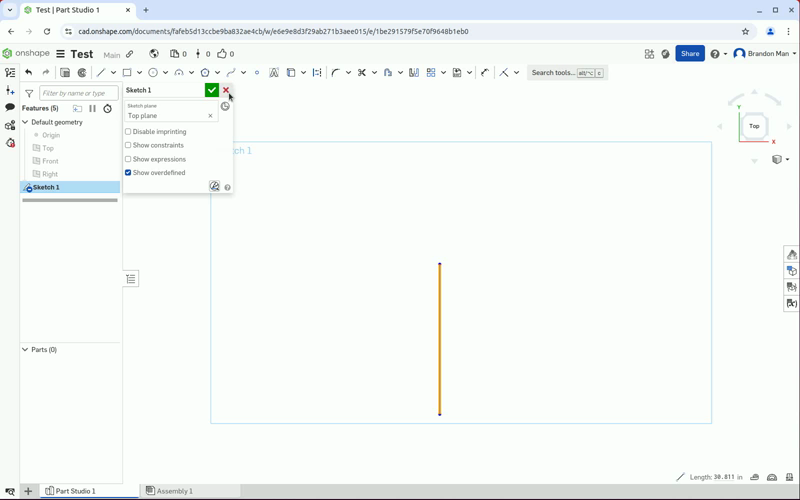
key(shift+h)
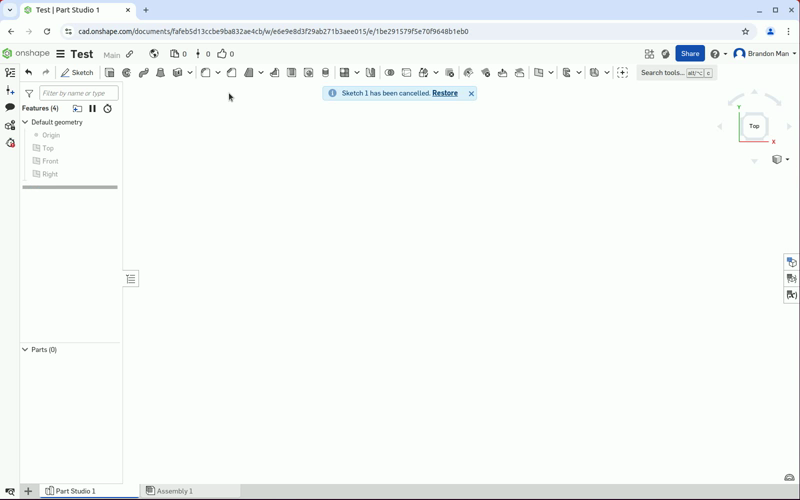
mouse_move(73, 352)
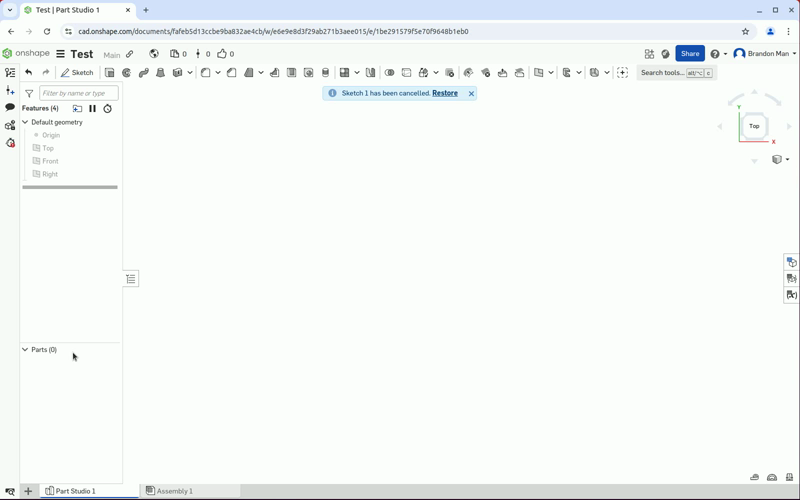
key(y)
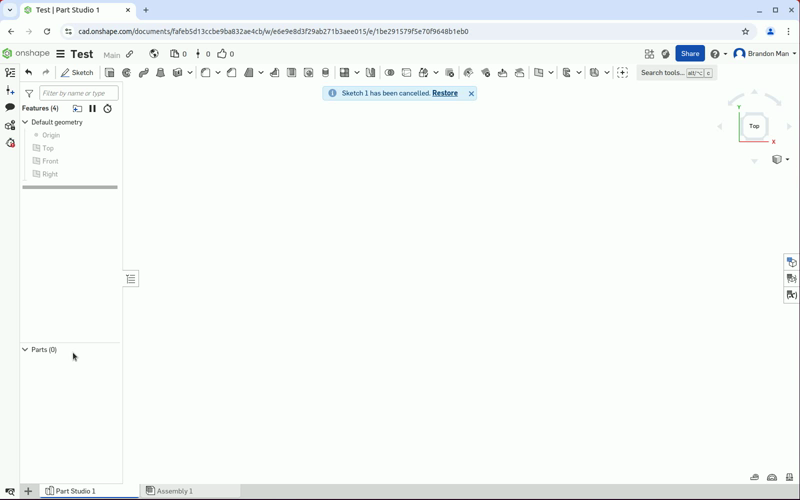
key(shift+p)
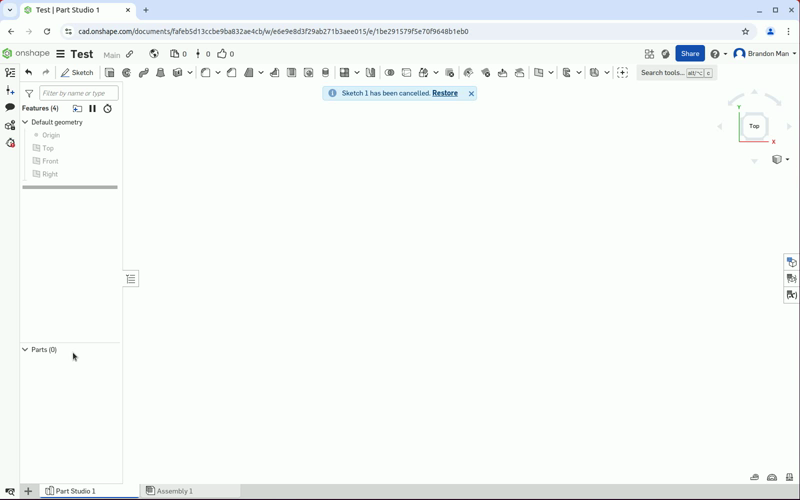
key(space)
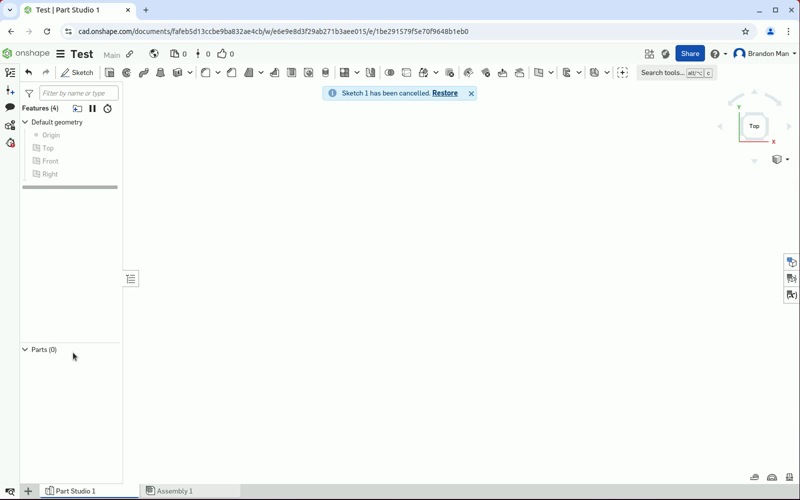
key_down(shift)
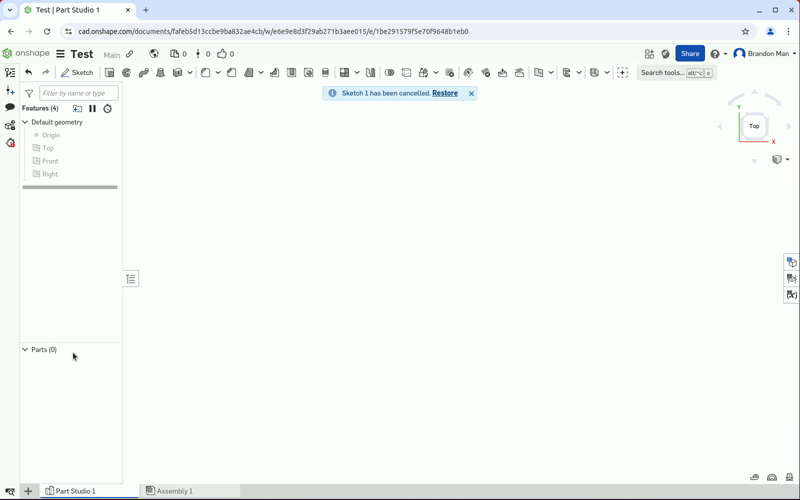
key(up)
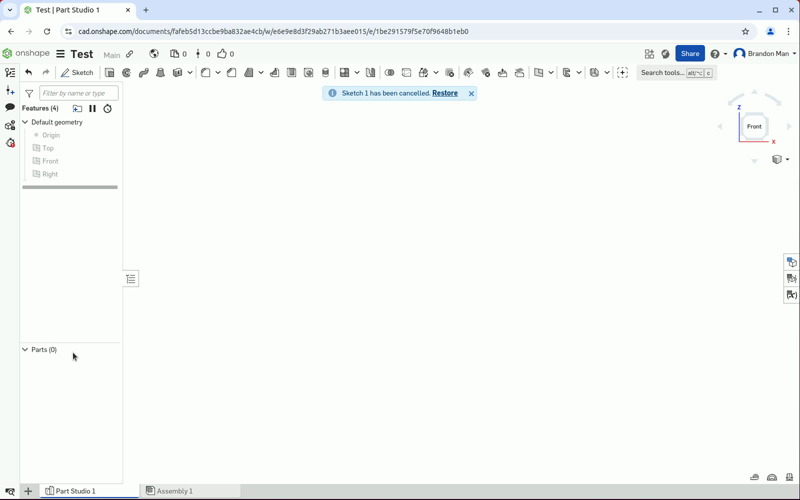
key_up(shift)
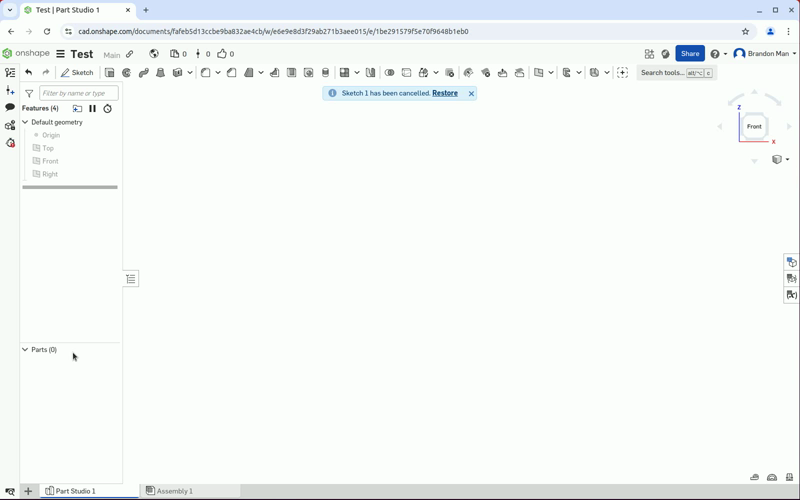
mouse_move(73, 352)
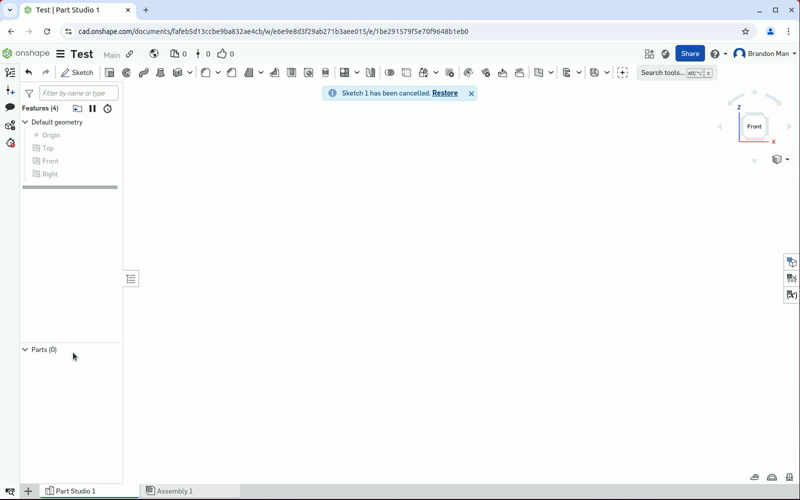
key(shift+y)
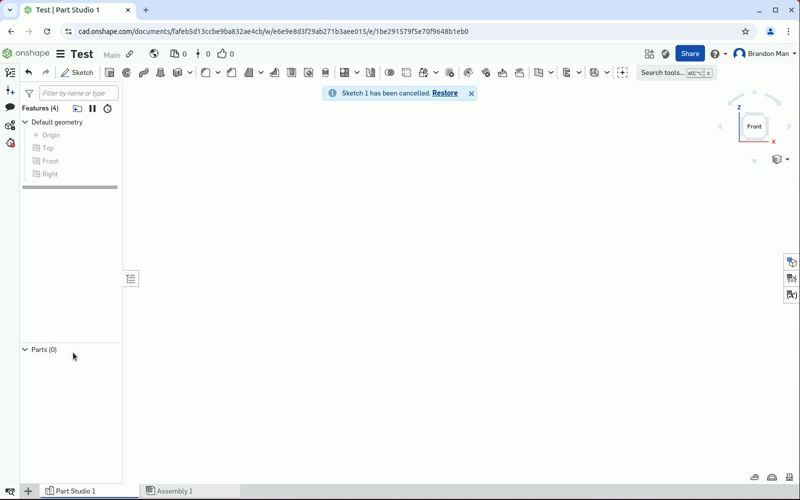
key(shift+s)
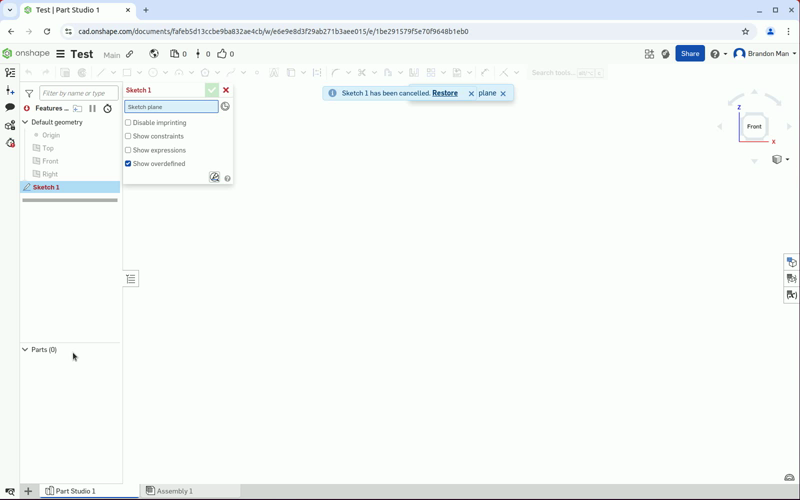
mouse_move(73, 163)
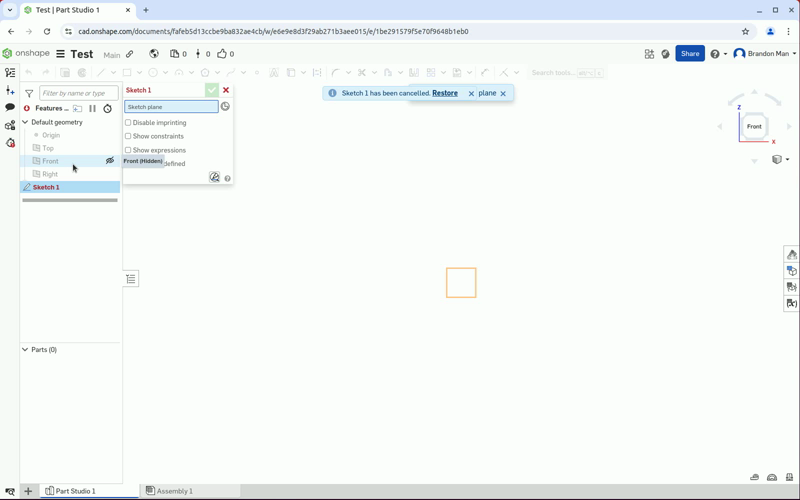
click(73, 163)
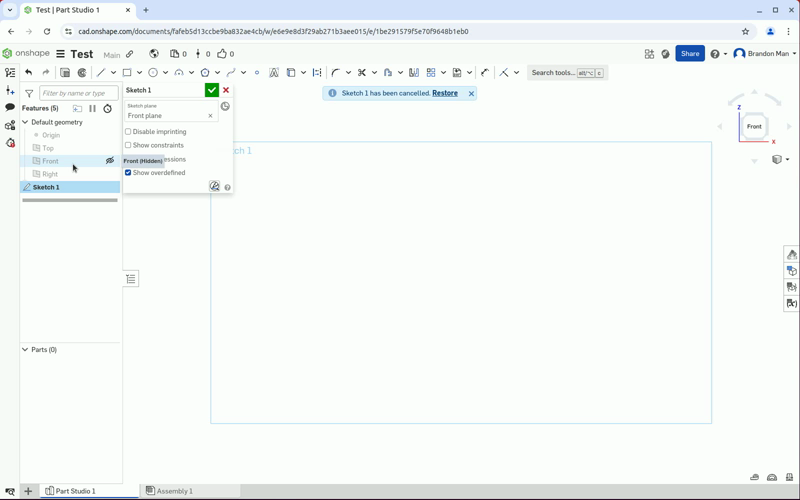
mouse_move(73, 352)
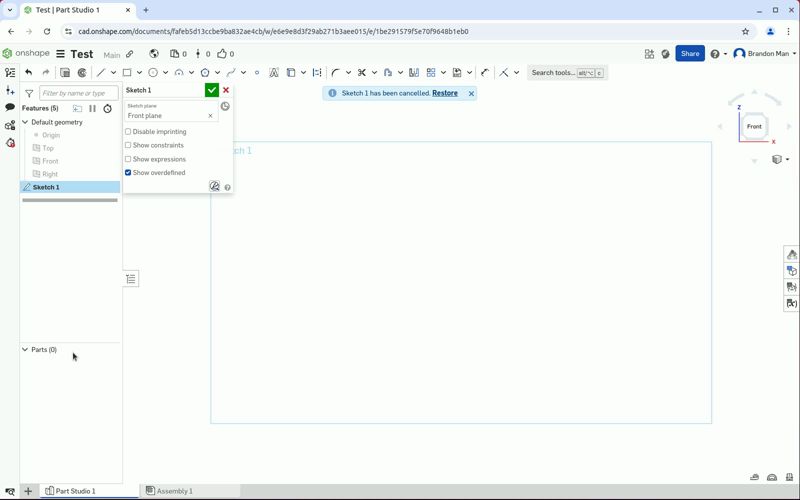
key(y)
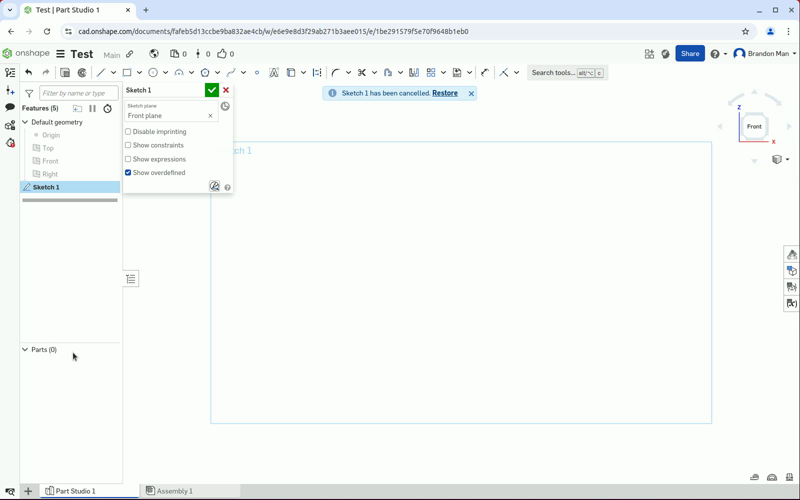
key(l)
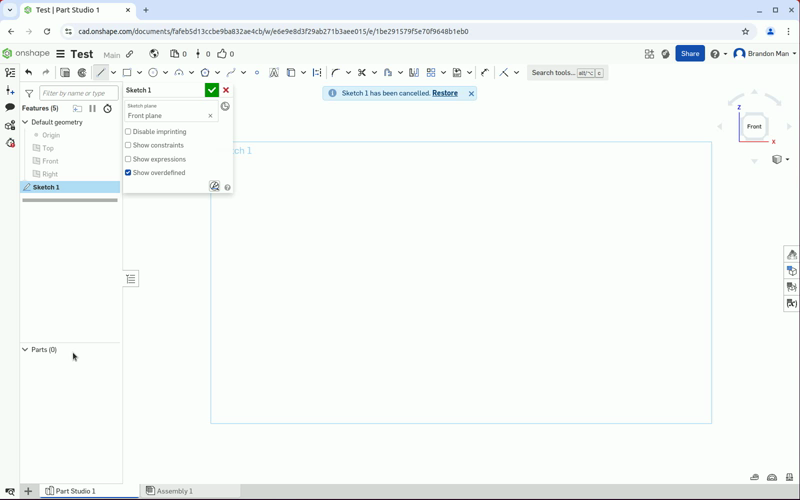
key_down(shift)
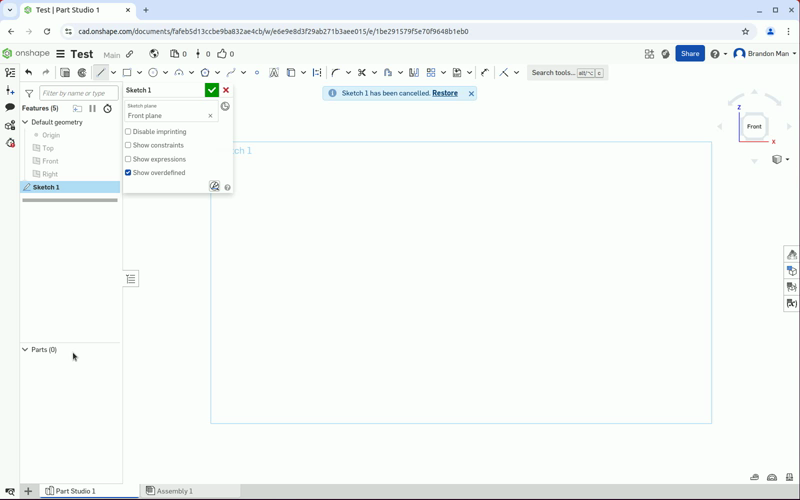
mouse_move(416, 178)
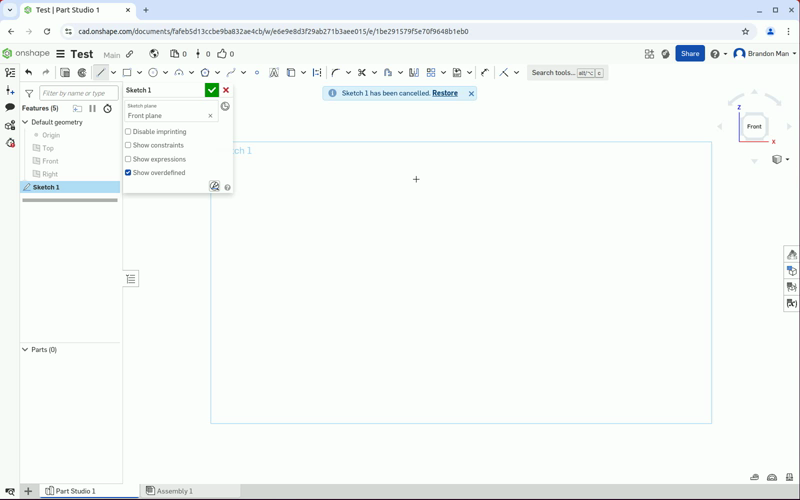
click(416, 178)
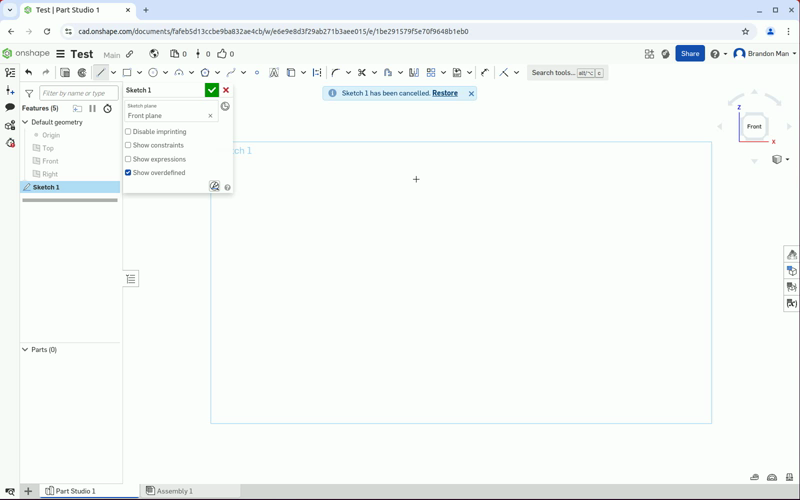
key_up(shift)
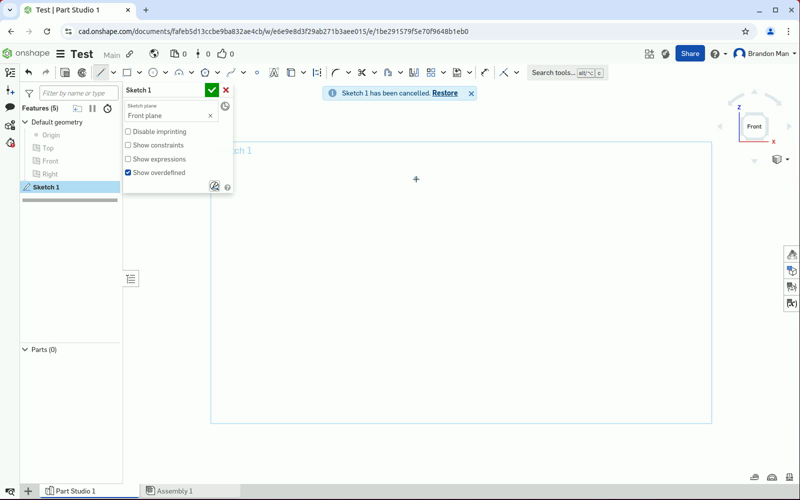
key_down(shift)
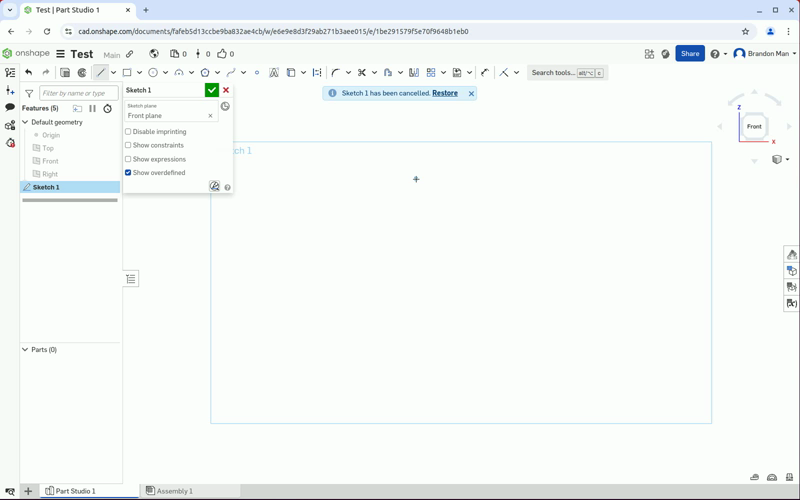
mouse_move(449, 282)
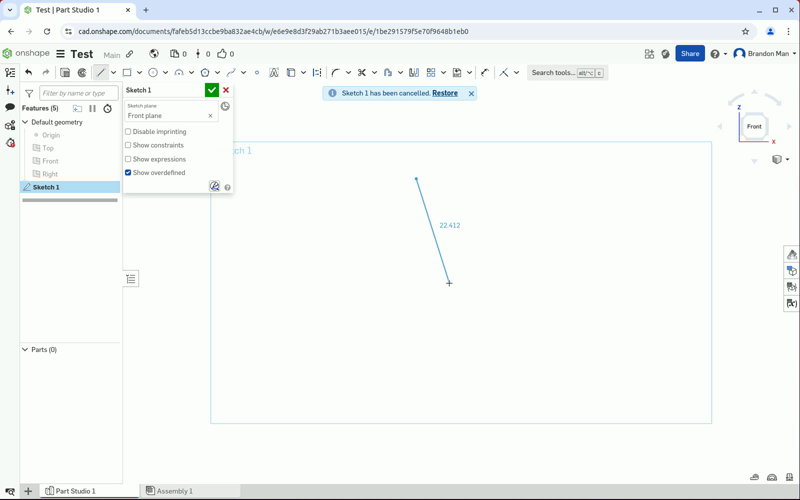
click(449, 282)
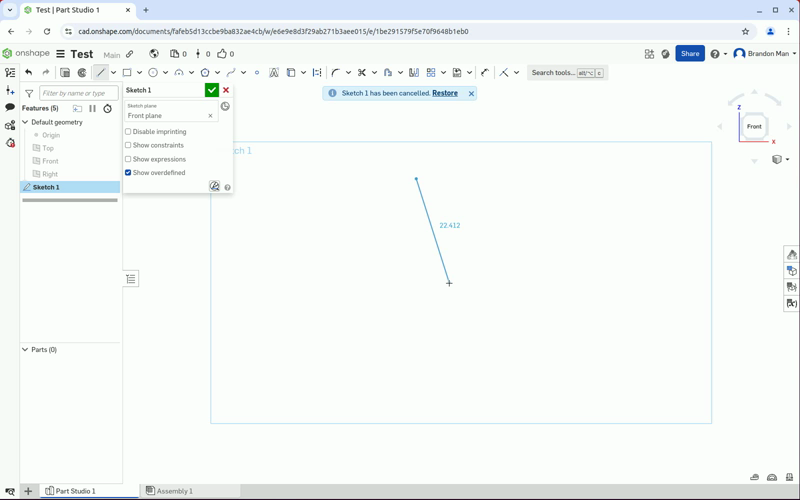
key_up(shift)
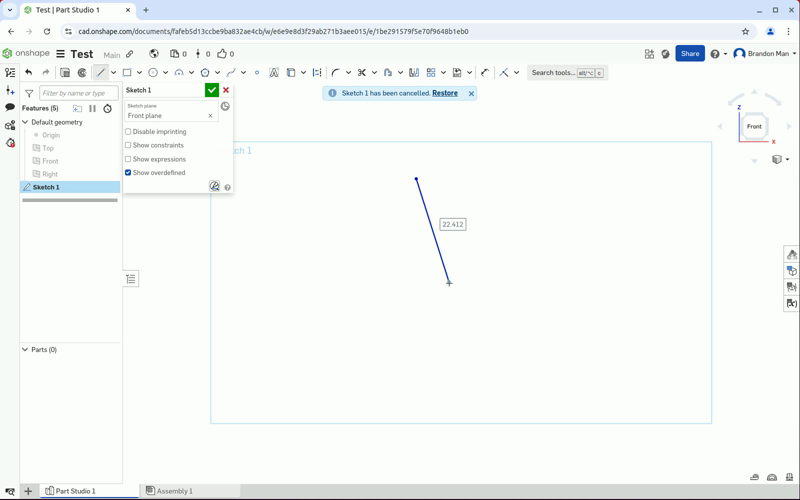
key_down(shift)
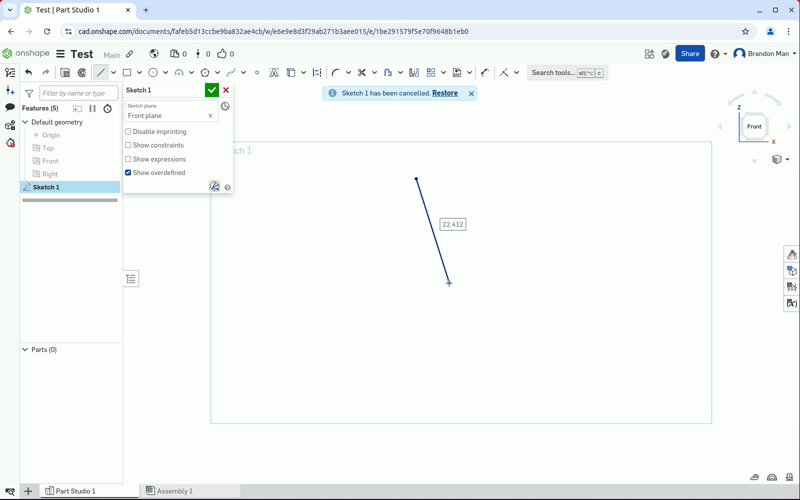
mouse_move(479, 282)
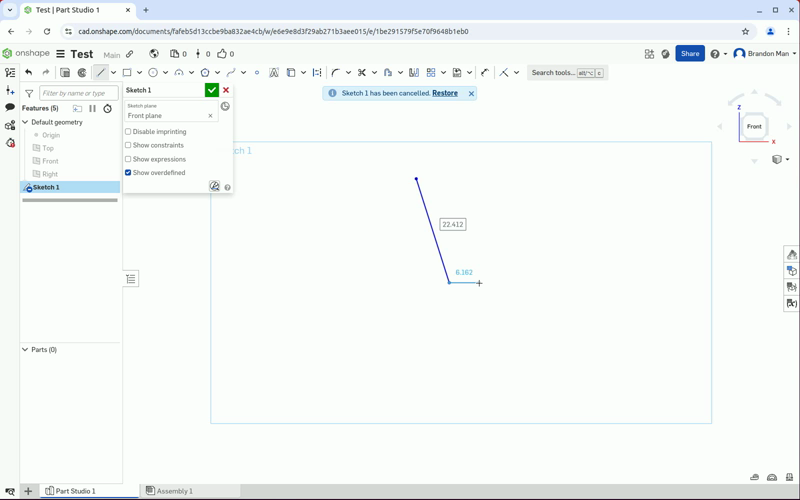
mouse_move(453, 282)
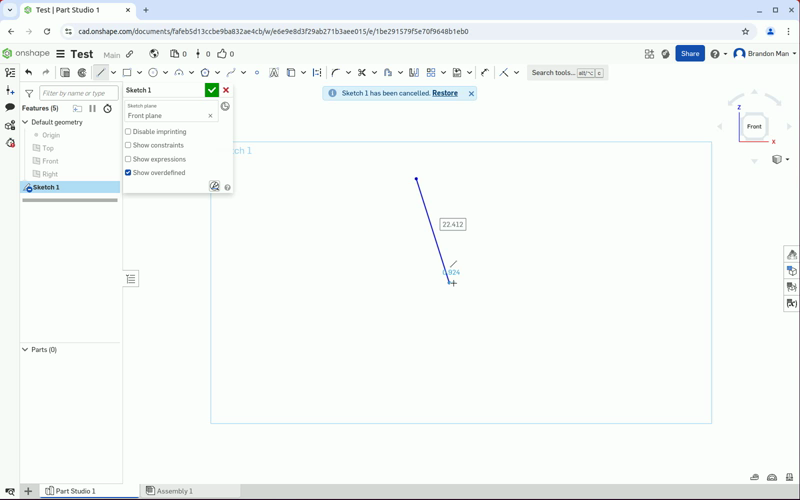
scroll(6)
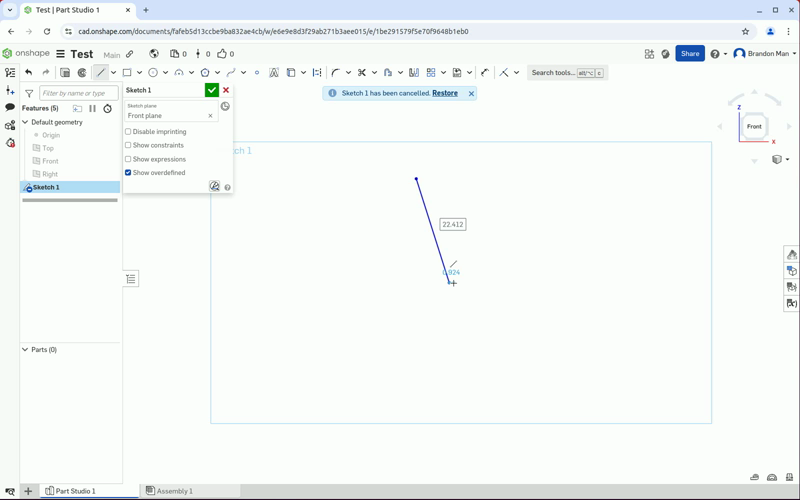
scroll(6)
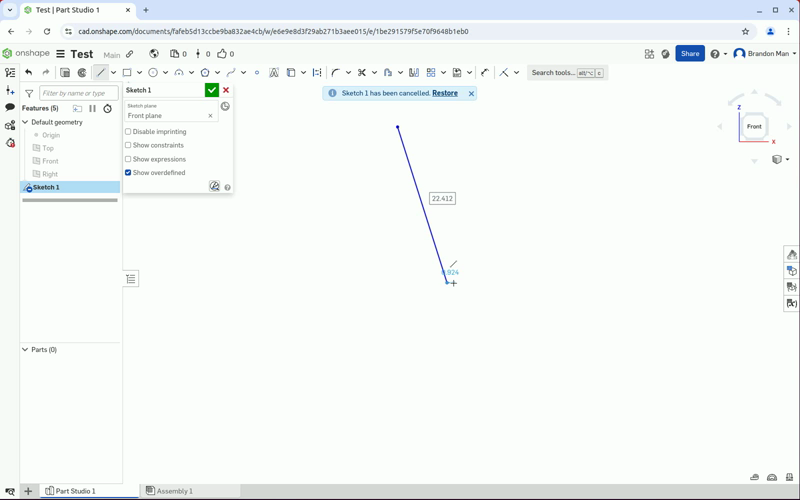
scroll(6)
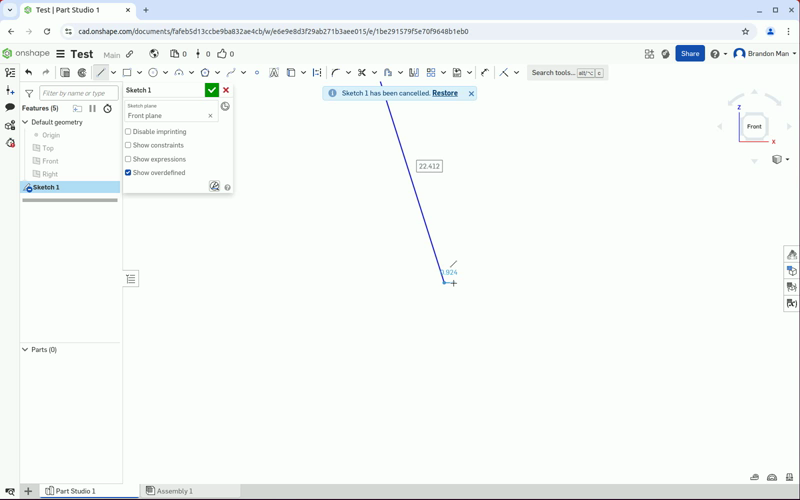
scroll(6)
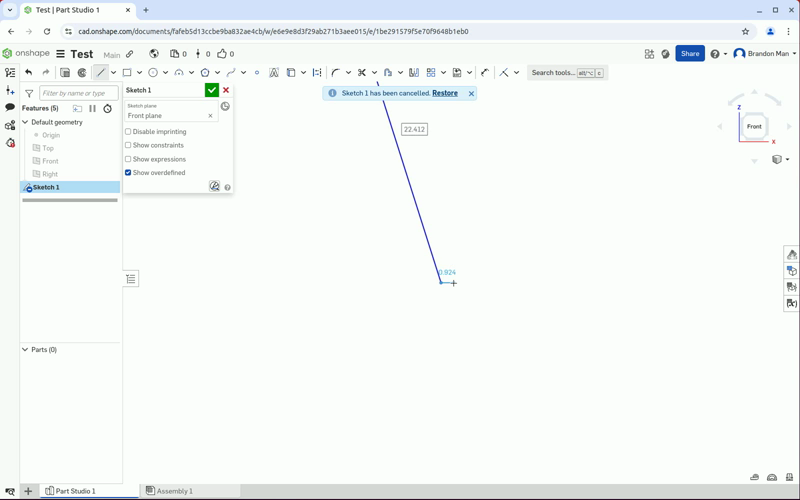
scroll(6)
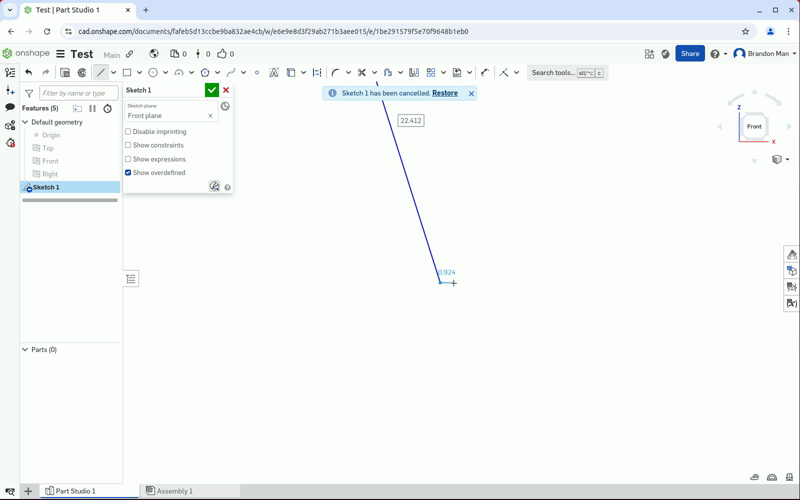
scroll(6)
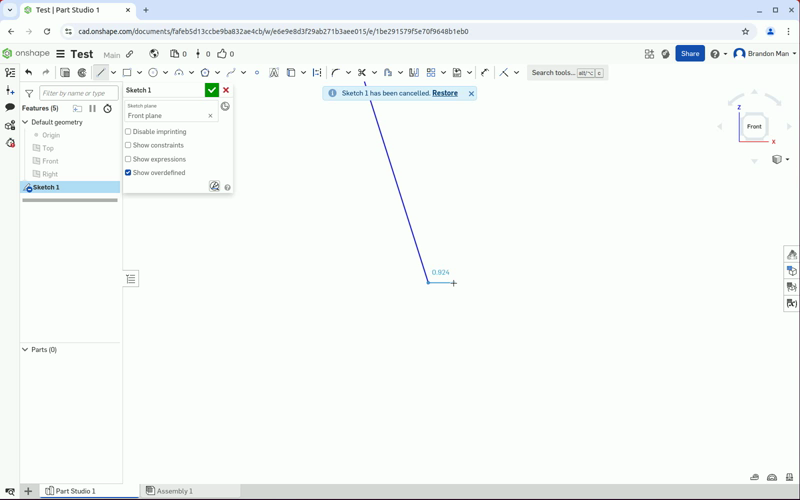
scroll(6)
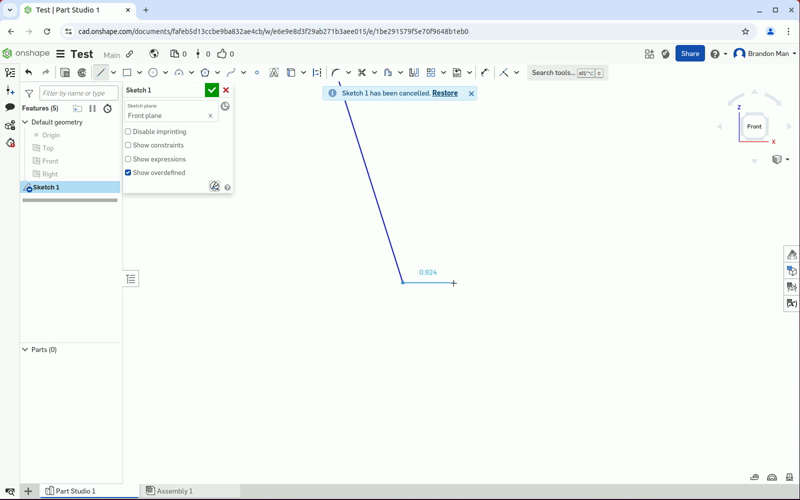
click(453, 282)
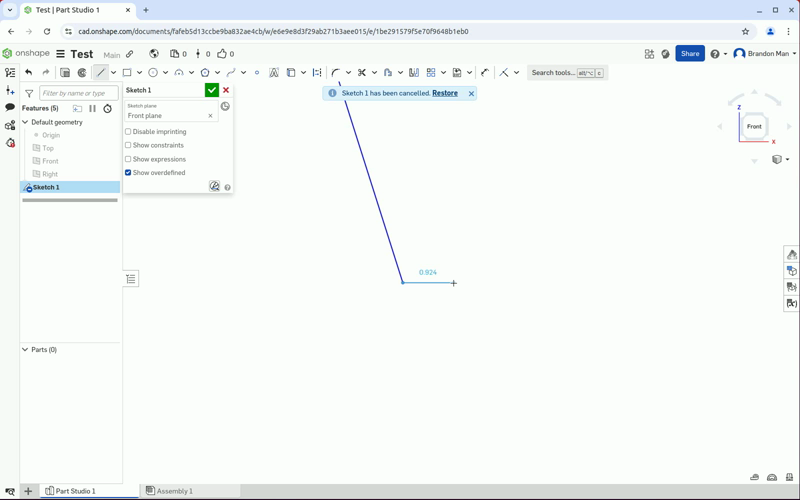
scroll(-6)
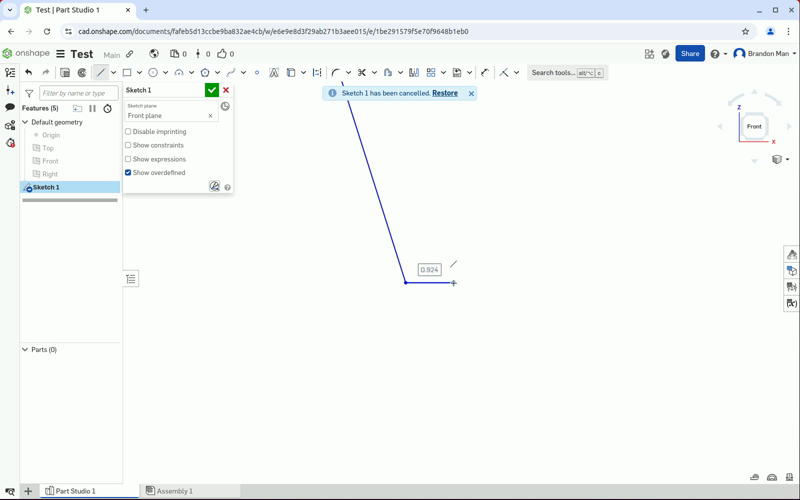
scroll(-6)
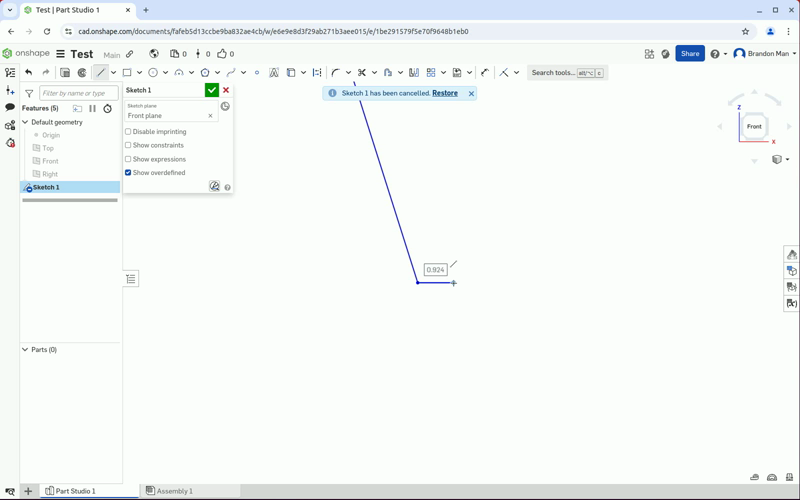
scroll(-6)
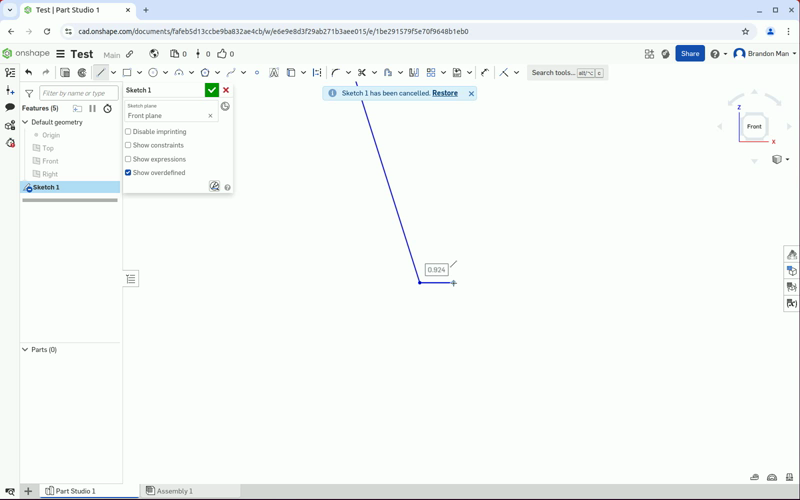
scroll(-6)
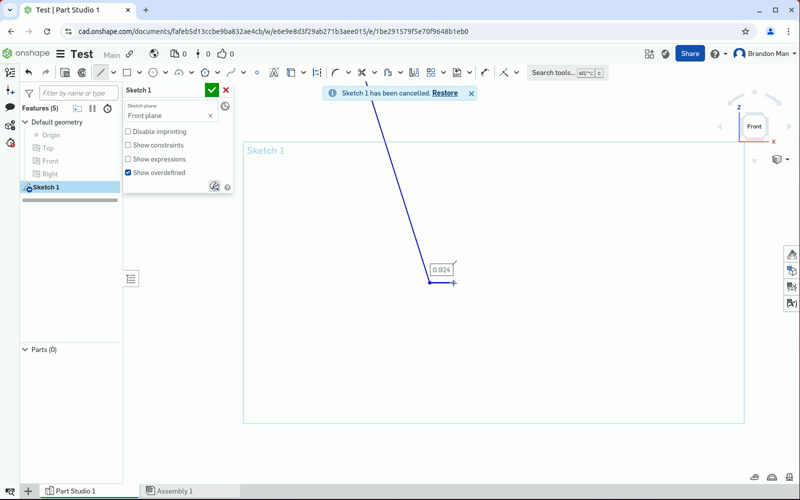
scroll(-6)
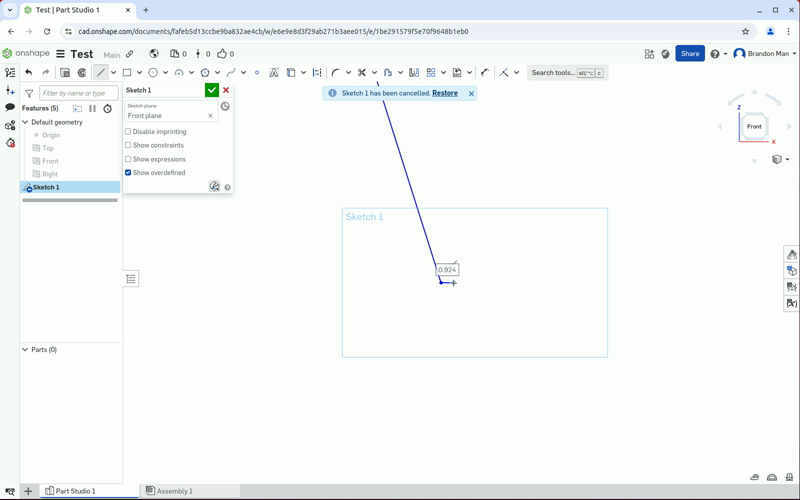
scroll(-6)
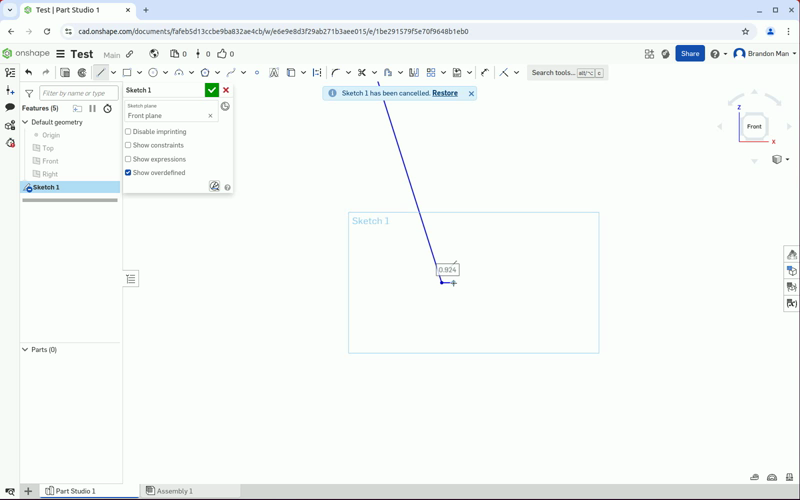
scroll(-6)
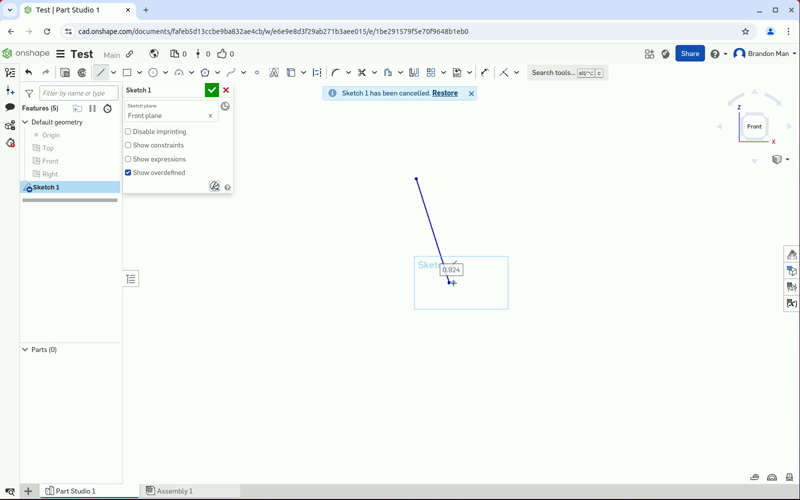
key_up(shift)
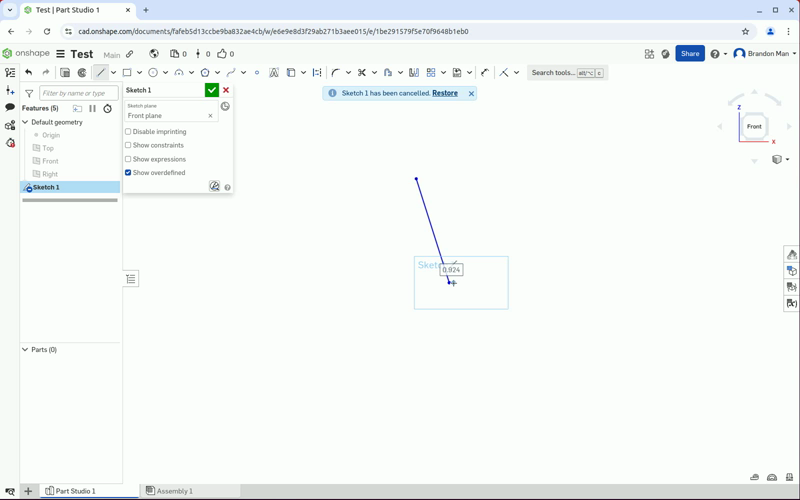
key_down(shift)
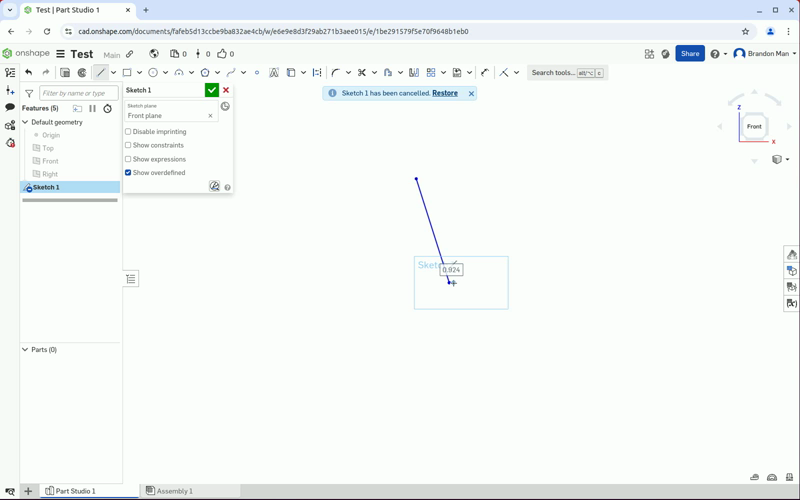
mouse_move(443, 169)
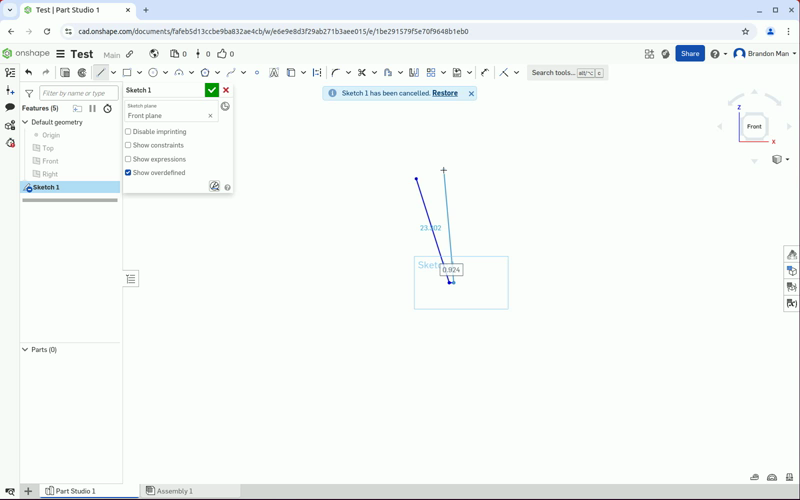
click(443, 169)
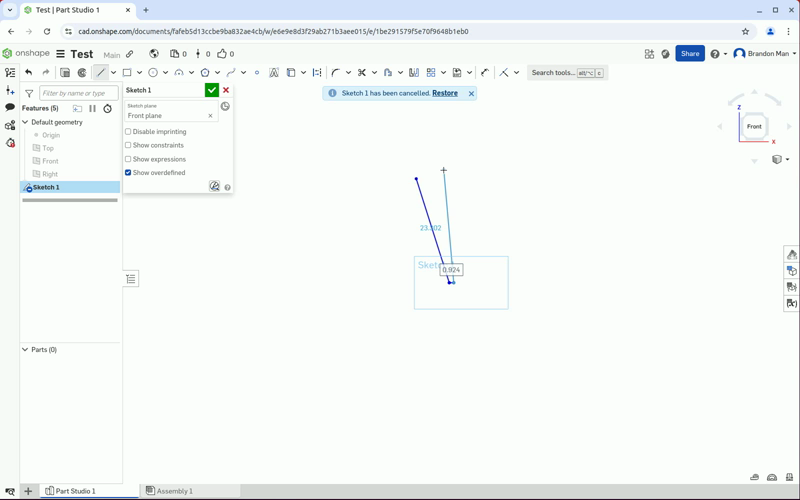
key_up(shift)
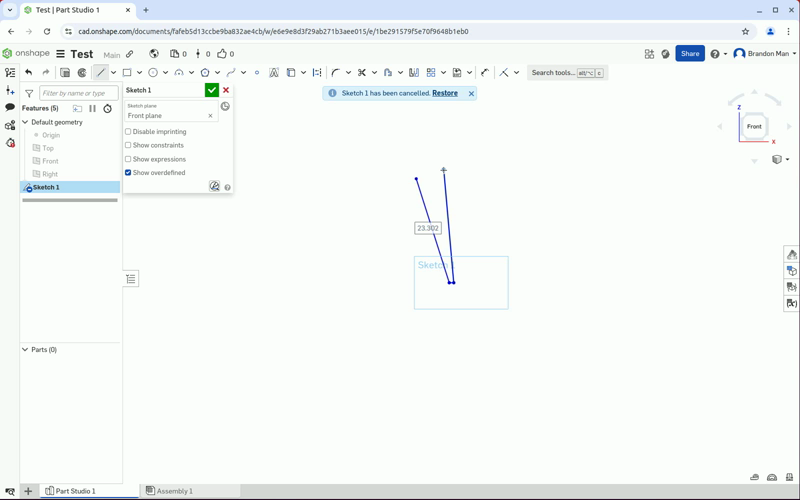
key(esc)
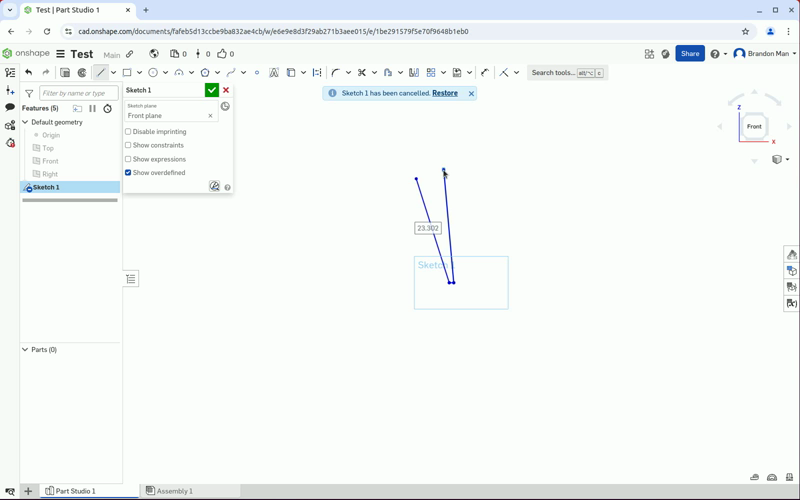
key(a)
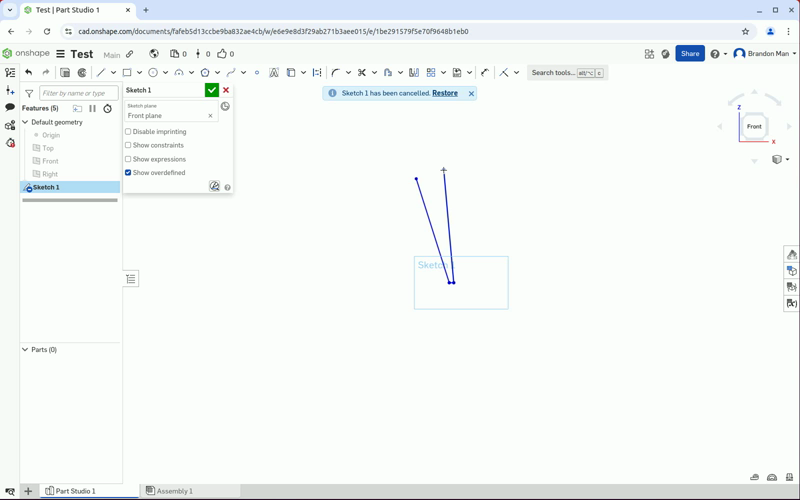
mouse_move(443, 169)
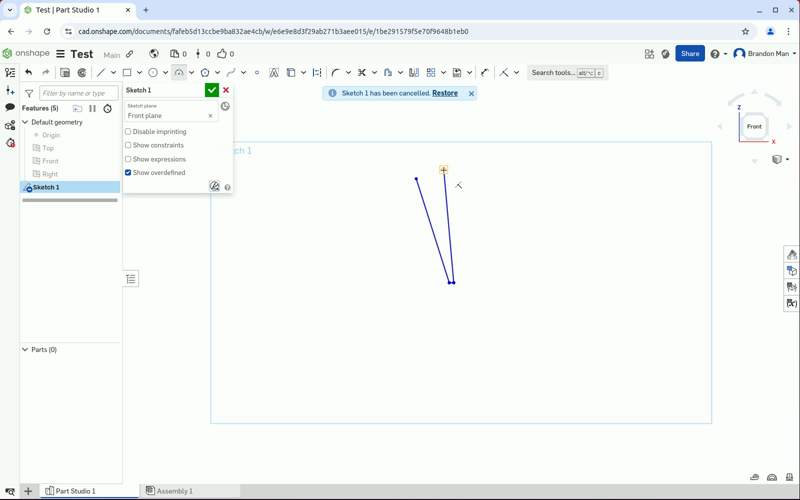
click(443, 169)
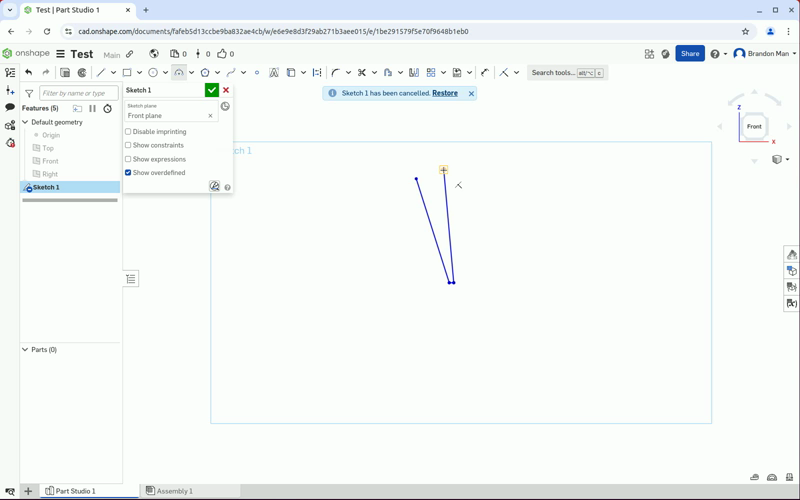
mouse_move(416, 178)
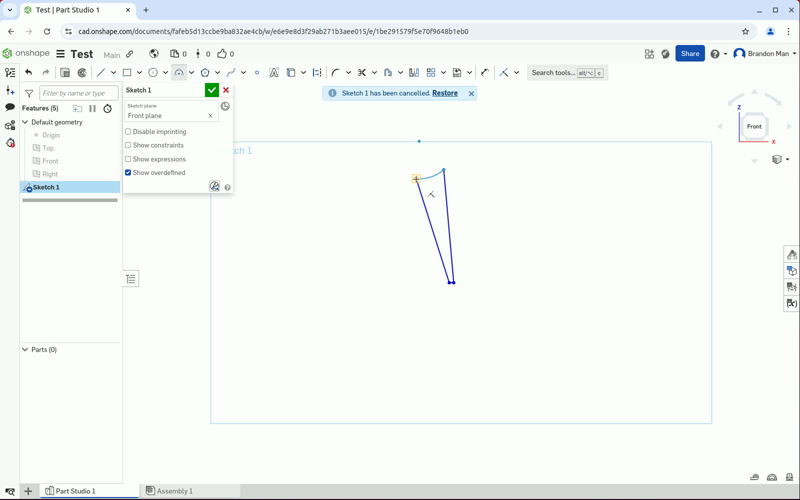
click(416, 178)
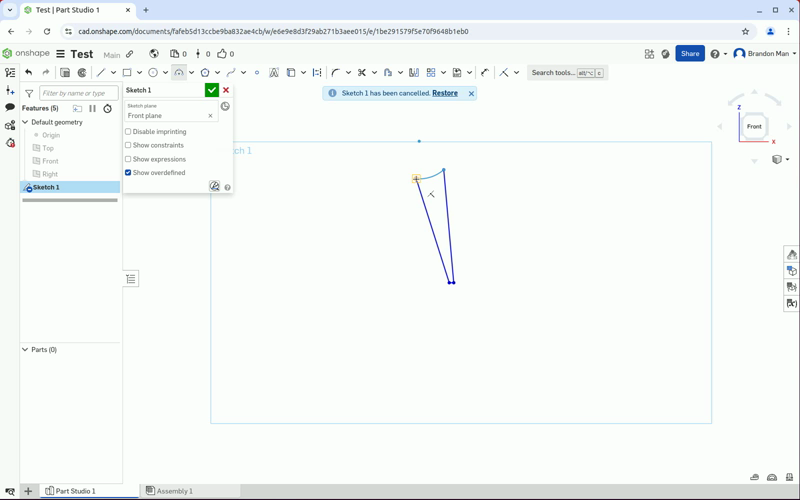
key_down(shift)
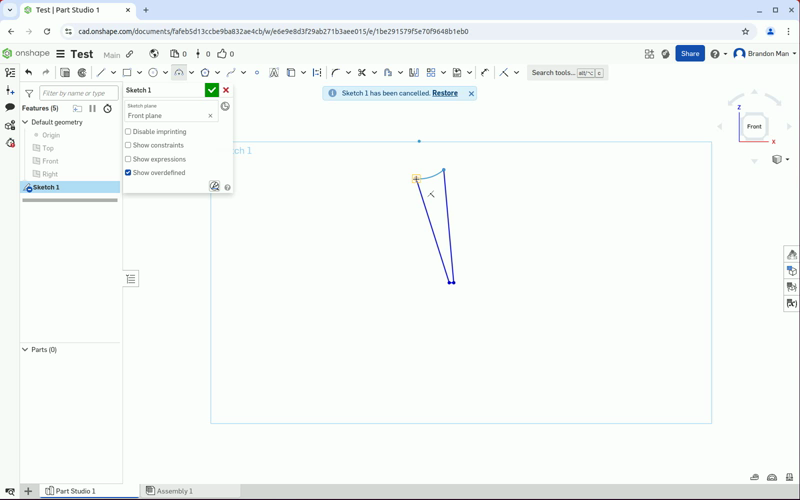
mouse_move(429, 173)
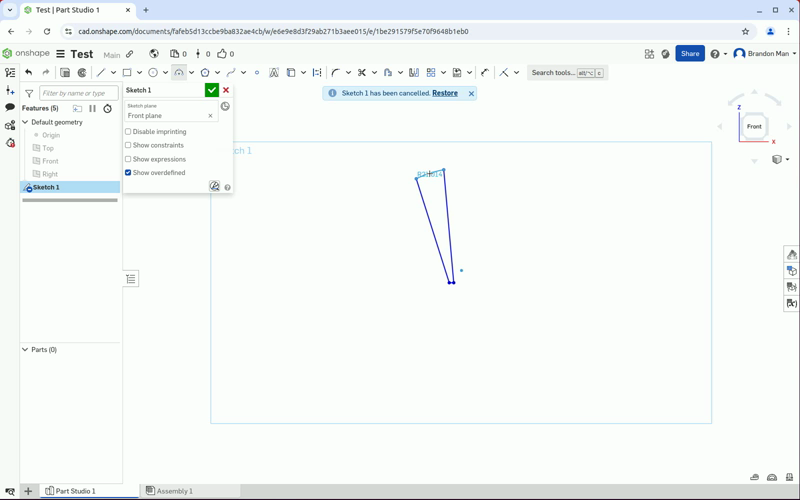
click(429, 173)
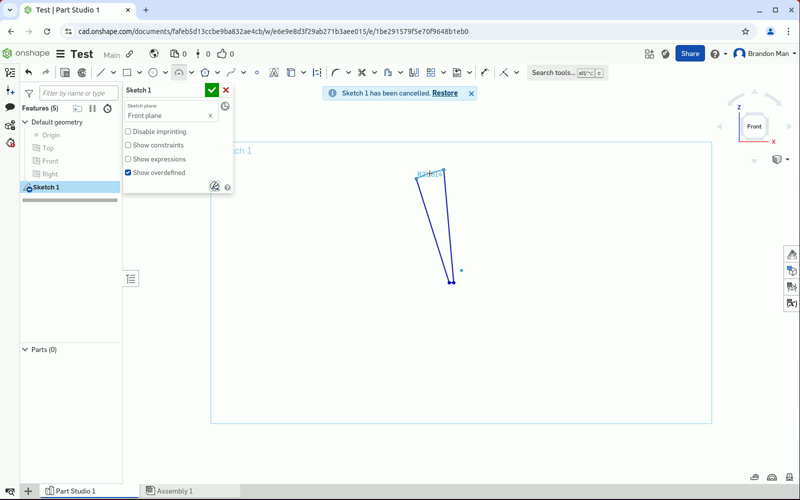
key_up(shift)
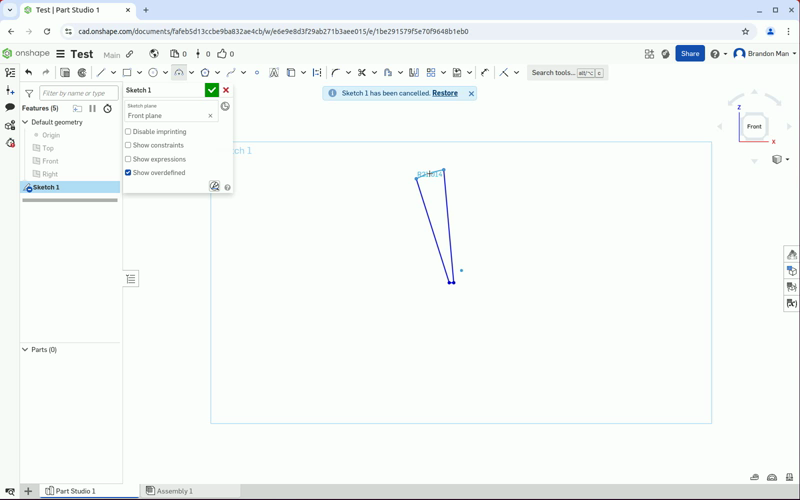
key(esc)
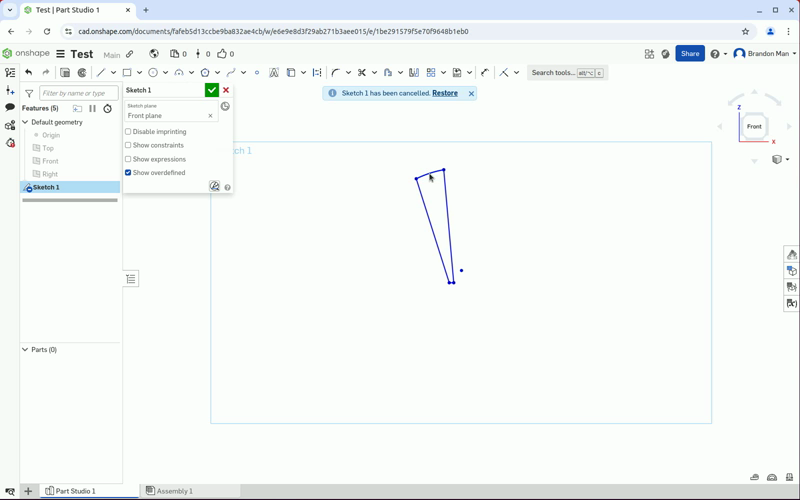
mouse_move(435, 207)
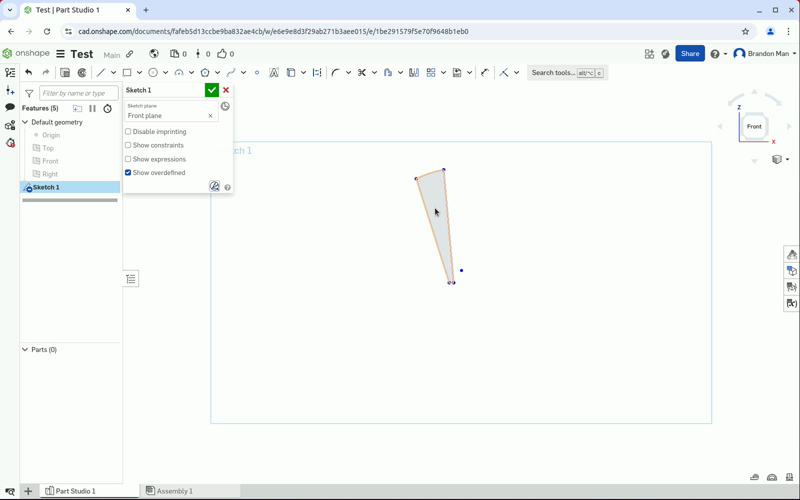
click(435, 207)
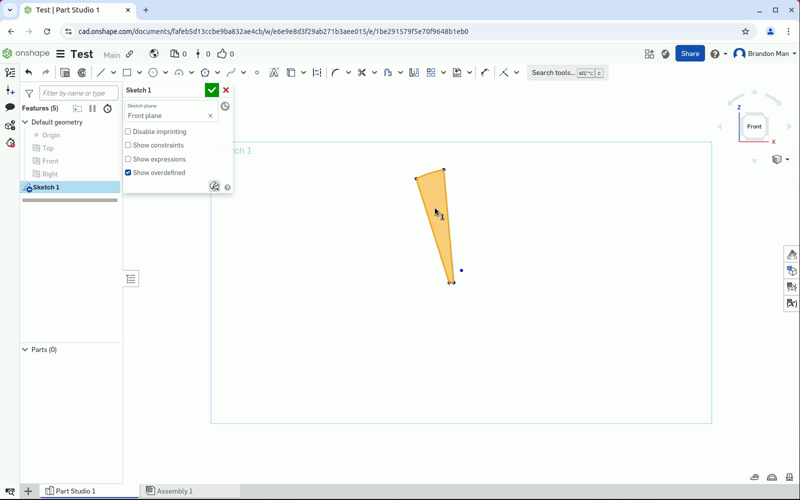
mouse_move(73, 352)
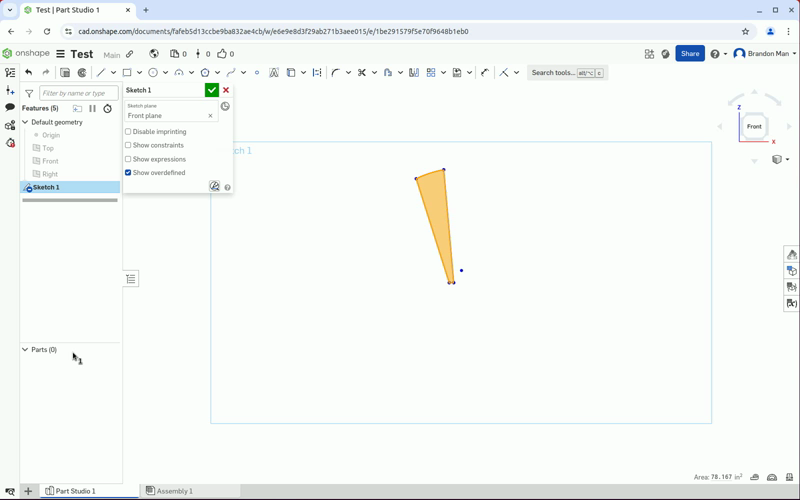
key(shift+y)
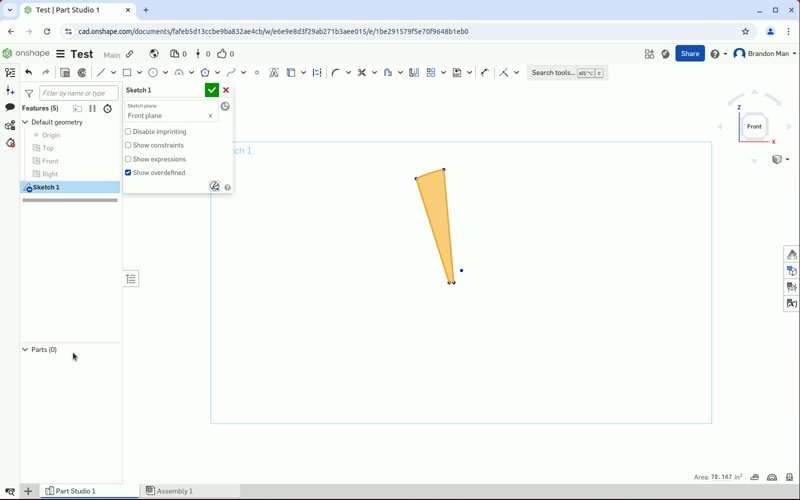
key(shift+e)
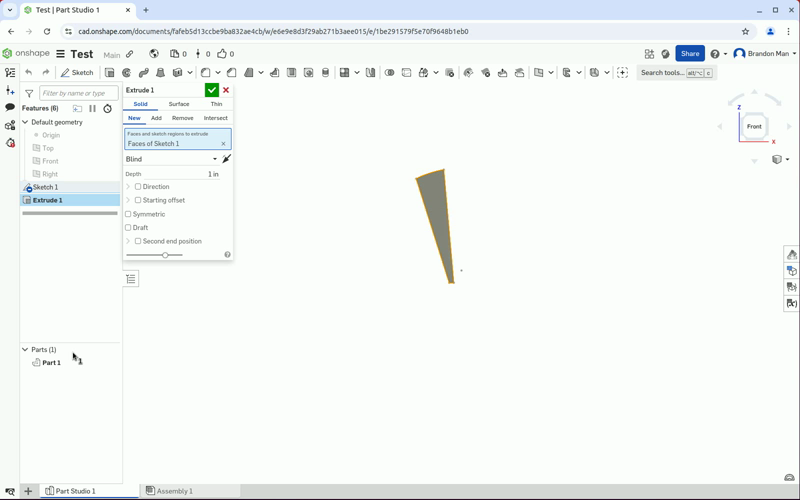
mouse_move(143, 106)
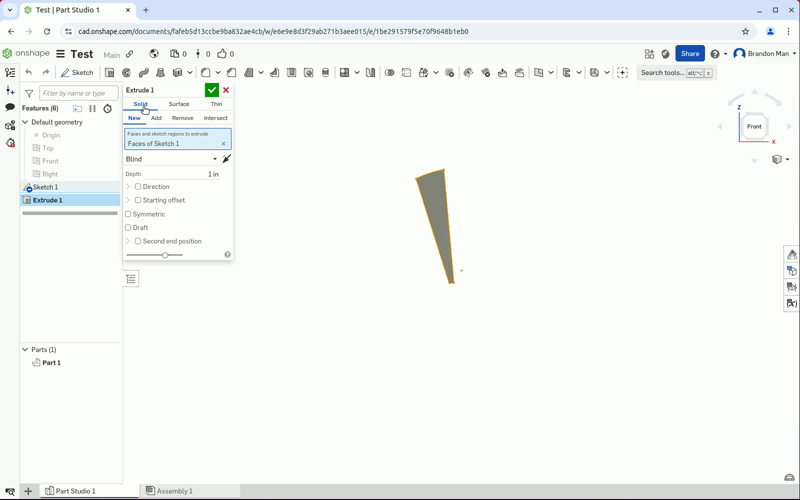
click(143, 106)
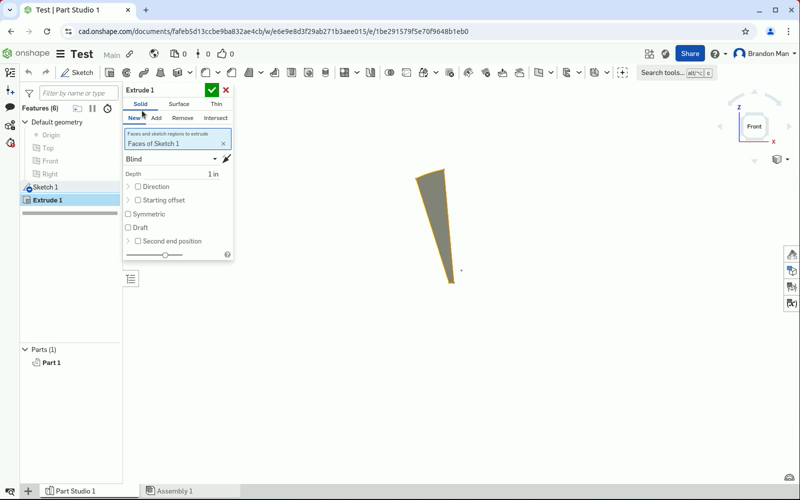
mouse_move(137, 120)
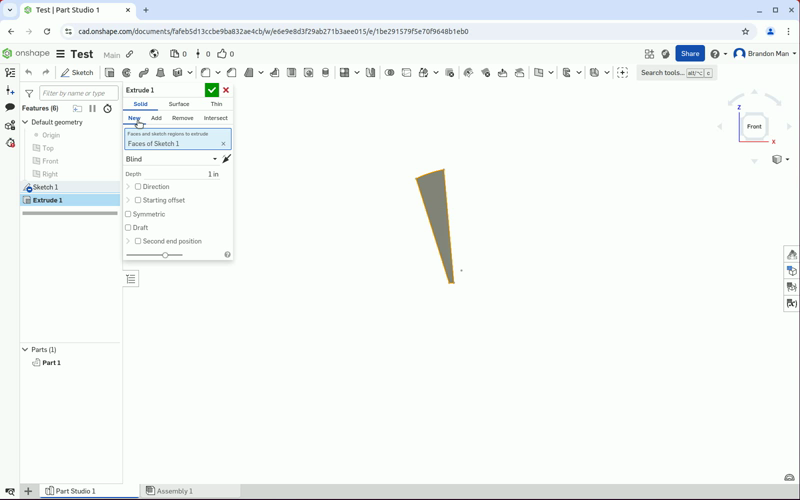
click(137, 120)
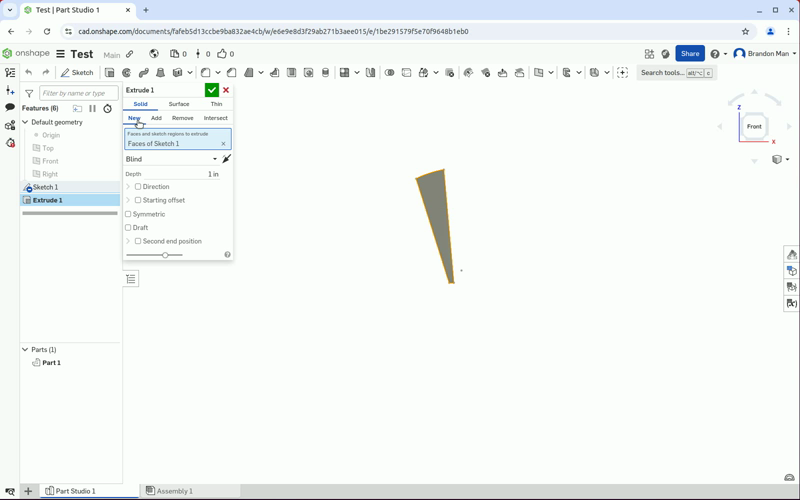
key(tab, 4)
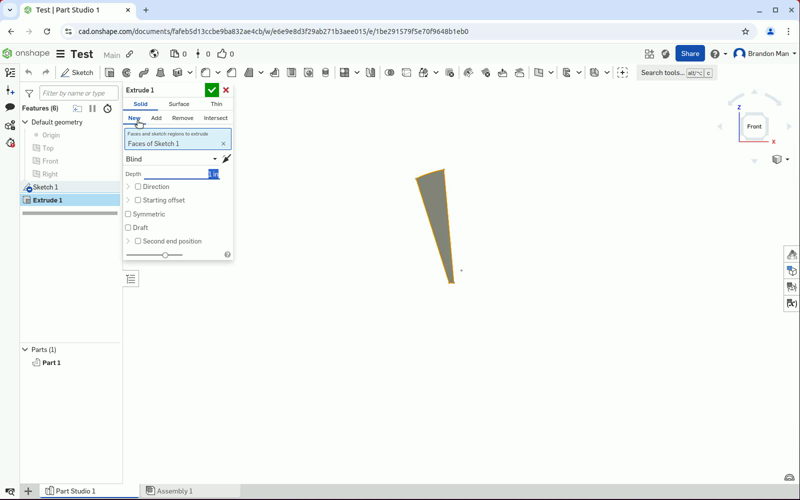
text(0.722)
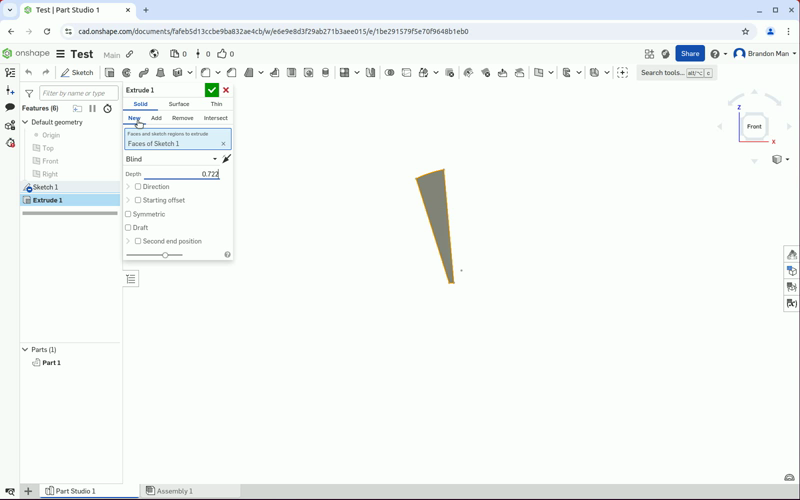
key(enter)
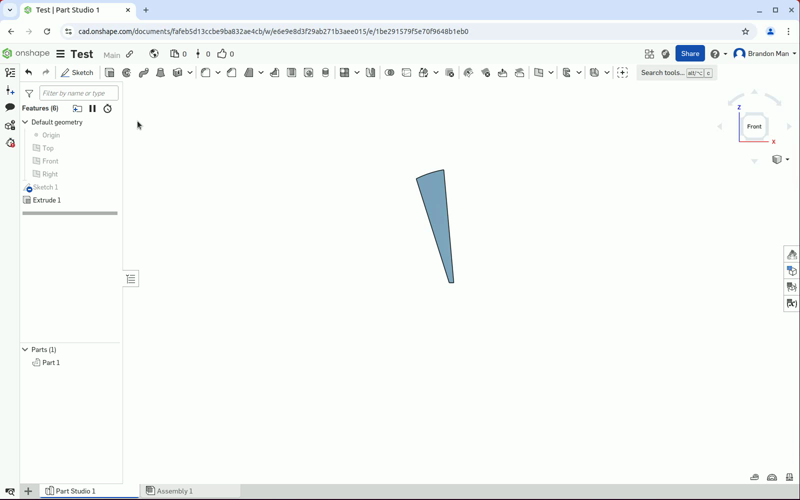
key(shift+h)
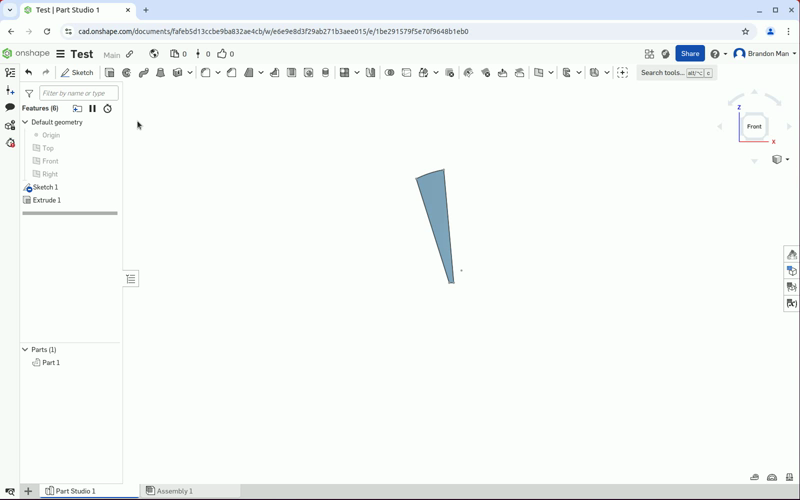
key(shift+h)
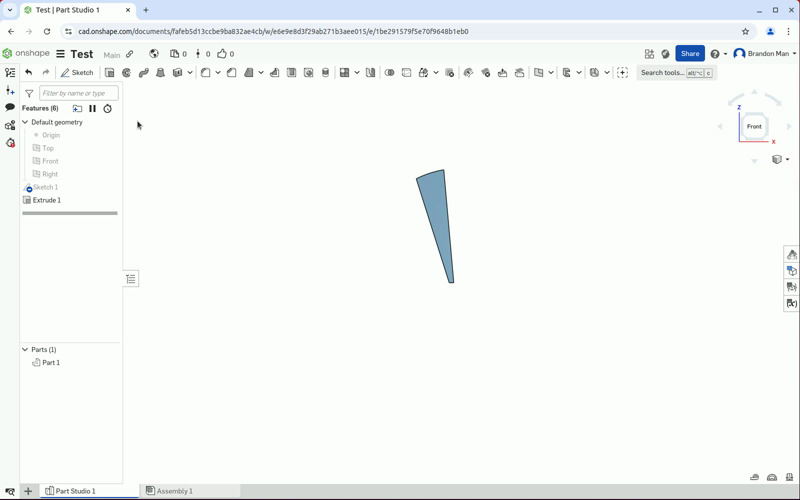
mouse_move(73, 189)
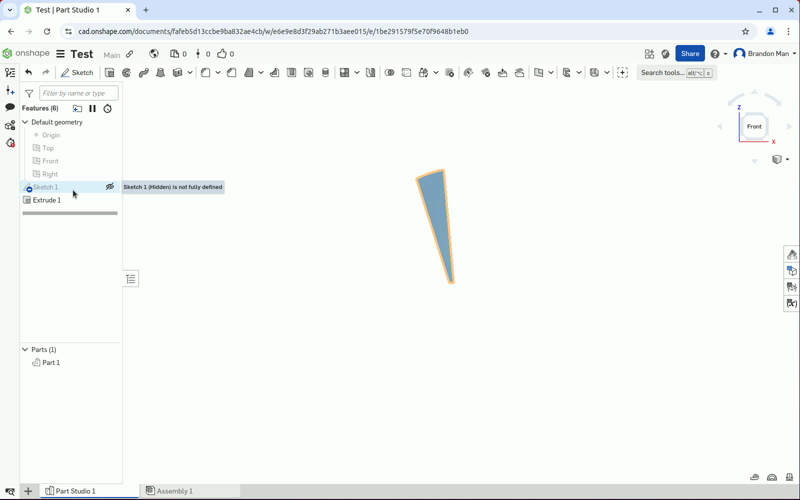
click(73, 189)
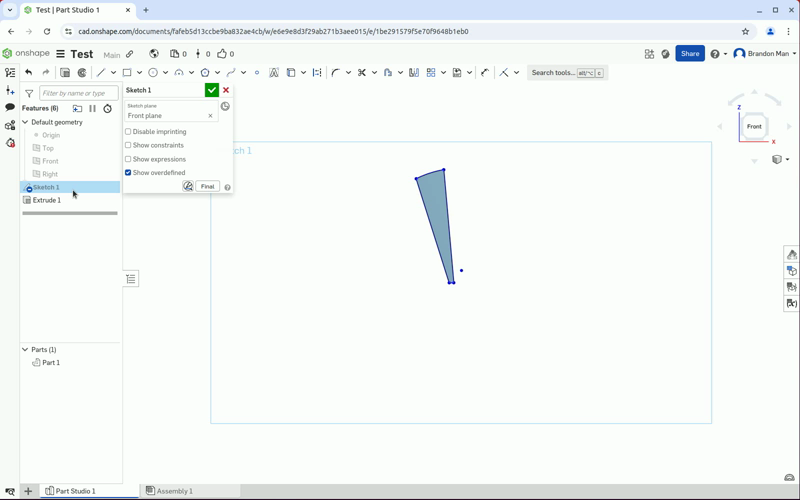
mouse_move(229, 92)
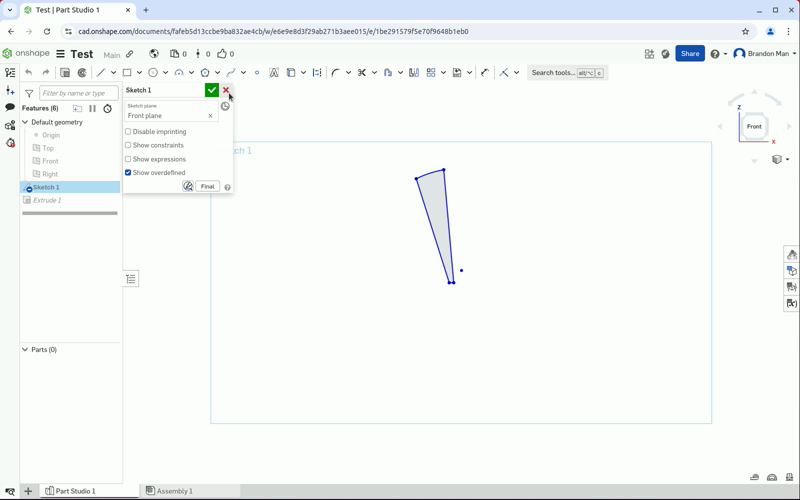
click(229, 92)
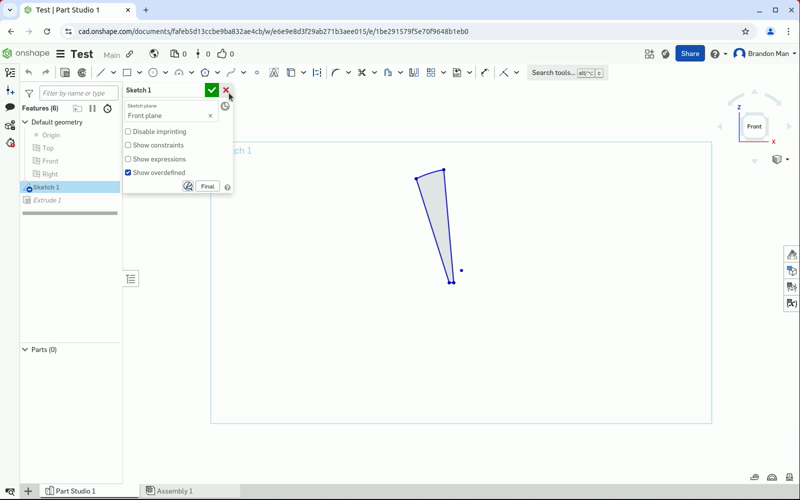
key(shift+s)
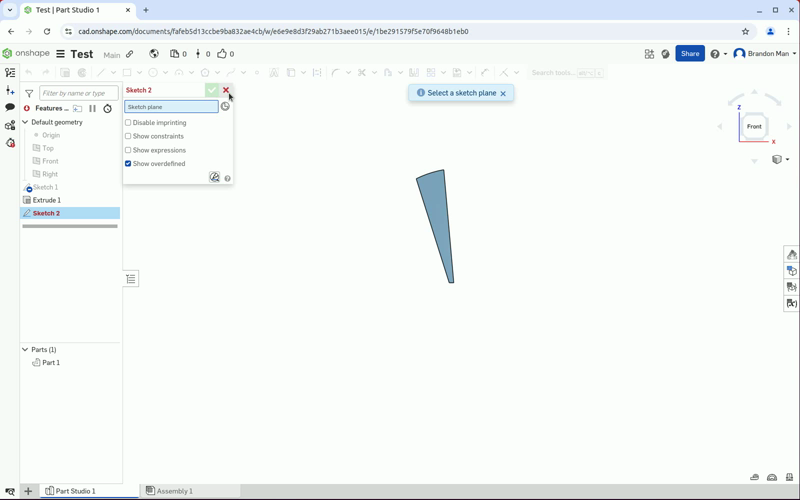
mouse_move(73, 163)
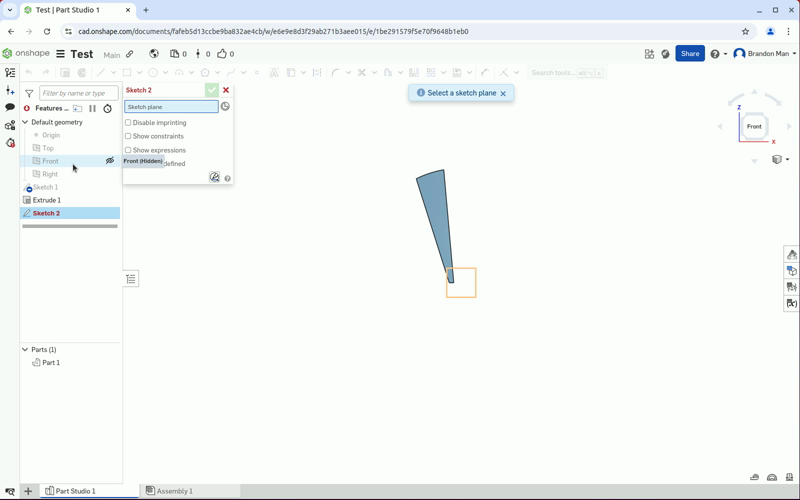
click(73, 163)
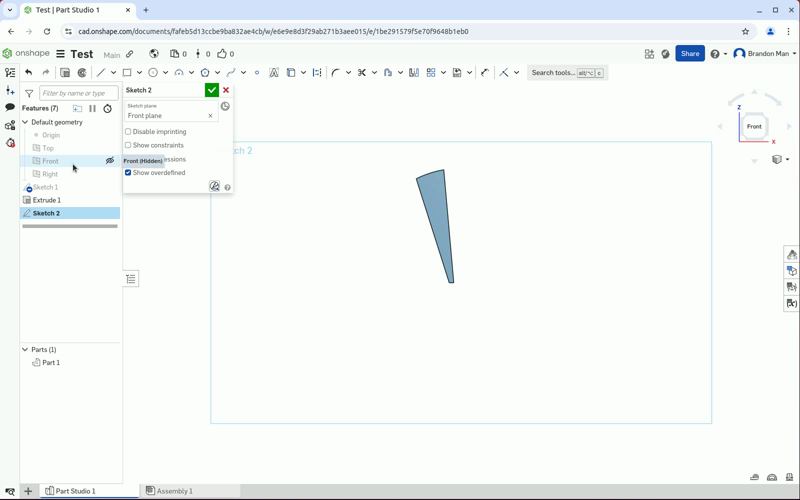
mouse_move(73, 352)
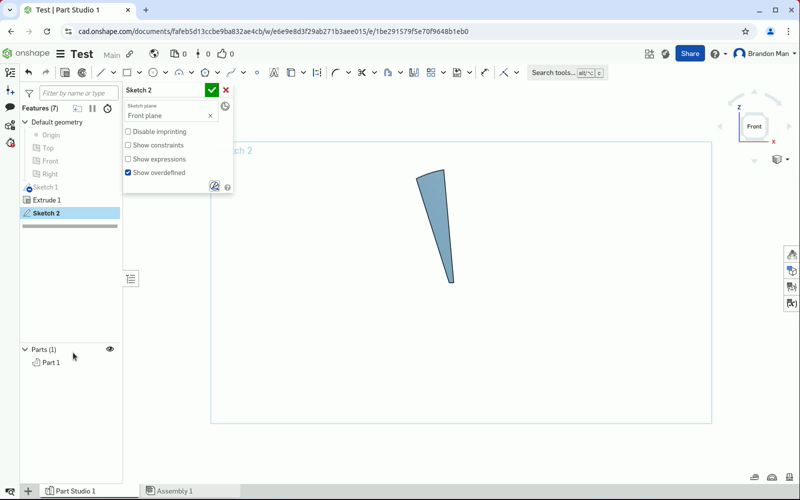
key(y)
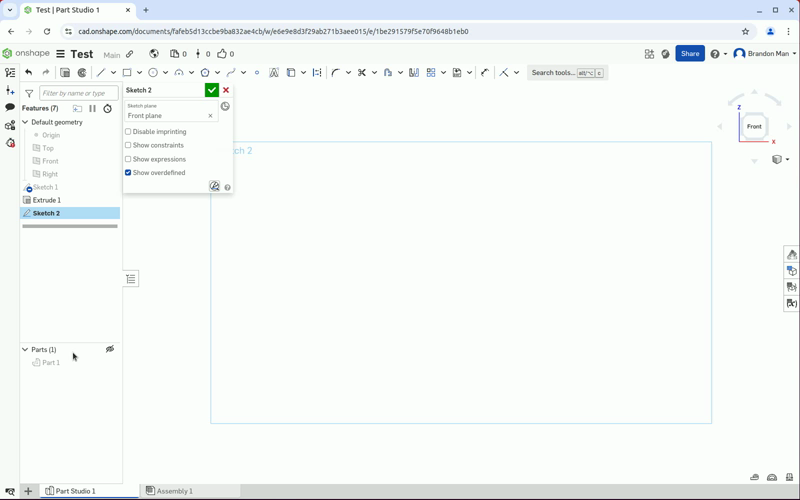
key(l)
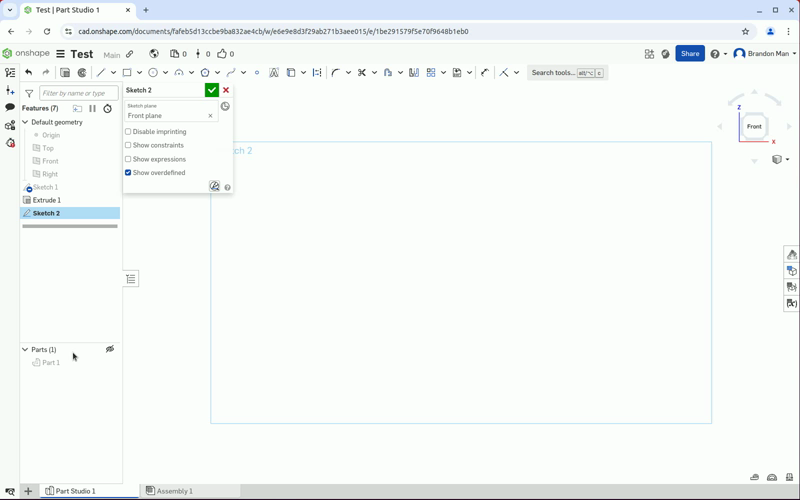
key_down(shift)
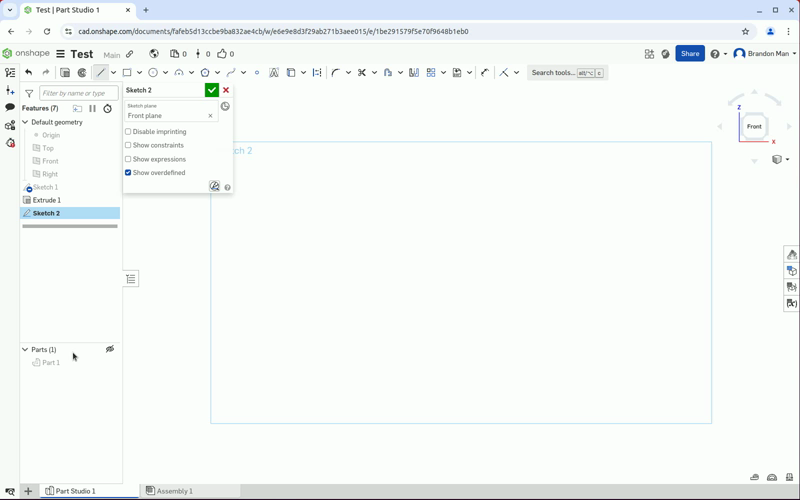
mouse_move(453, 282)
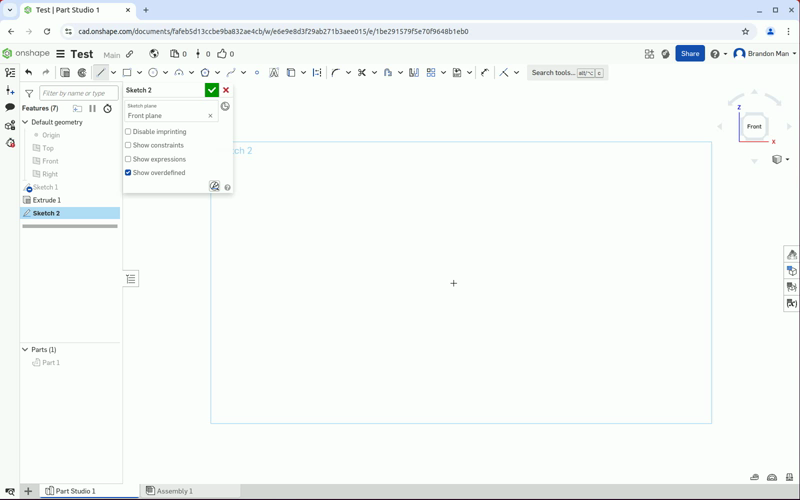
click(453, 282)
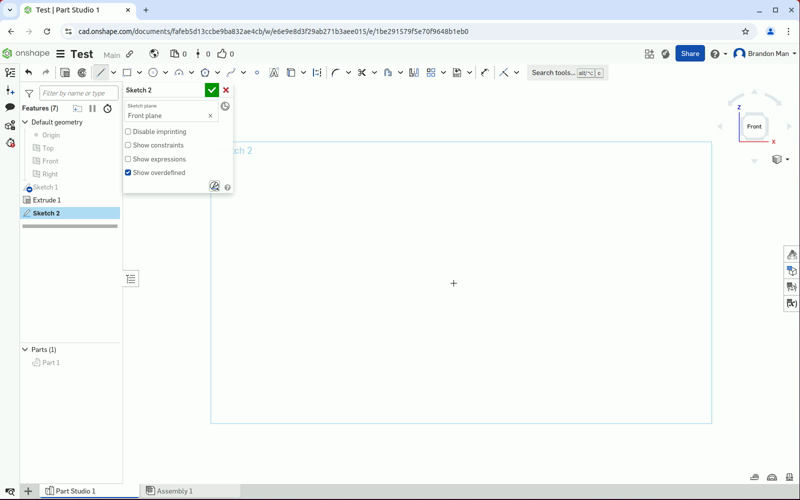
key_up(shift)
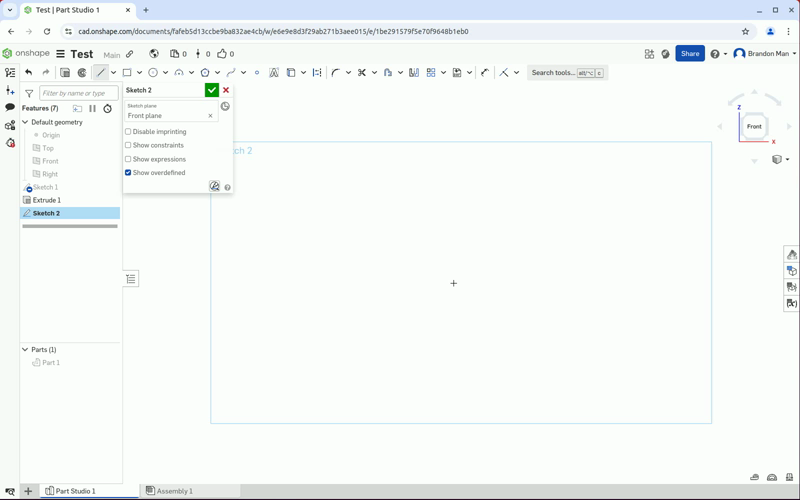
key_down(shift)
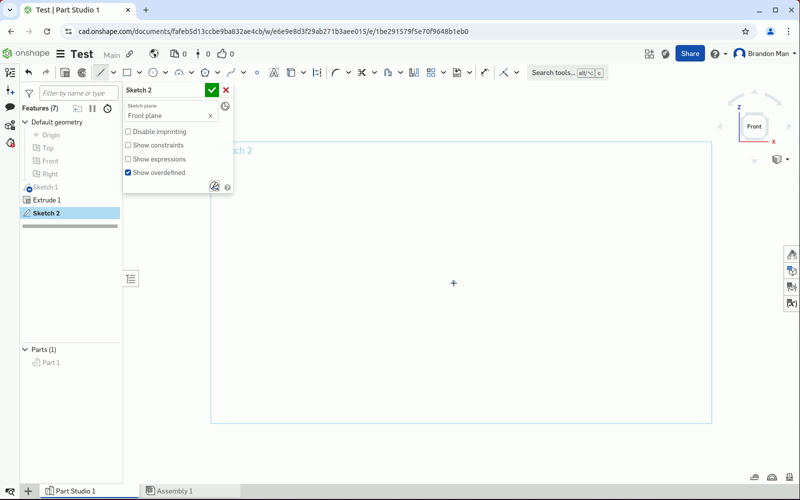
mouse_move(483, 282)
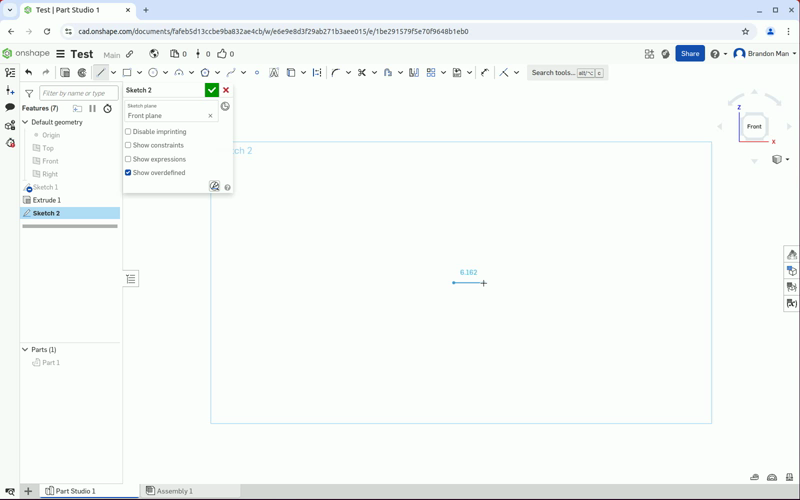
mouse_move(458, 282)
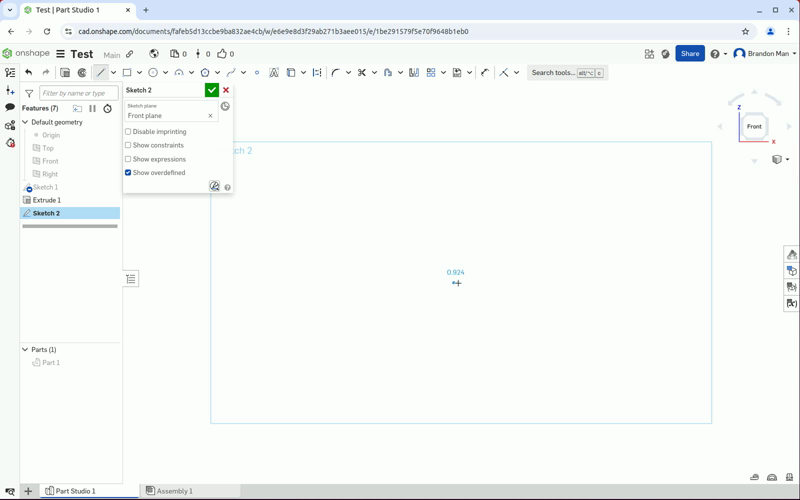
scroll(6)
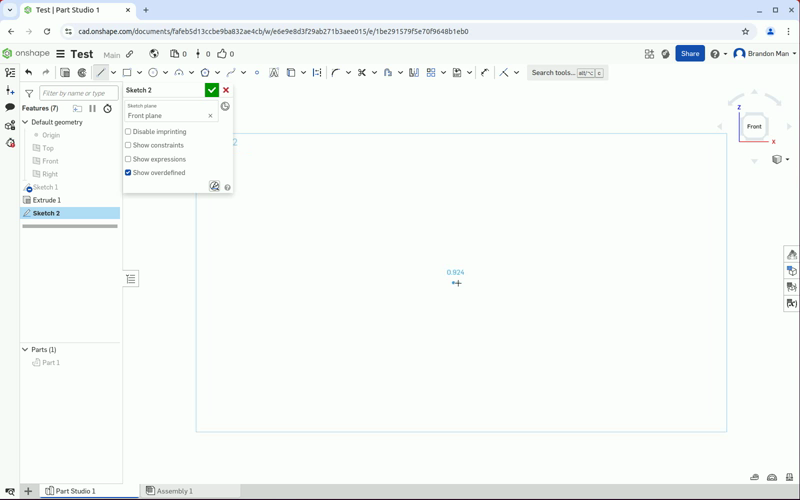
scroll(6)
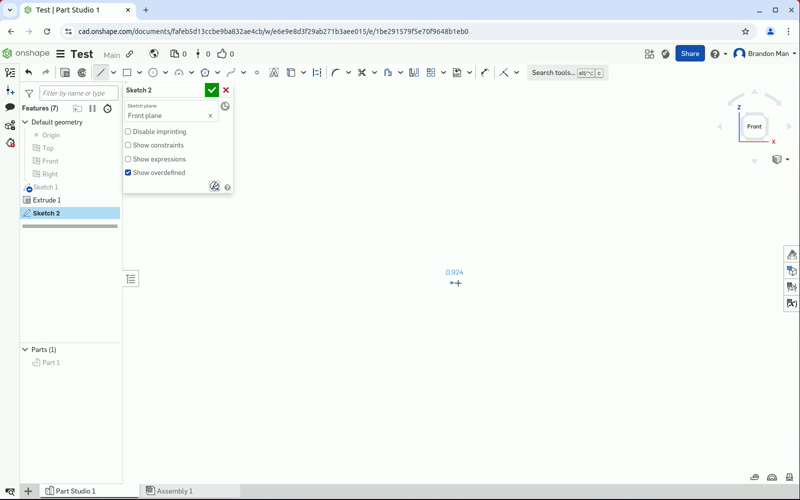
scroll(6)
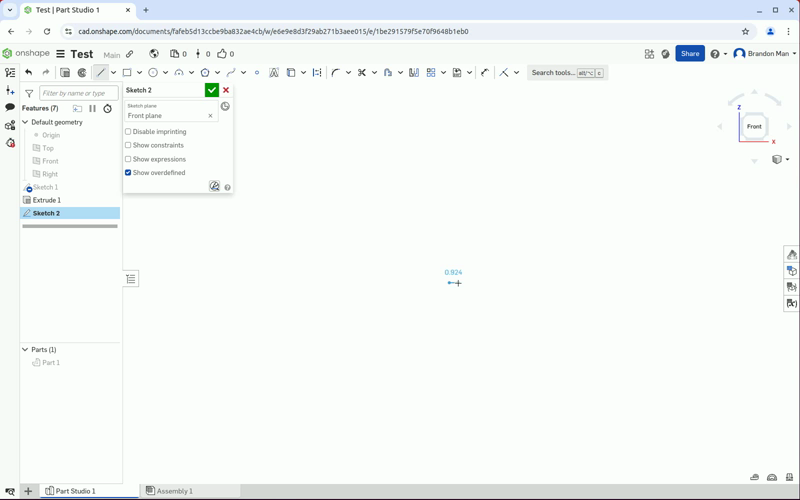
scroll(6)
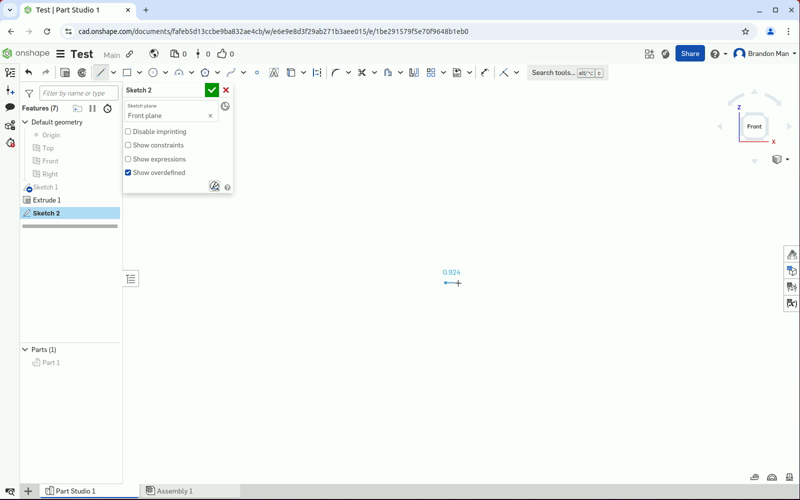
scroll(6)
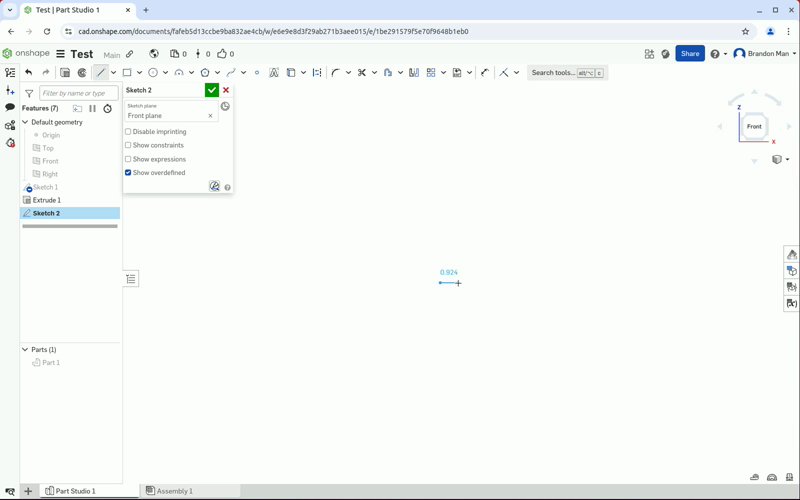
scroll(6)
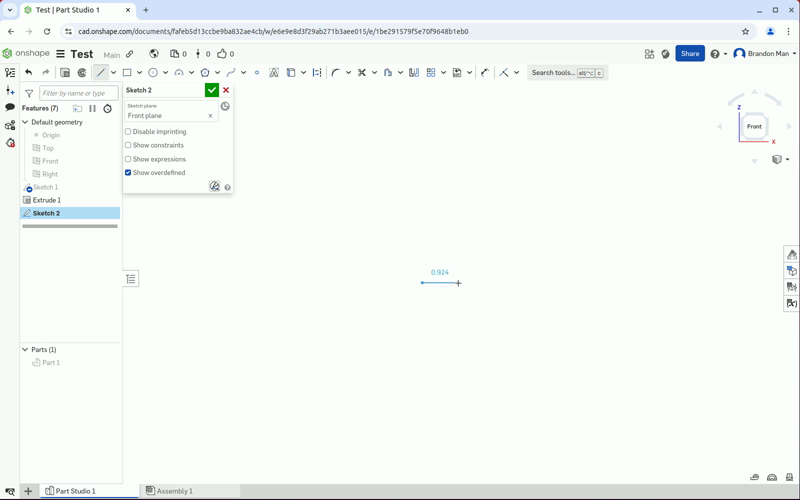
scroll(6)
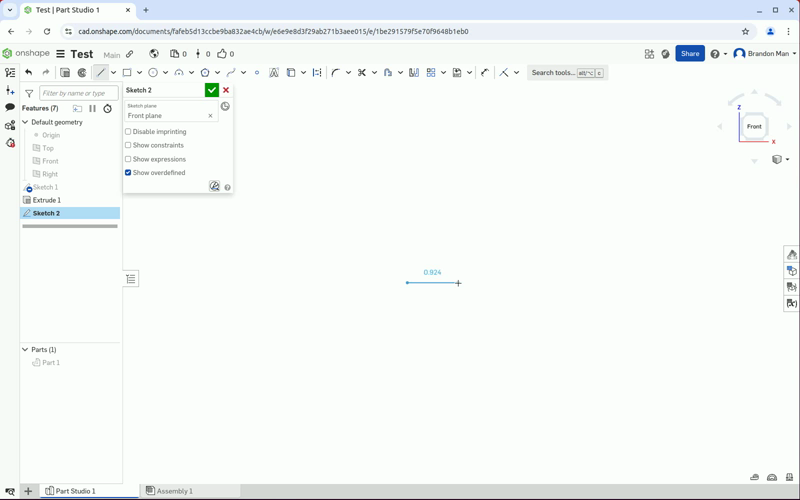
click(458, 282)
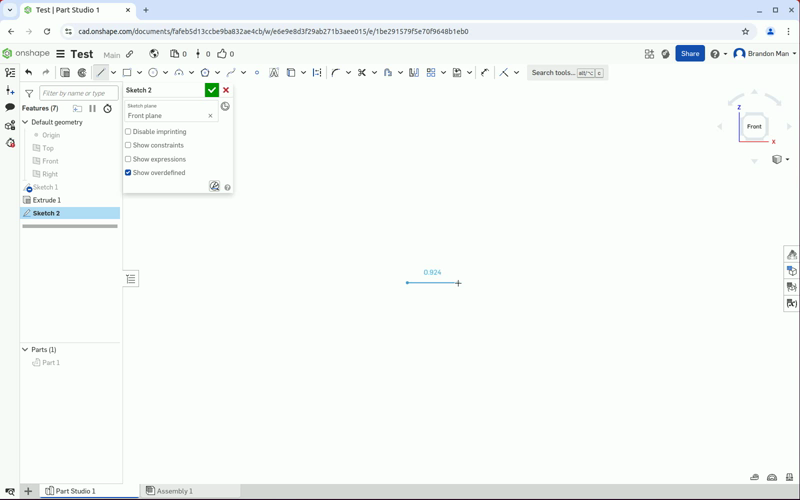
scroll(-6)
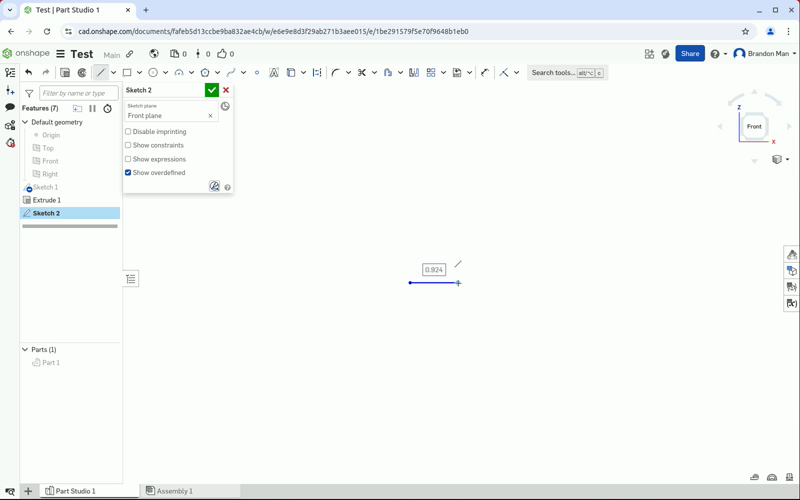
scroll(-6)
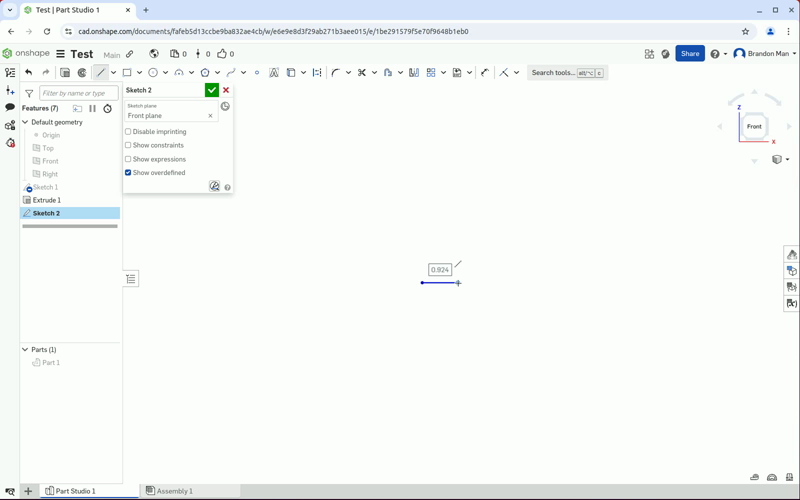
scroll(-6)
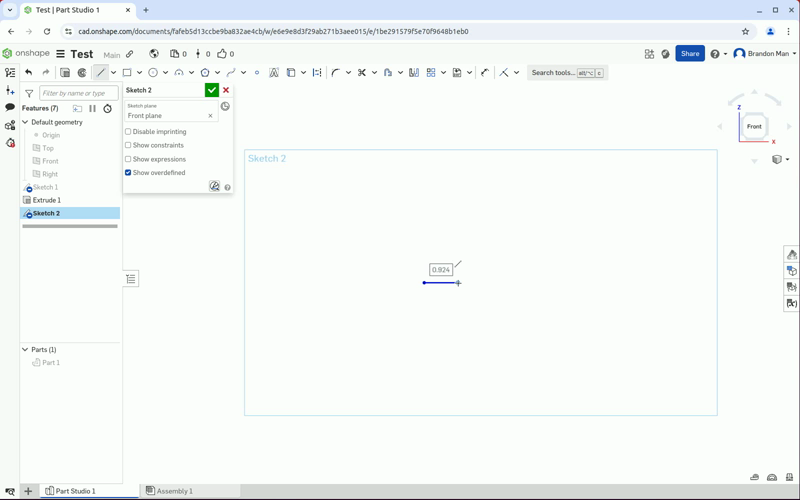
scroll(-6)
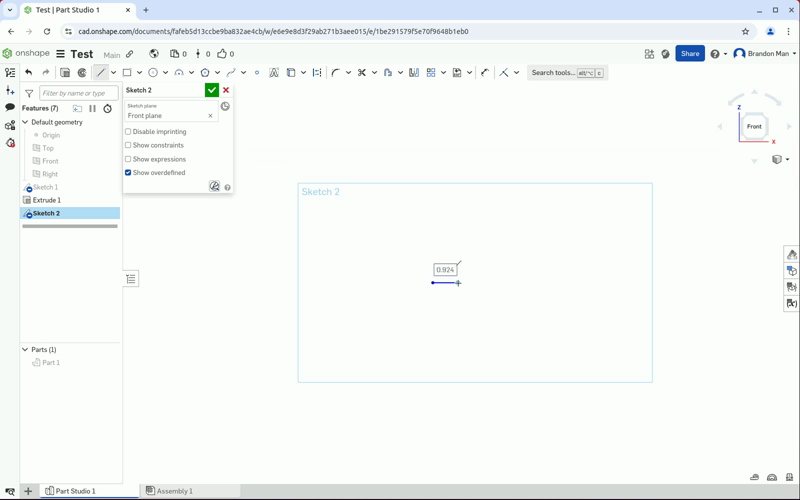
scroll(-6)
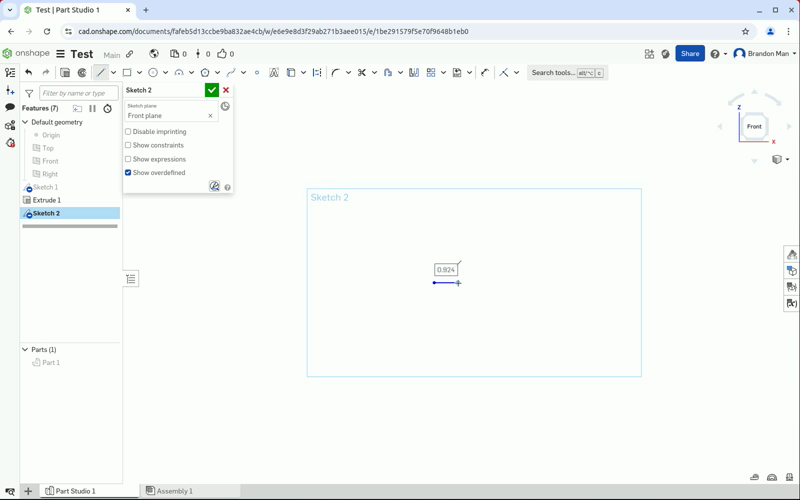
scroll(-6)
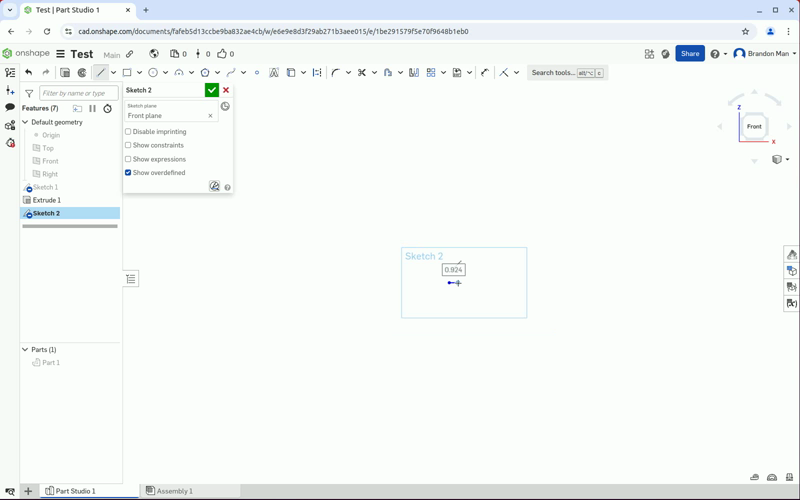
scroll(-6)
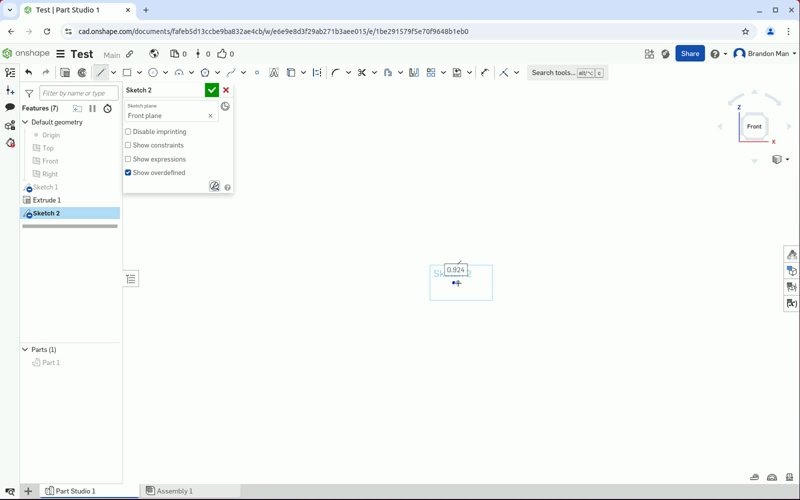
key_up(shift)
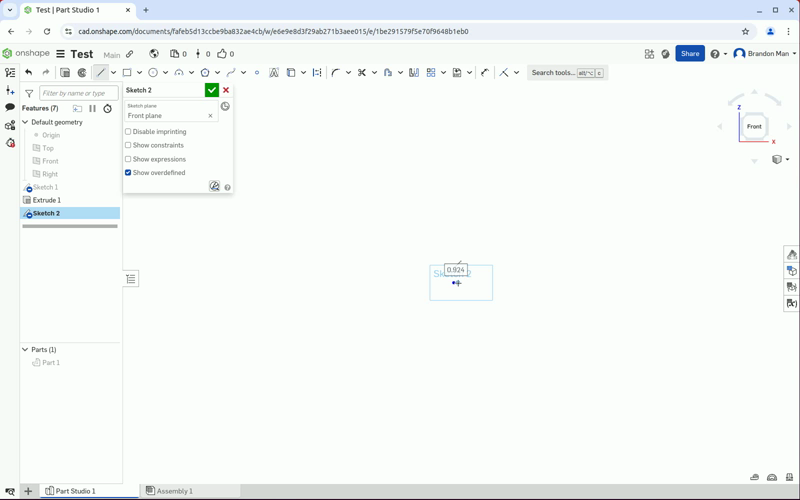
key_down(shift)
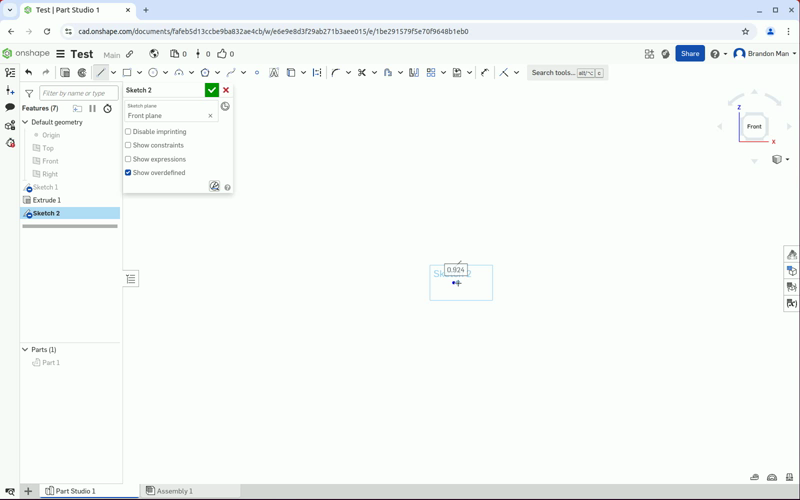
mouse_move(491, 178)
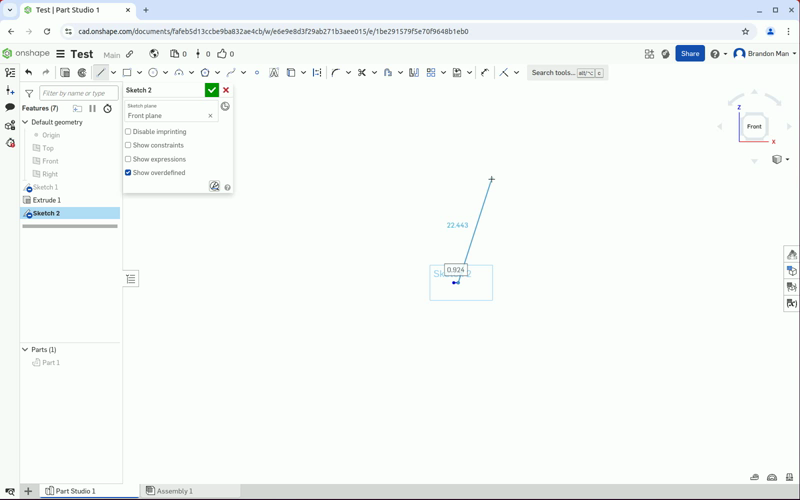
click(491, 178)
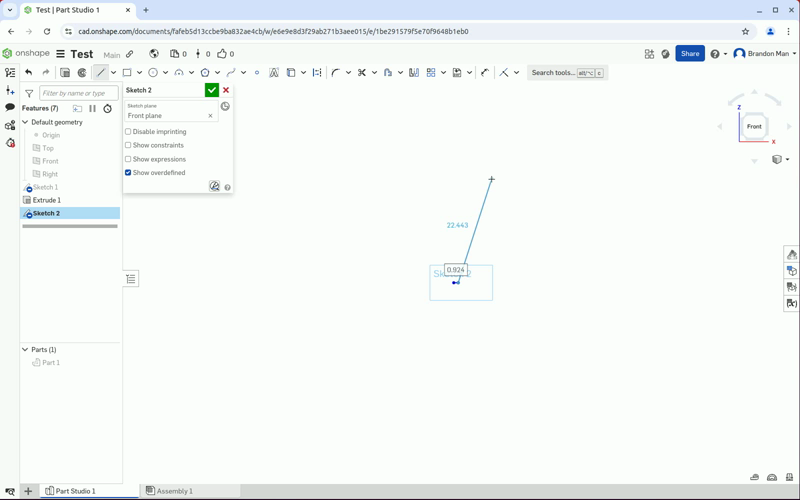
key_up(shift)
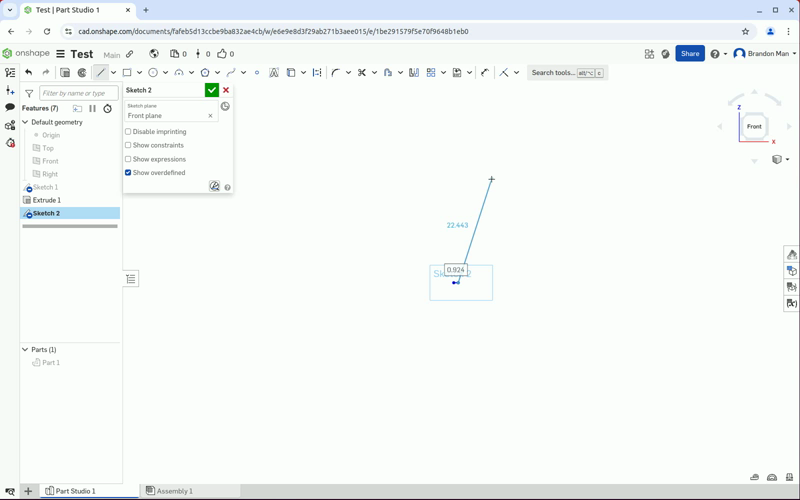
key(esc)
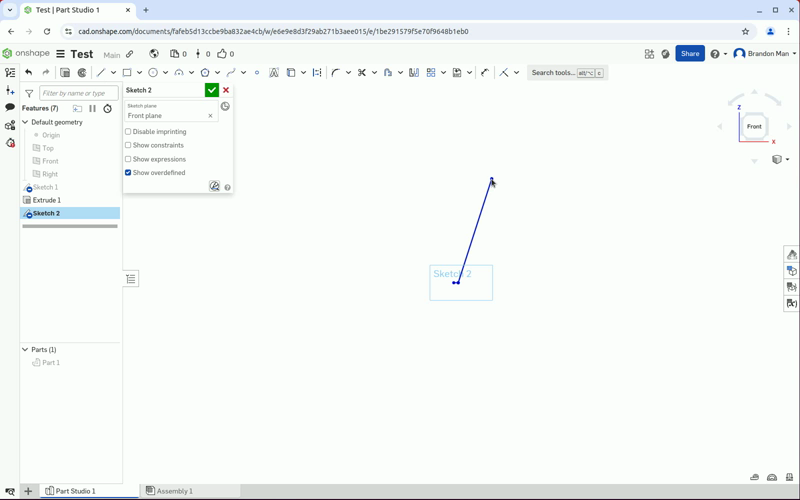
key(a)
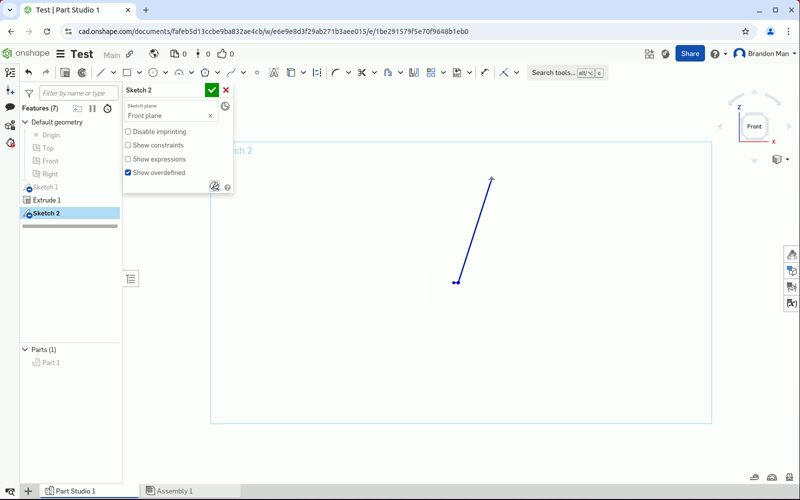
mouse_move(491, 178)
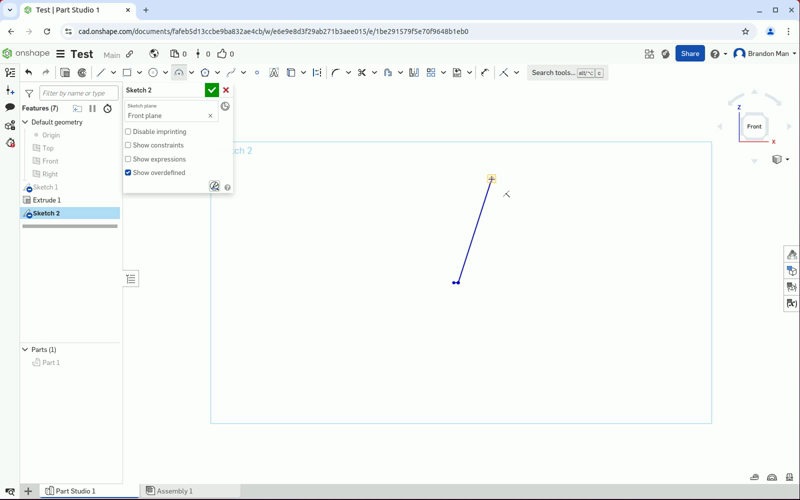
click(491, 178)
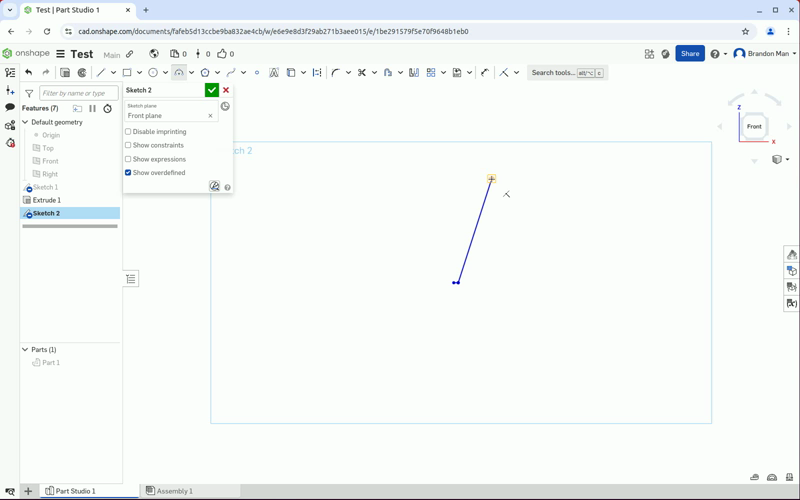
key_down(shift)
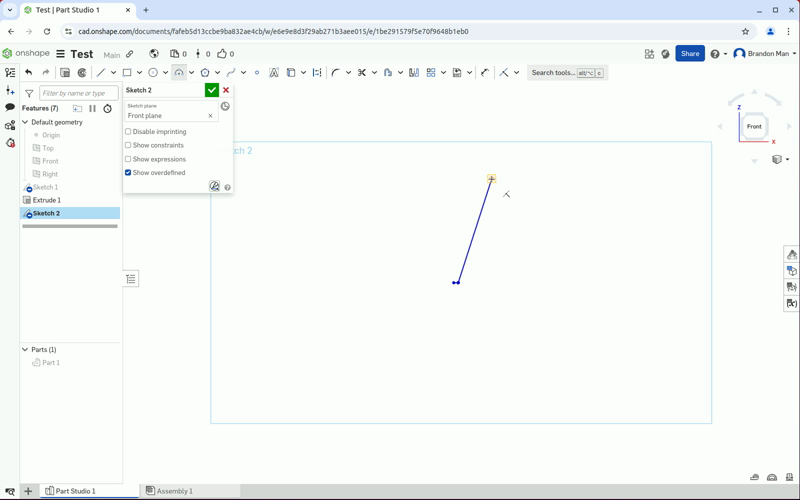
mouse_move(464, 170)
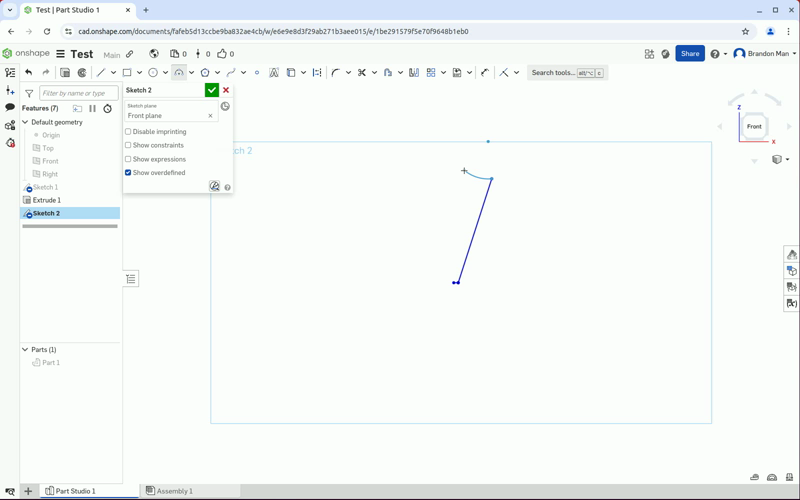
click(464, 170)
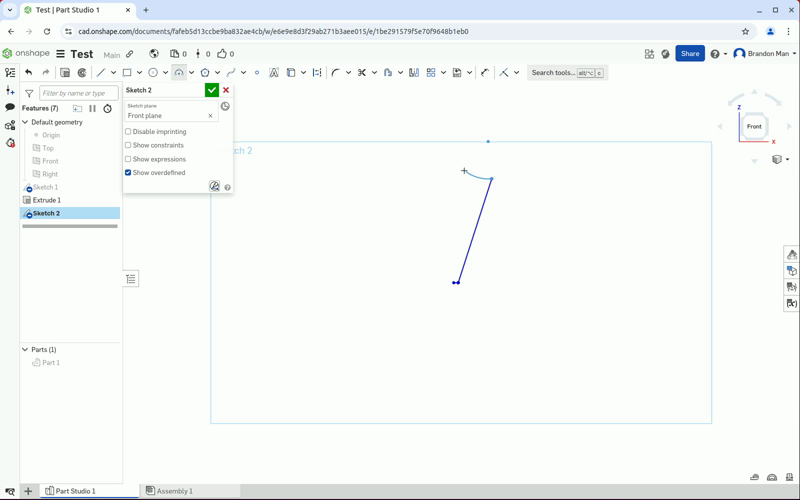
mouse_move(478, 173)
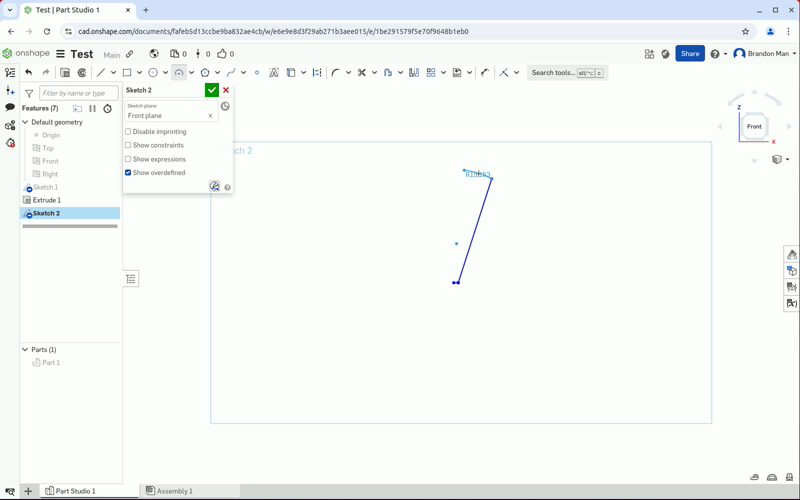
click(478, 173)
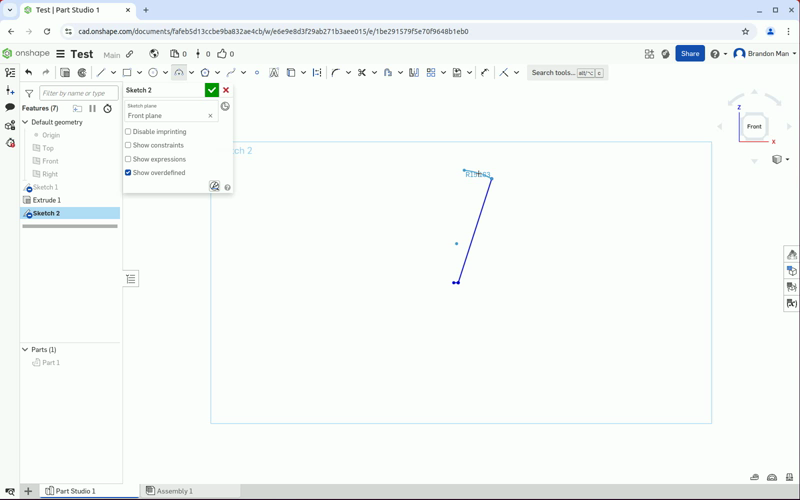
key_up(shift)
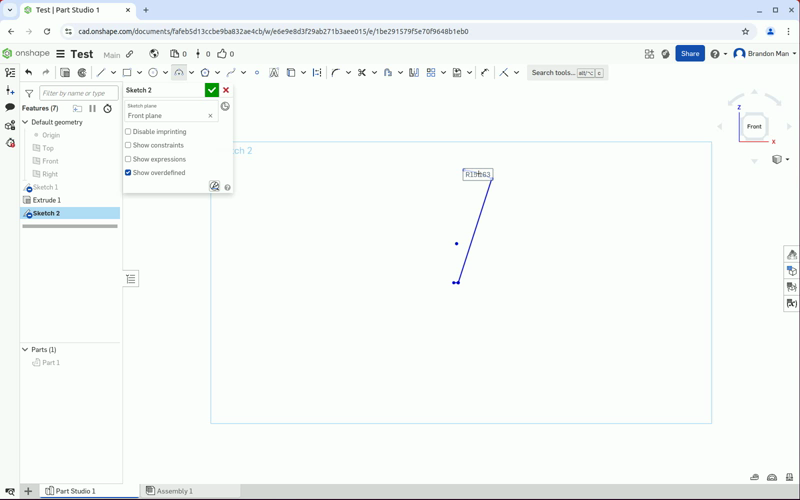
key(esc)
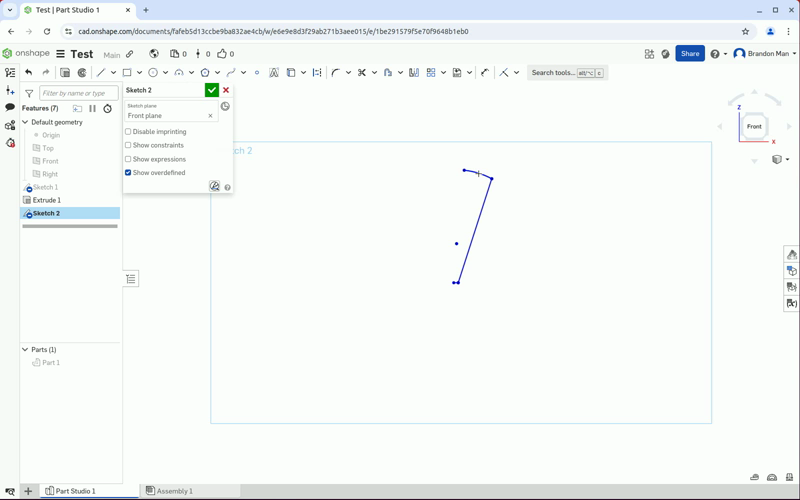
key(l)
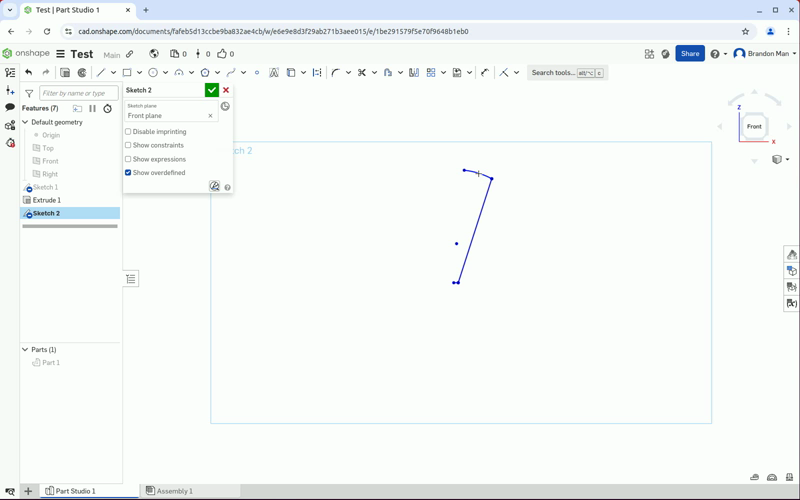
mouse_move(464, 170)
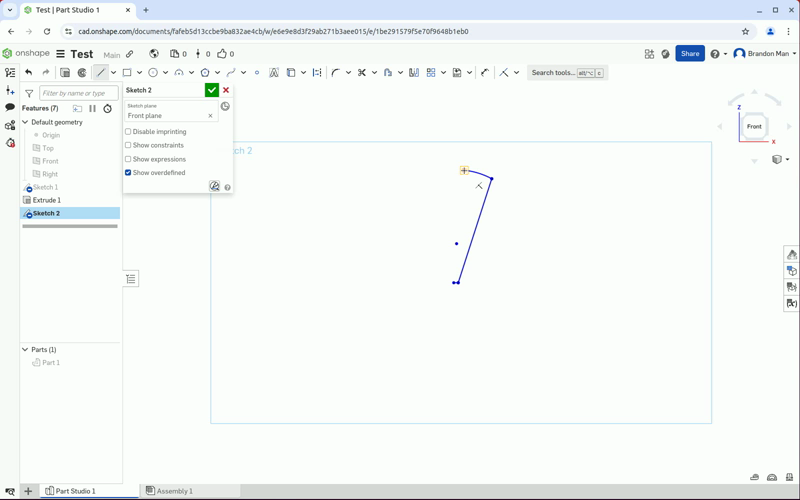
click(464, 170)
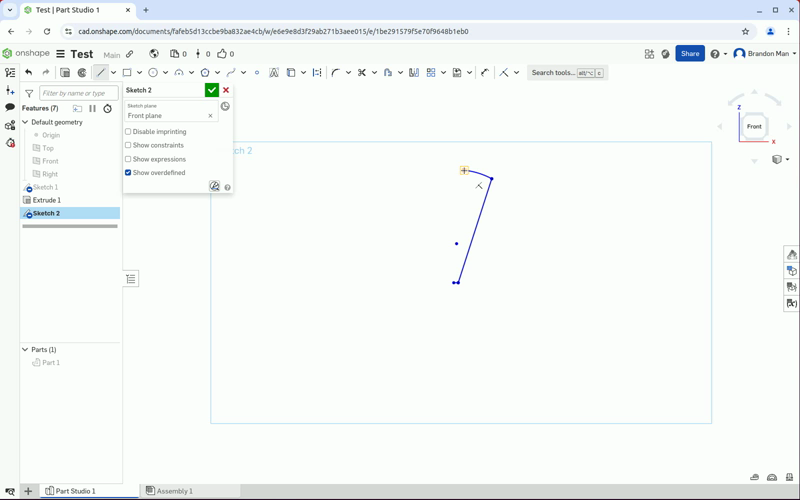
key_down(shift)
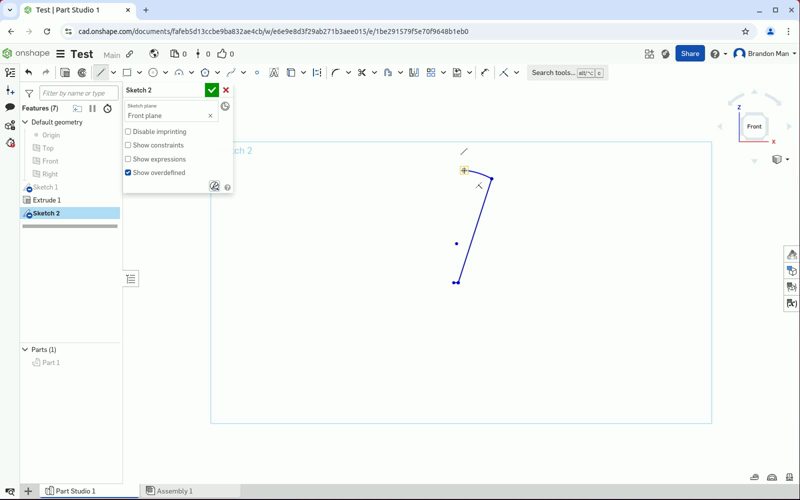
mouse_move(453, 282)
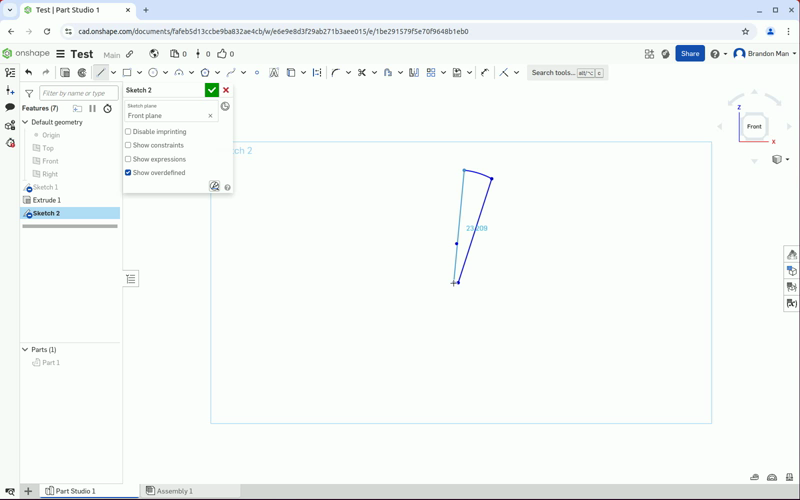
key_up(shift)
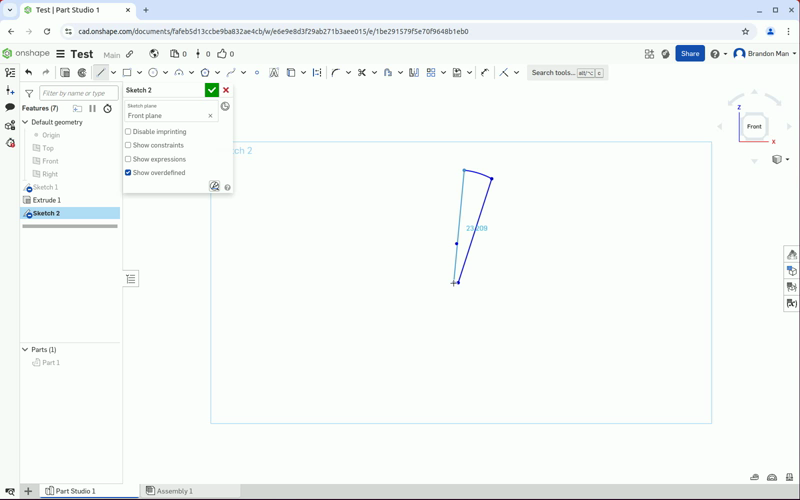
click(453, 282)
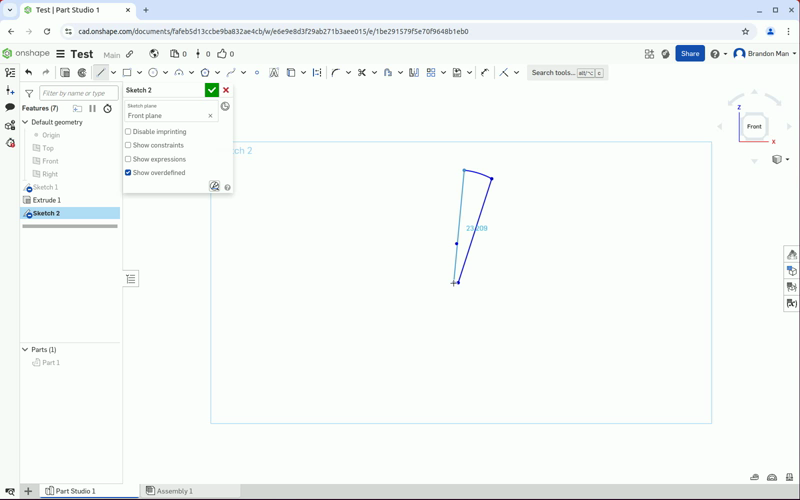
key(esc)
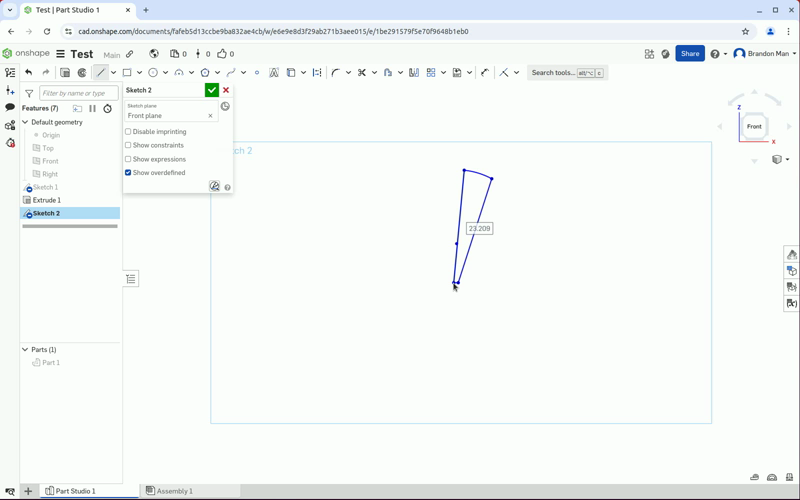
mouse_move(473, 179)
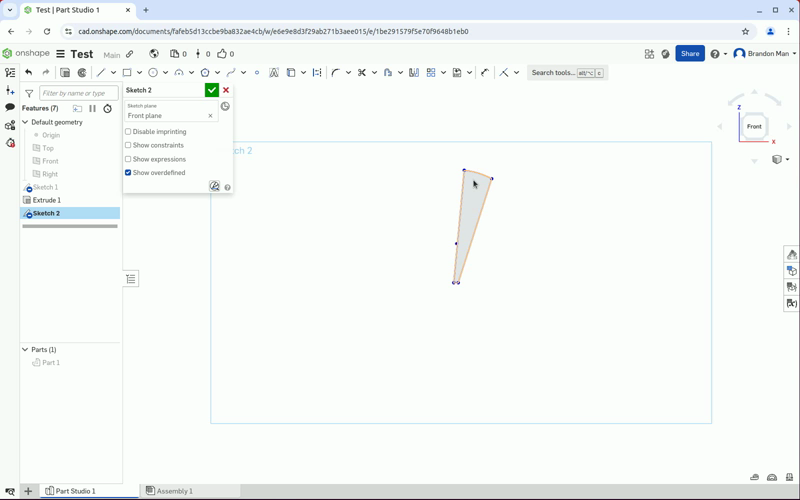
click(473, 179)
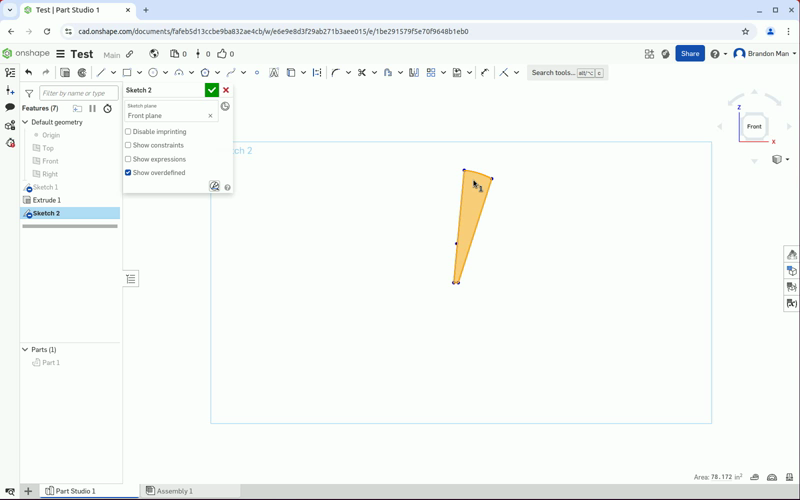
mouse_move(73, 352)
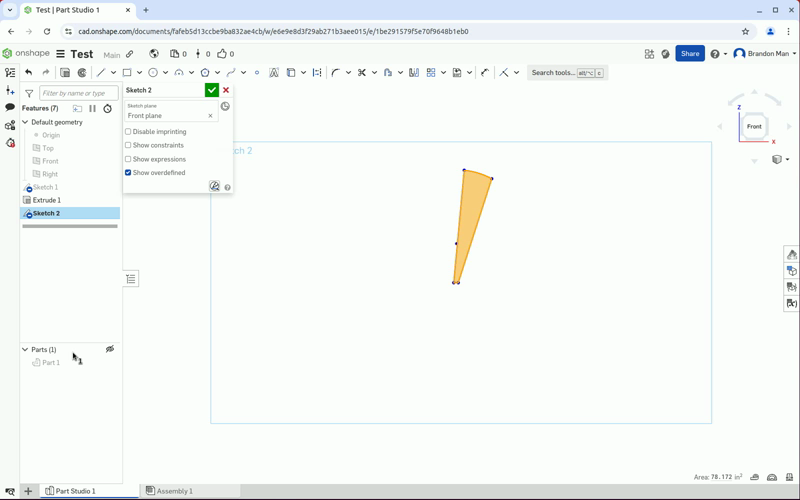
key(shift+y)
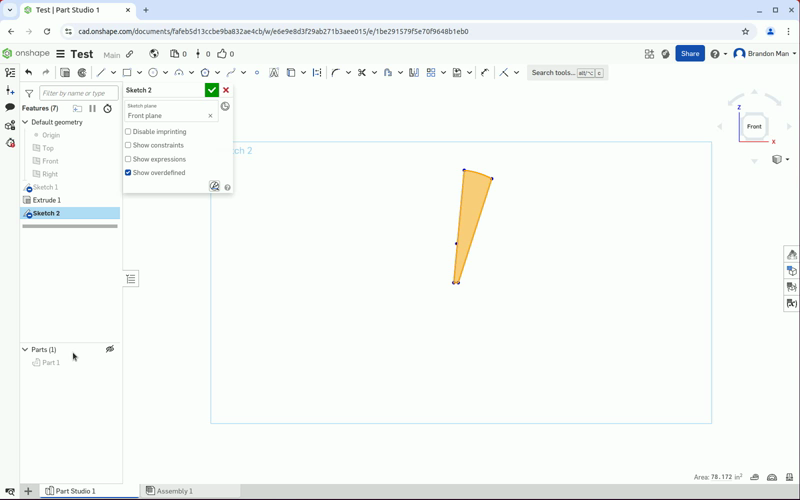
key(shift+e)
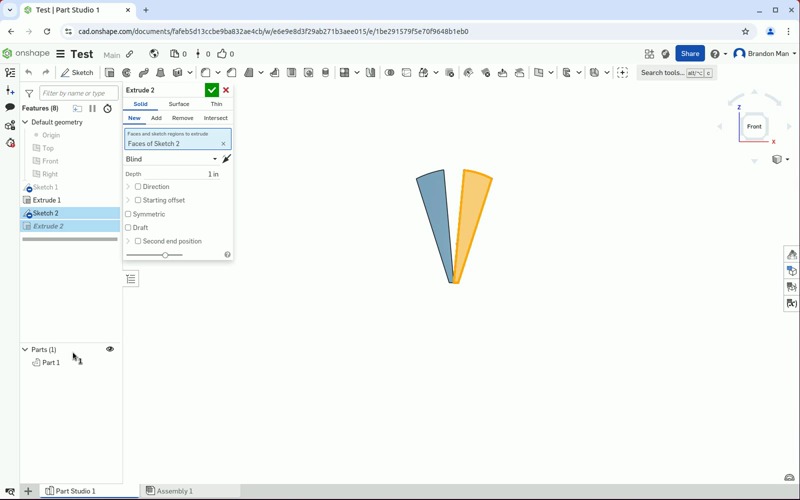
mouse_move(143, 106)
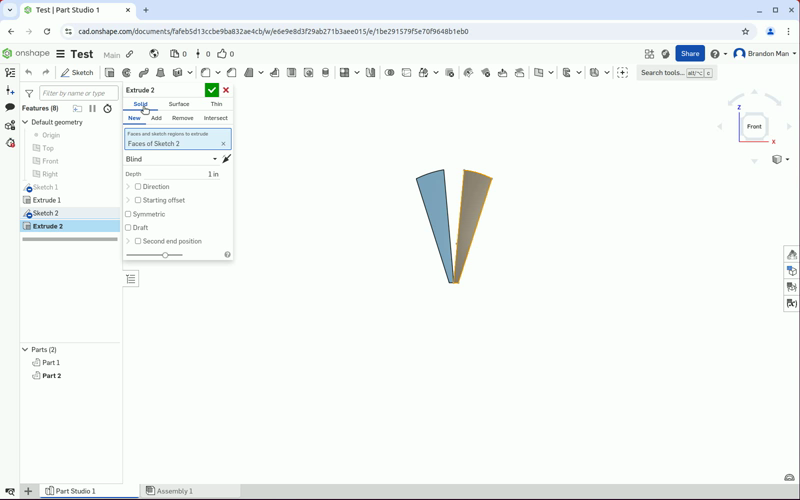
click(143, 106)
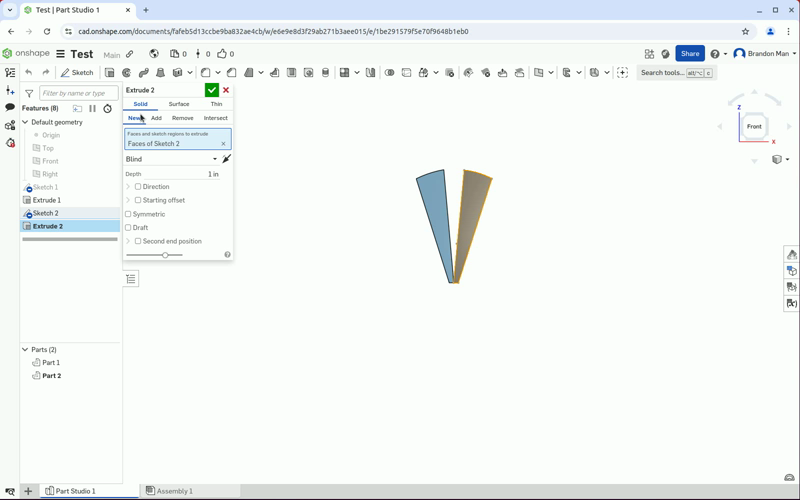
mouse_move(137, 120)
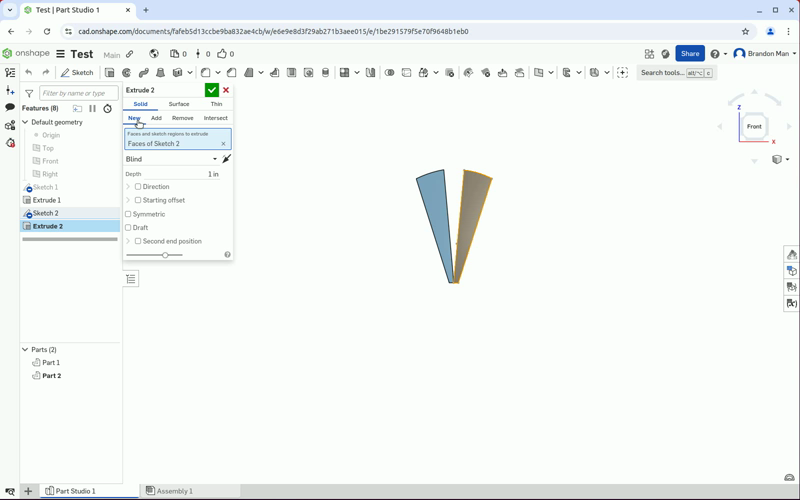
click(137, 120)
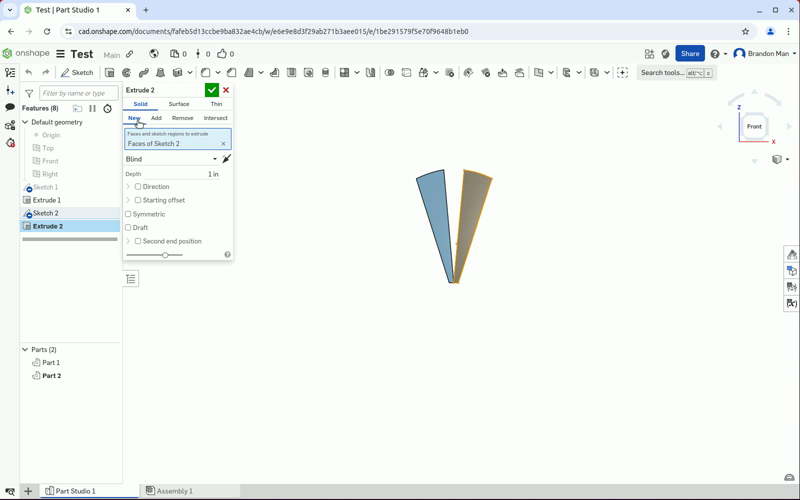
key(tab, 4)
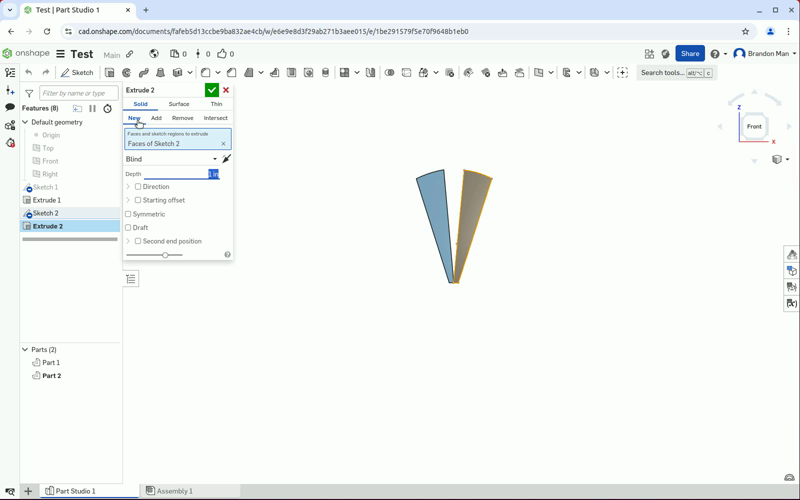
text(0.722)
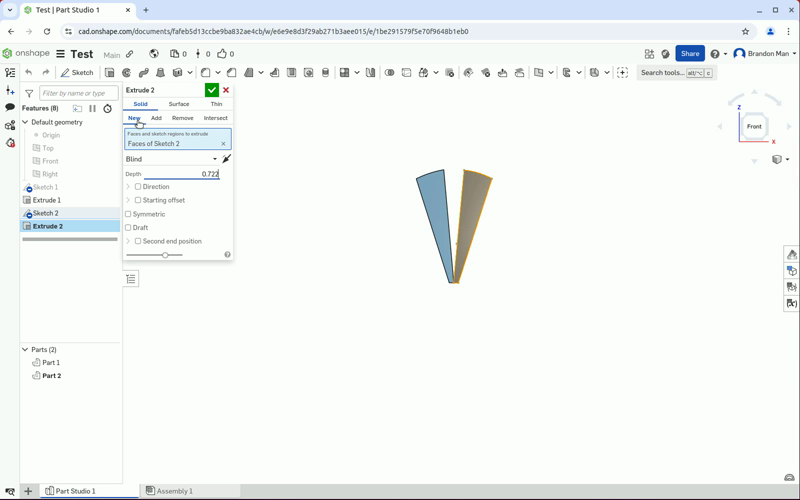
key(enter)
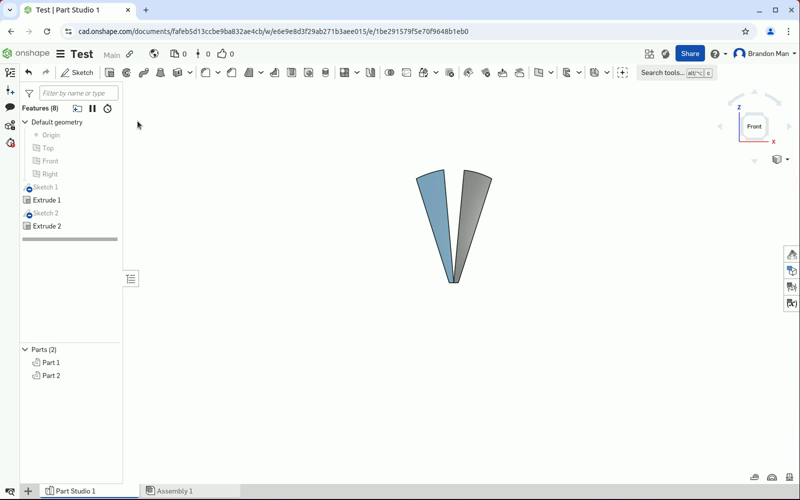
key(shift+h)
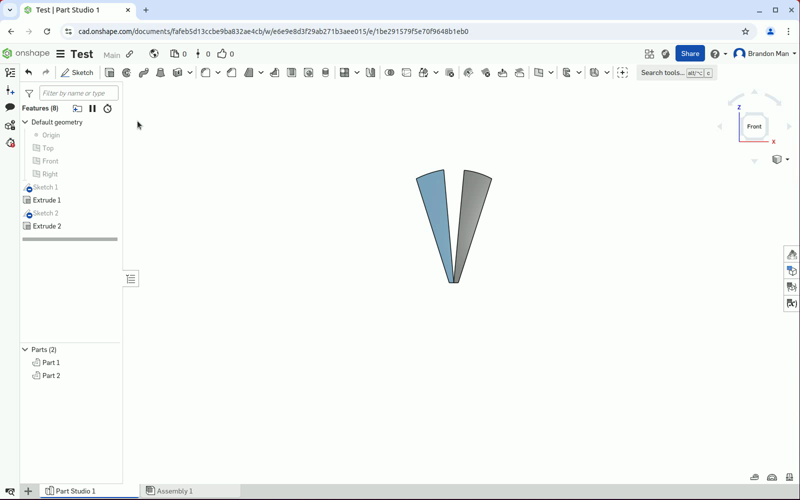
key(shift+h)
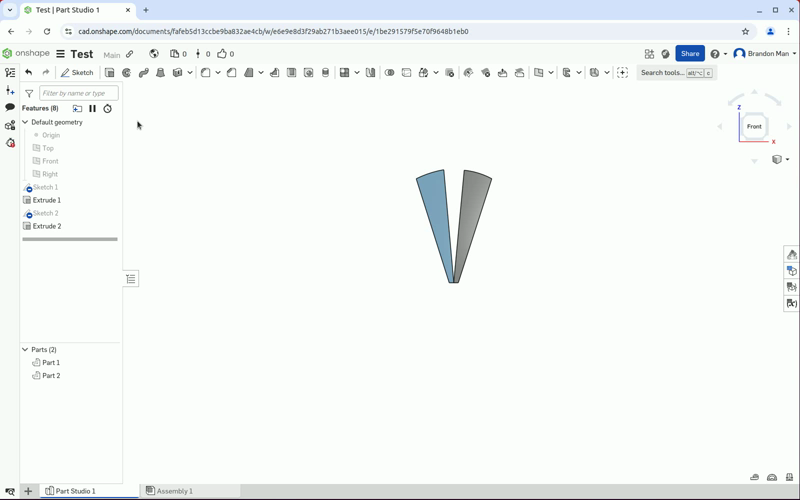
mouse_move(73, 189)
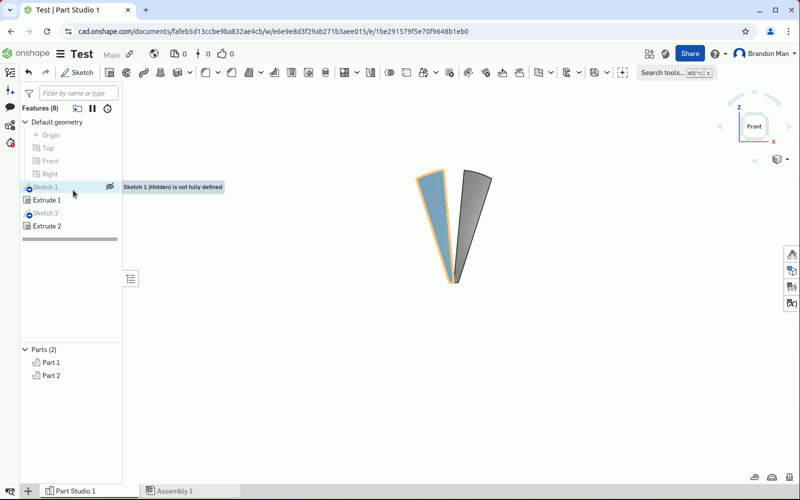
click(73, 189)
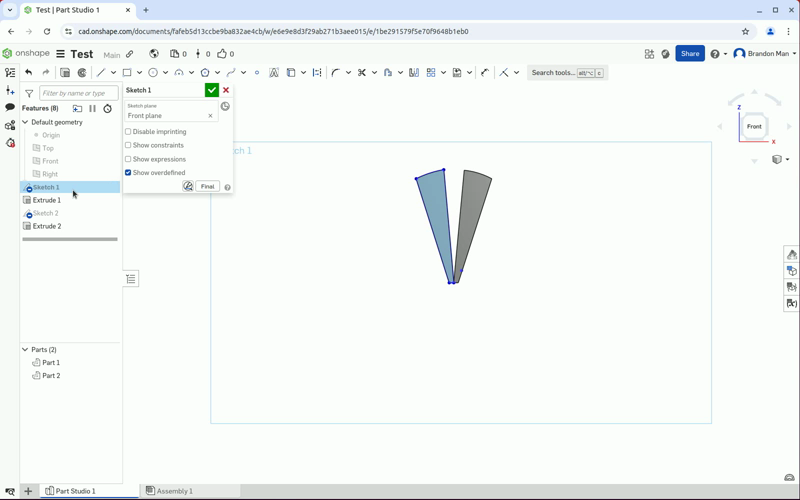
mouse_move(229, 92)
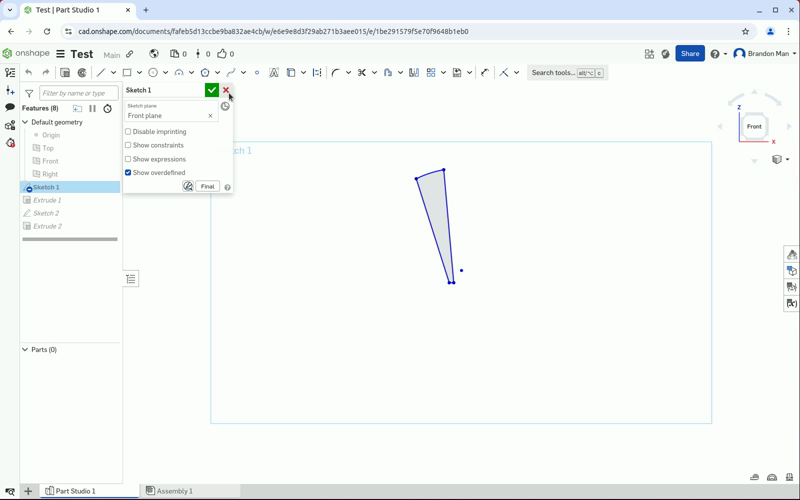
click(229, 92)
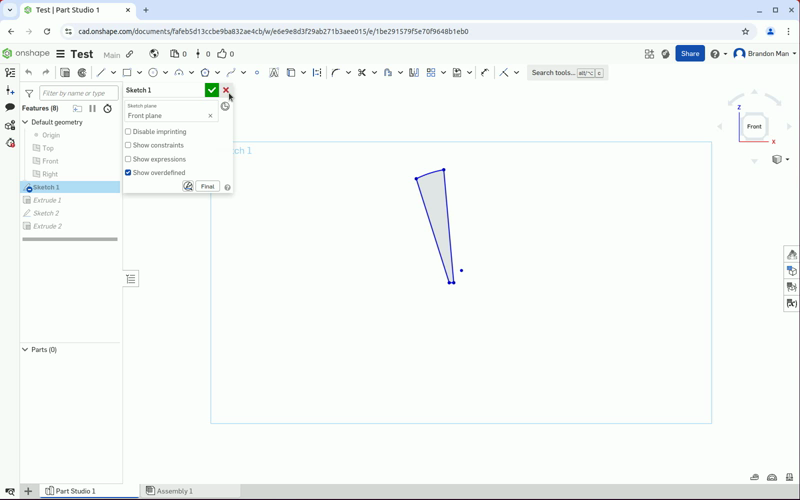
key(shift+s)
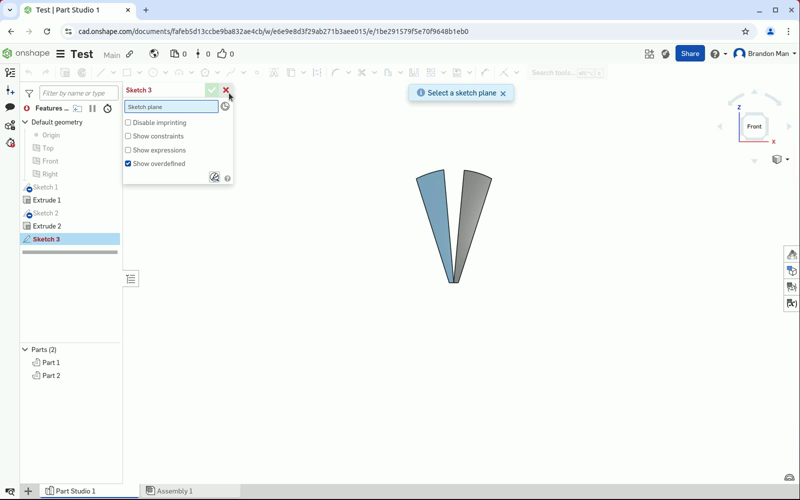
mouse_move(73, 163)
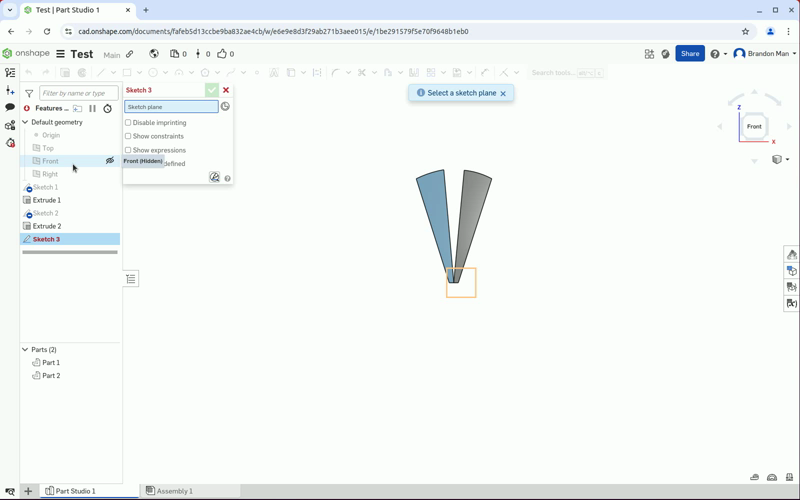
click(73, 163)
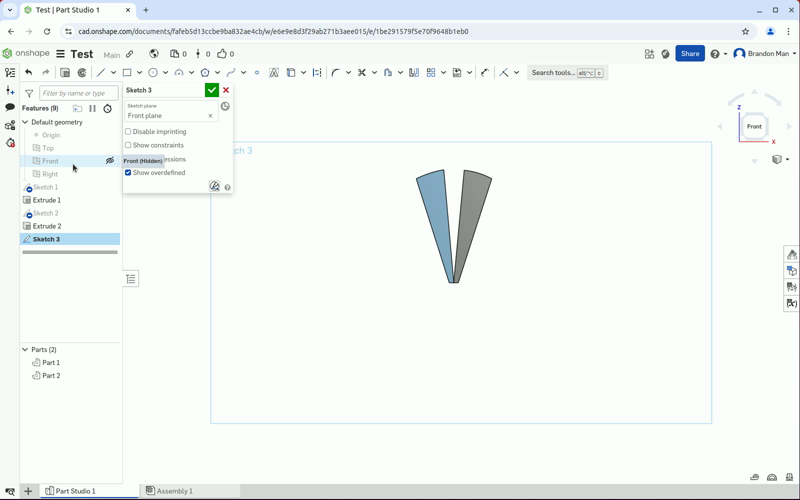
mouse_move(73, 352)
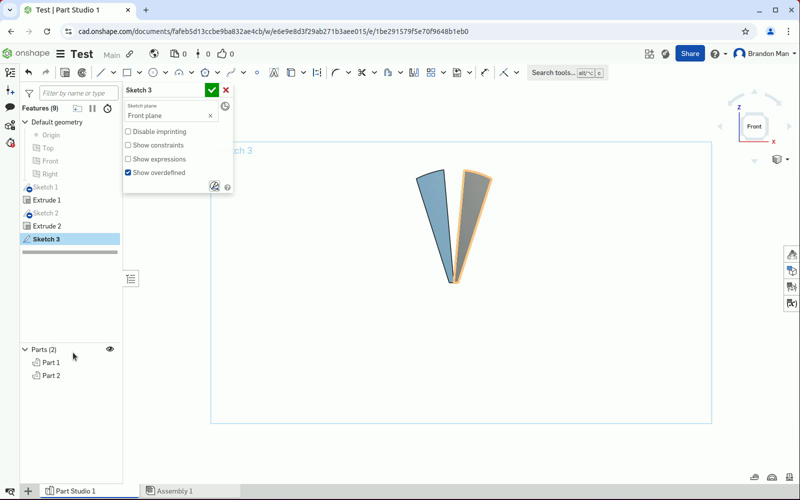
key(y)
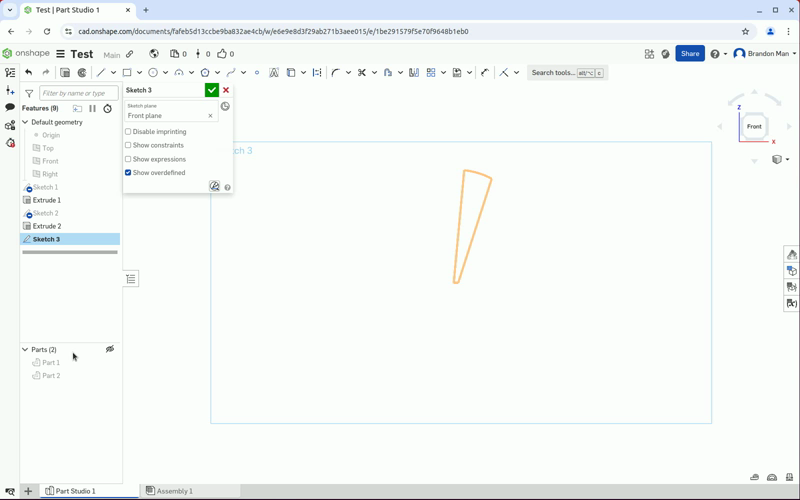
key(l)
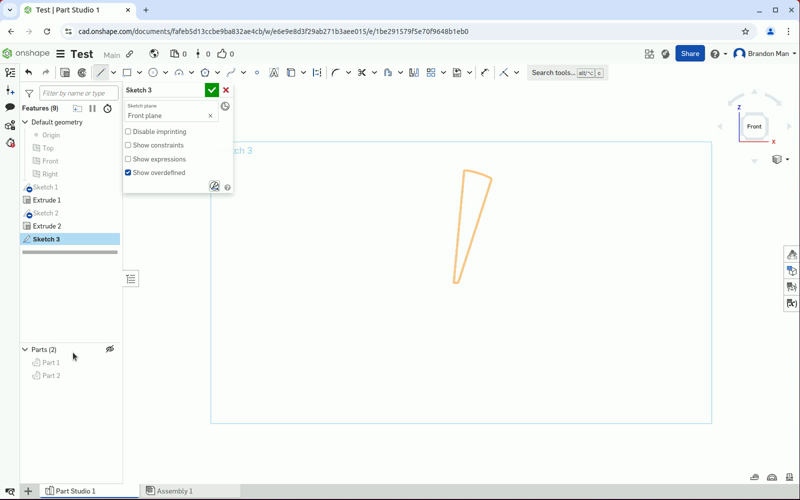
key_down(shift)
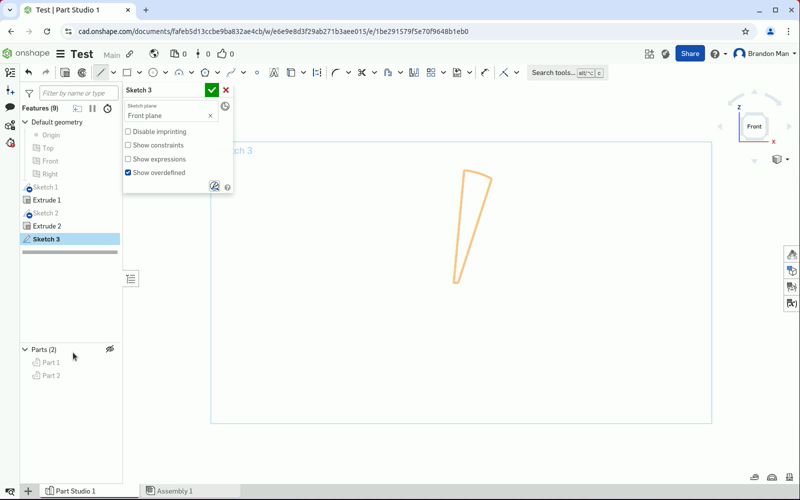
mouse_move(370, 262)
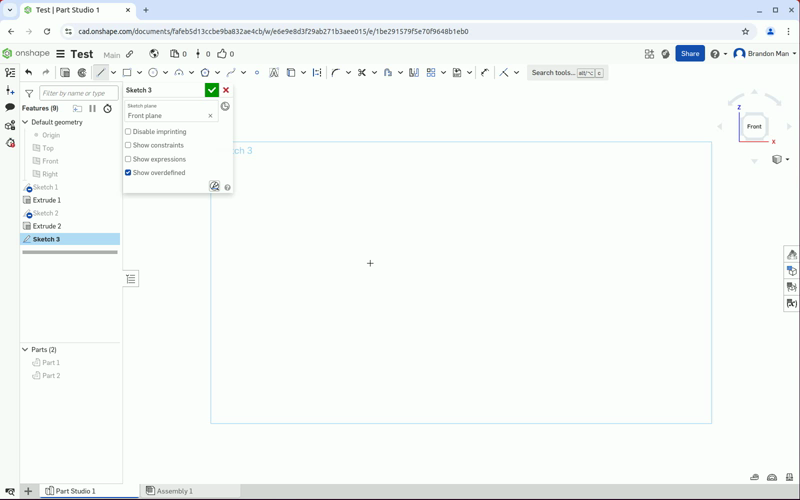
click(370, 262)
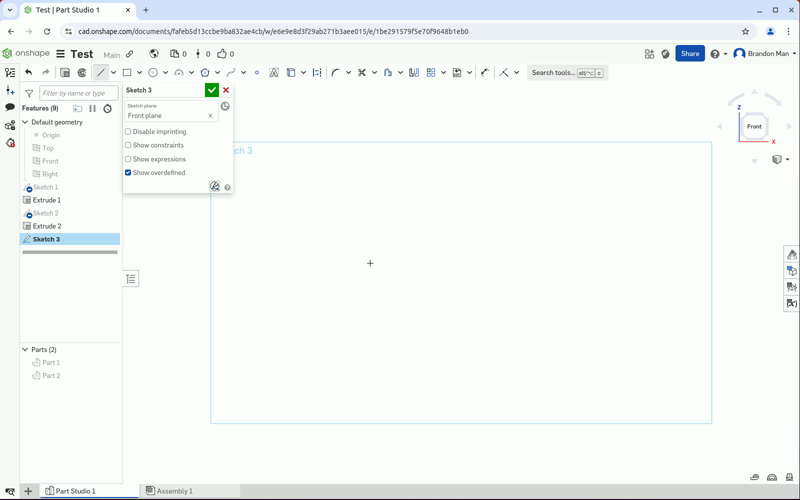
key_up(shift)
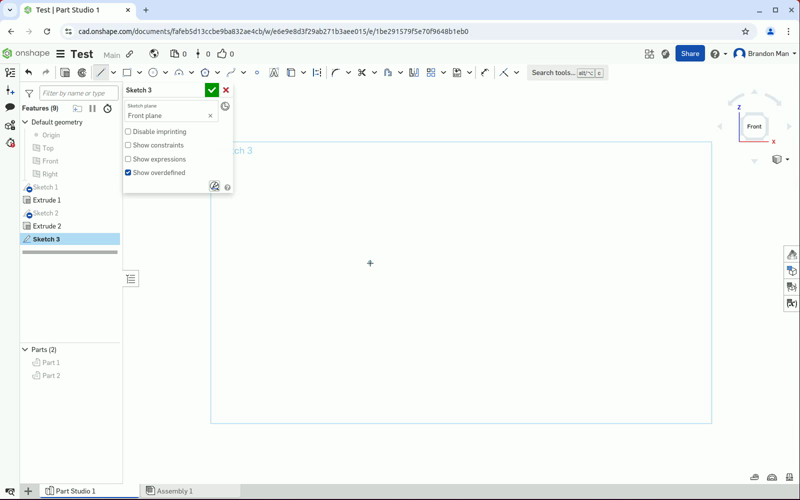
key_down(shift)
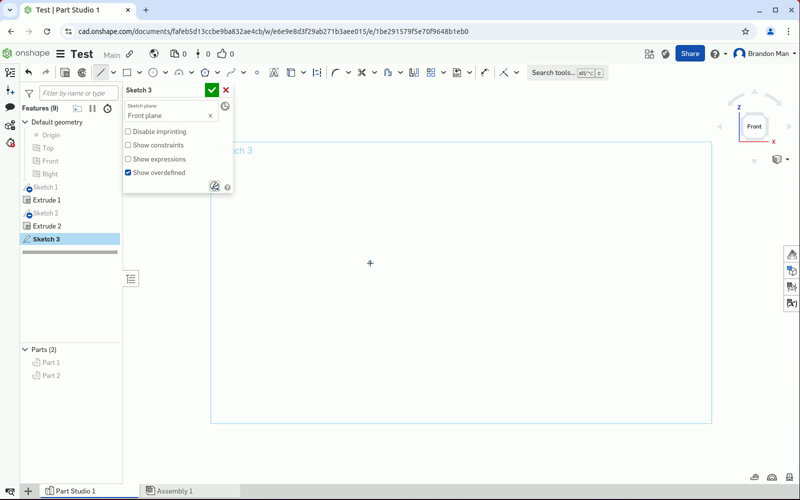
mouse_move(400, 262)
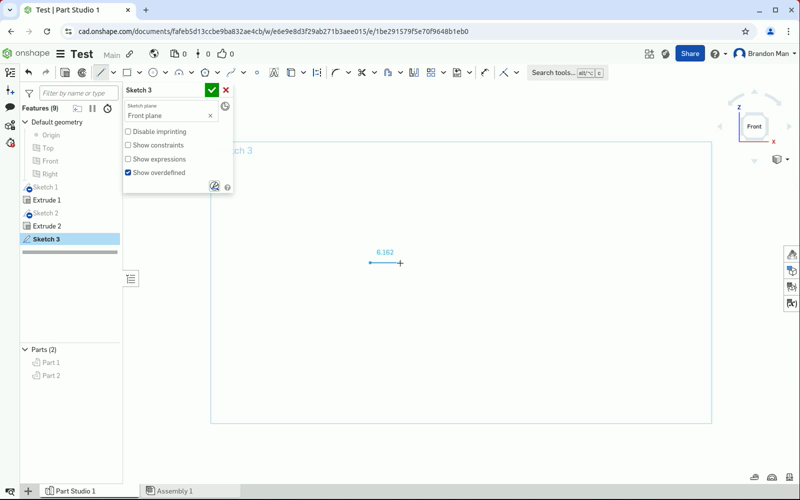
mouse_move(405, 282)
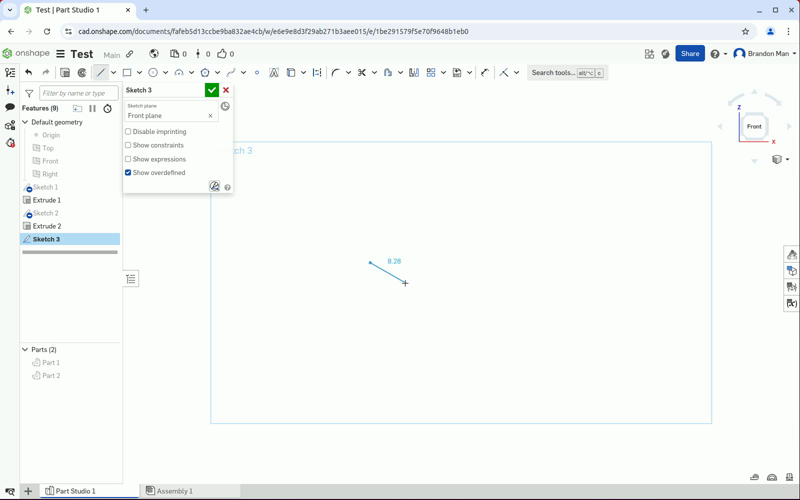
click(405, 282)
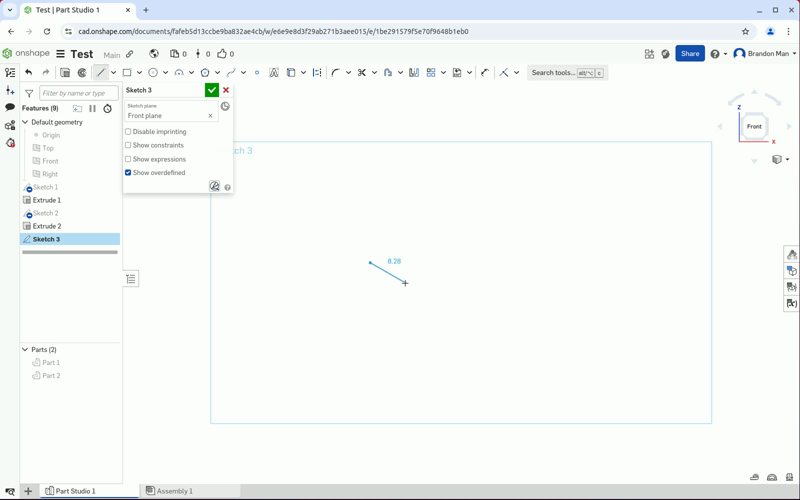
key_up(shift)
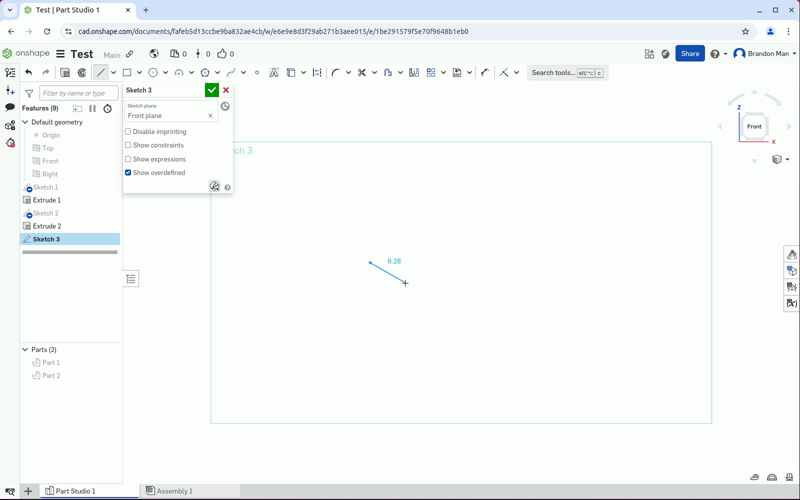
key_down(shift)
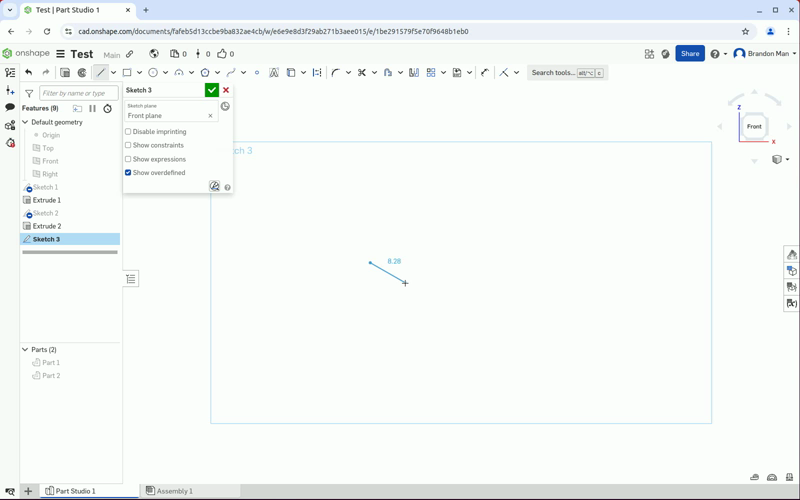
mouse_move(435, 282)
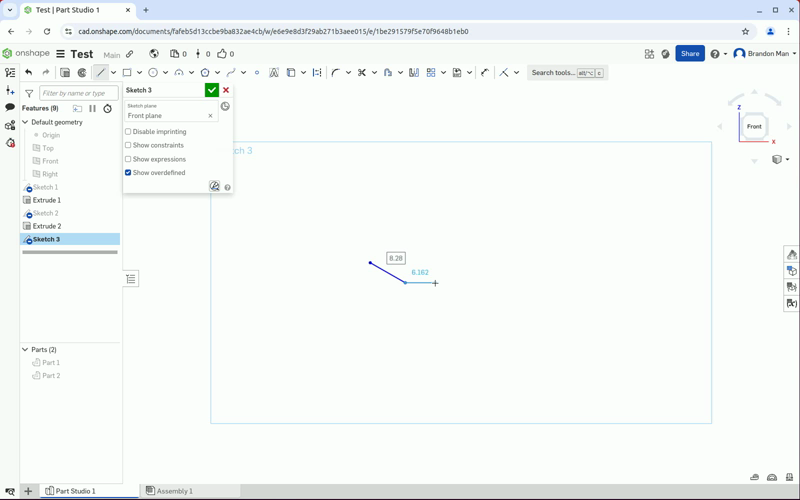
mouse_move(405, 303)
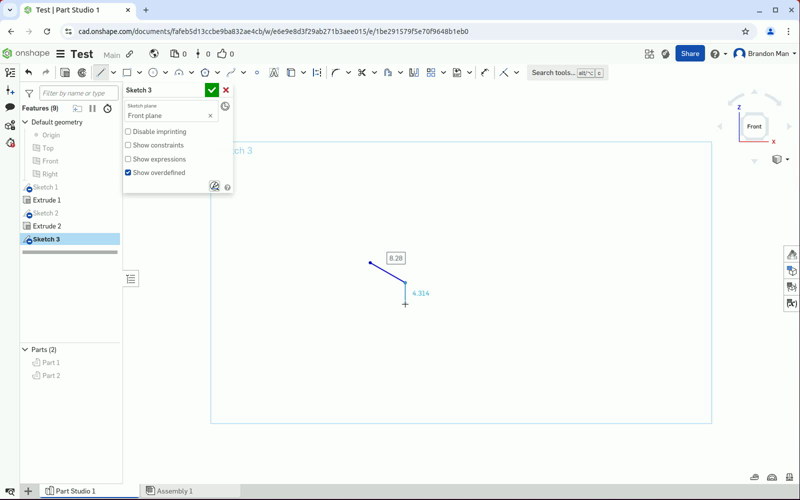
click(405, 303)
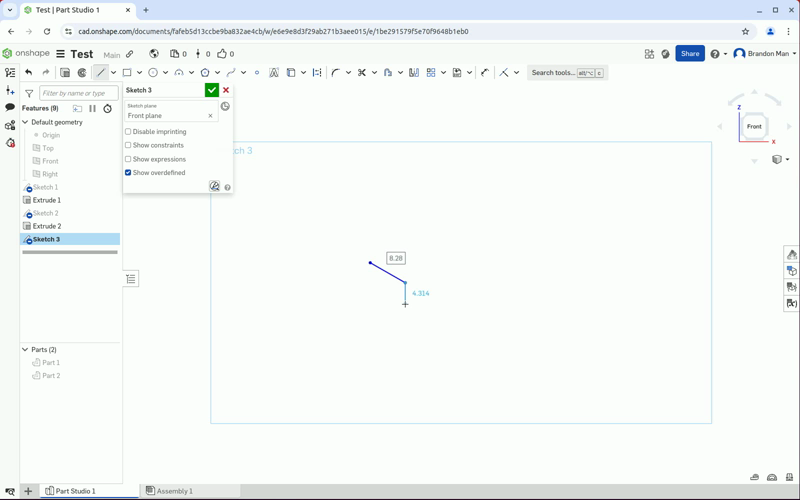
key_up(shift)
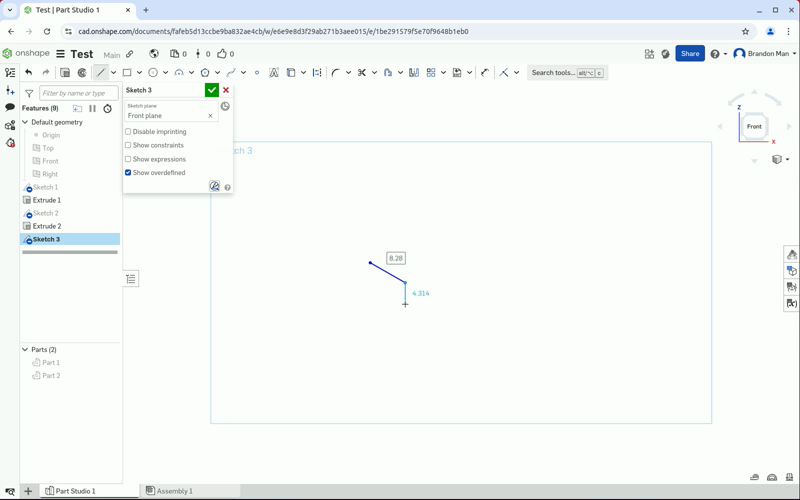
key_down(shift)
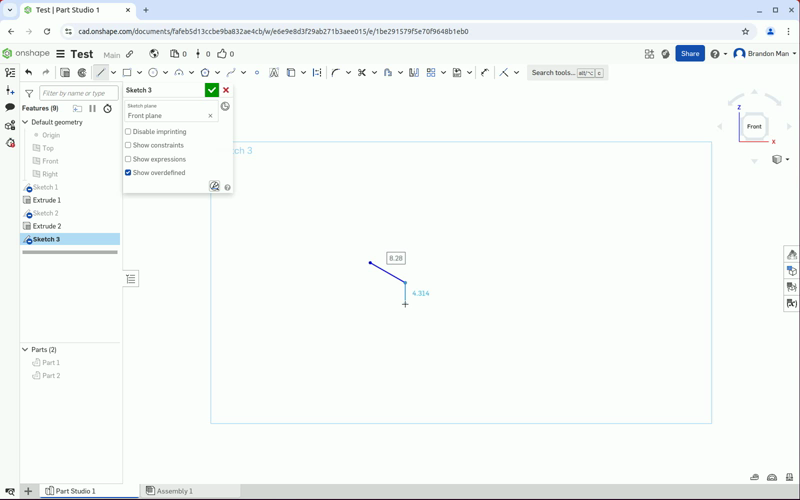
mouse_move(435, 303)
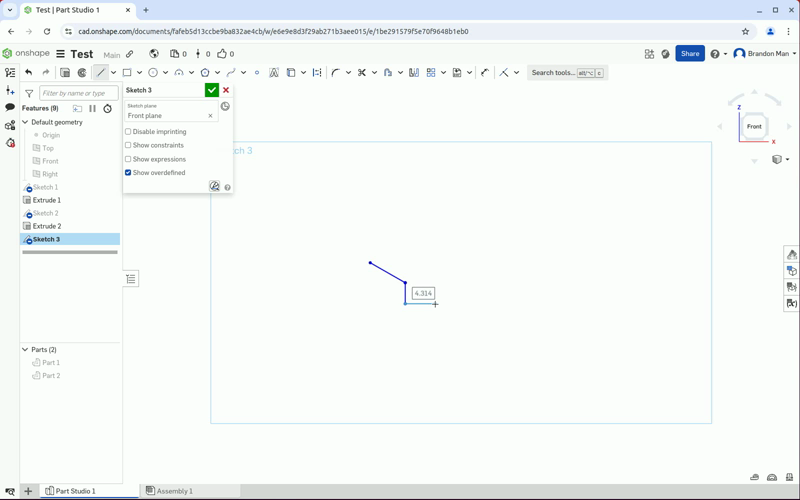
mouse_move(445, 303)
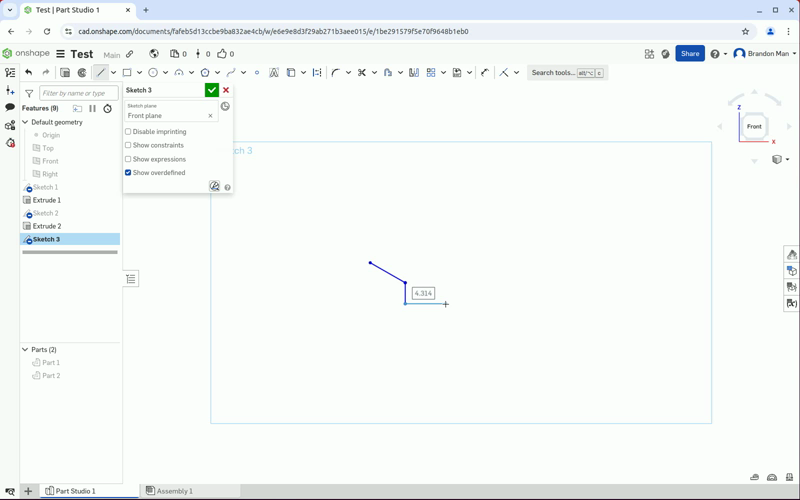
click(445, 303)
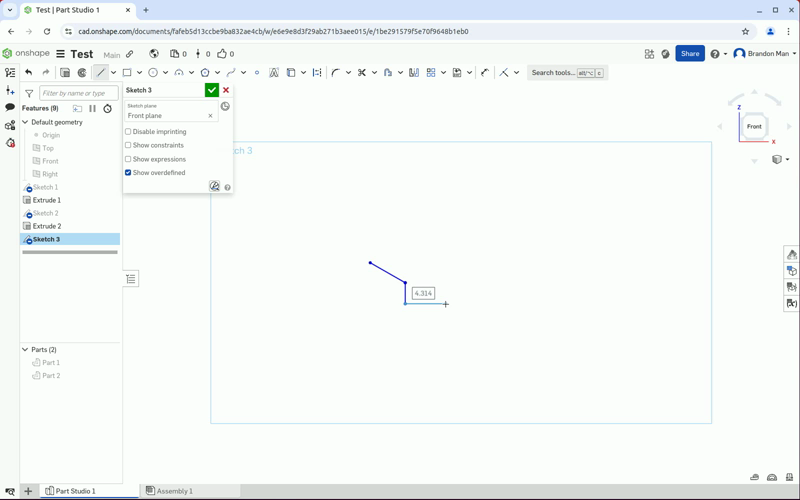
key_up(shift)
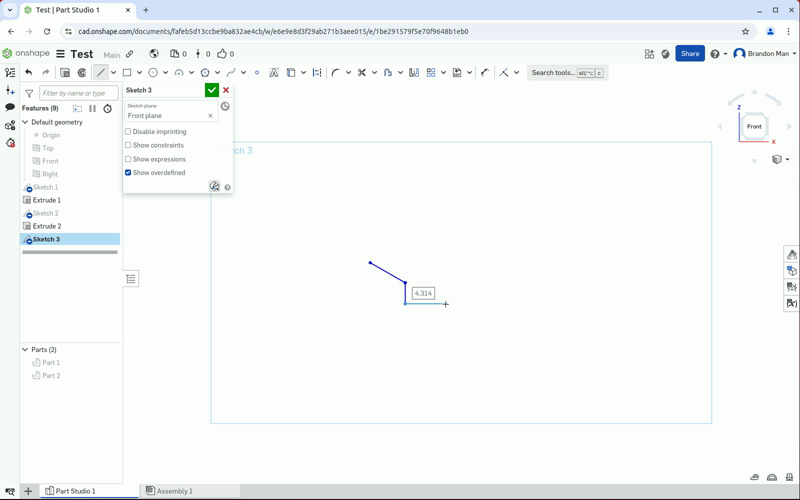
key(esc)
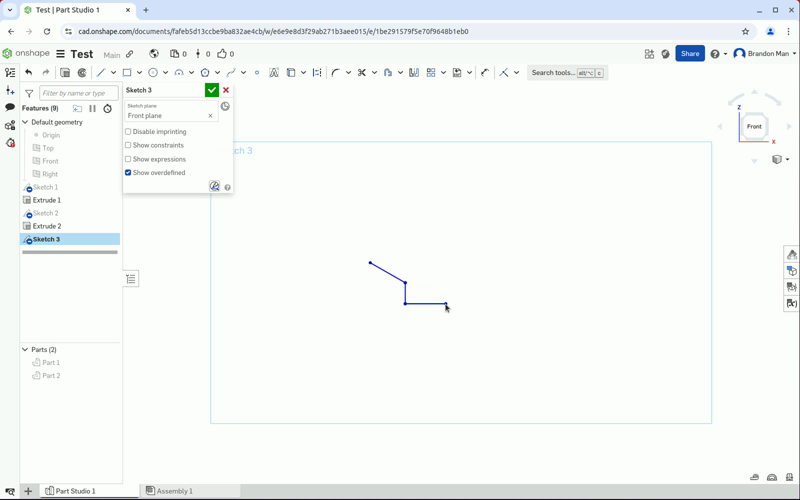
key(a)
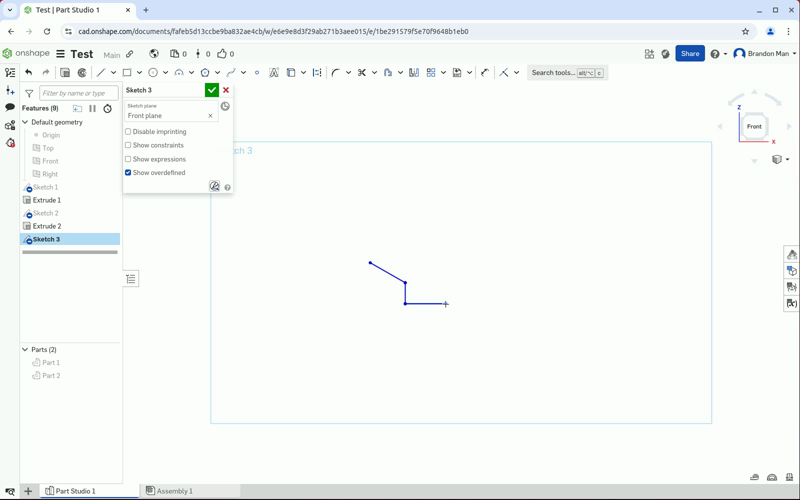
mouse_move(445, 303)
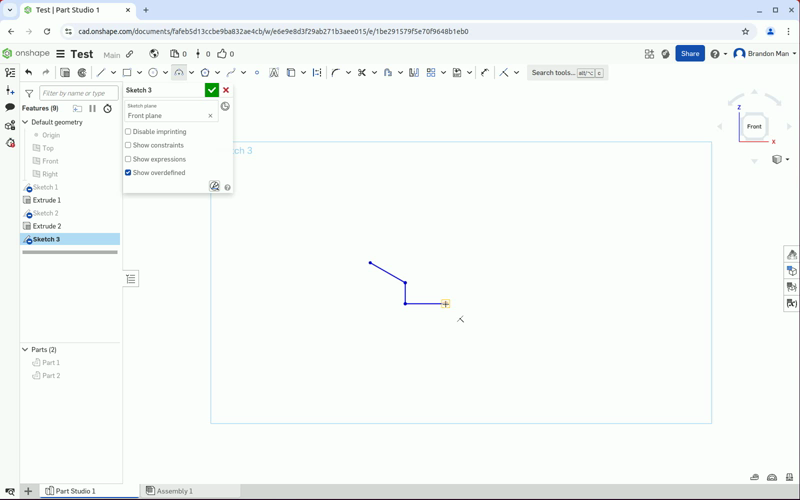
click(445, 303)
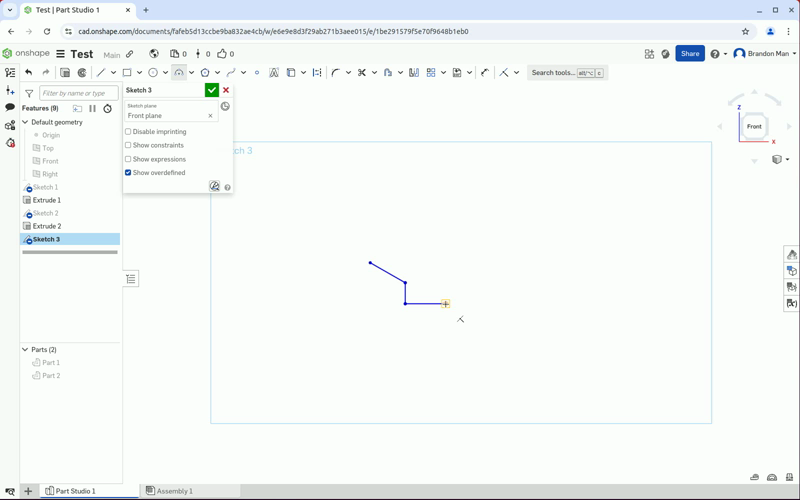
key_down(shift)
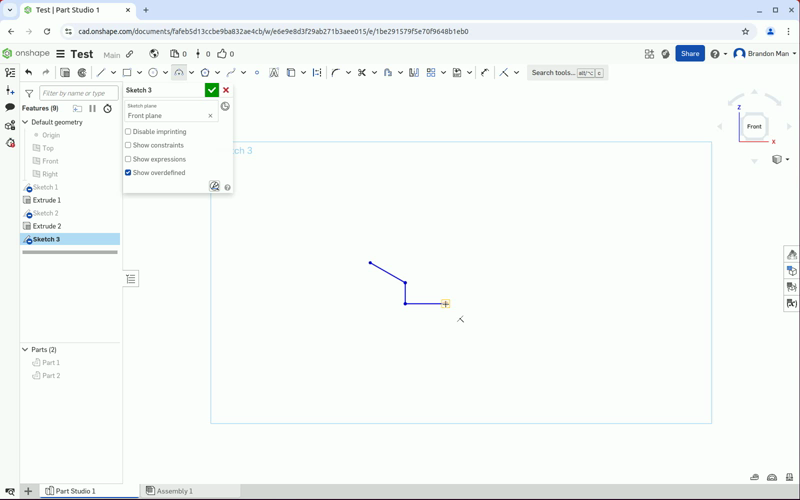
mouse_move(452, 311)
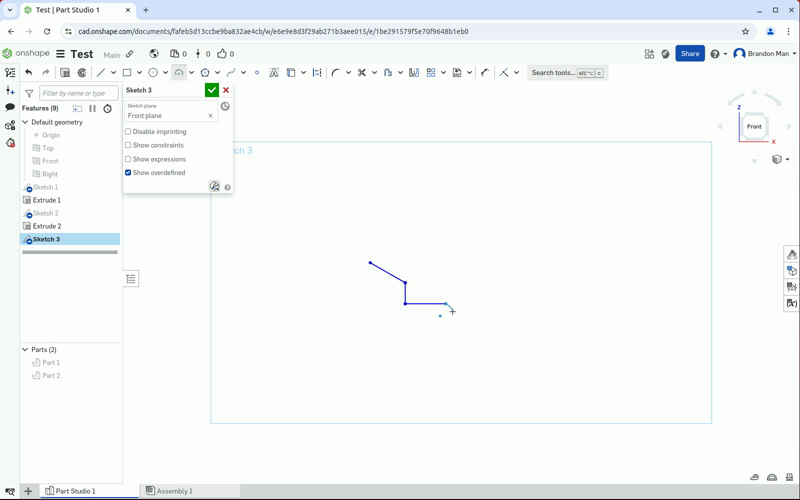
click(452, 311)
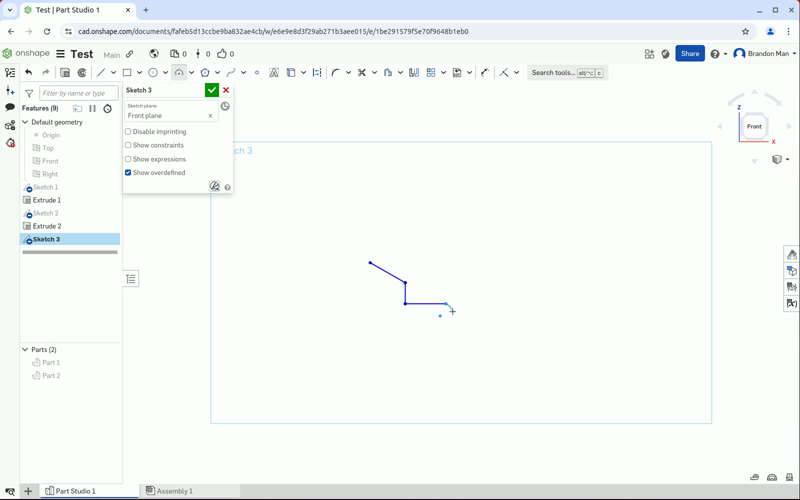
mouse_move(447, 309)
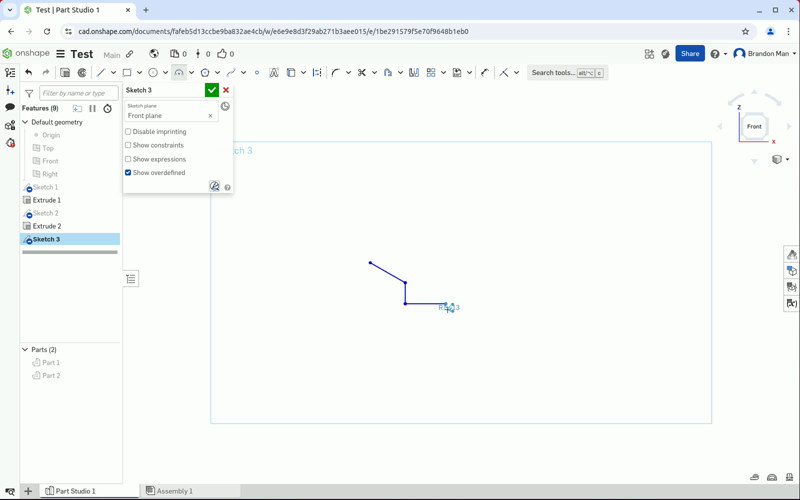
click(447, 309)
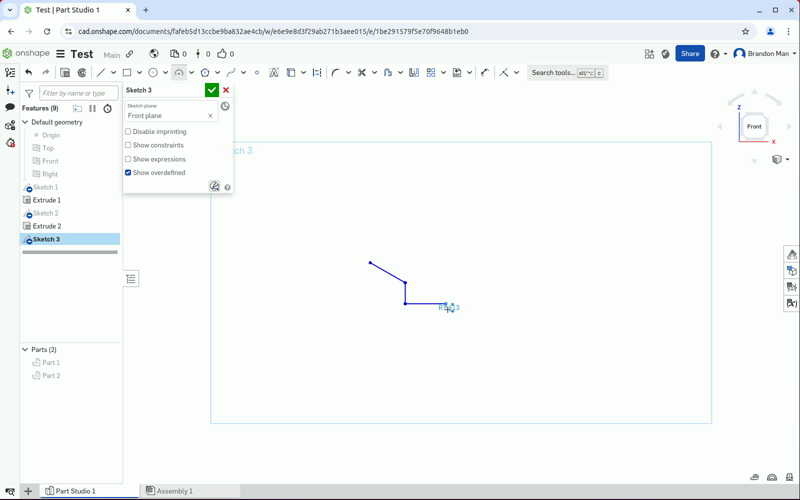
key_up(shift)
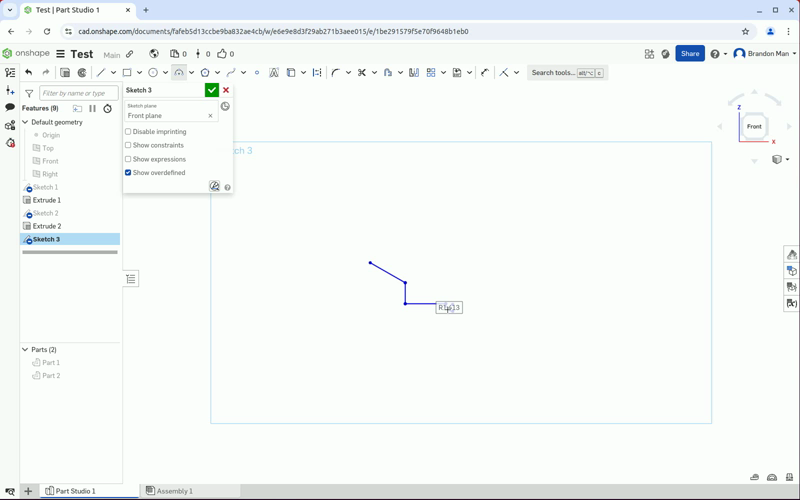
key(esc)
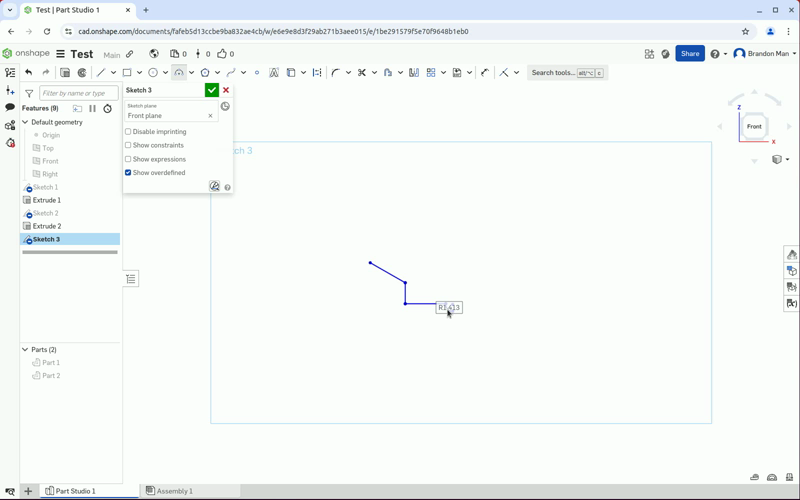
key(l)
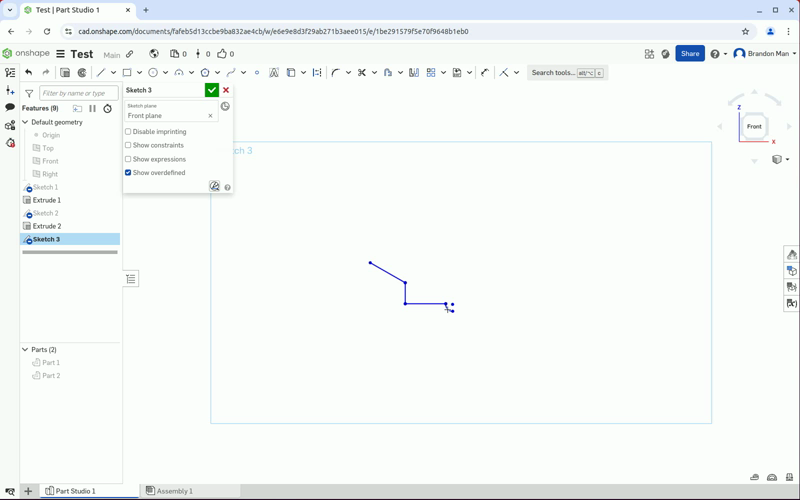
mouse_move(452, 311)
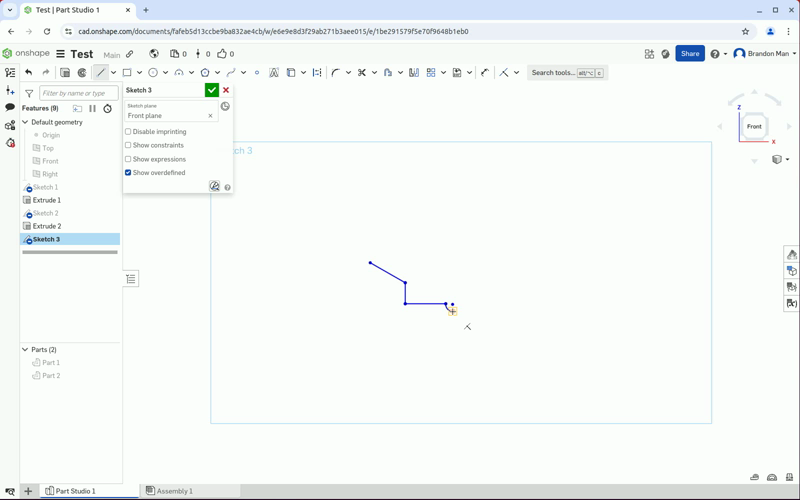
click(452, 311)
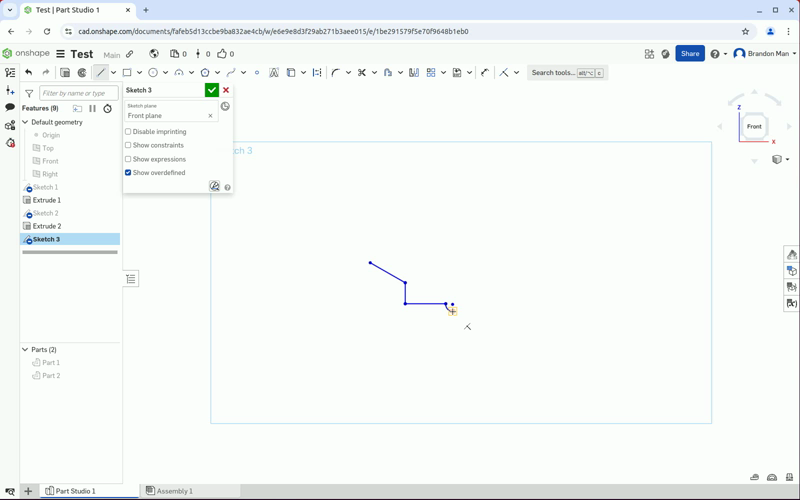
key_down(shift)
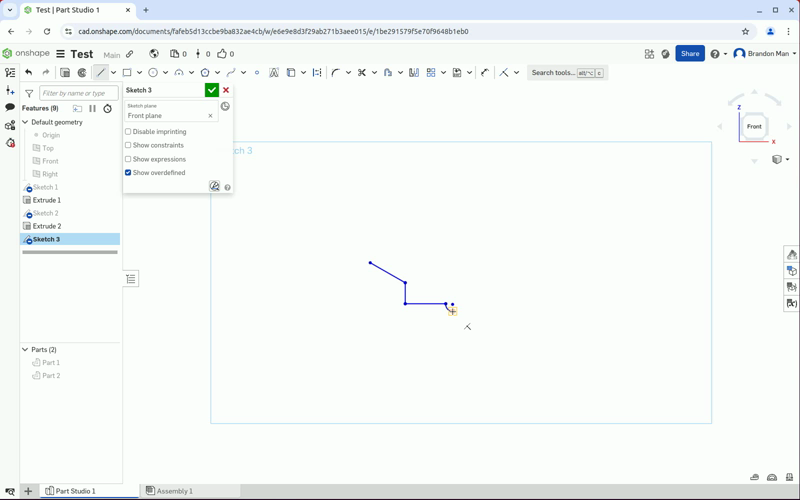
mouse_move(482, 311)
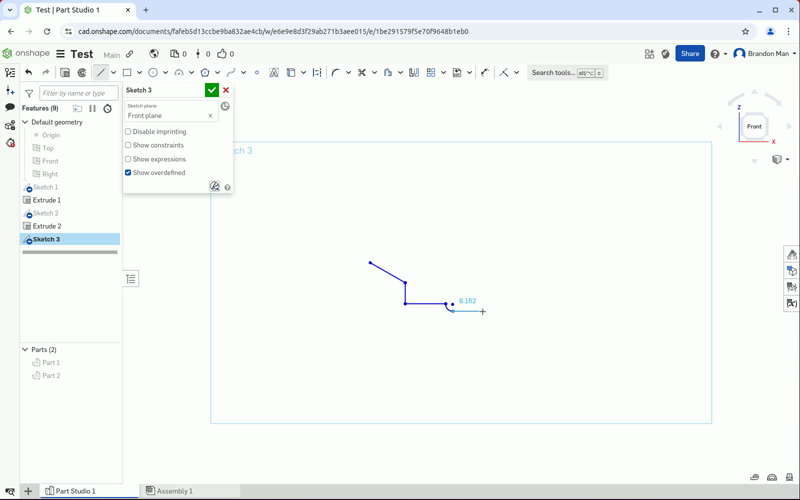
mouse_move(452, 282)
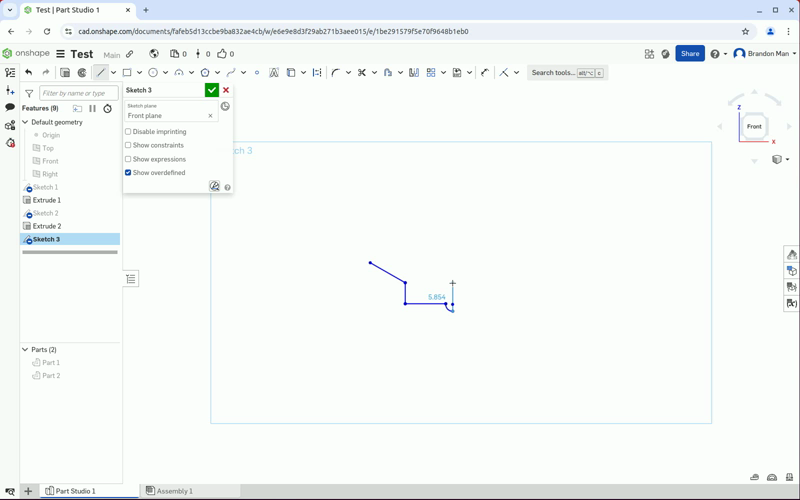
click(452, 282)
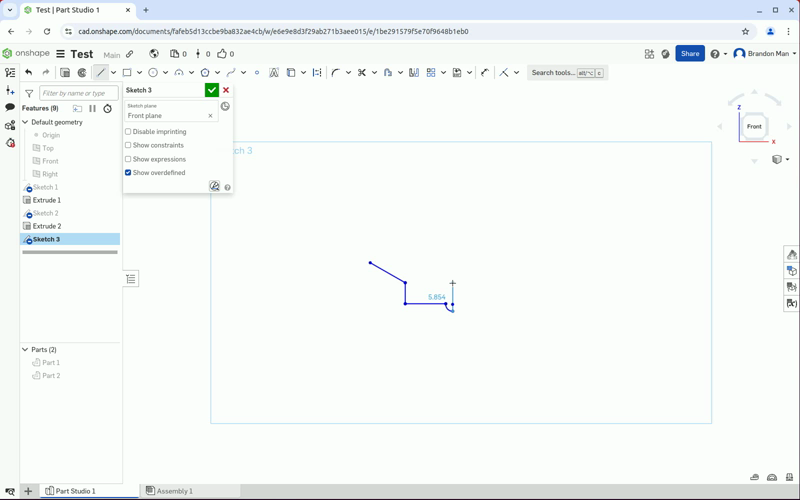
key_up(shift)
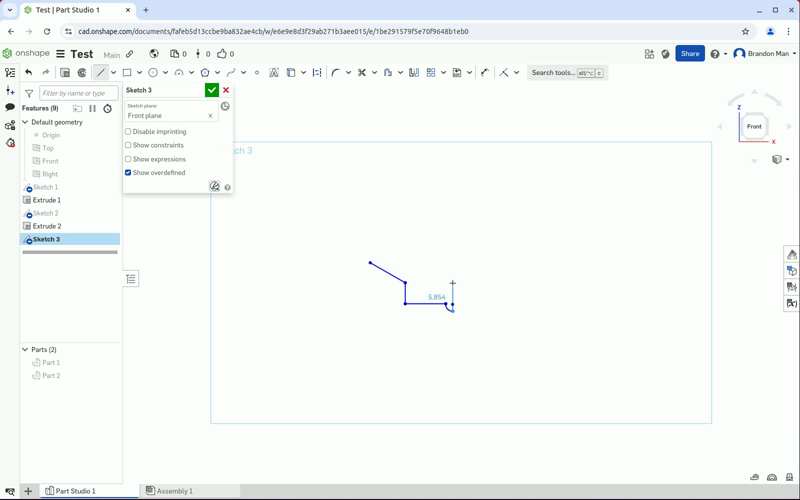
key_down(shift)
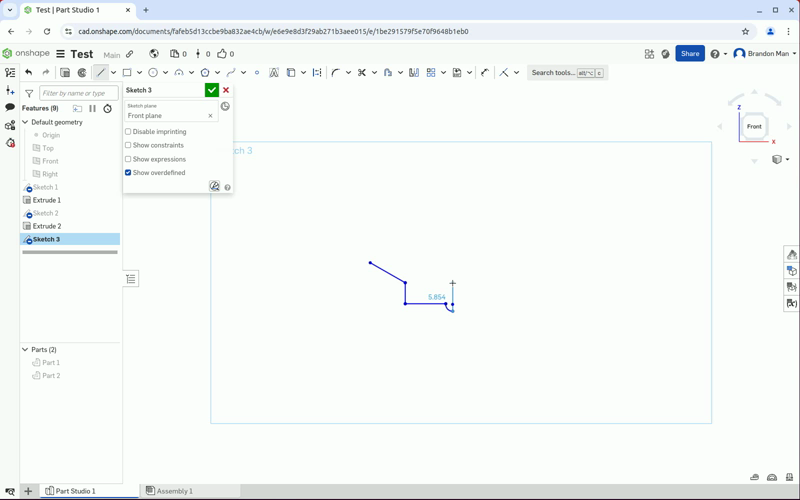
mouse_move(482, 282)
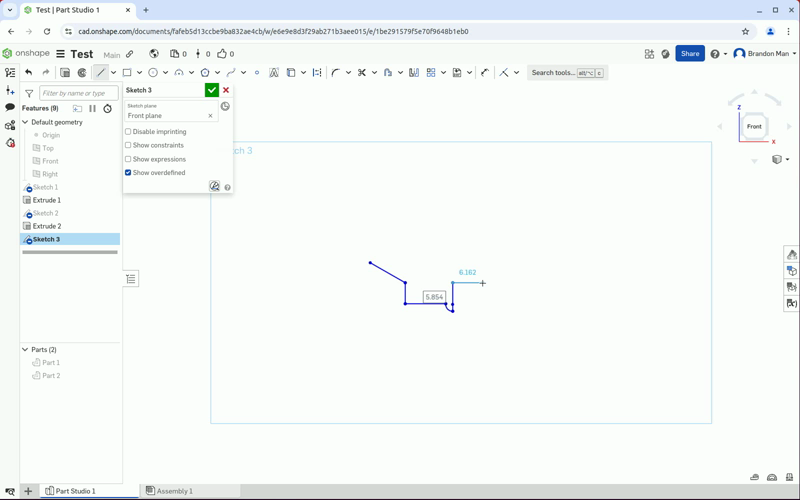
mouse_move(448, 282)
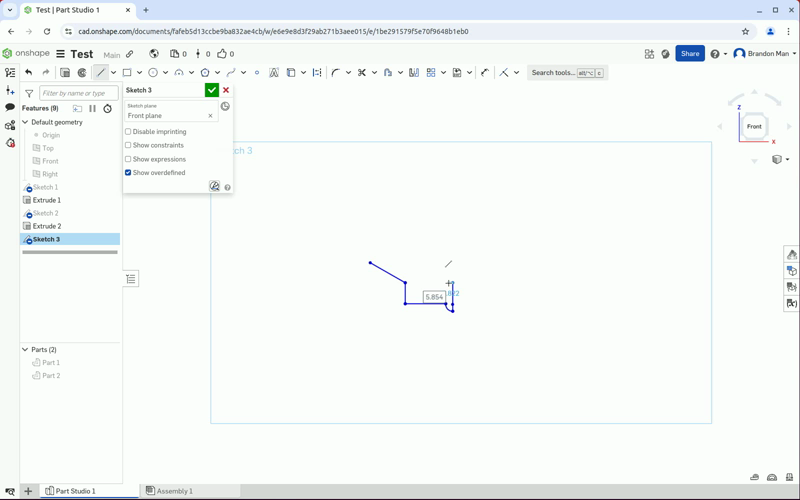
scroll(6)
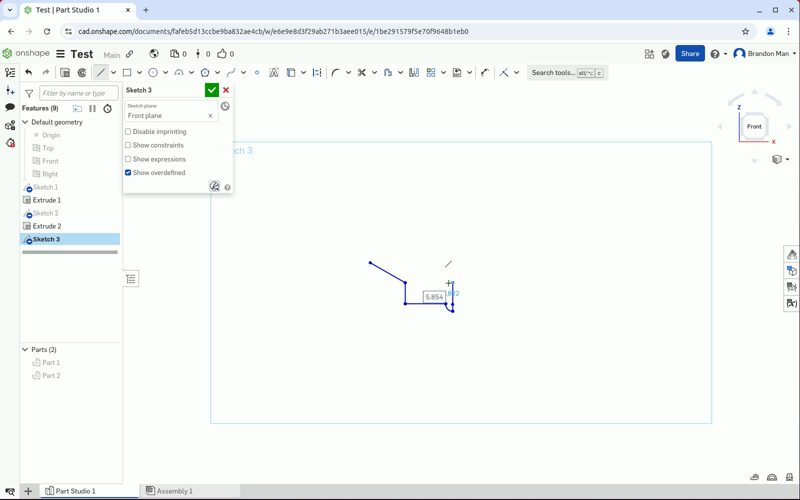
scroll(6)
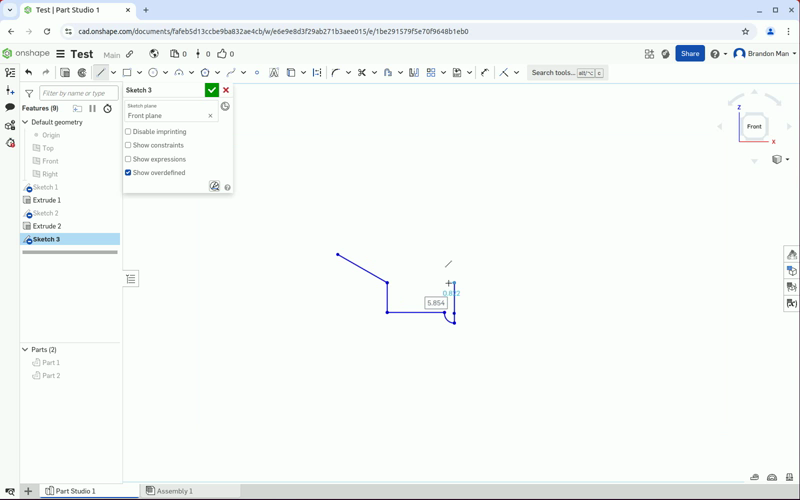
scroll(6)
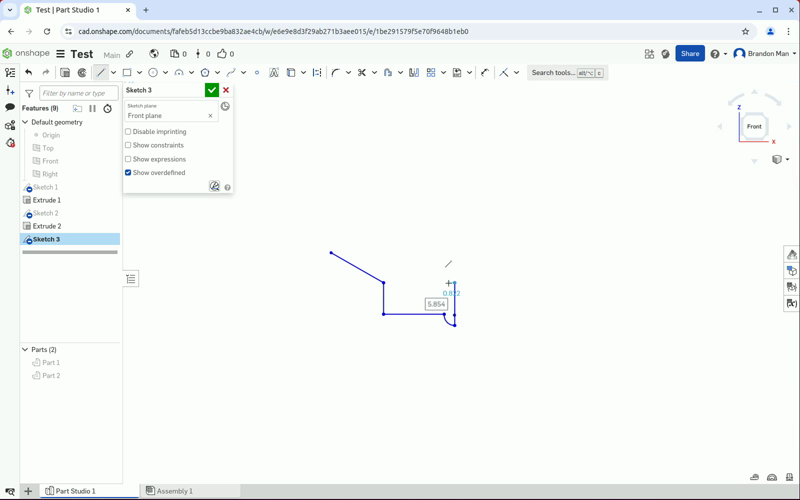
scroll(6)
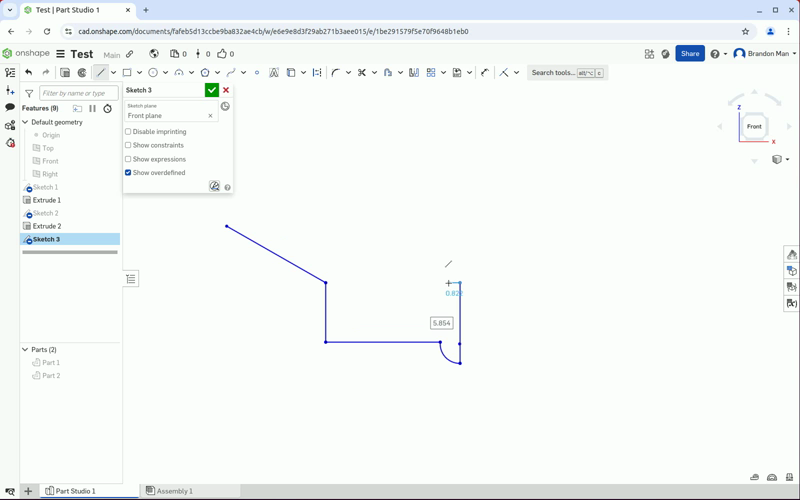
scroll(6)
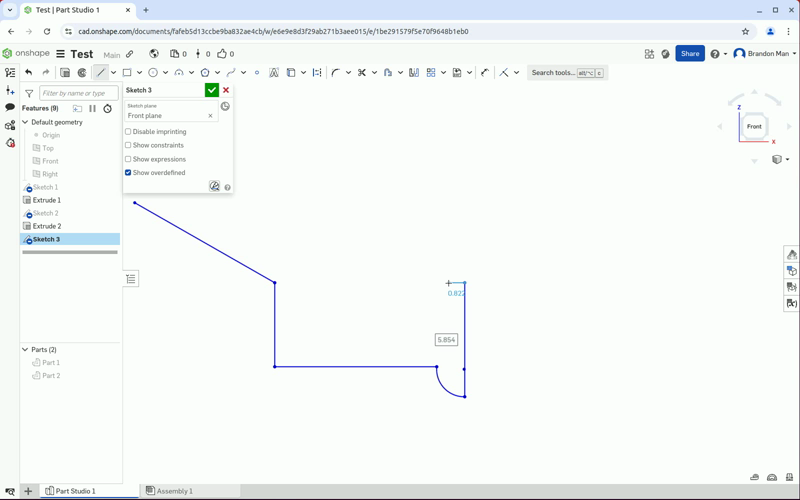
scroll(6)
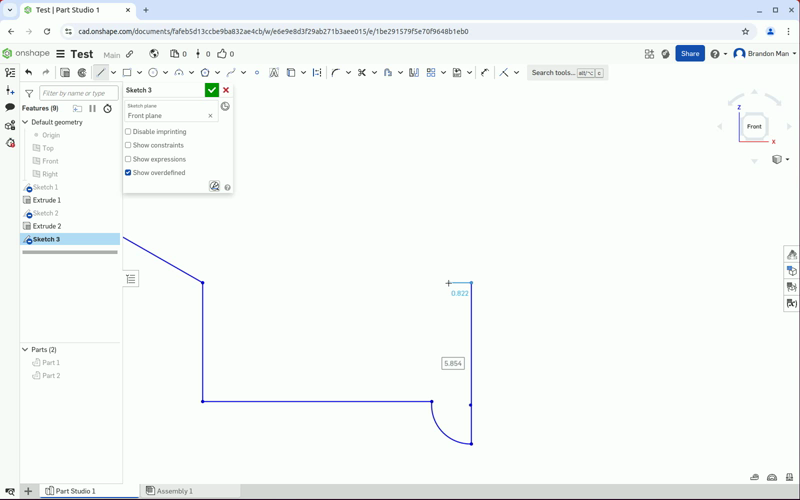
scroll(6)
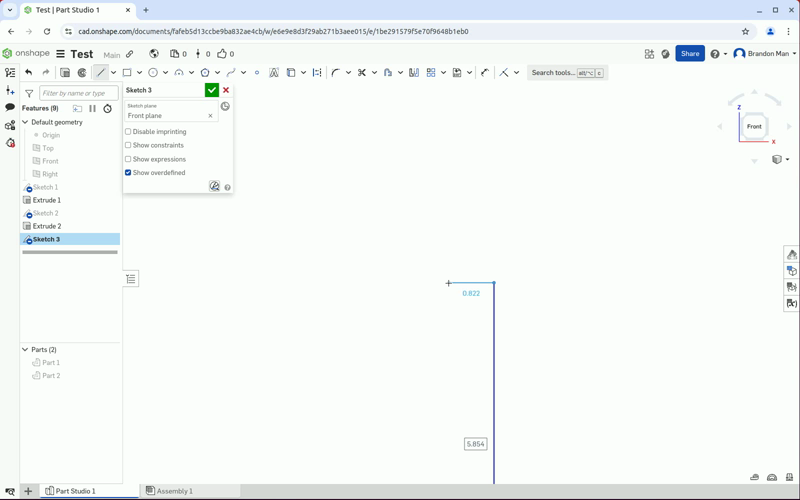
click(448, 282)
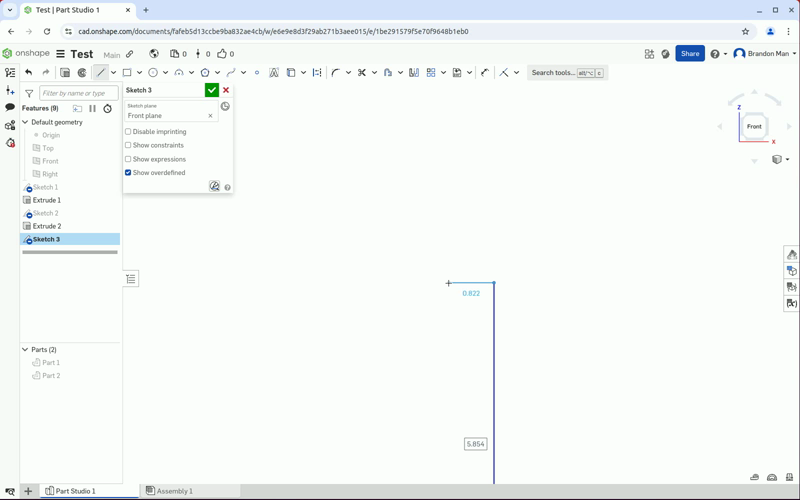
scroll(-6)
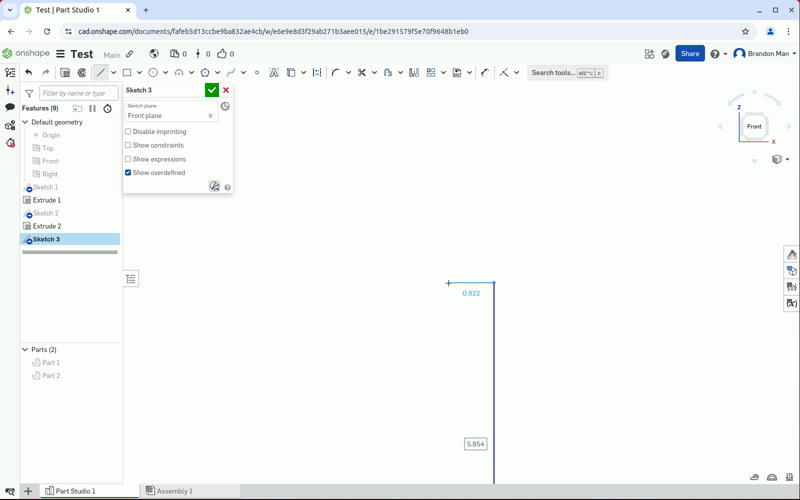
scroll(-6)
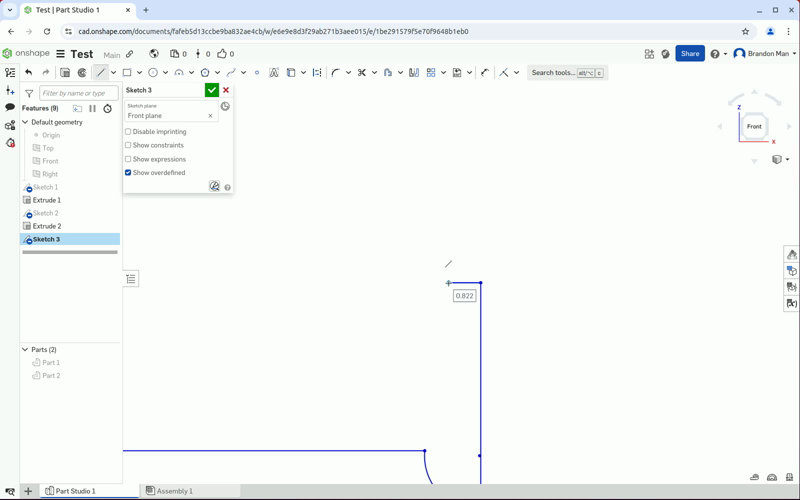
scroll(-6)
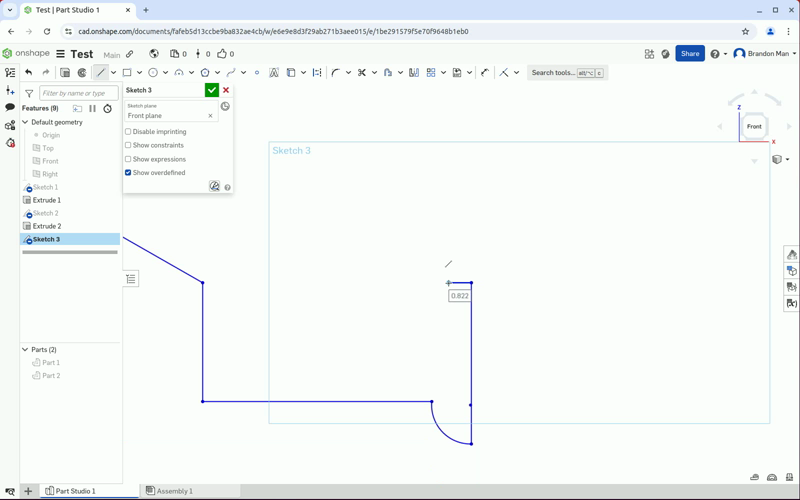
scroll(-6)
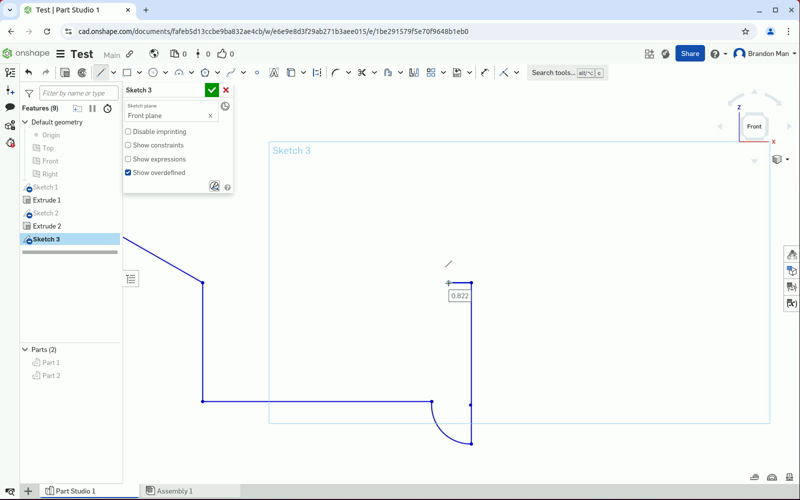
scroll(-6)
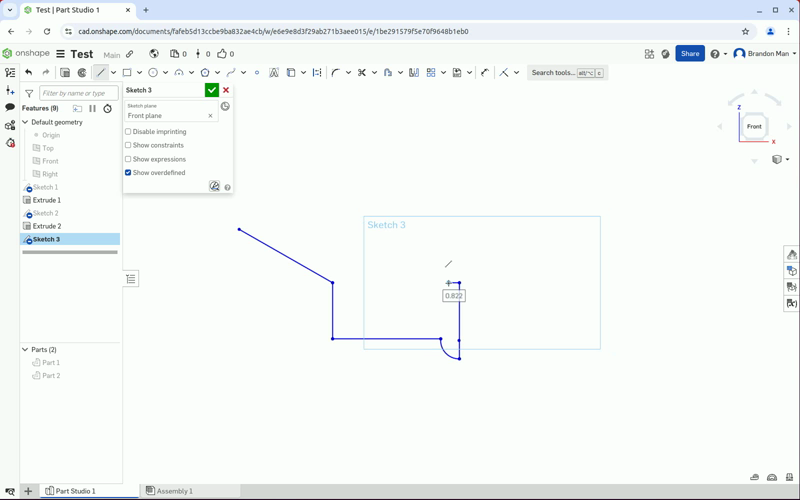
scroll(-6)
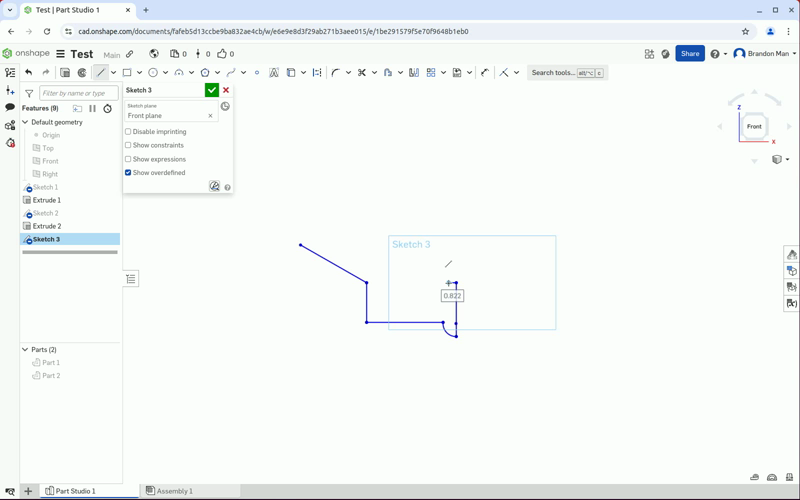
scroll(-6)
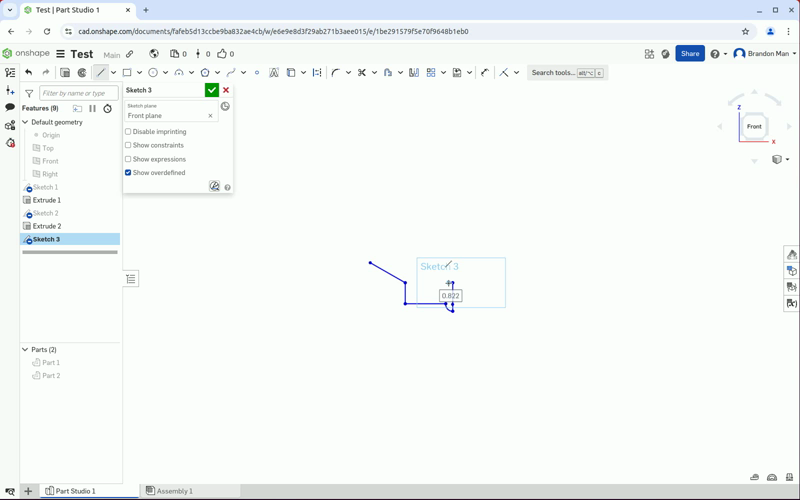
key_up(shift)
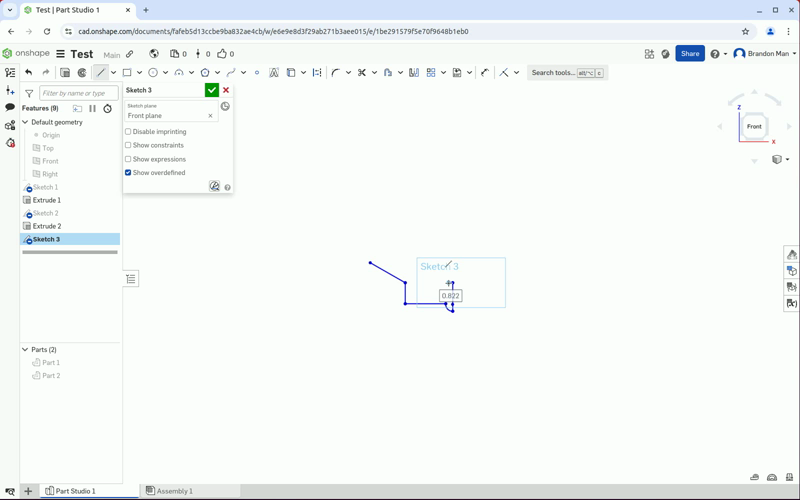
key_down(shift)
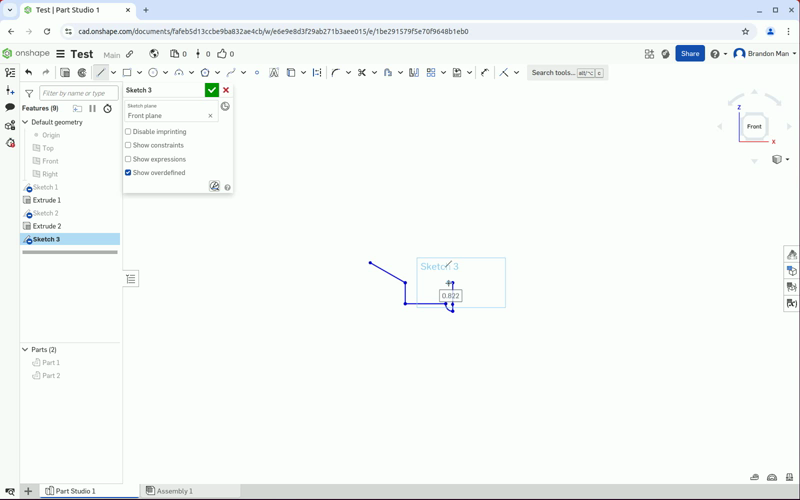
mouse_move(393, 194)
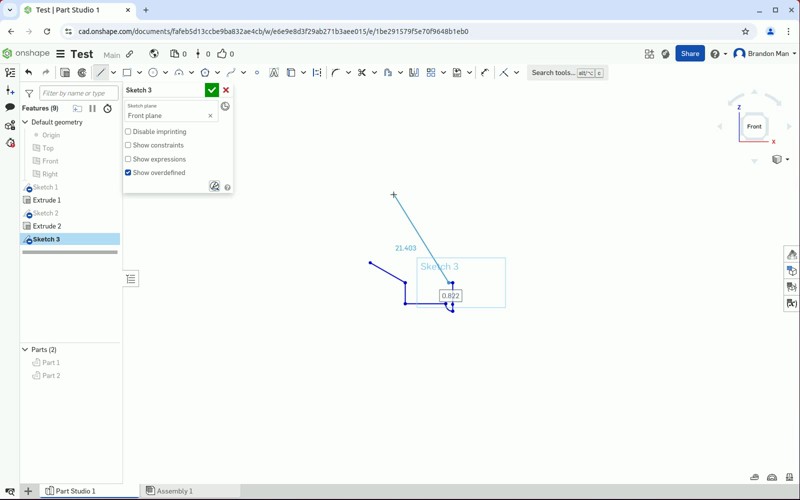
click(393, 194)
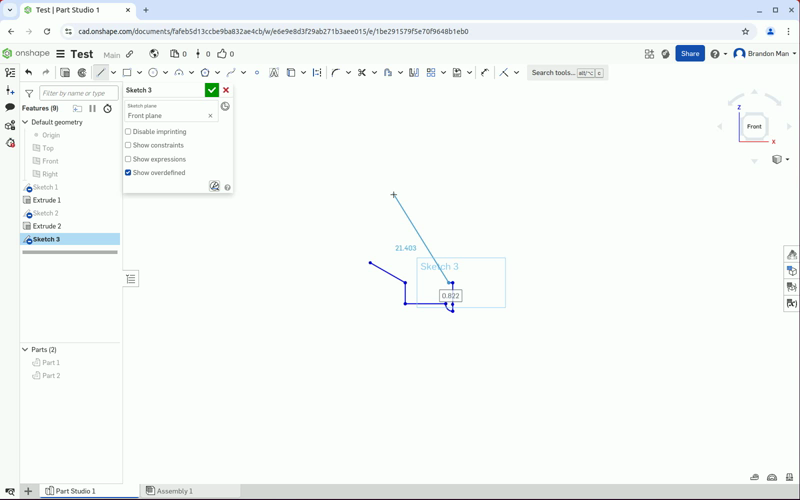
key_up(shift)
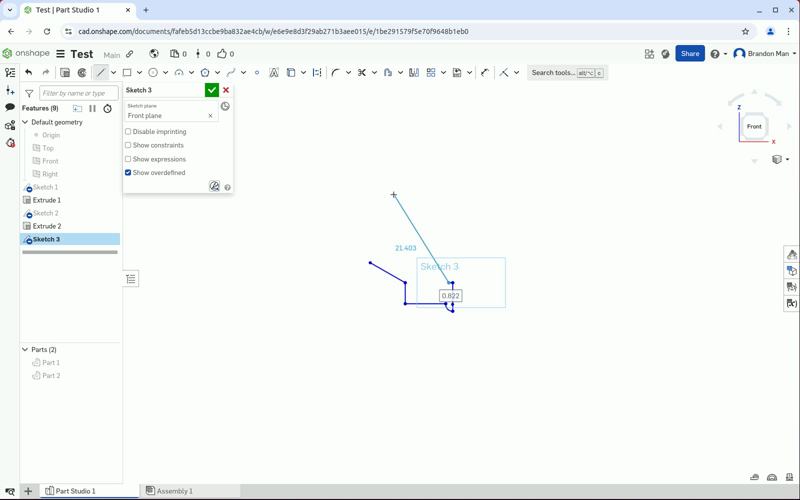
key(esc)
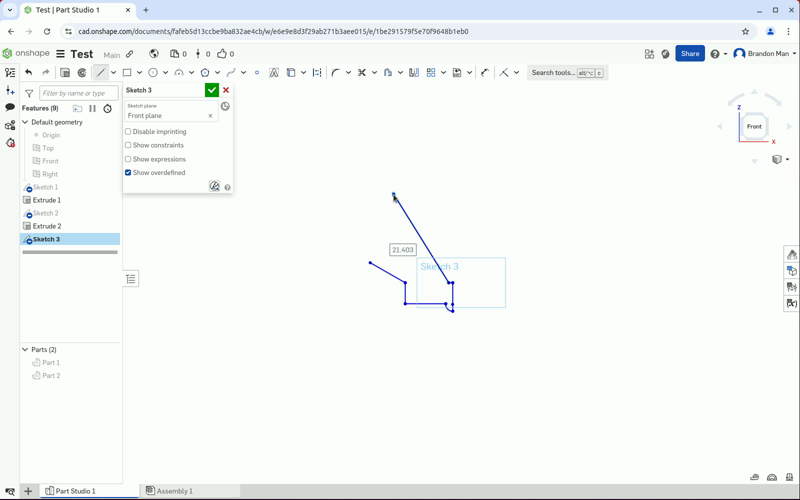
key(a)
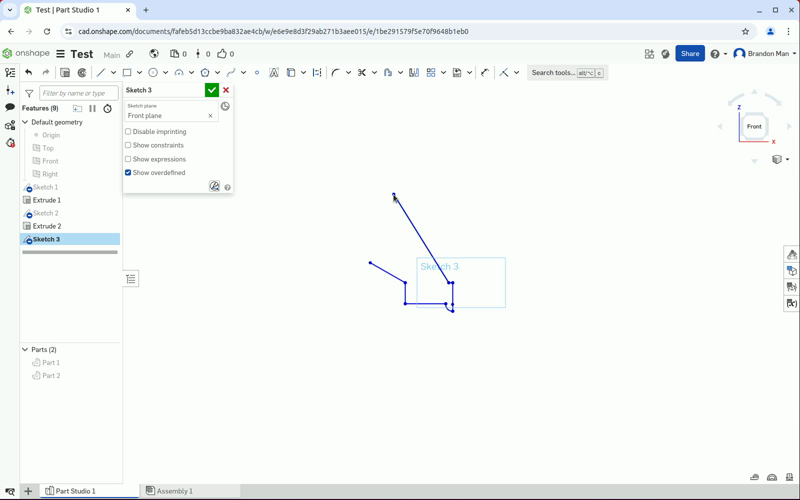
mouse_move(393, 194)
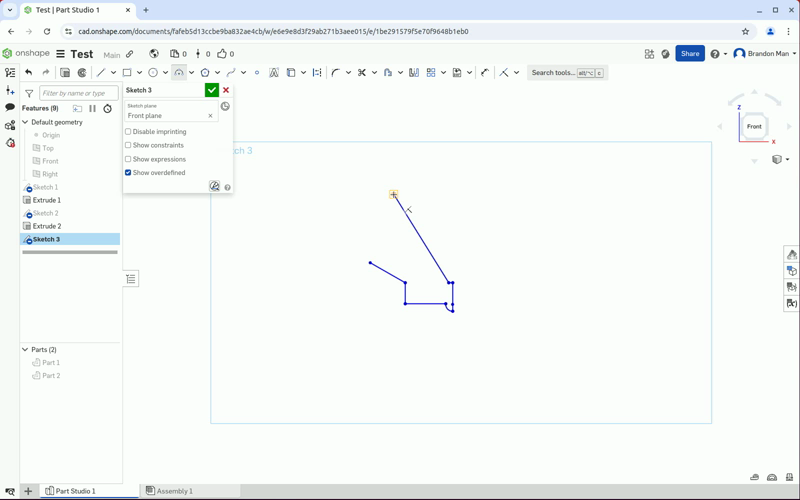
click(393, 194)
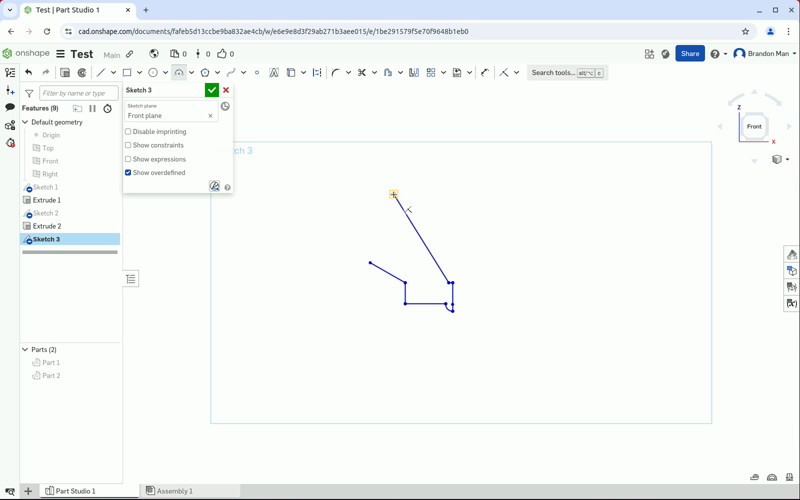
key_down(shift)
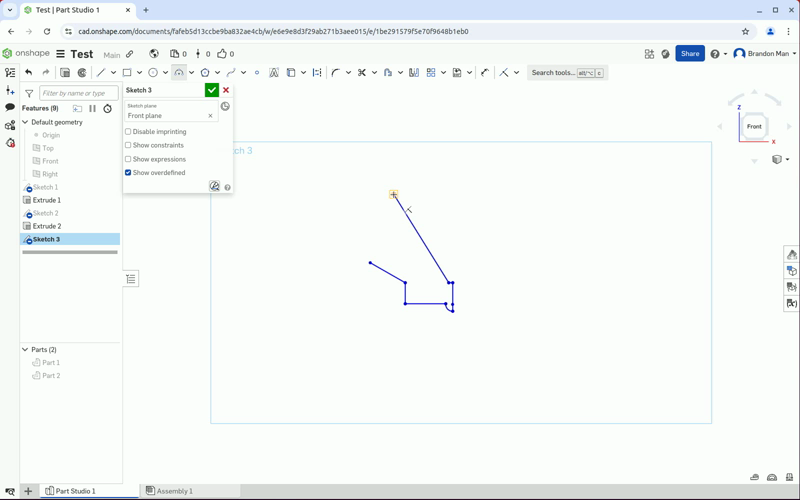
mouse_move(377, 218)
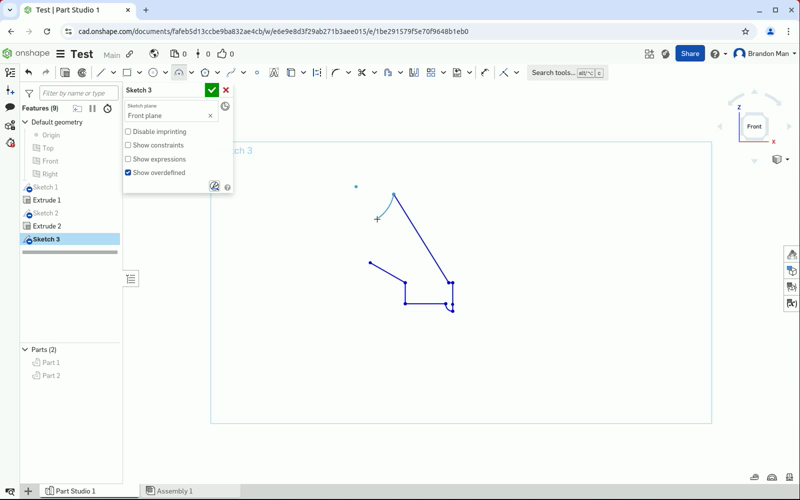
click(377, 218)
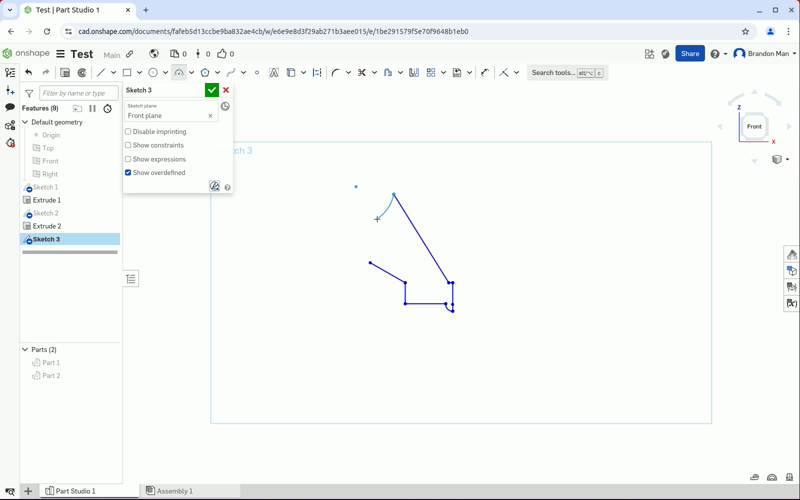
mouse_move(384, 205)
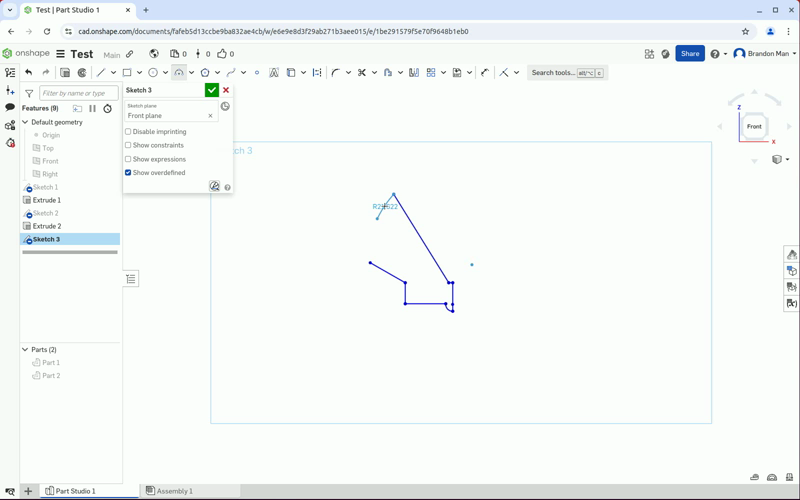
click(384, 205)
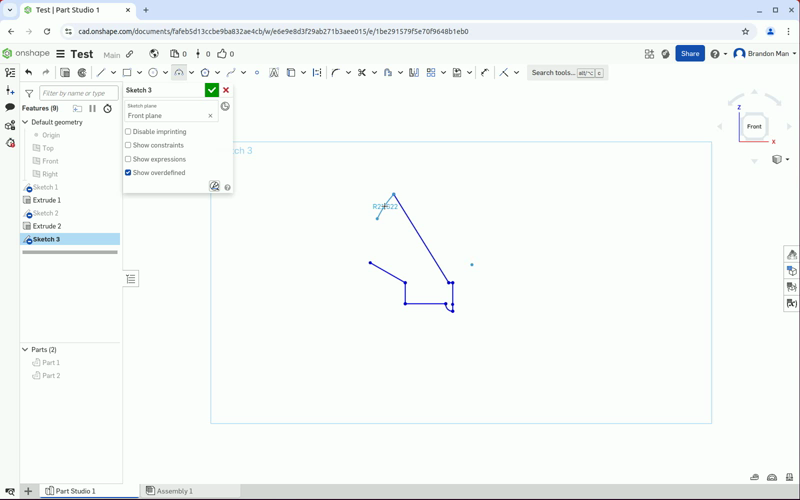
key_up(shift)
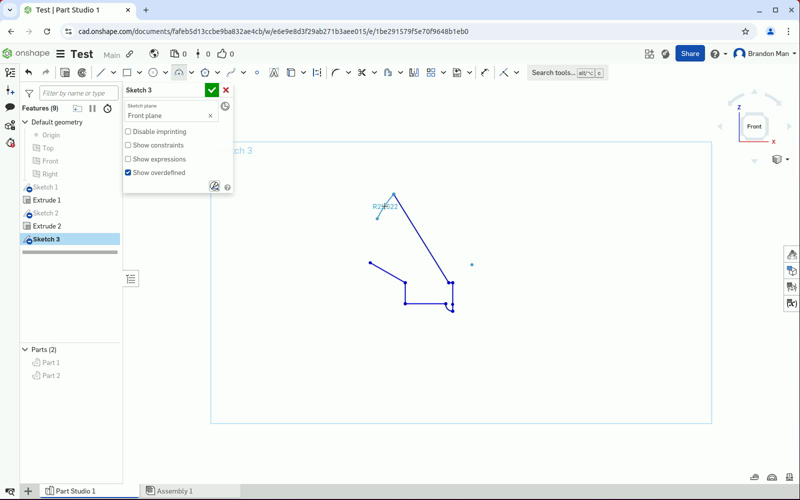
key(esc)
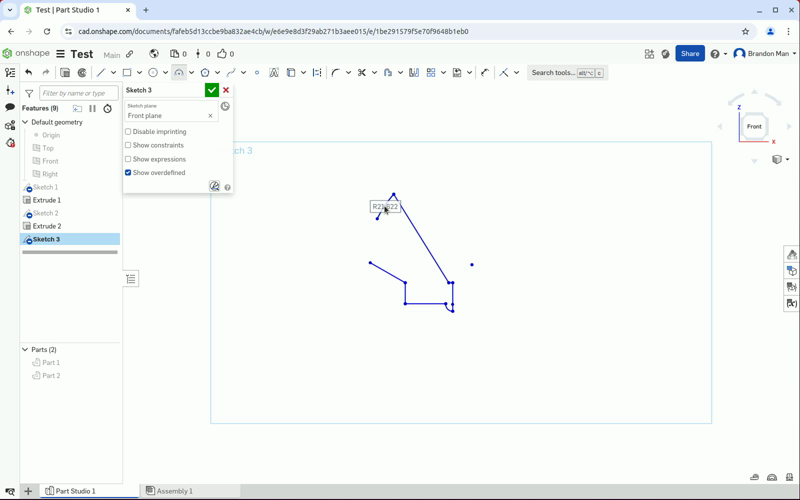
key(l)
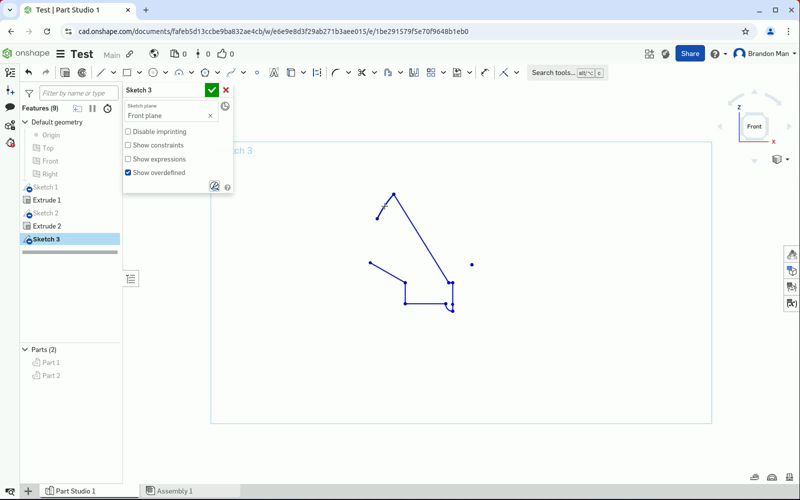
mouse_move(377, 218)
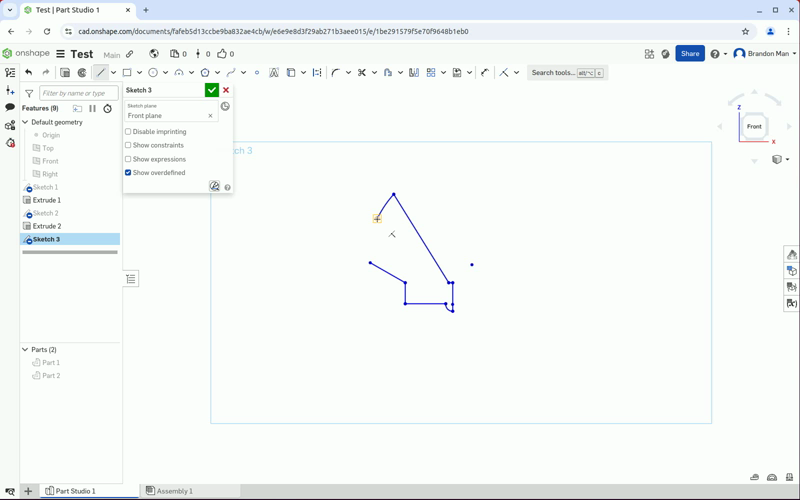
click(377, 218)
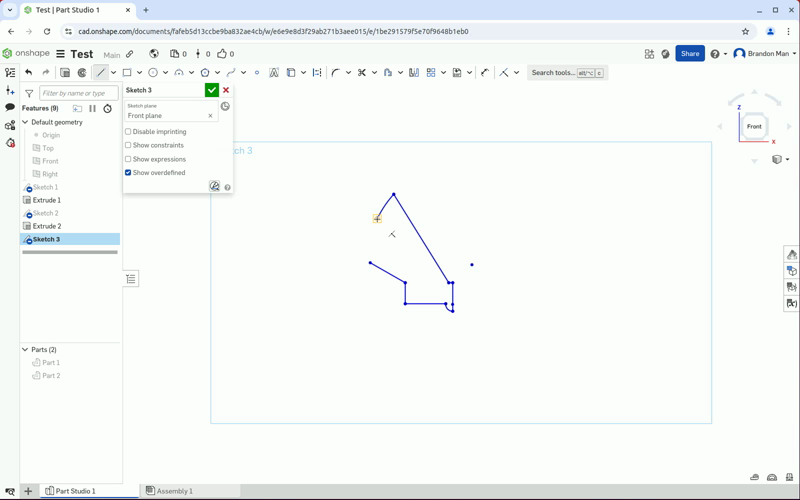
key_down(shift)
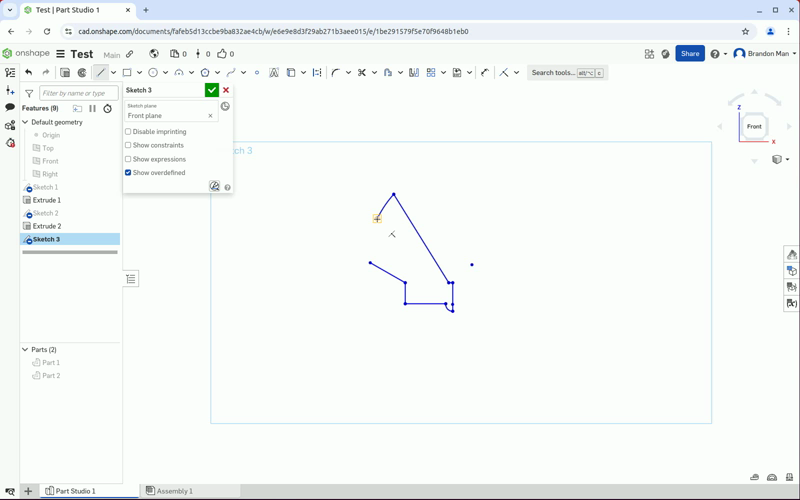
mouse_move(437, 282)
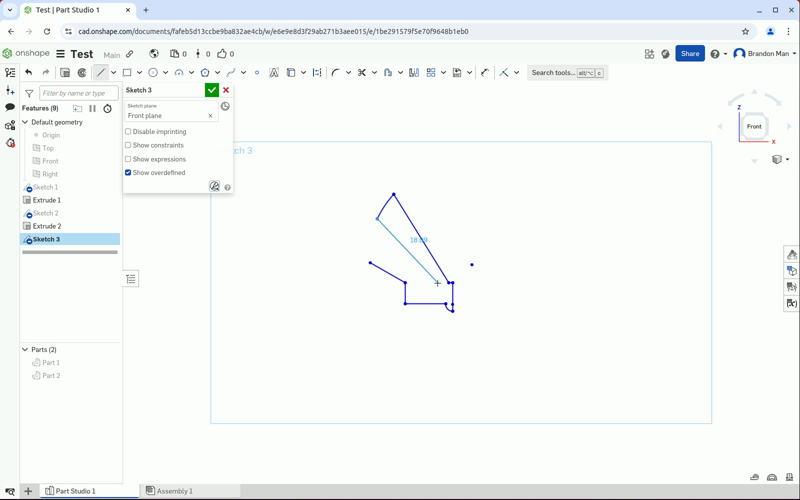
click(437, 282)
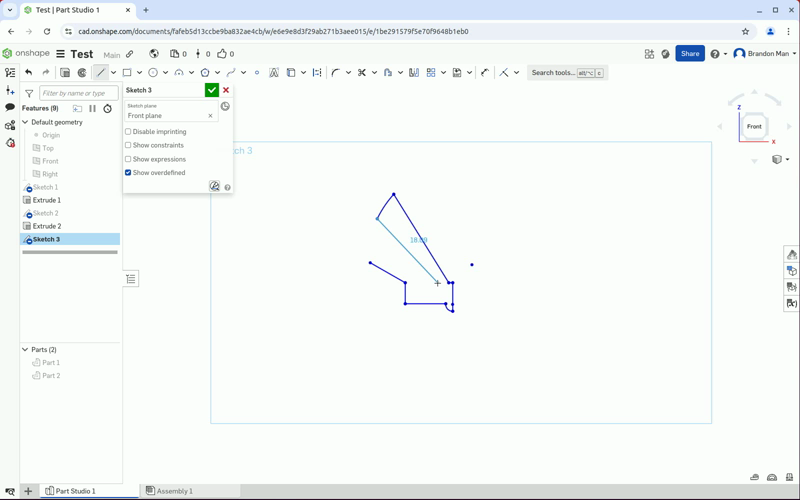
key_up(shift)
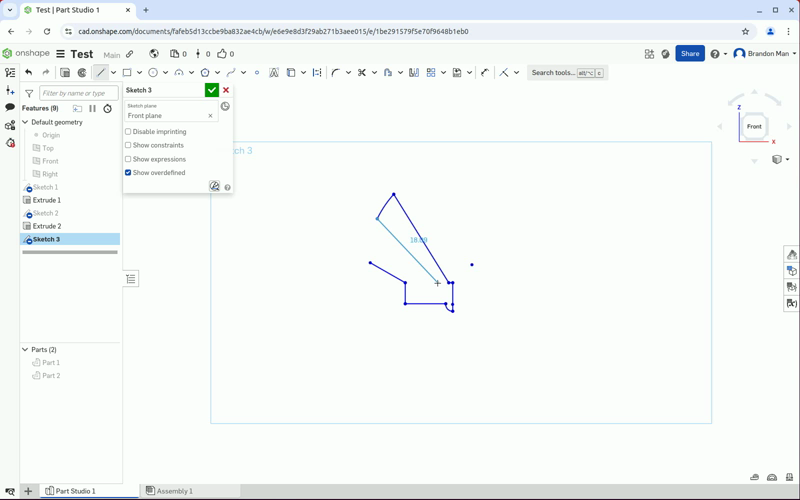
key_down(shift)
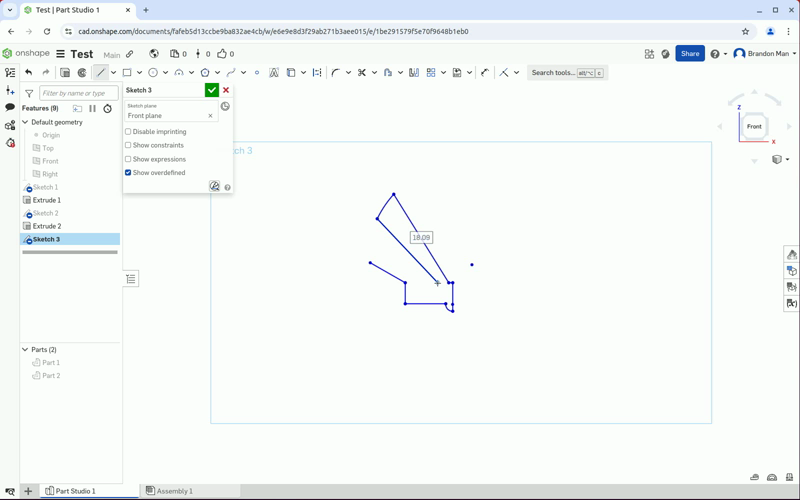
mouse_move(371, 239)
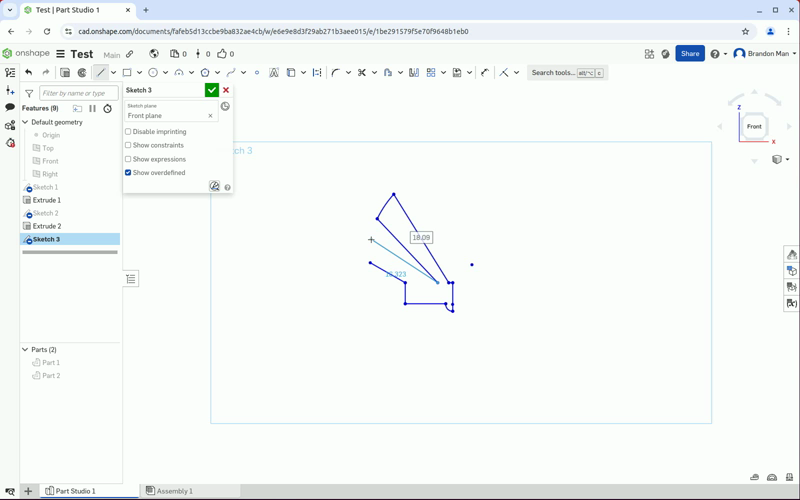
click(371, 239)
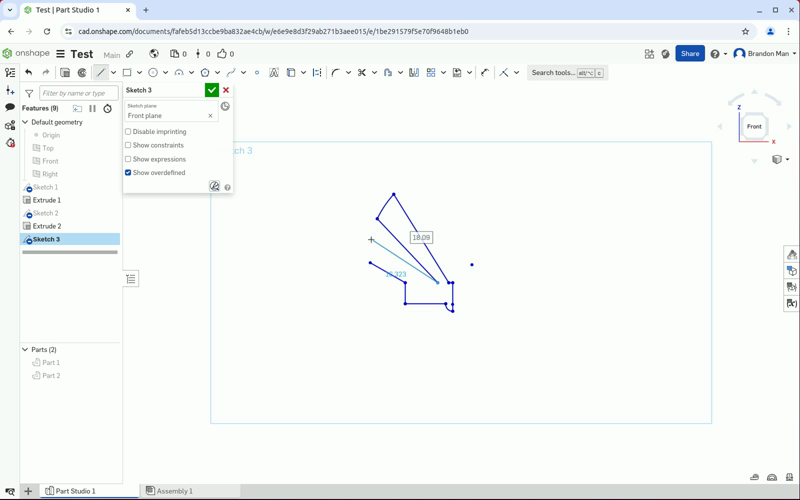
key_up(shift)
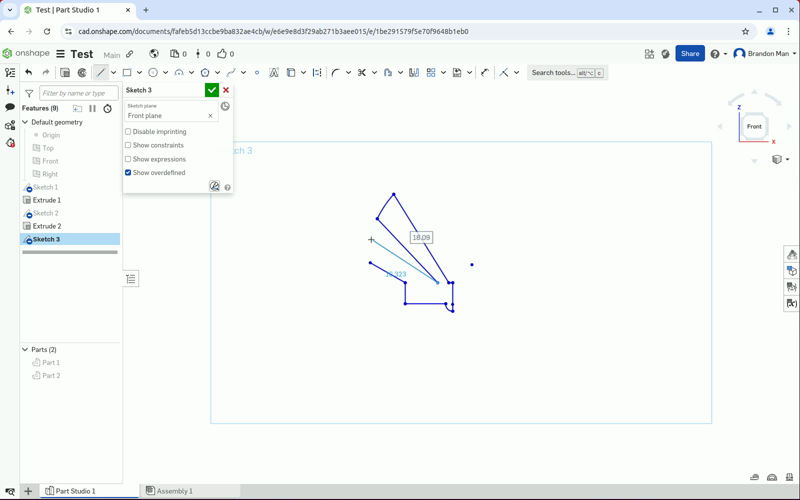
key(esc)
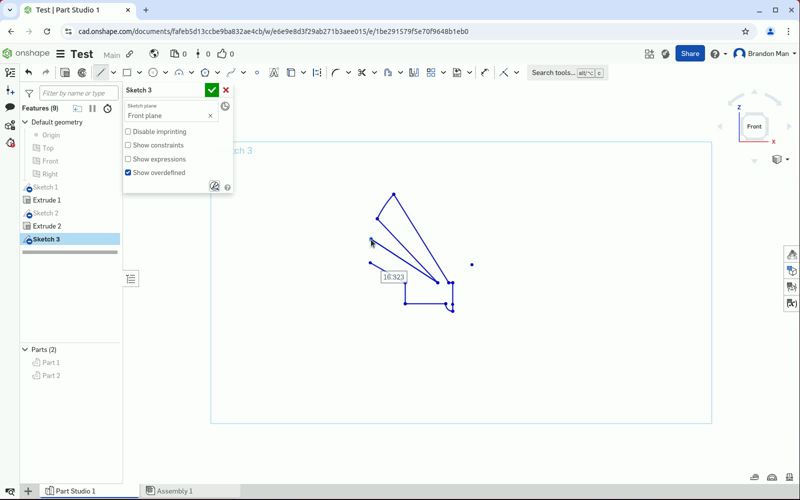
key(a)
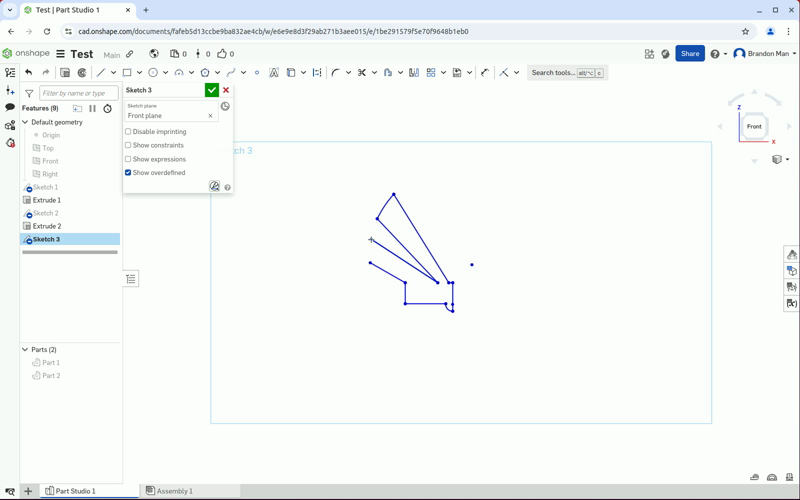
mouse_move(371, 239)
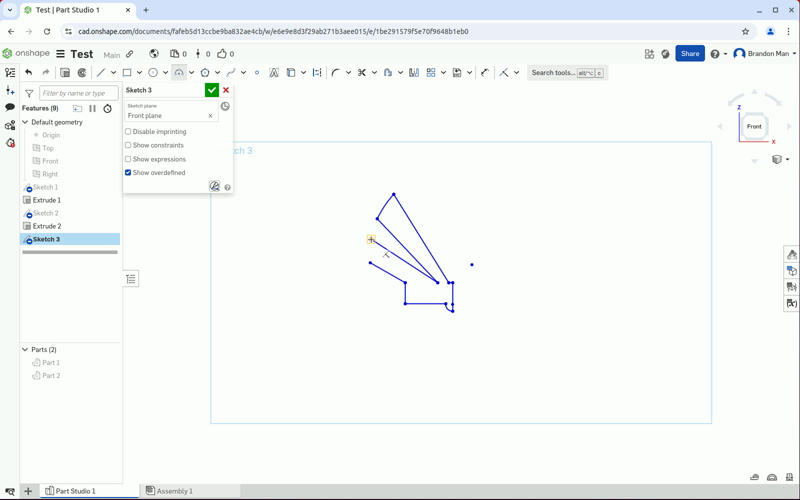
click(371, 239)
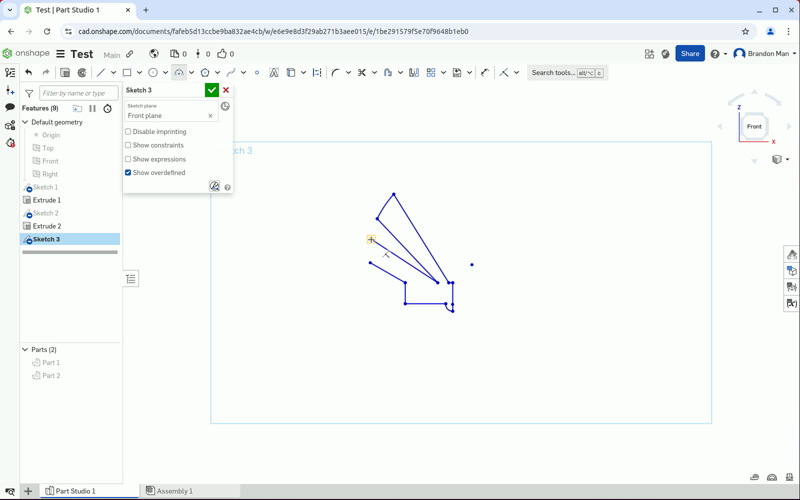
mouse_move(370, 262)
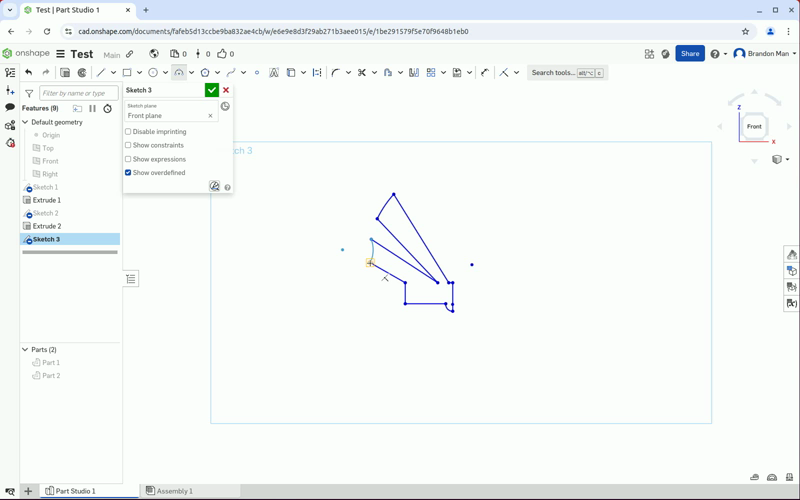
click(370, 262)
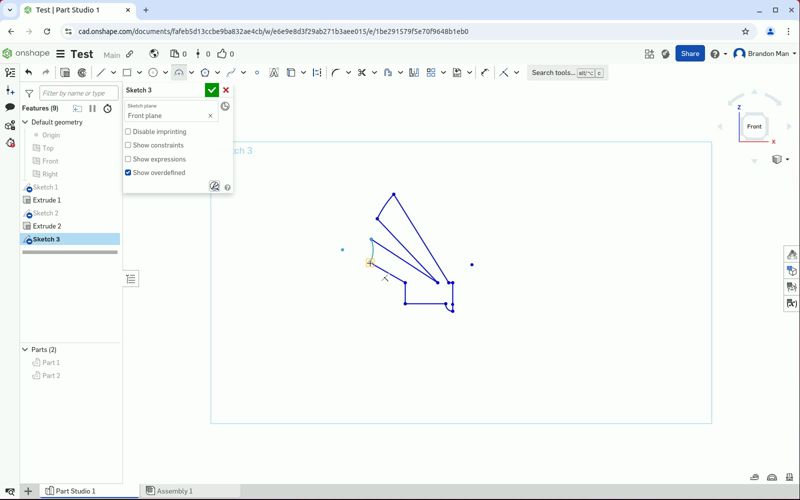
key_down(shift)
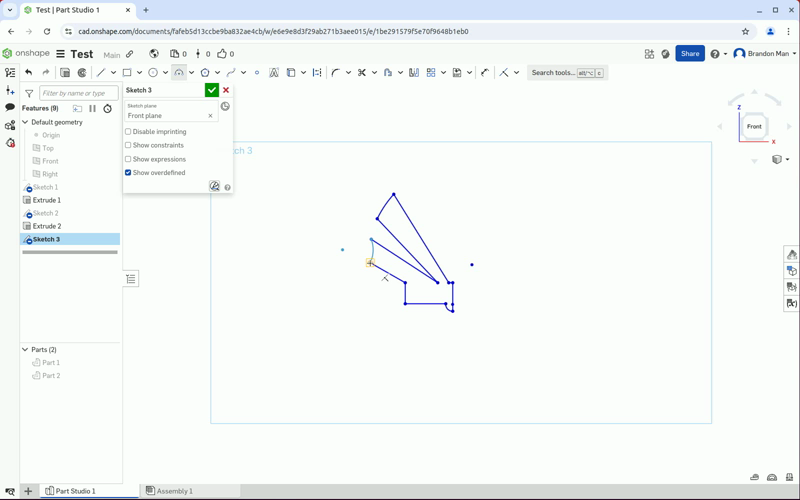
mouse_move(369, 251)
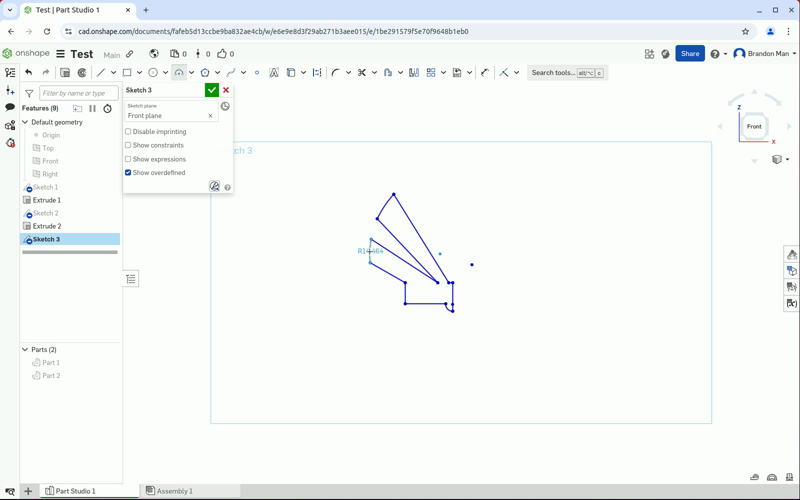
click(369, 251)
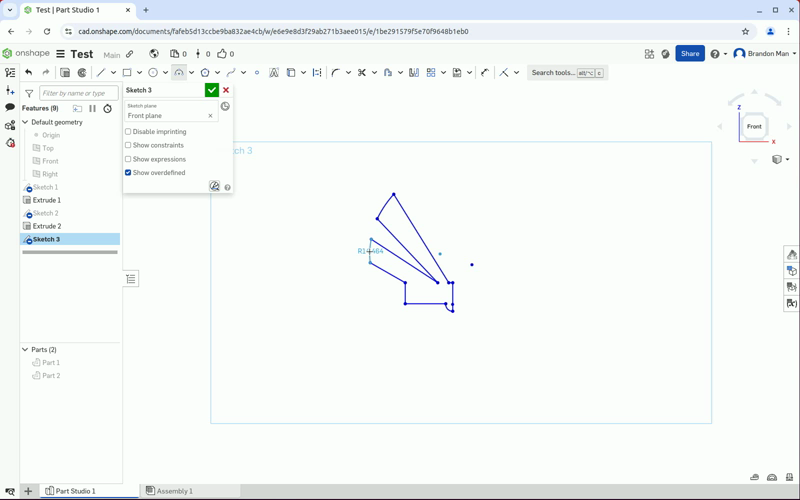
key_up(shift)
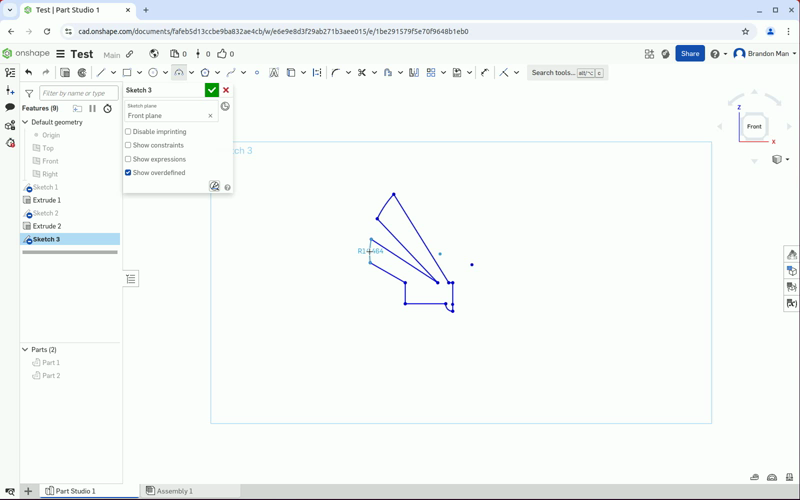
key(esc)
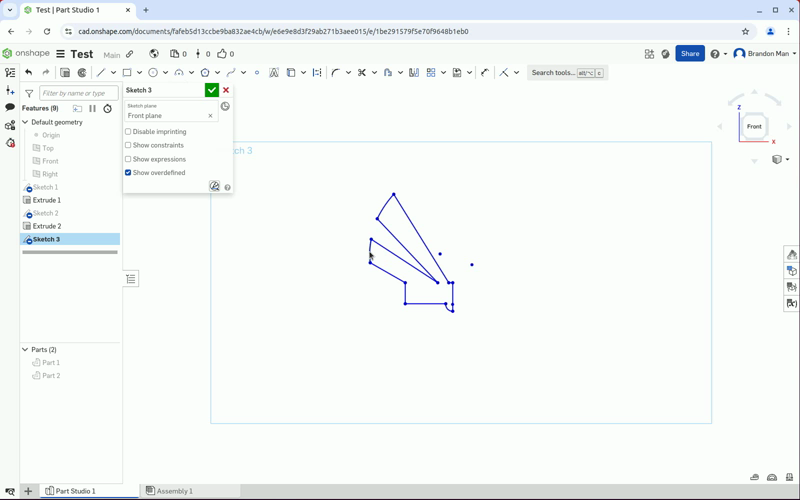
mouse_move(412, 294)
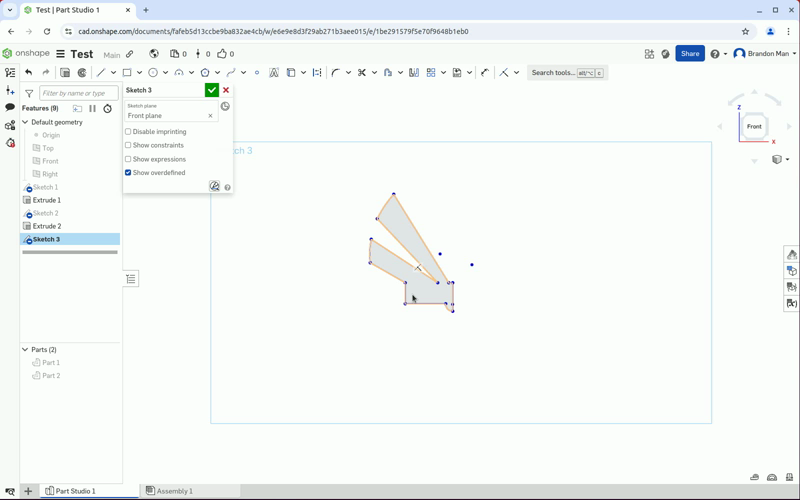
click(412, 294)
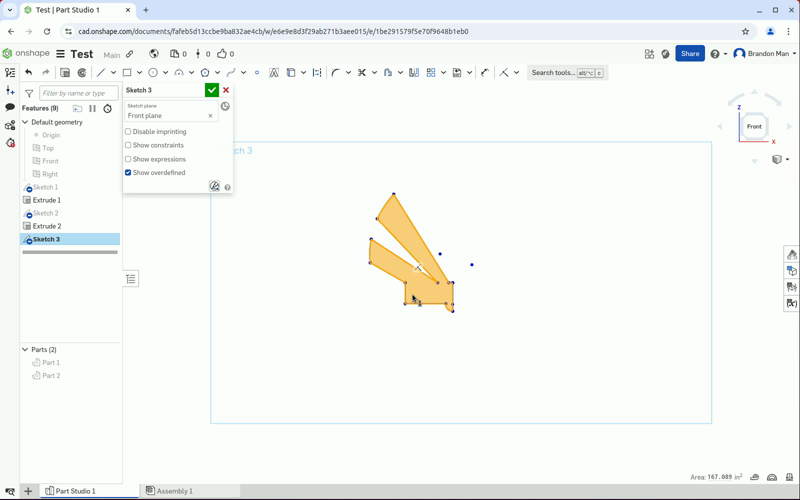
mouse_move(73, 352)
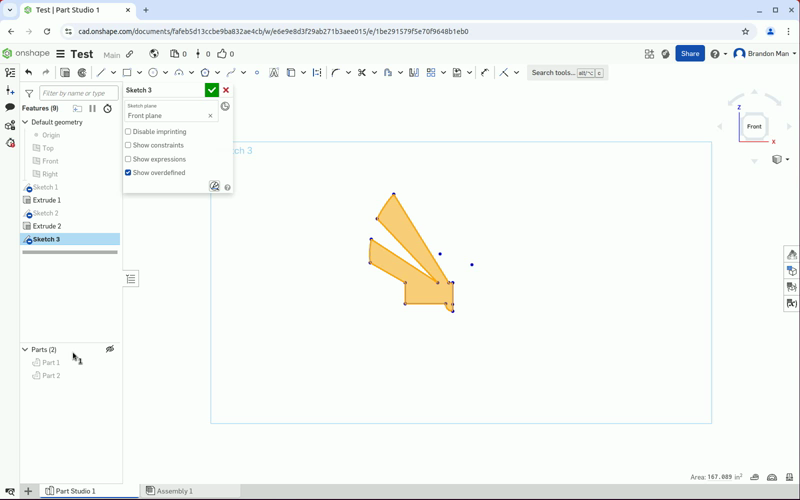
key(shift+y)
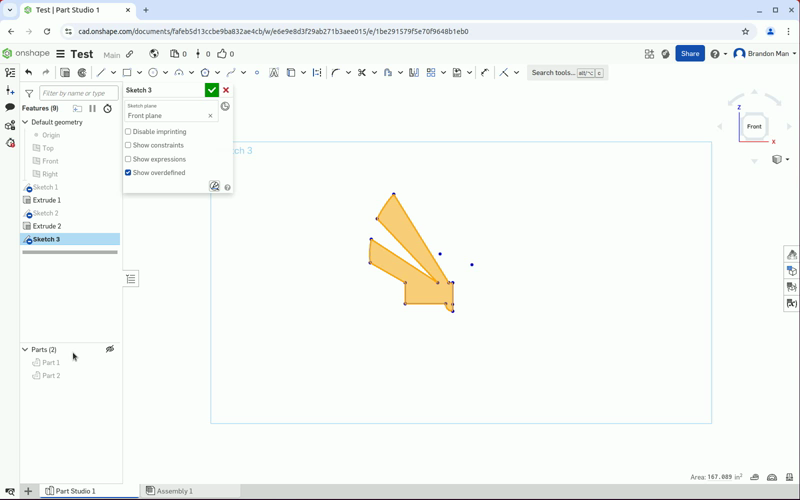
key(shift+e)
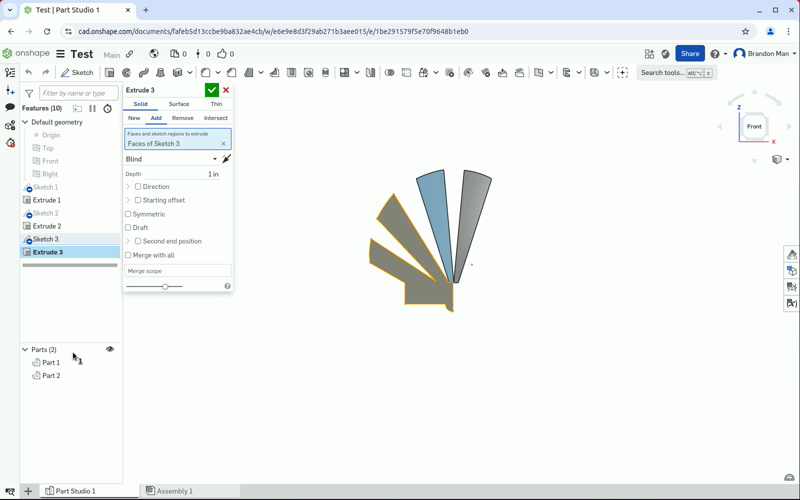
mouse_move(143, 106)
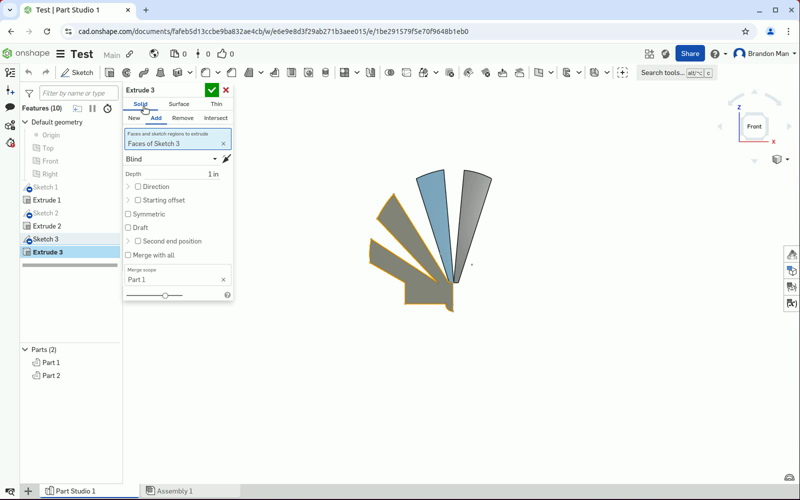
click(143, 106)
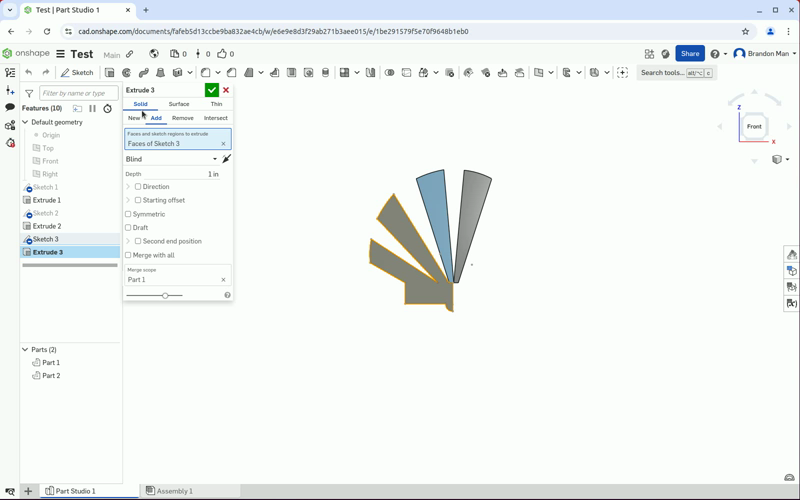
mouse_move(137, 120)
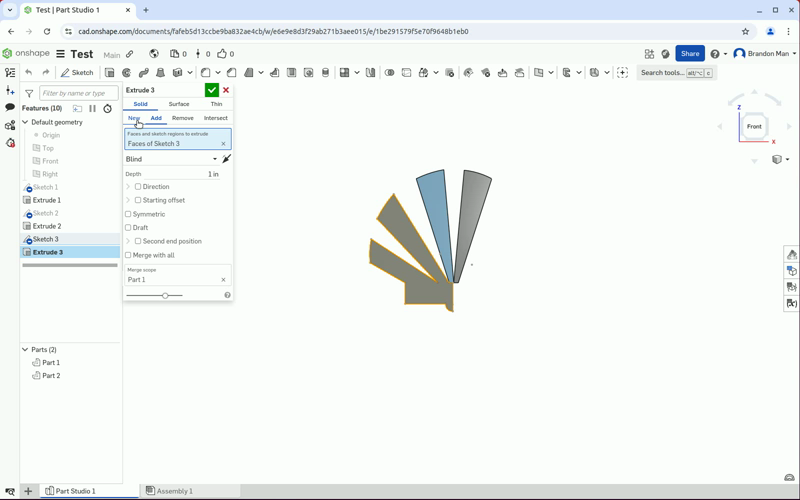
click(137, 120)
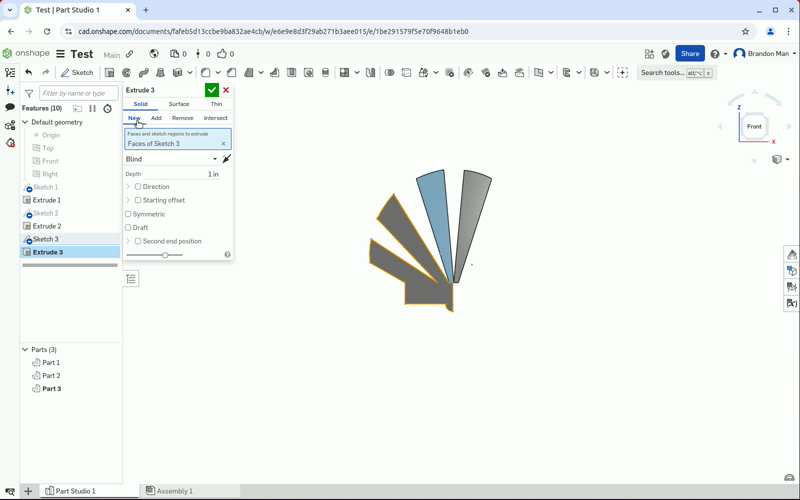
key(tab, 4)
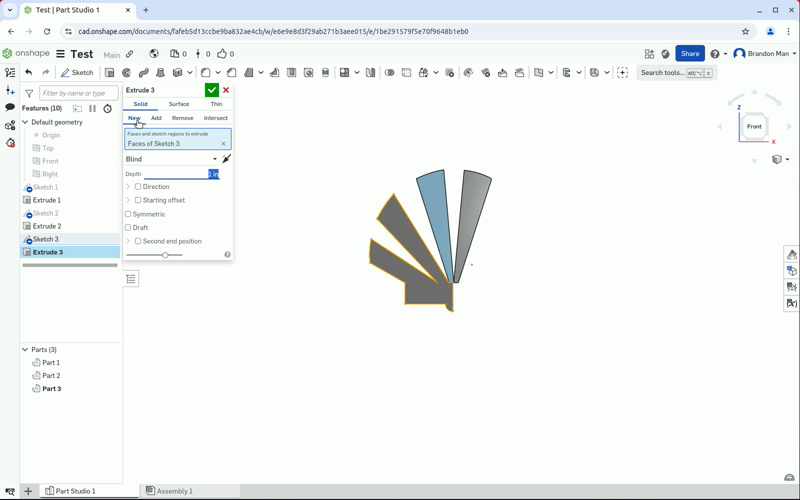
text(0.722)
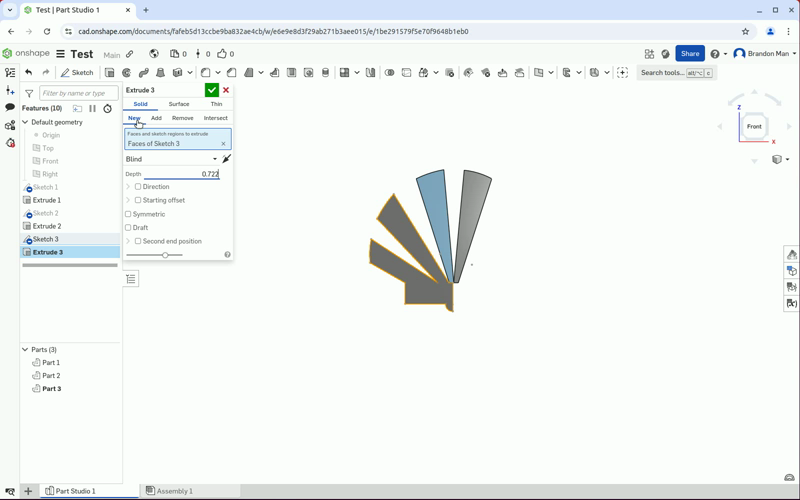
key(enter)
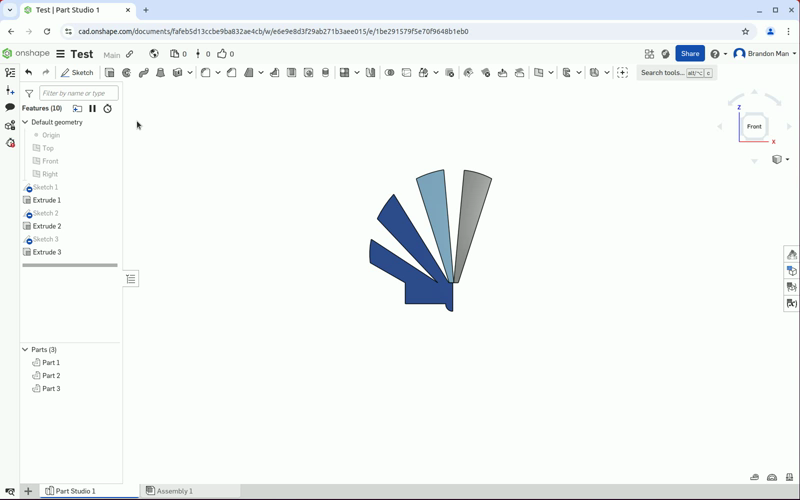
key(shift+h)
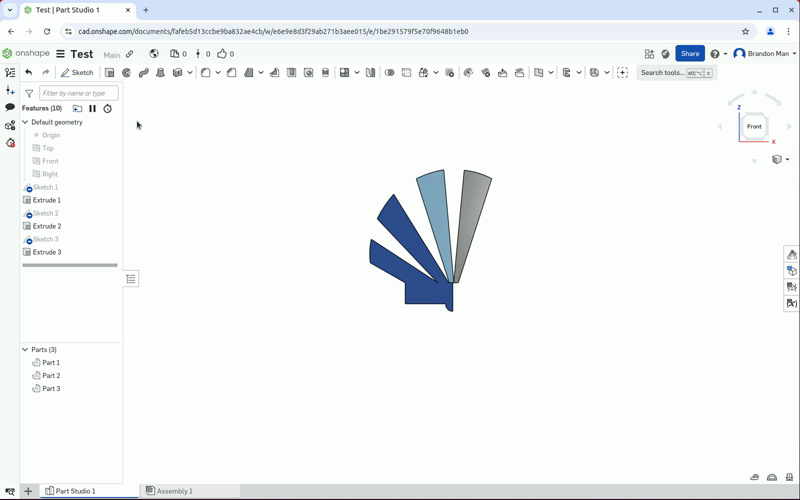
key(shift+h)
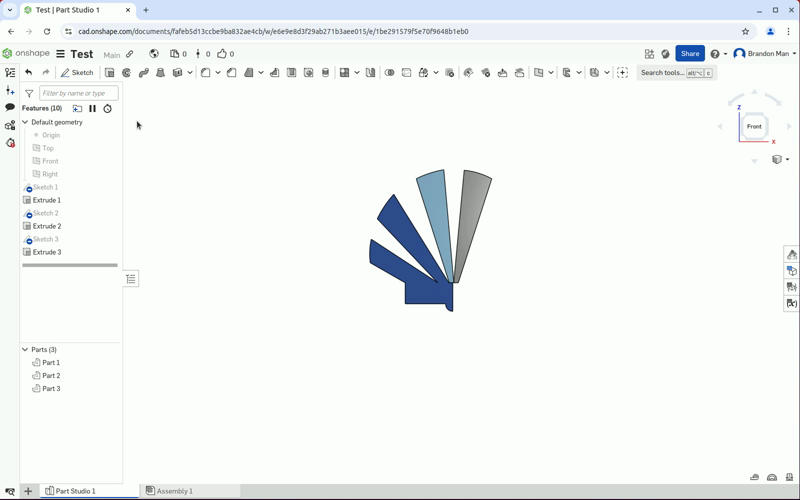
mouse_move(73, 189)
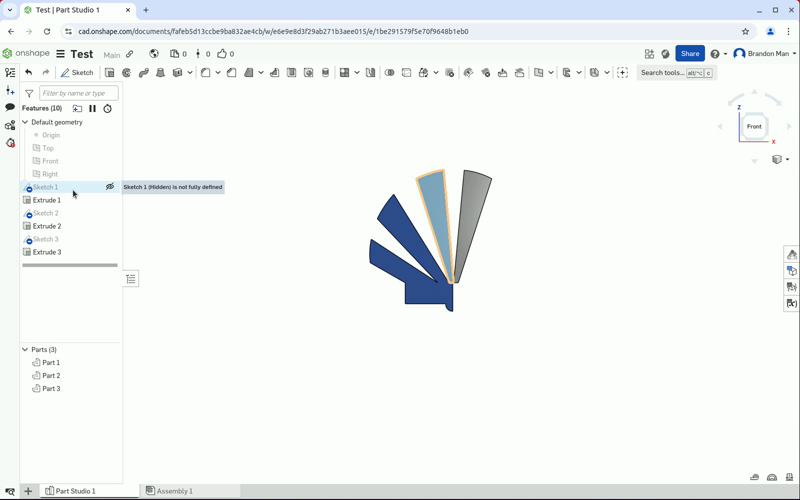
click(73, 189)
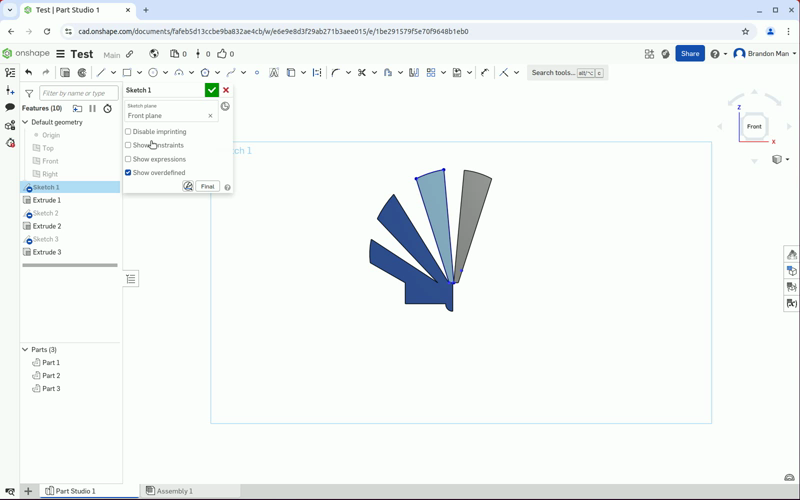
mouse_move(229, 92)
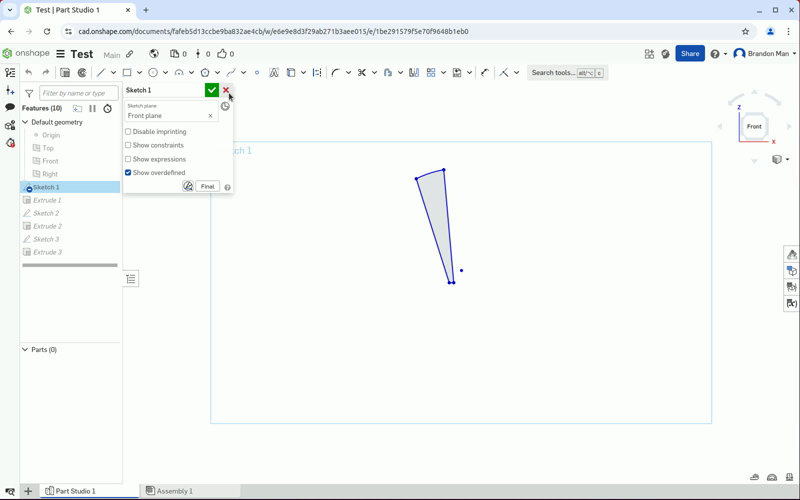
click(229, 92)
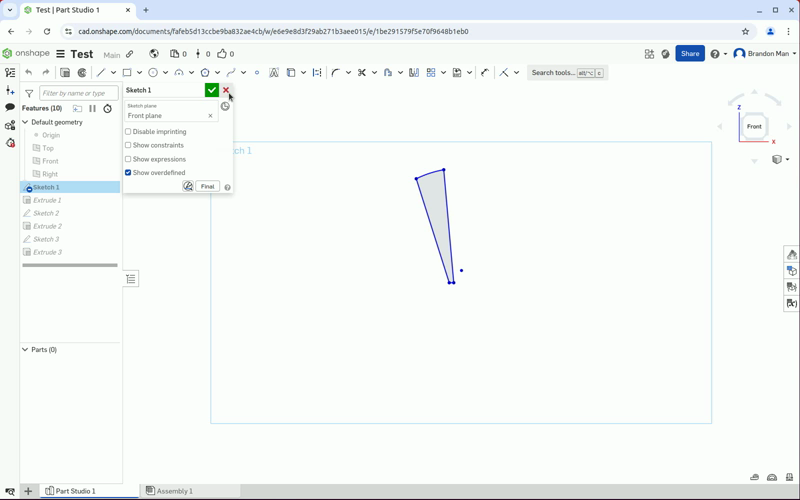
key(shift+s)
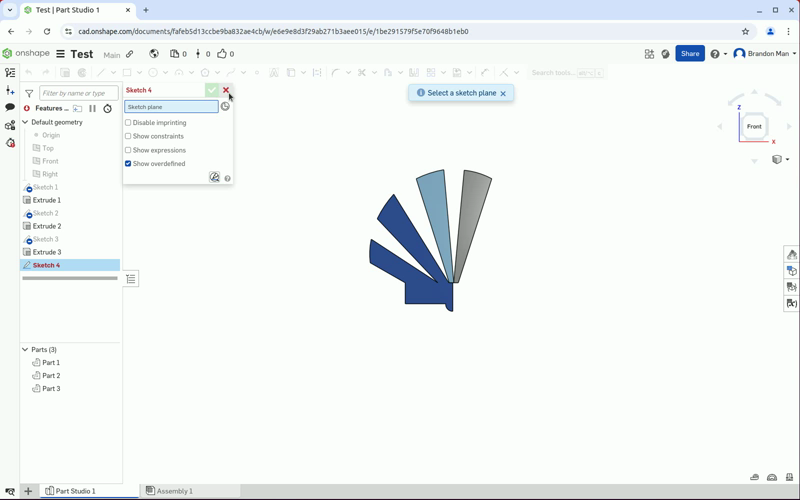
mouse_move(73, 163)
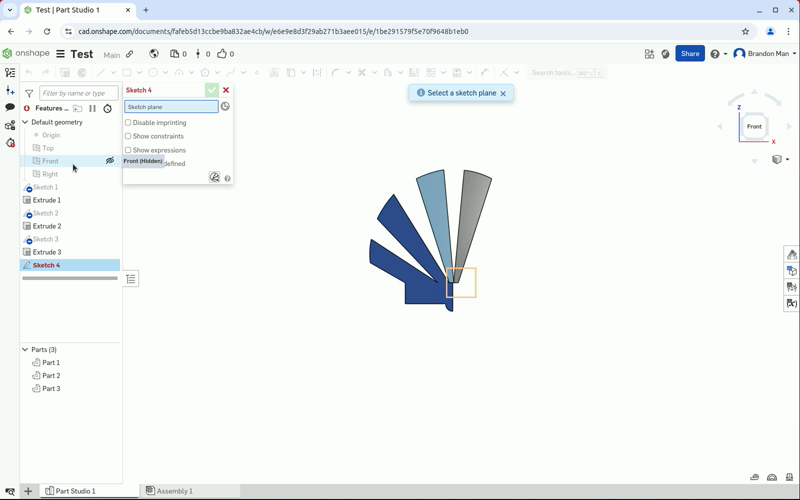
click(73, 163)
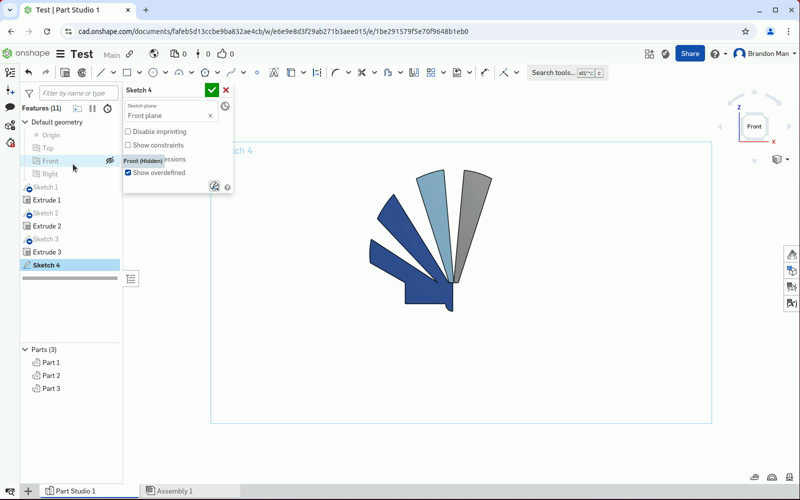
mouse_move(73, 352)
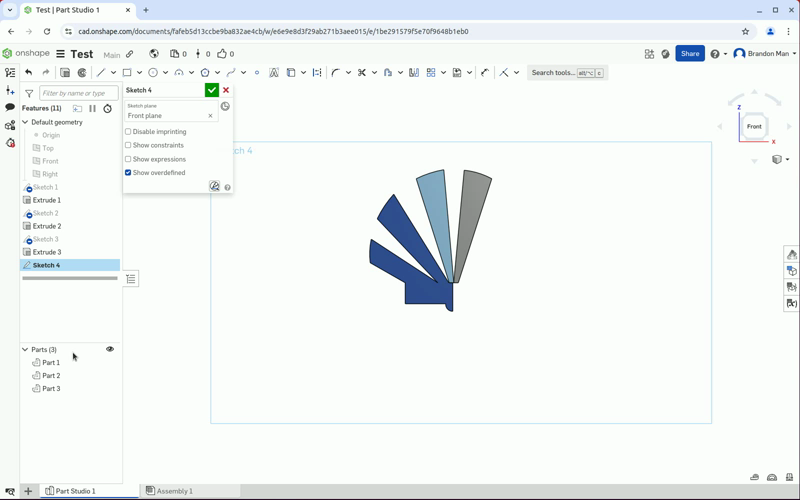
key(y)
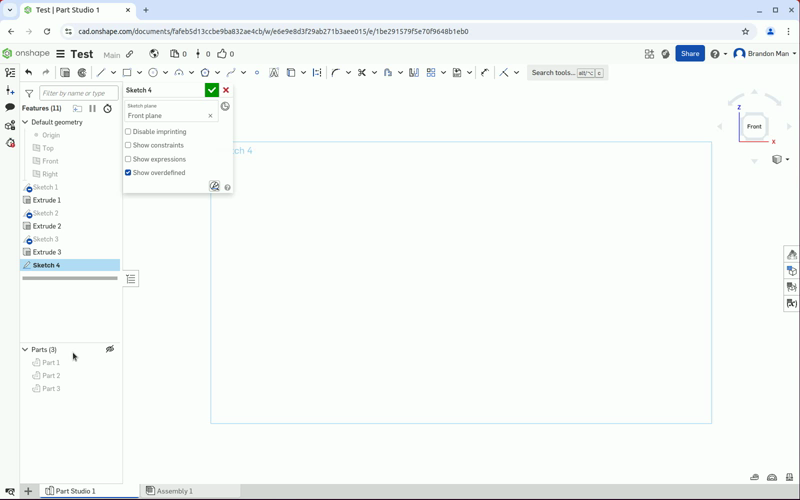
key(a)
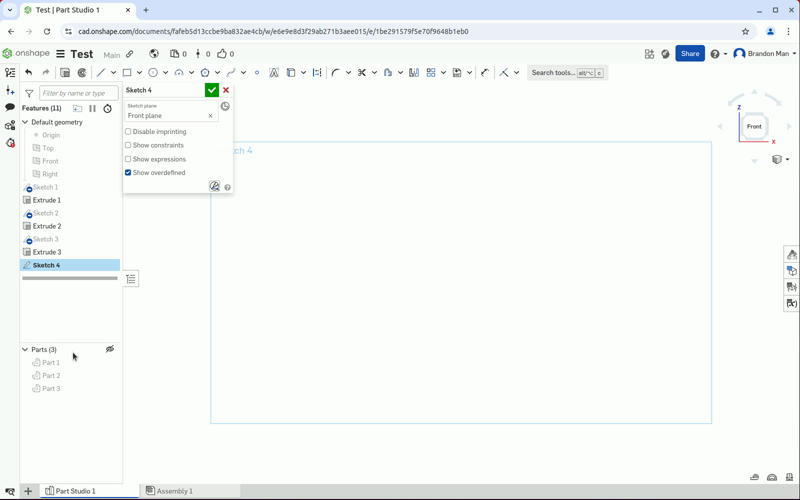
key_down(shift)
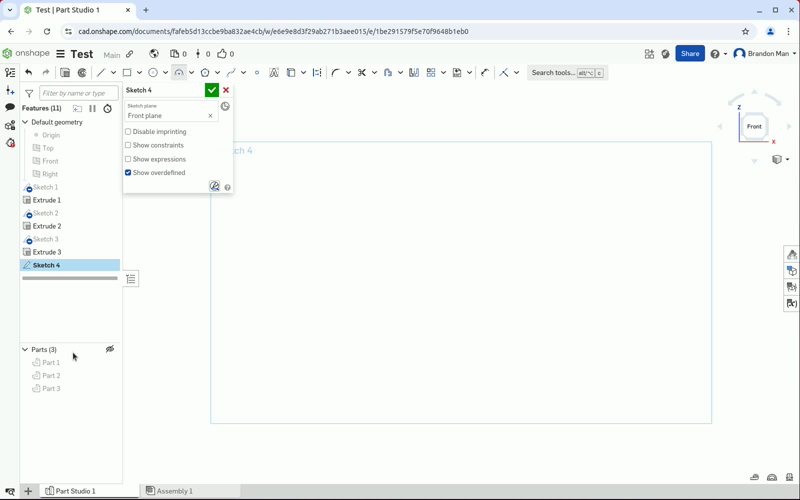
mouse_move(453, 311)
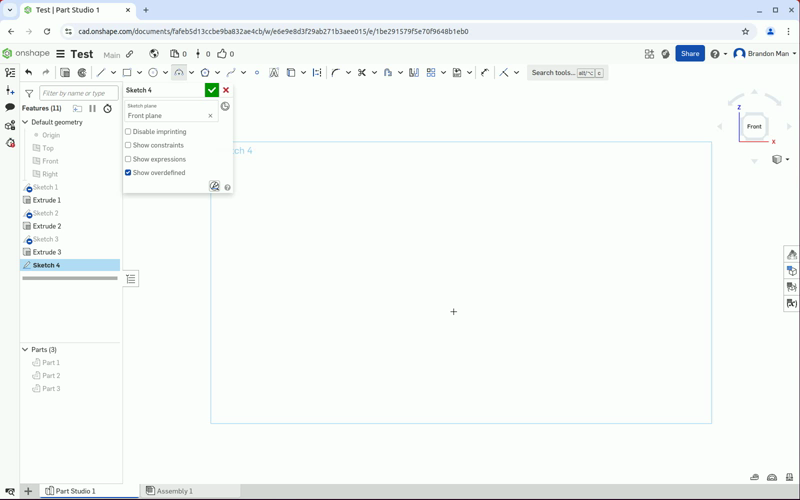
click(453, 311)
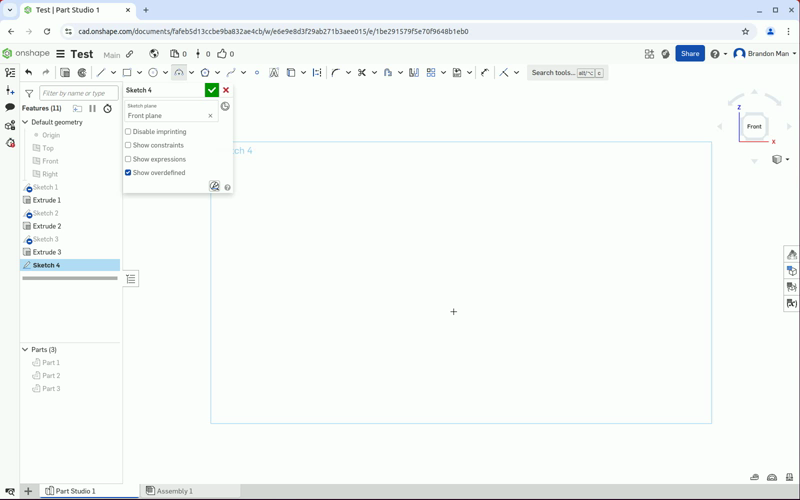
key_up(shift)
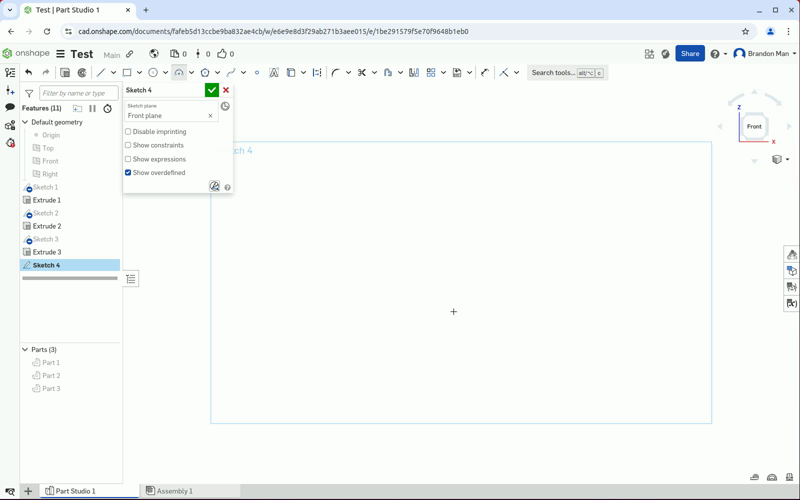
key_down(shift)
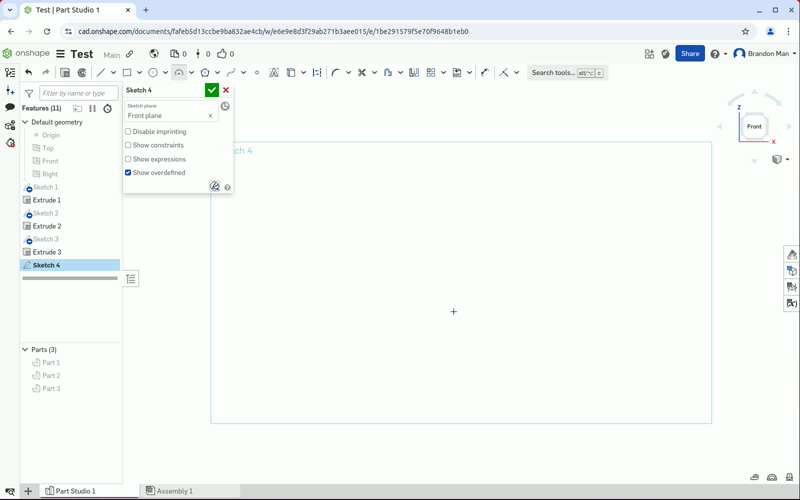
mouse_move(461, 303)
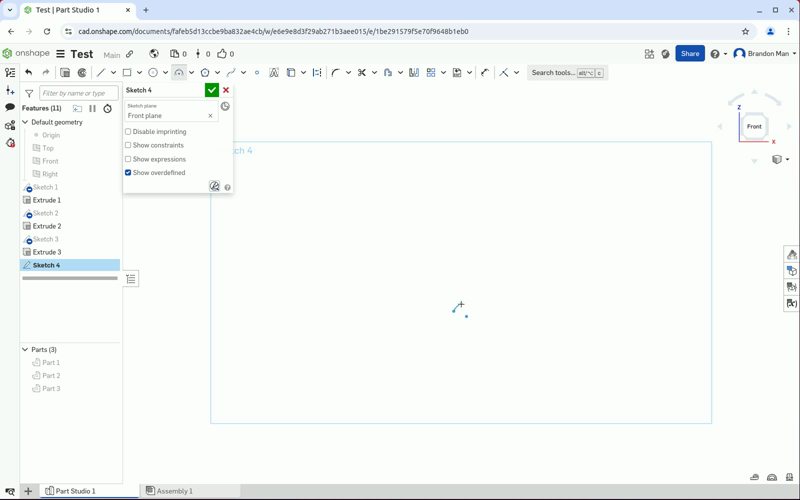
click(461, 303)
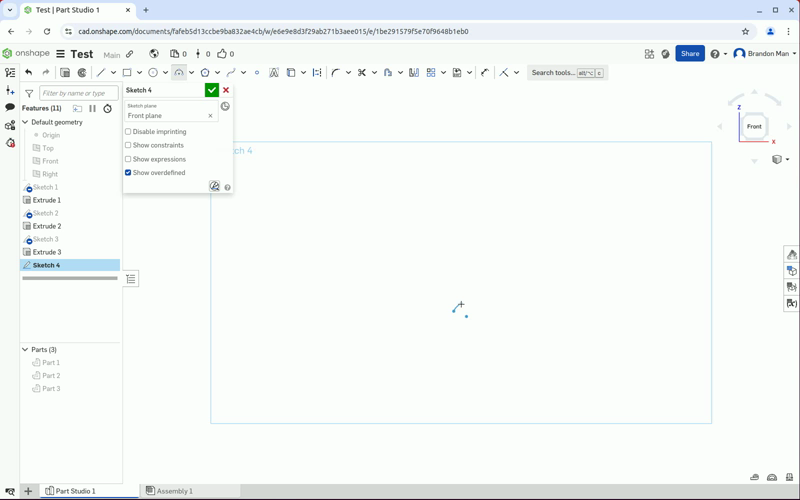
mouse_move(458, 309)
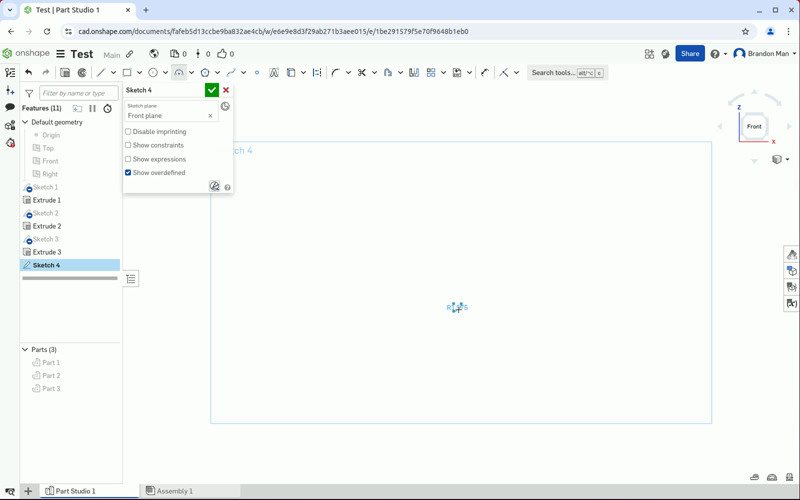
click(458, 309)
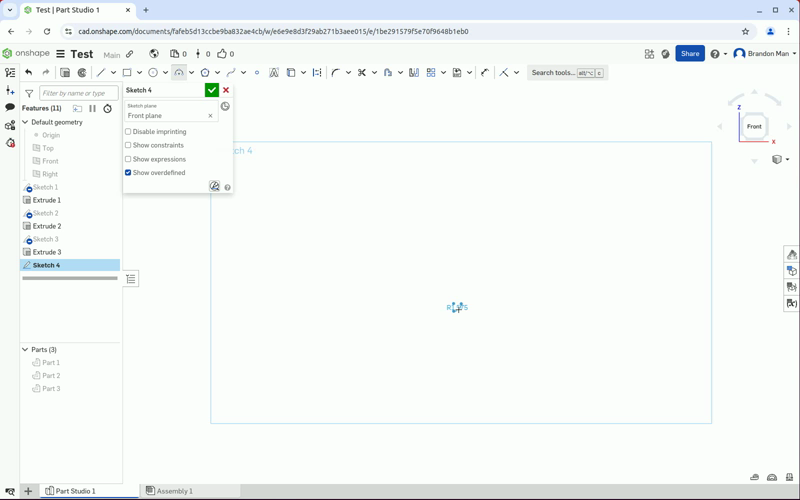
key_up(shift)
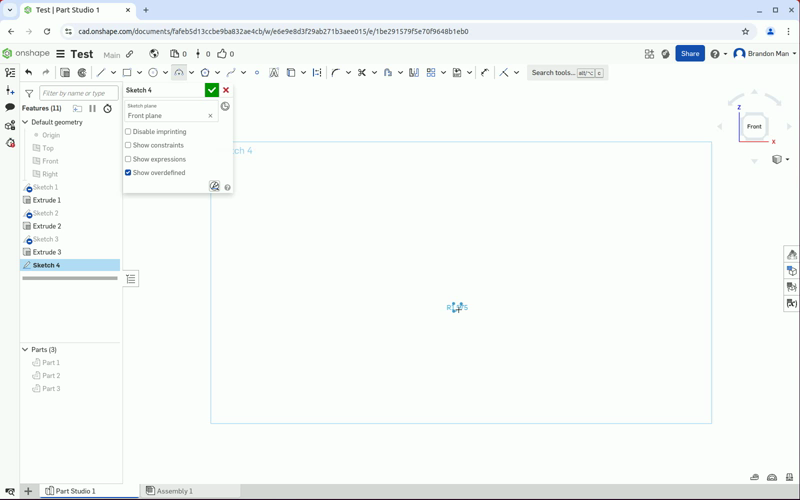
key(esc)
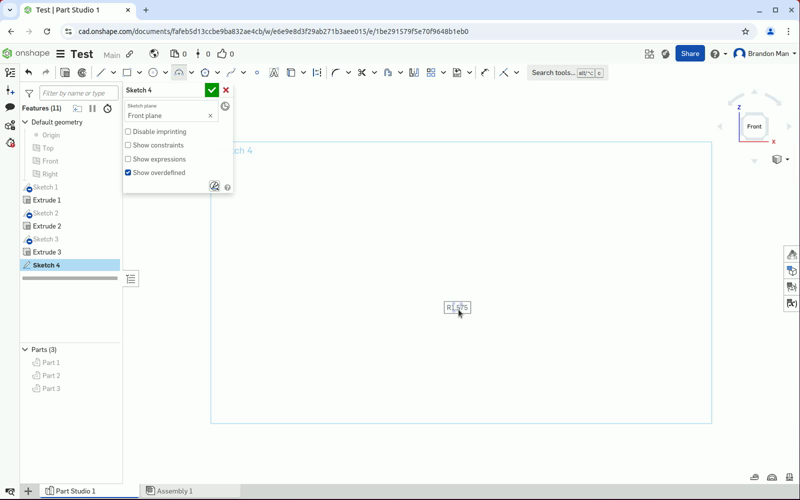
key(l)
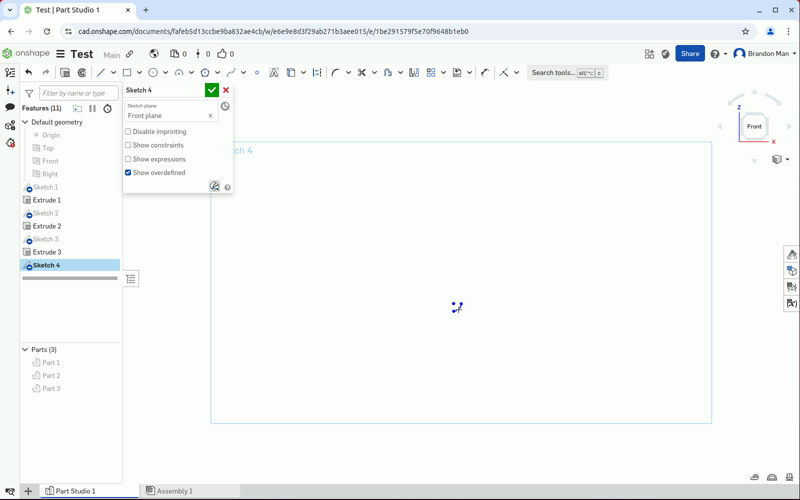
mouse_move(461, 303)
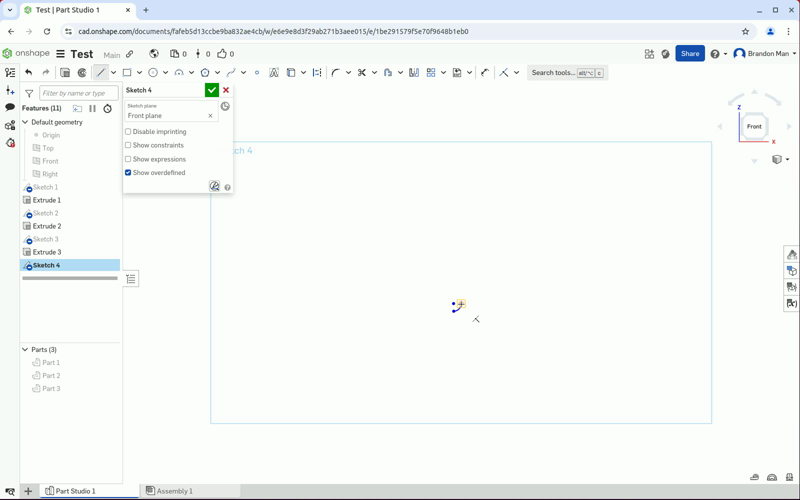
click(461, 303)
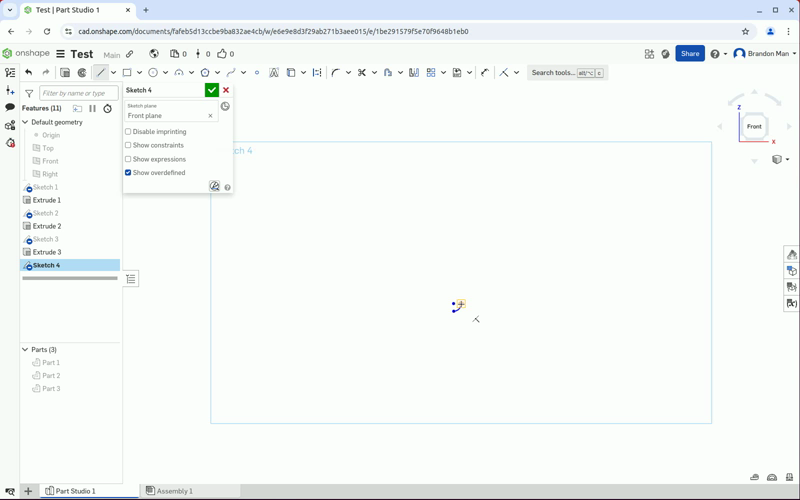
key_down(shift)
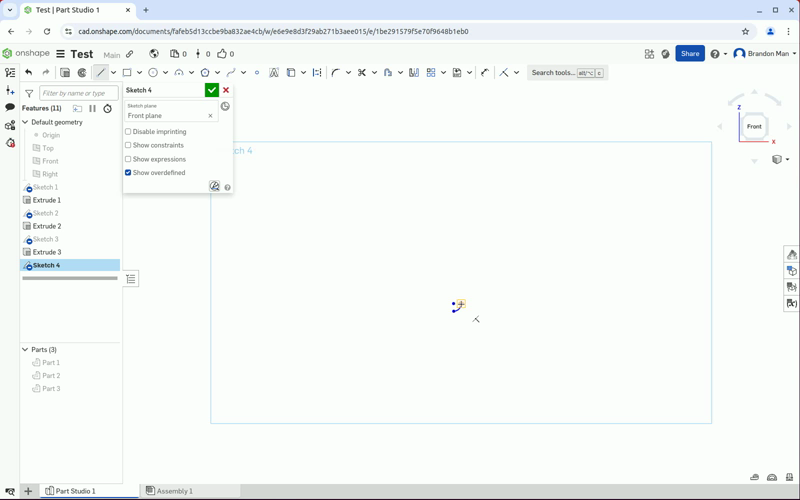
mouse_move(491, 303)
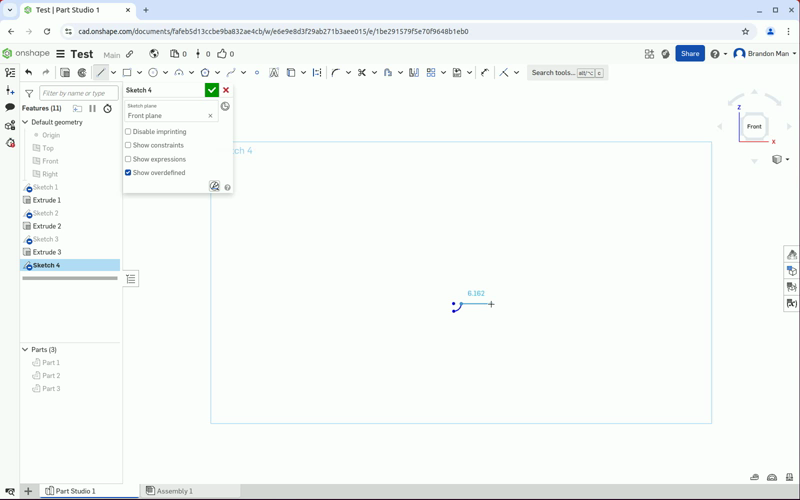
mouse_move(501, 303)
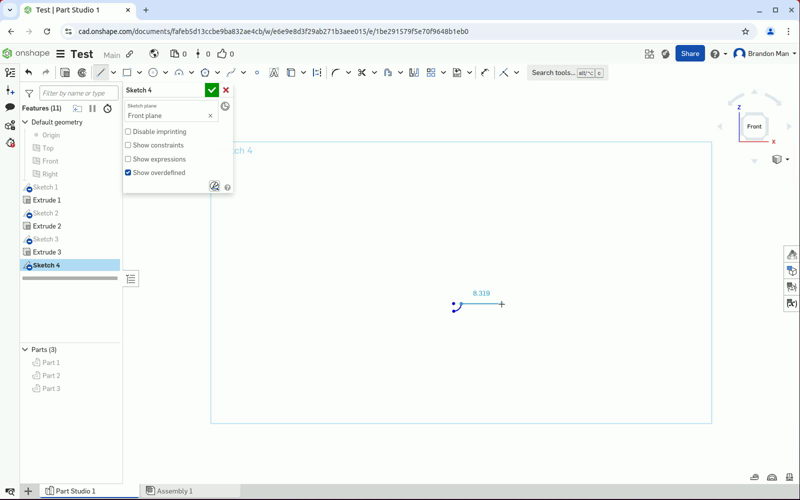
click(501, 303)
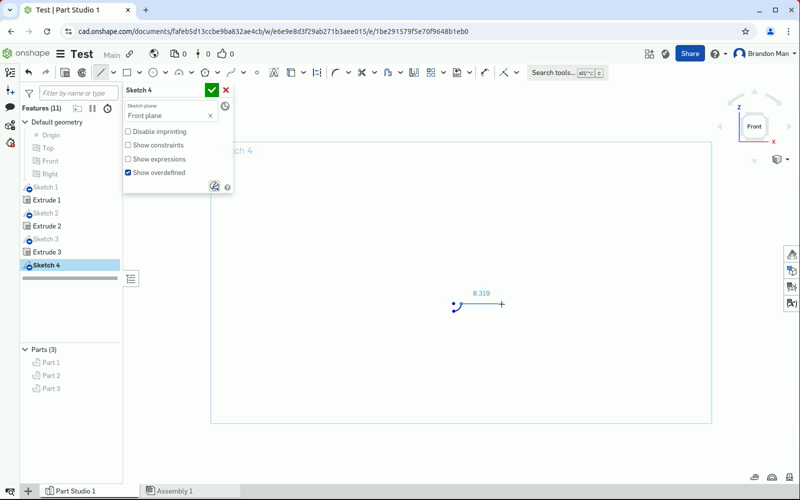
key_up(shift)
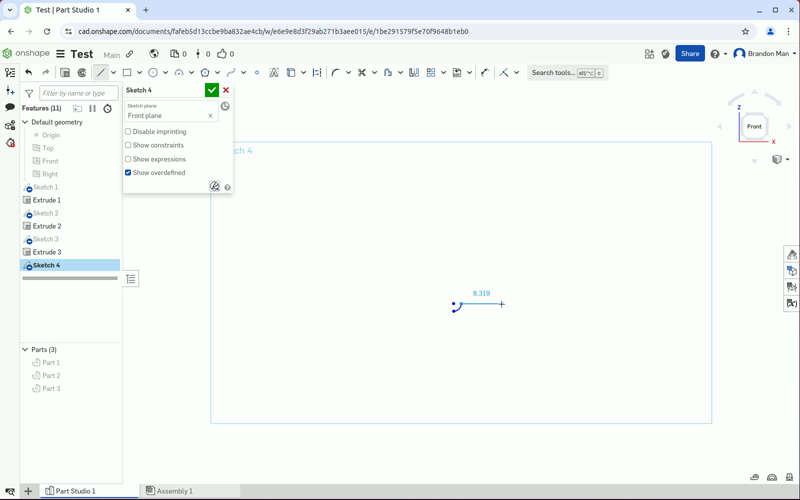
key_down(shift)
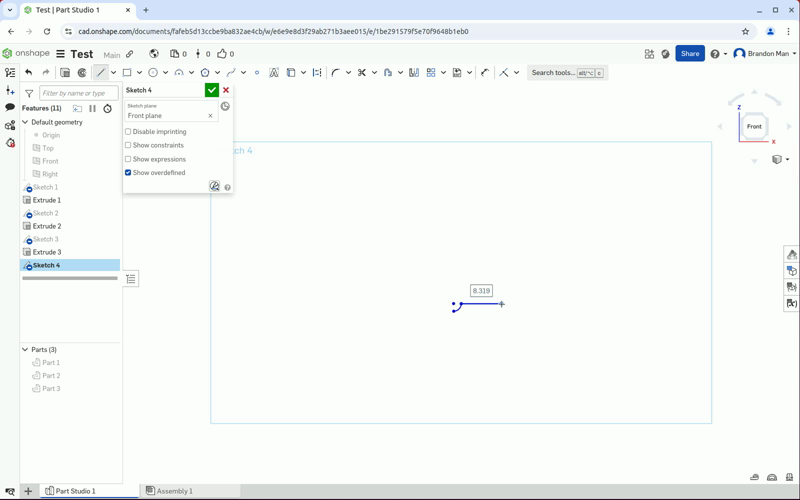
mouse_move(531, 303)
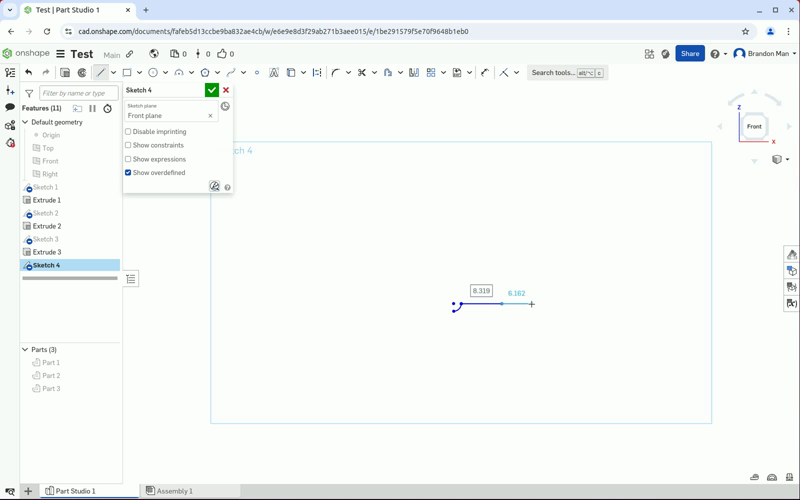
mouse_move(501, 282)
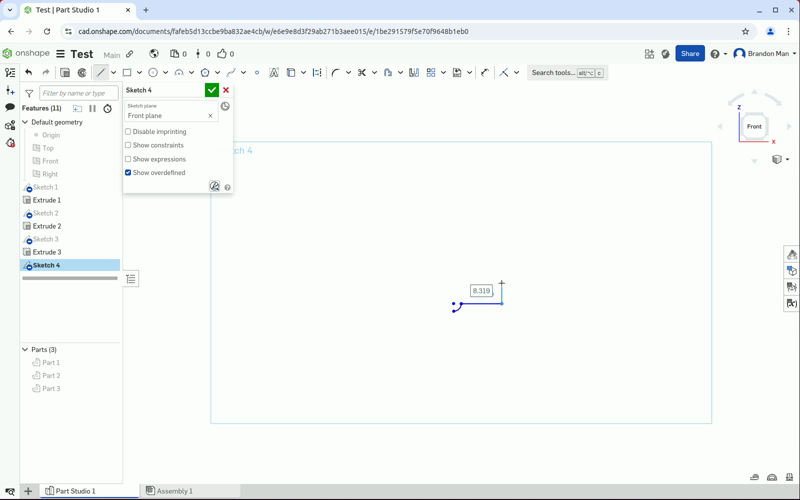
click(501, 282)
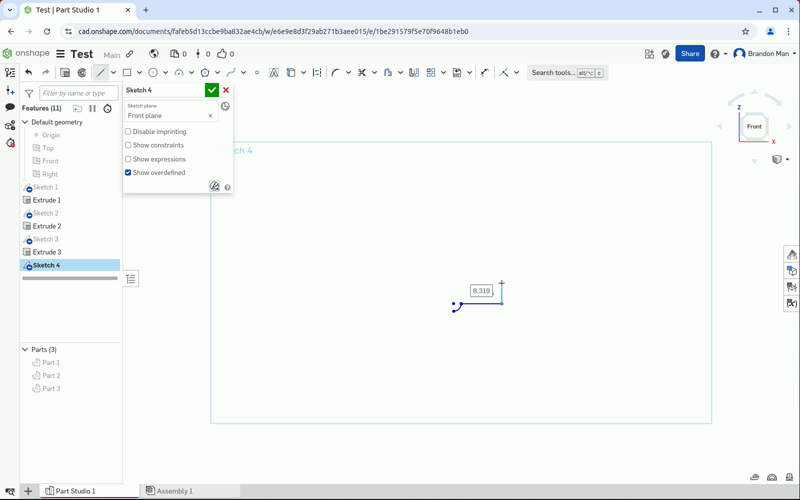
key_up(shift)
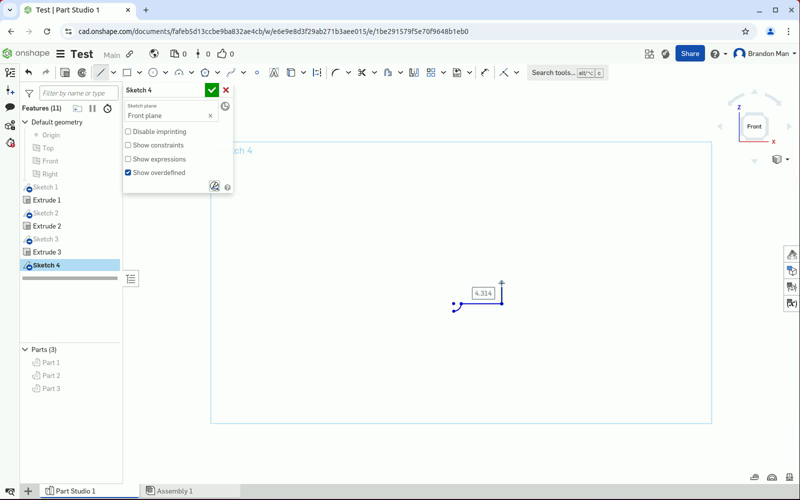
key_down(shift)
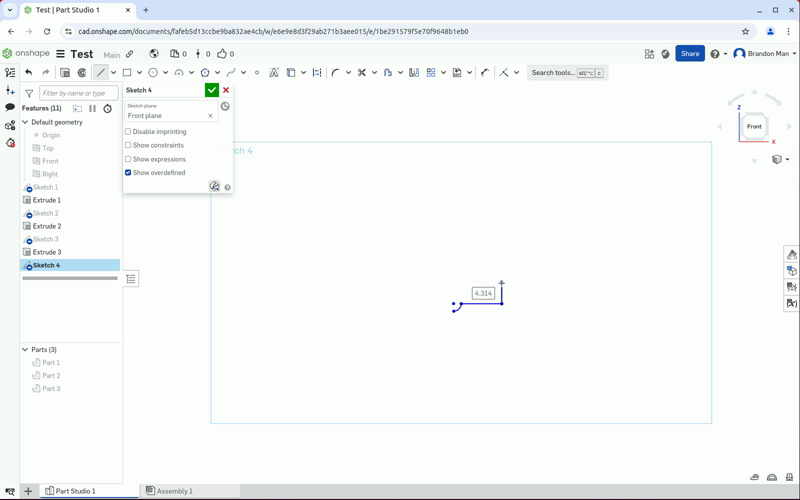
mouse_move(531, 282)
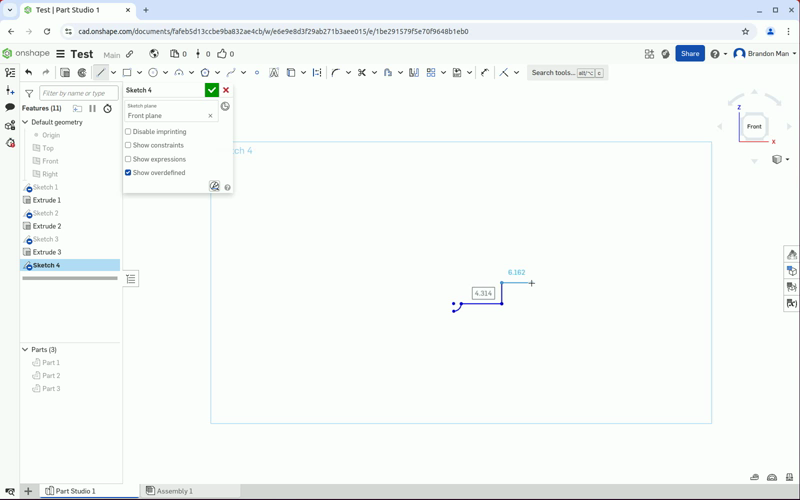
mouse_move(536, 263)
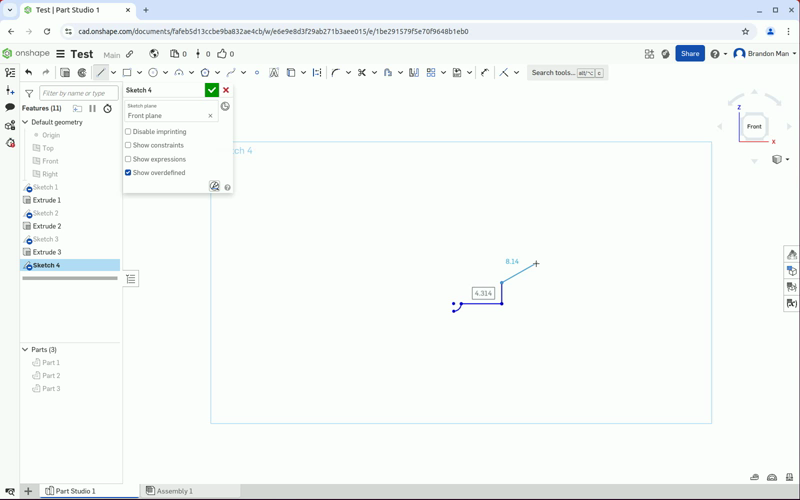
click(536, 263)
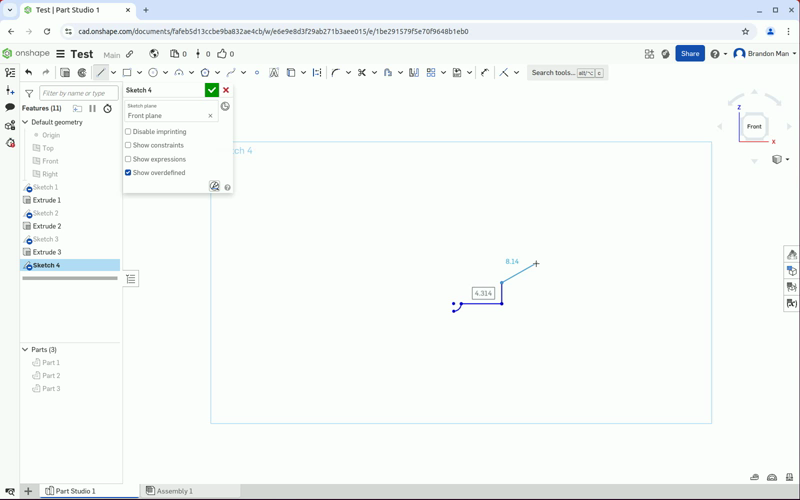
key_up(shift)
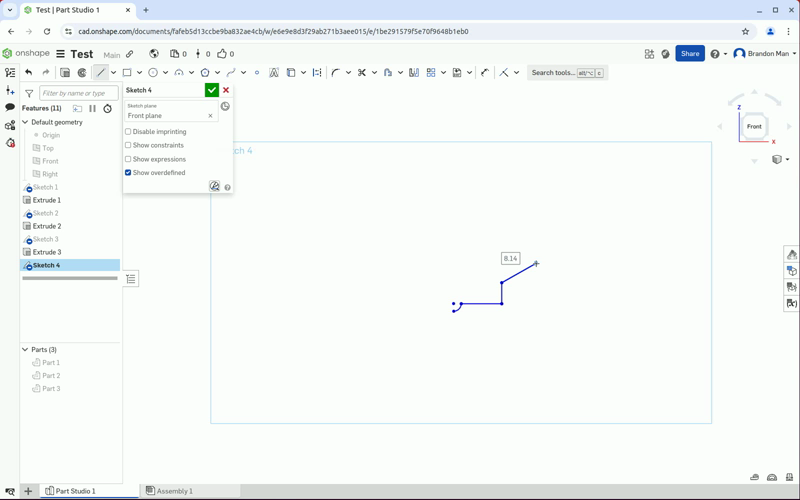
key(esc)
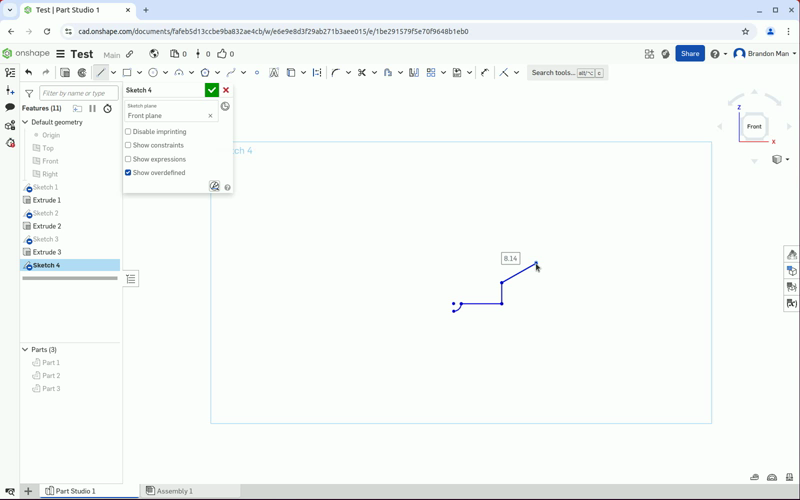
key(a)
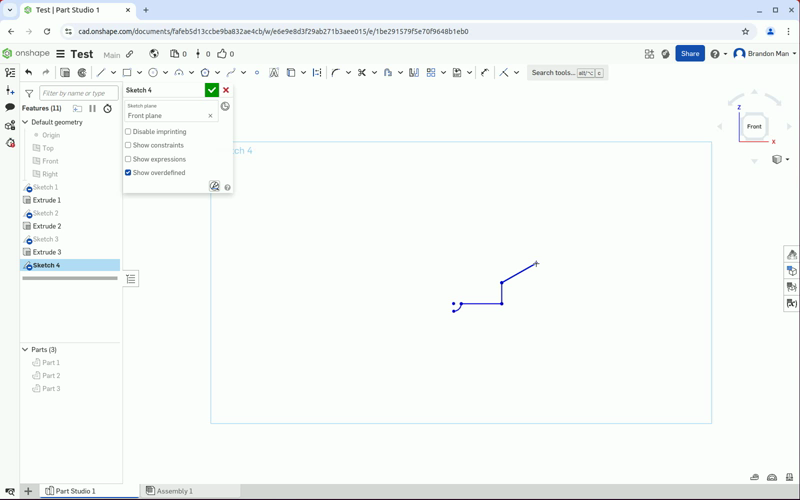
mouse_move(536, 263)
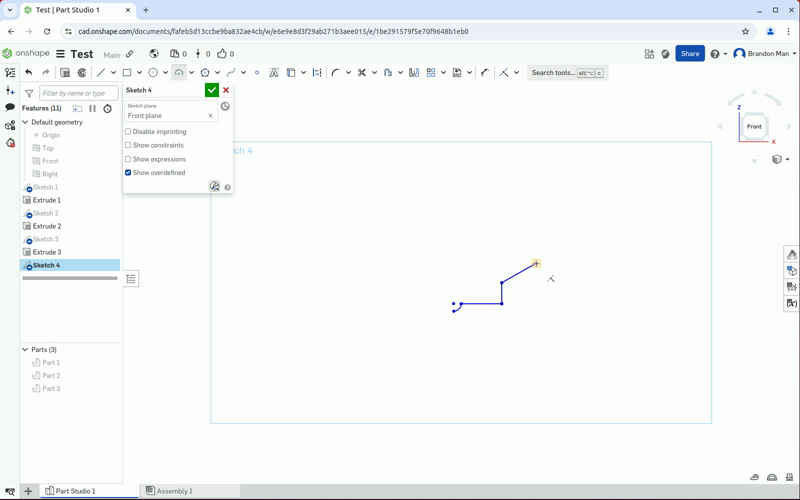
click(536, 263)
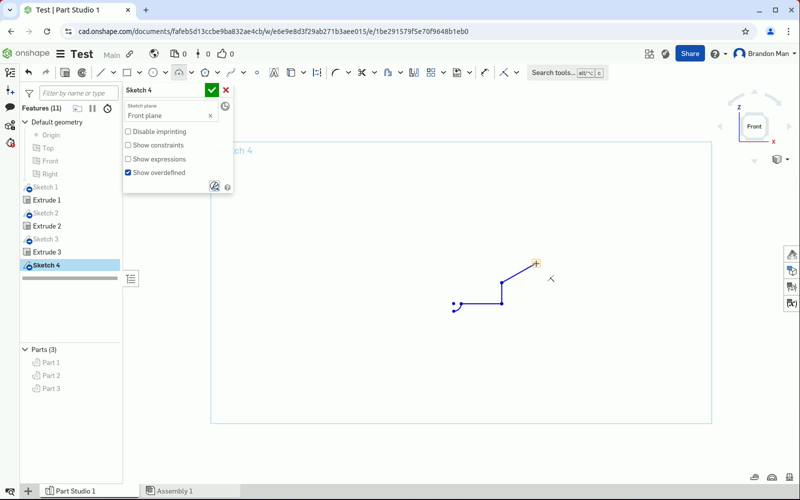
key_down(shift)
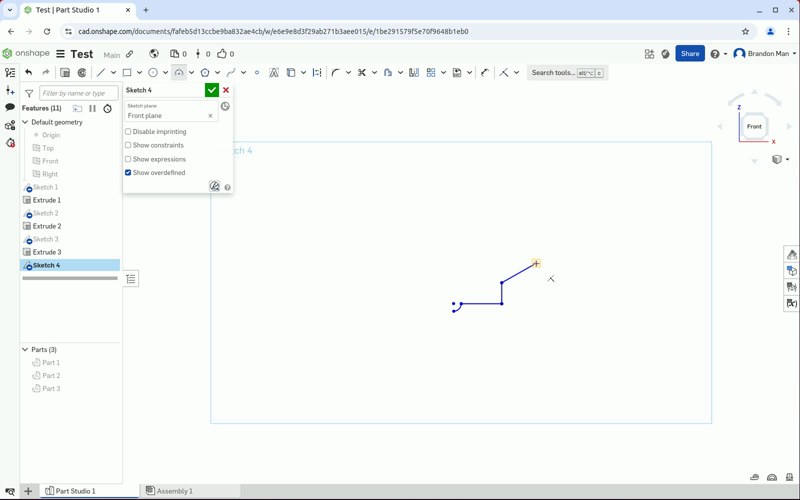
mouse_move(536, 239)
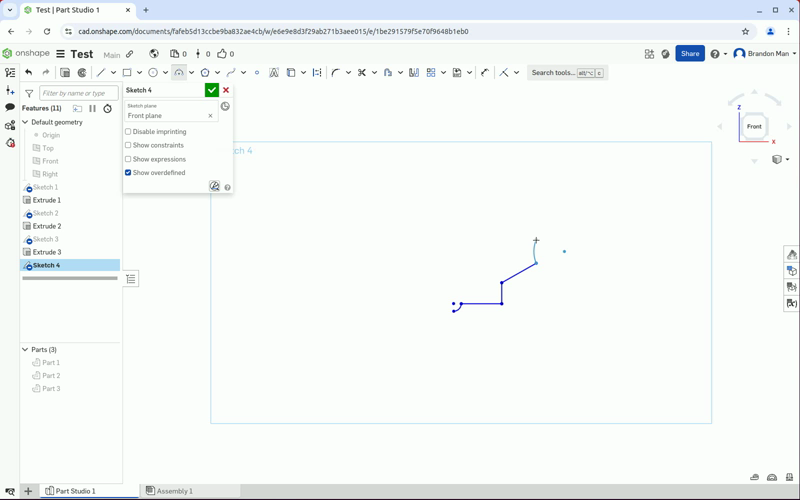
click(536, 239)
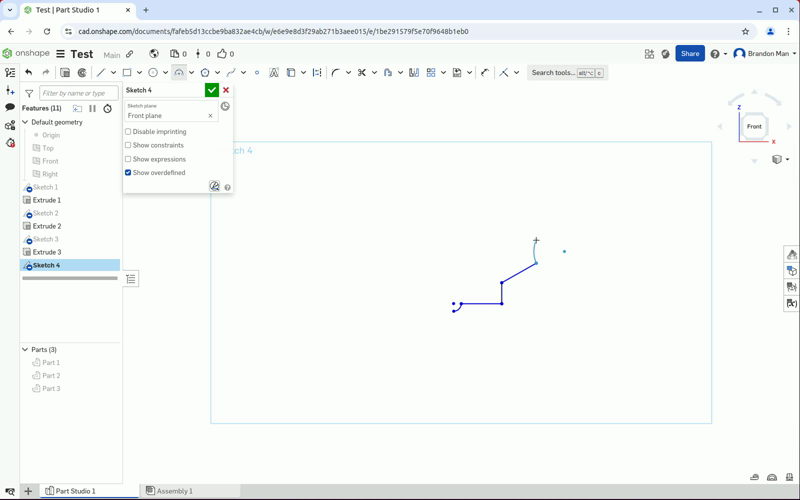
mouse_move(537, 251)
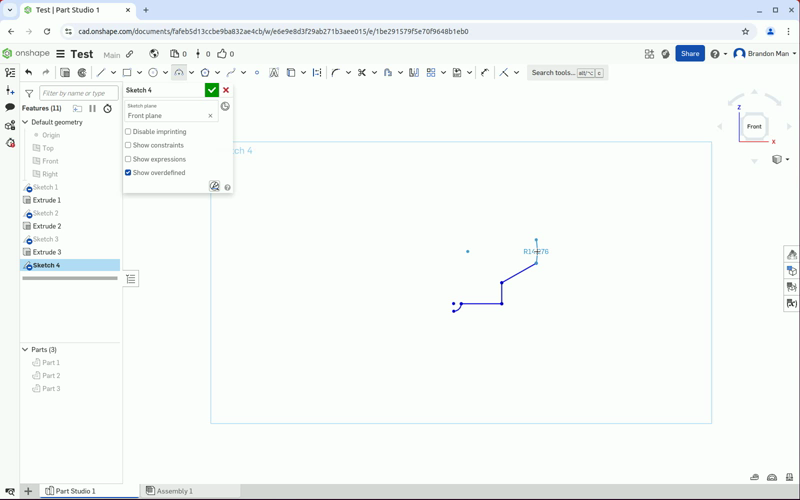
click(537, 251)
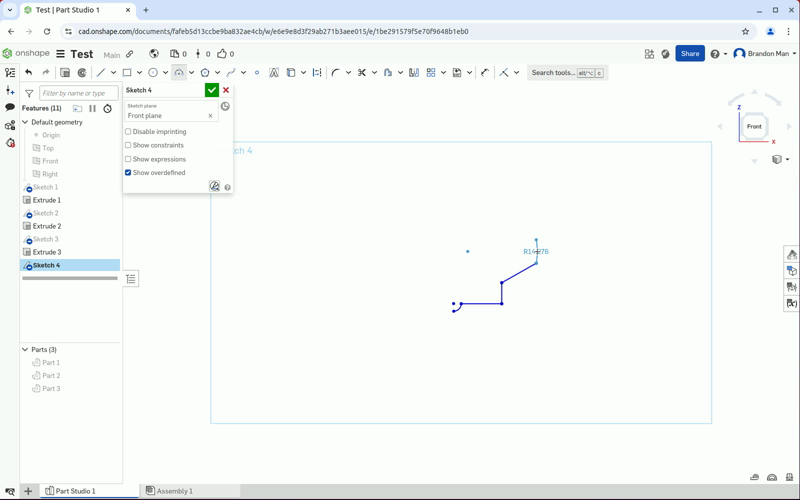
key_up(shift)
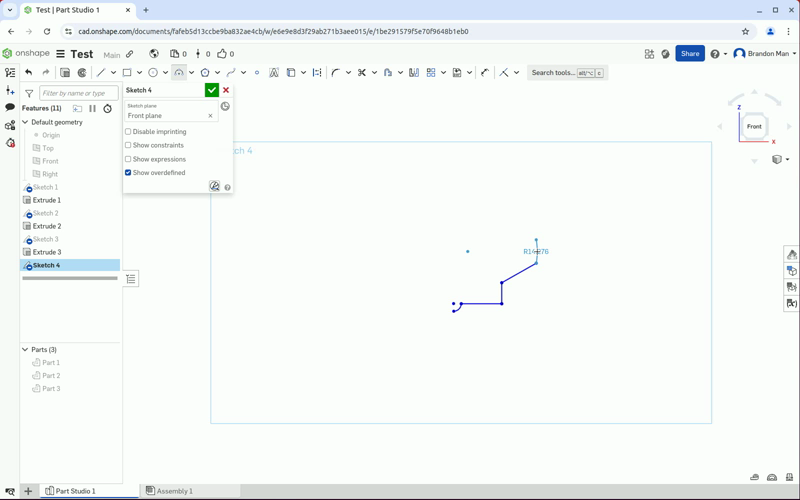
key(esc)
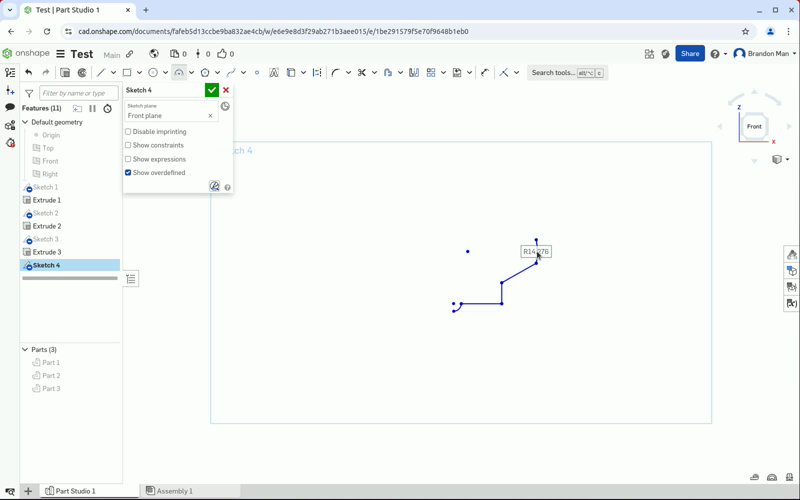
key(l)
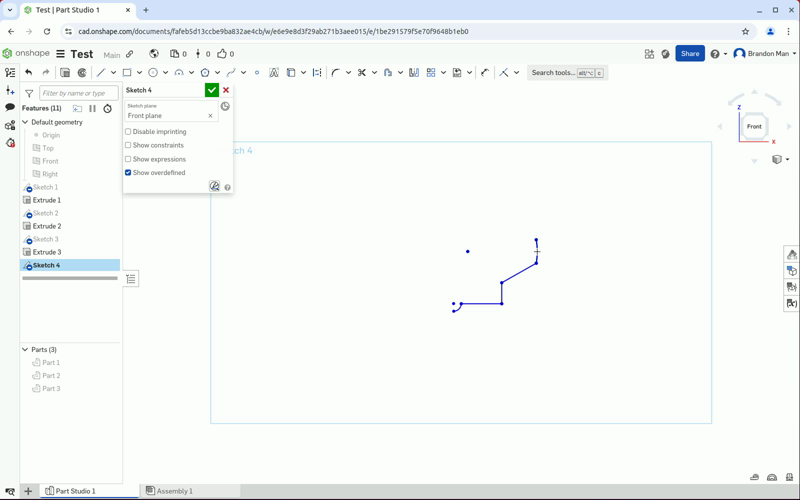
mouse_move(536, 239)
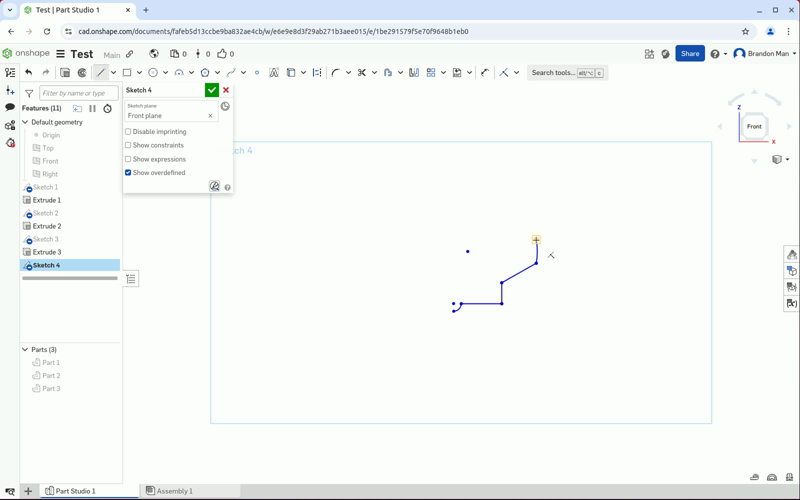
click(536, 239)
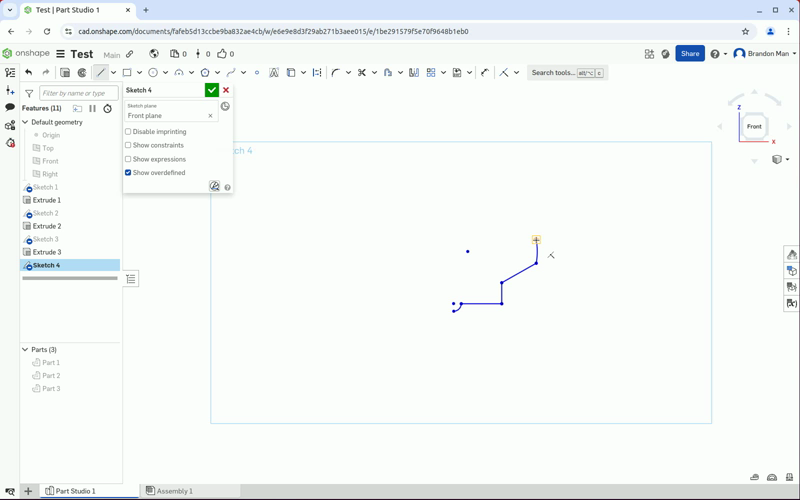
key_down(shift)
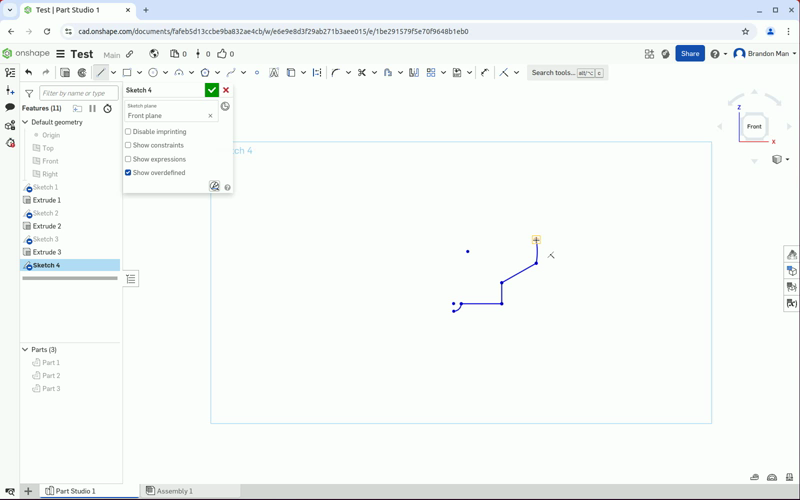
mouse_move(468, 282)
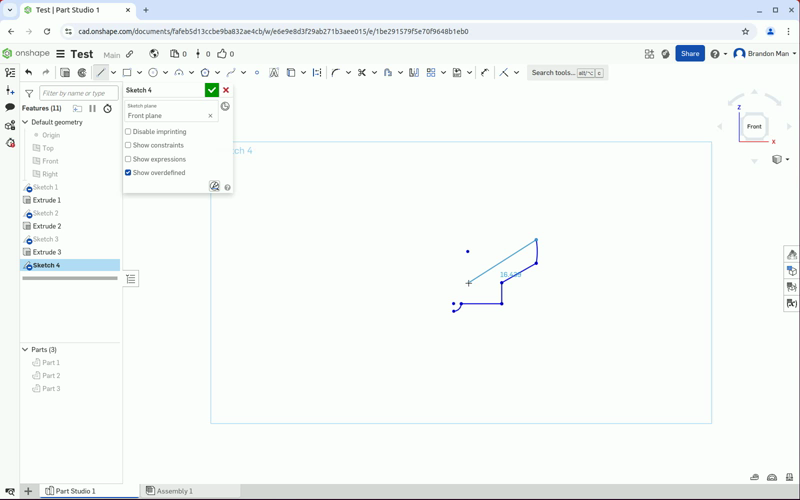
click(468, 282)
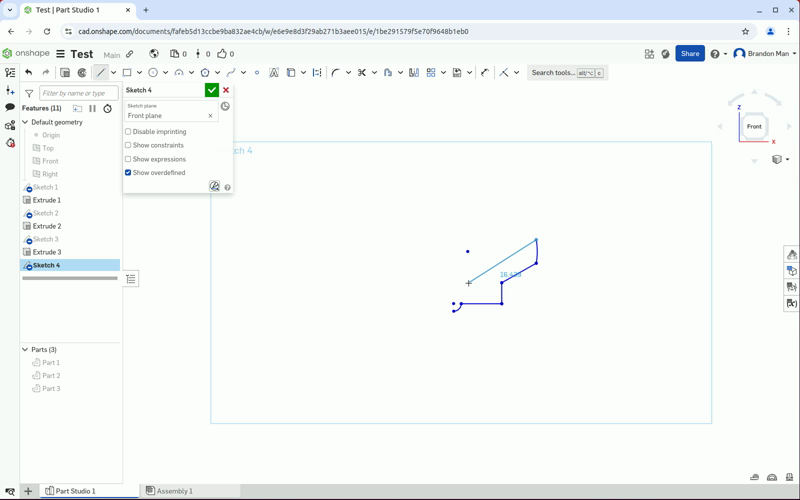
key_up(shift)
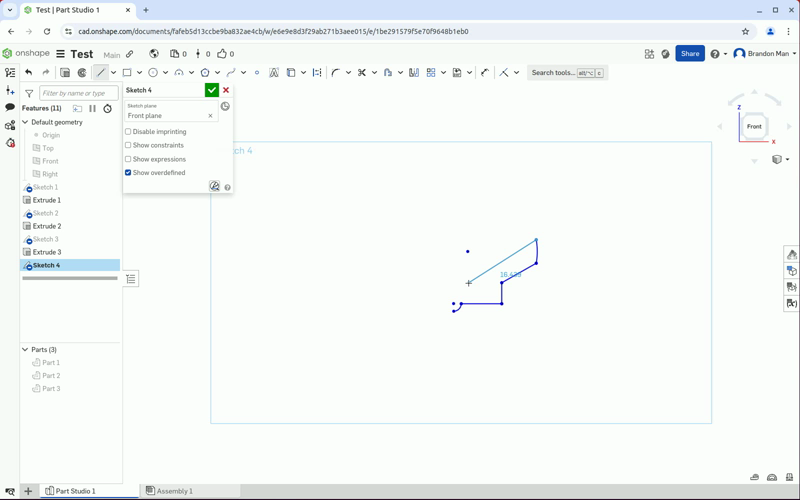
key_down(shift)
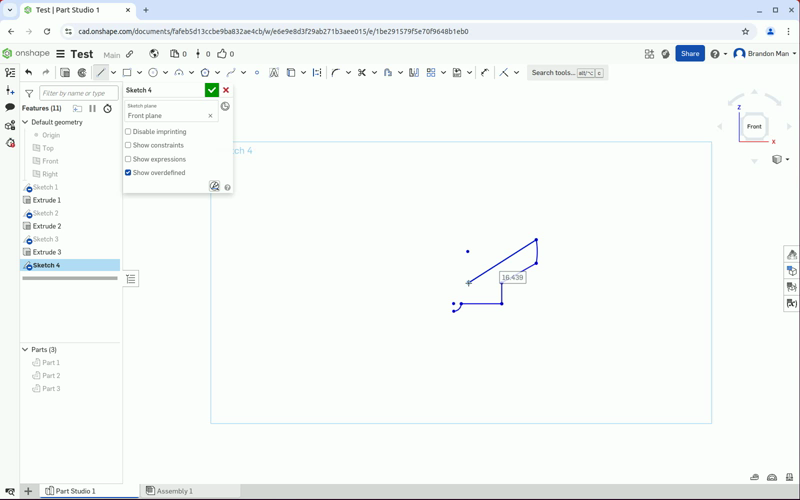
mouse_move(530, 218)
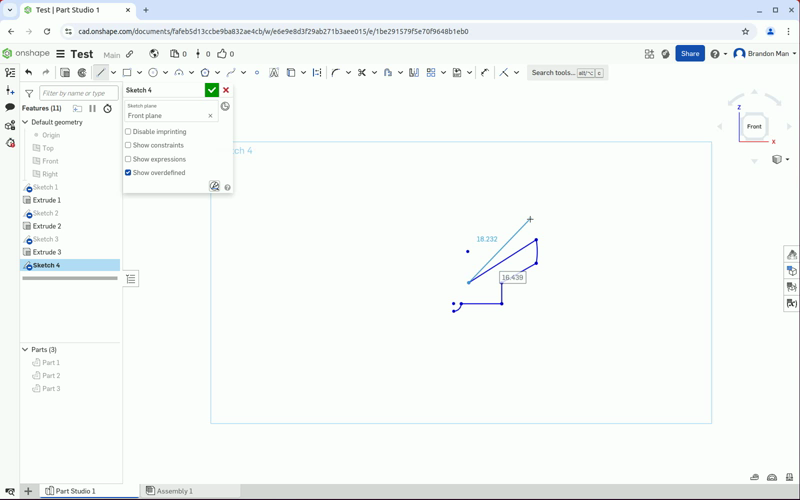
click(530, 218)
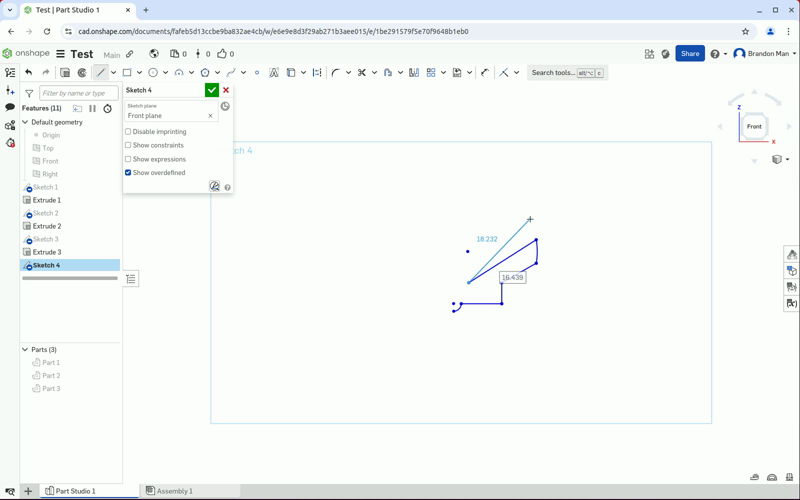
key_up(shift)
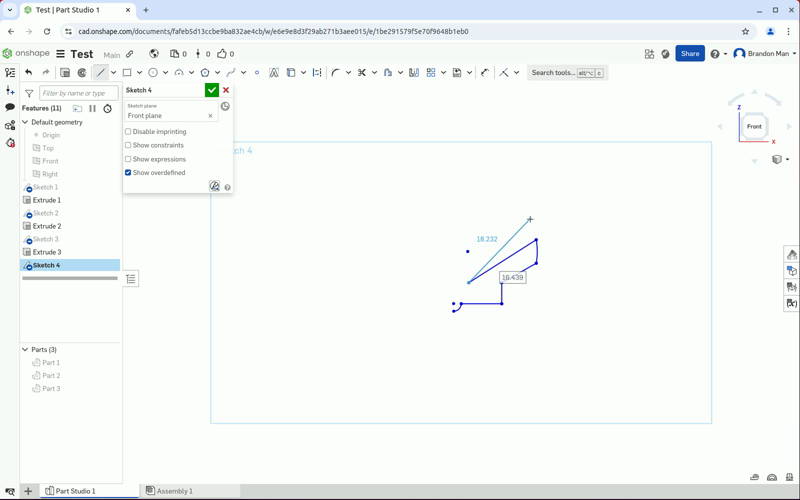
key(esc)
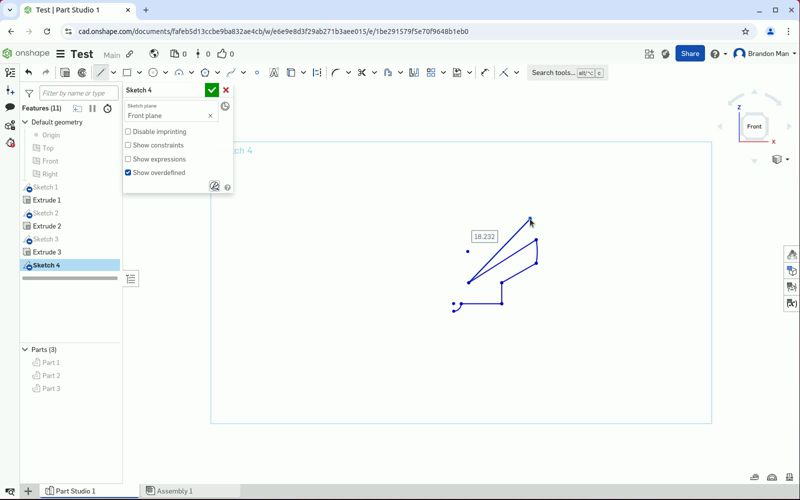
key(a)
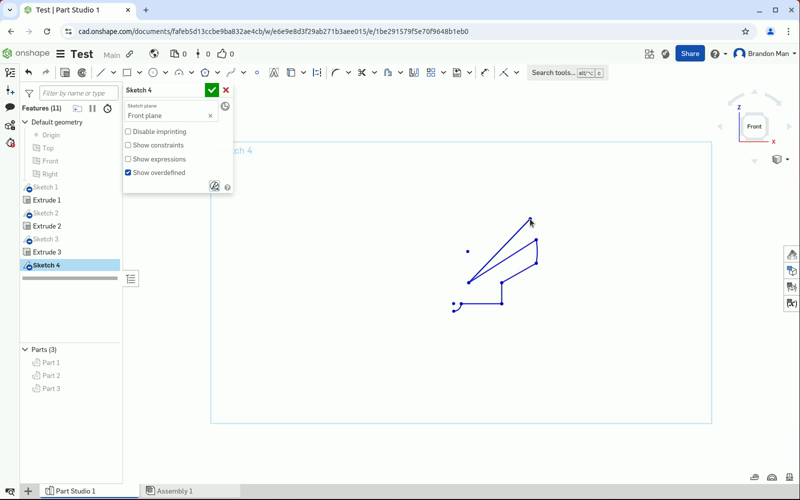
mouse_move(530, 218)
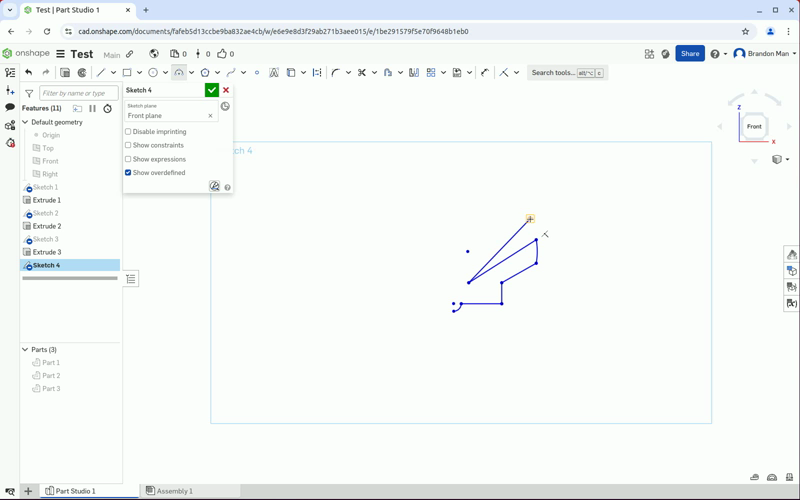
click(530, 218)
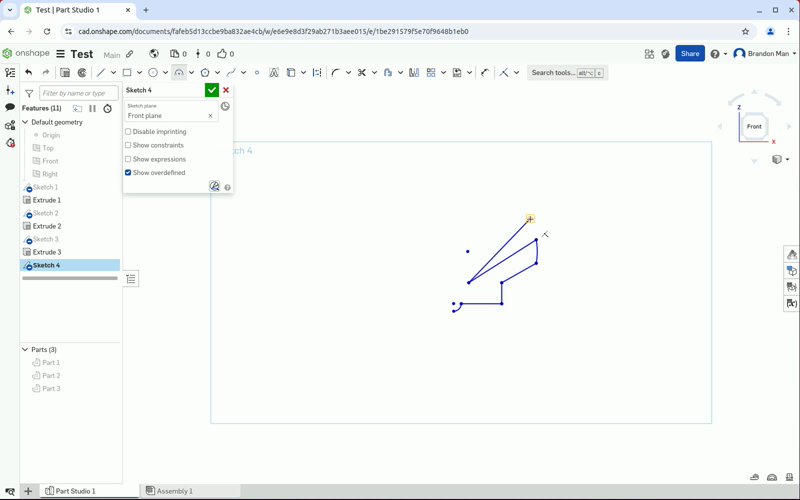
key_down(shift)
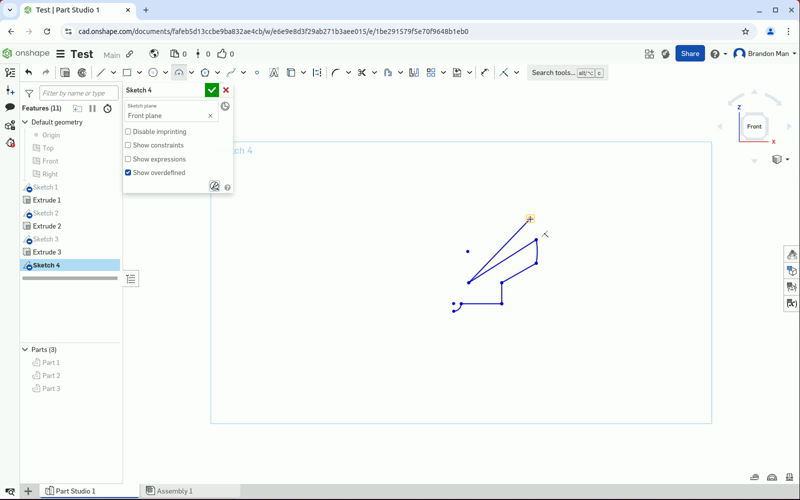
mouse_move(513, 194)
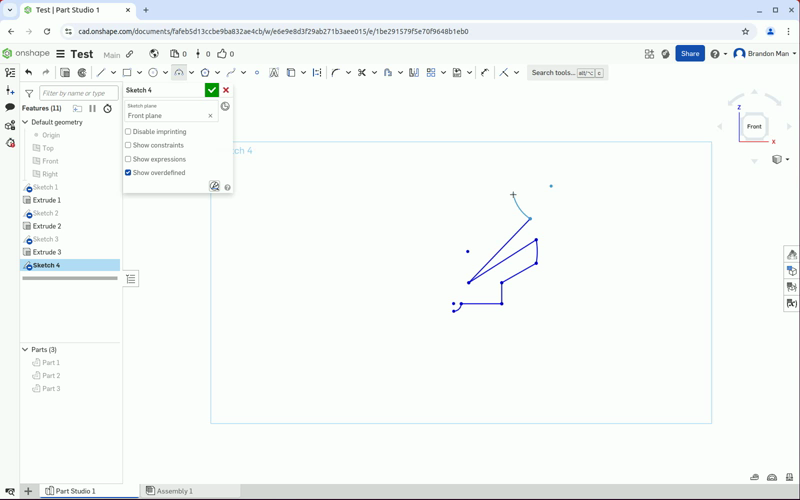
click(513, 194)
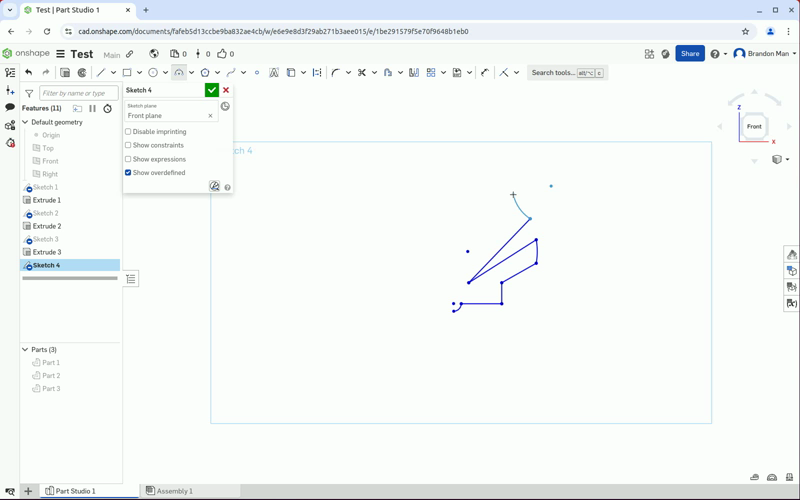
mouse_move(522, 205)
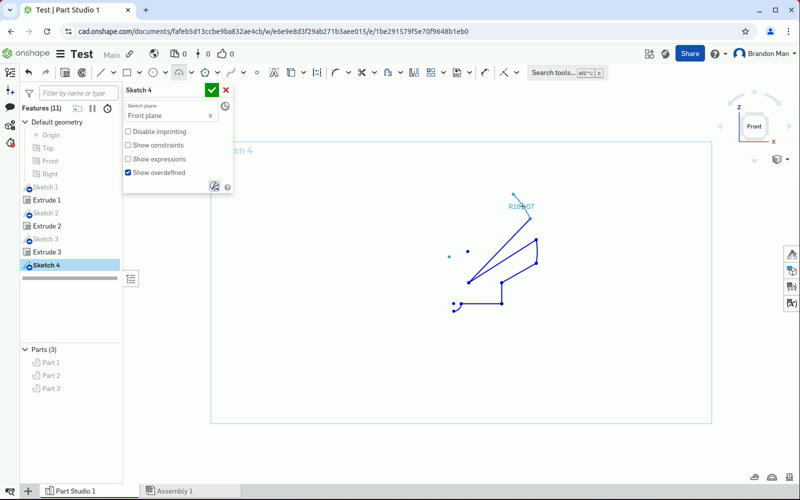
click(522, 205)
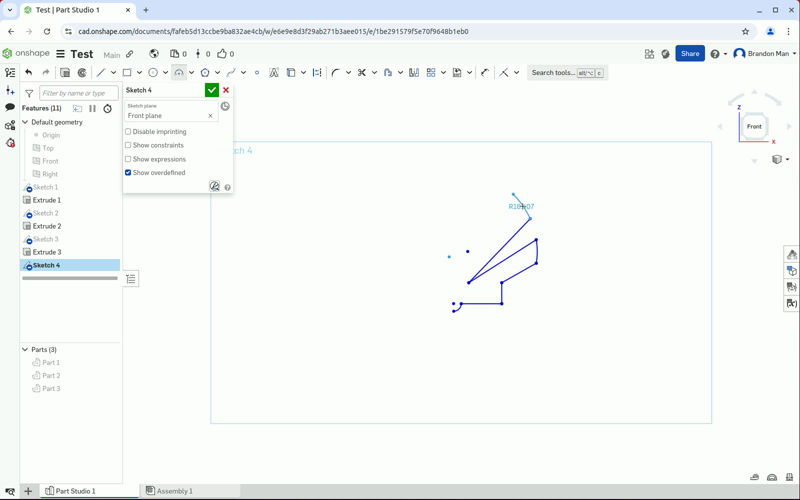
key_up(shift)
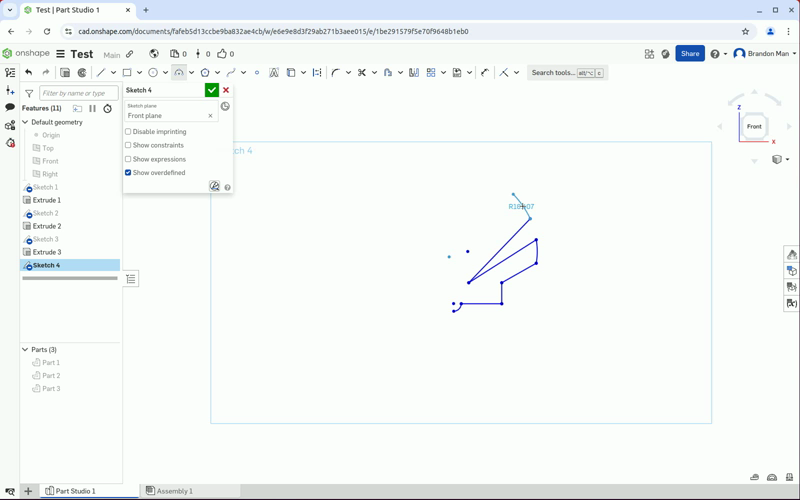
key(esc)
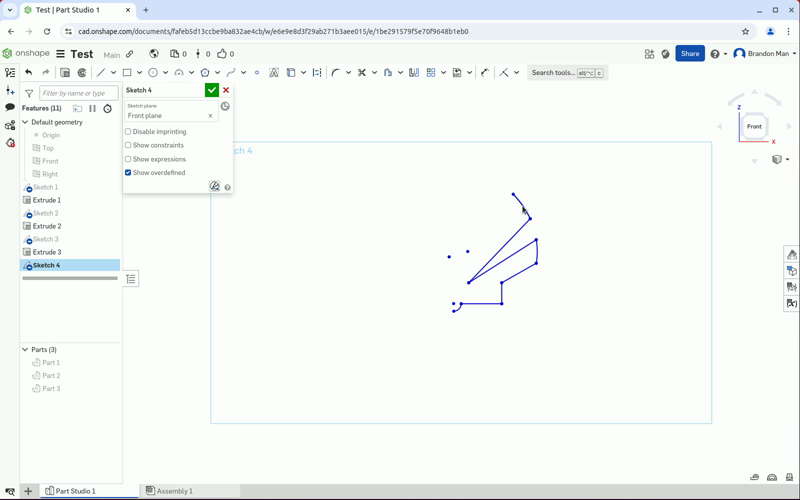
key(l)
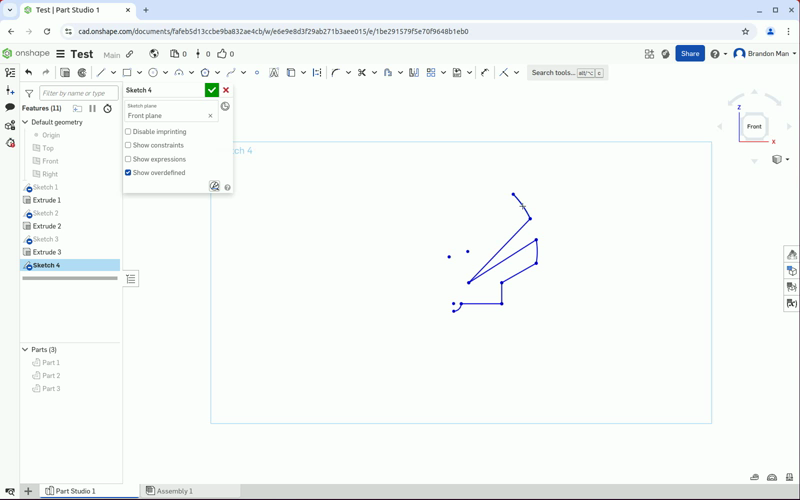
mouse_move(513, 194)
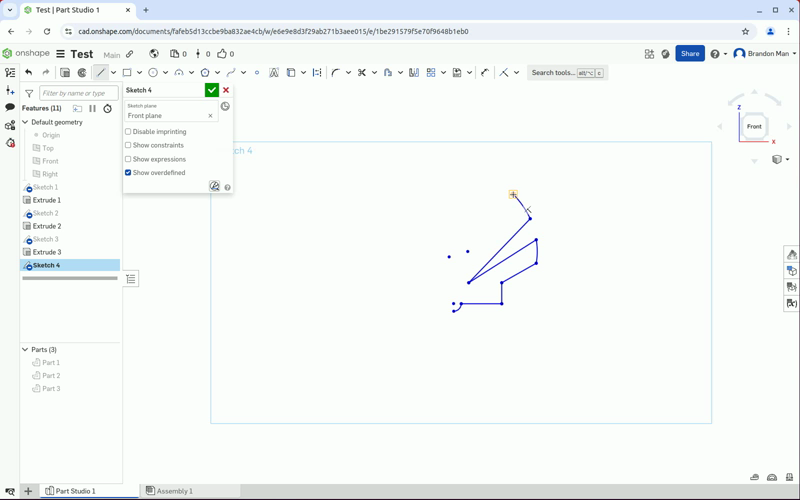
click(513, 194)
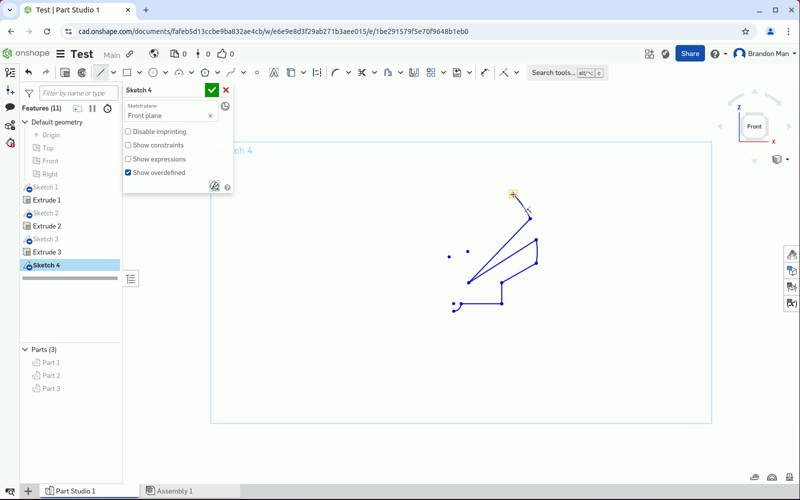
key_down(shift)
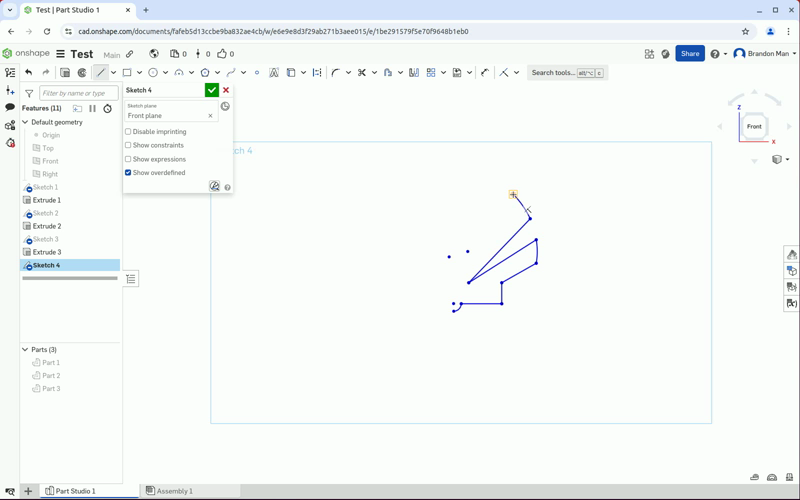
mouse_move(458, 282)
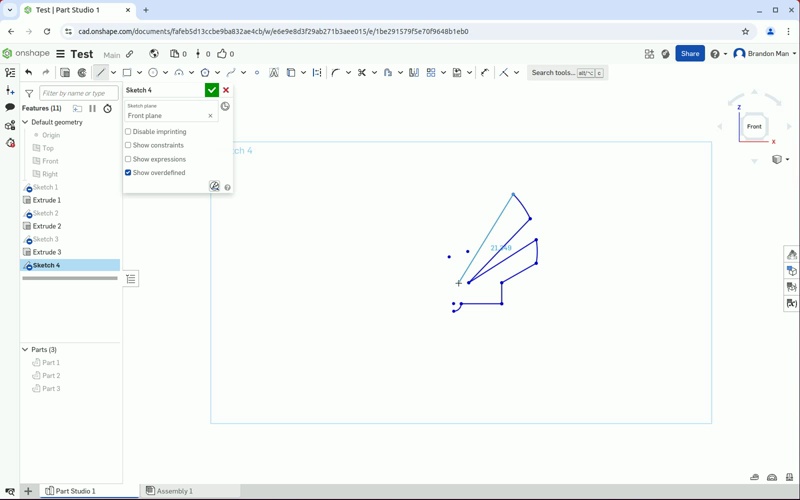
click(458, 282)
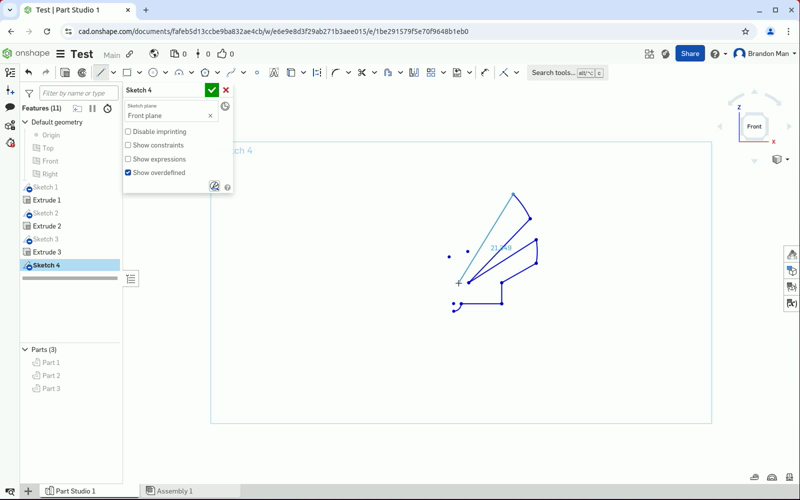
key_up(shift)
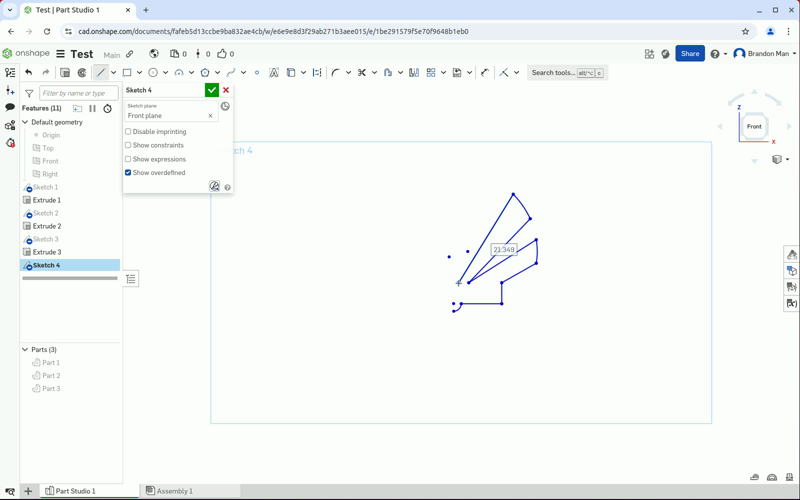
key_down(shift)
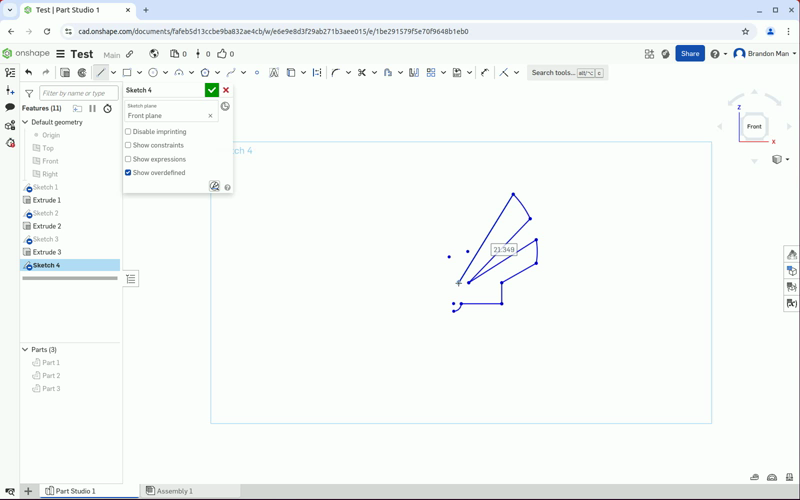
mouse_move(488, 282)
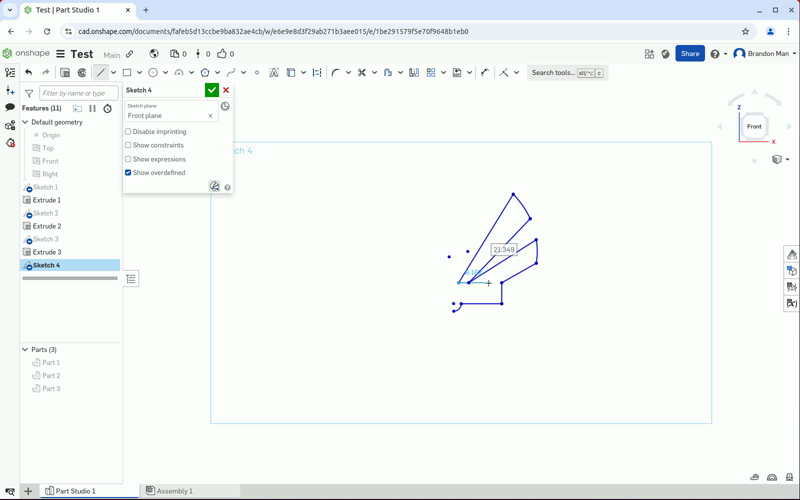
mouse_move(453, 282)
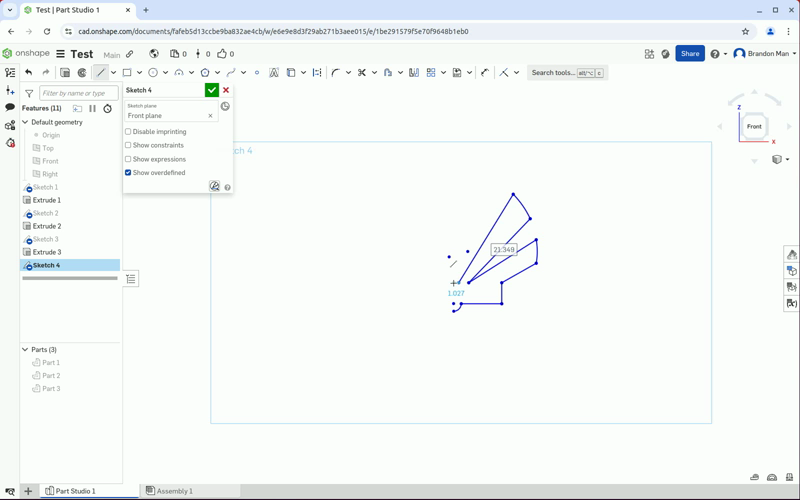
scroll(6)
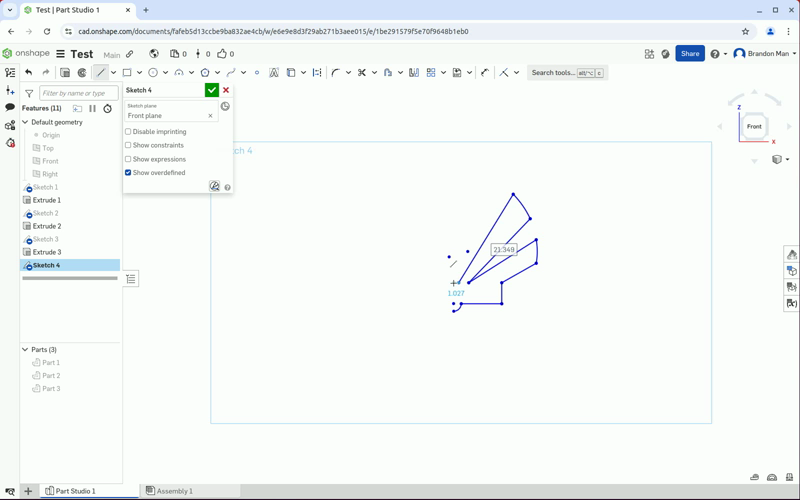
scroll(6)
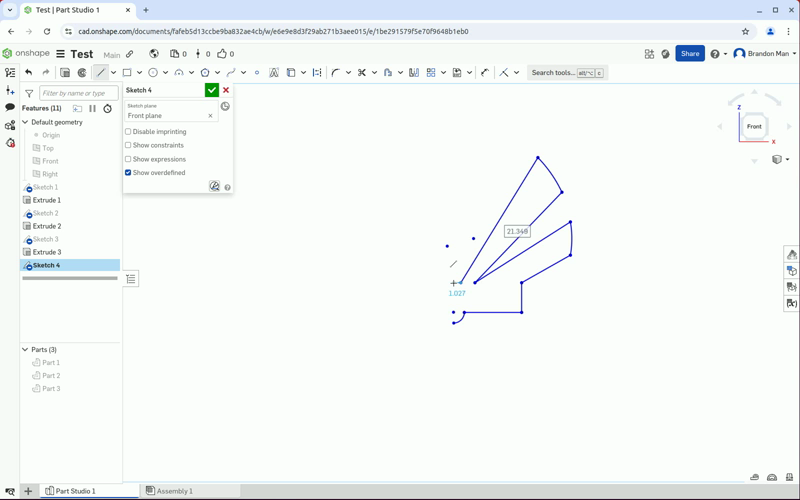
scroll(6)
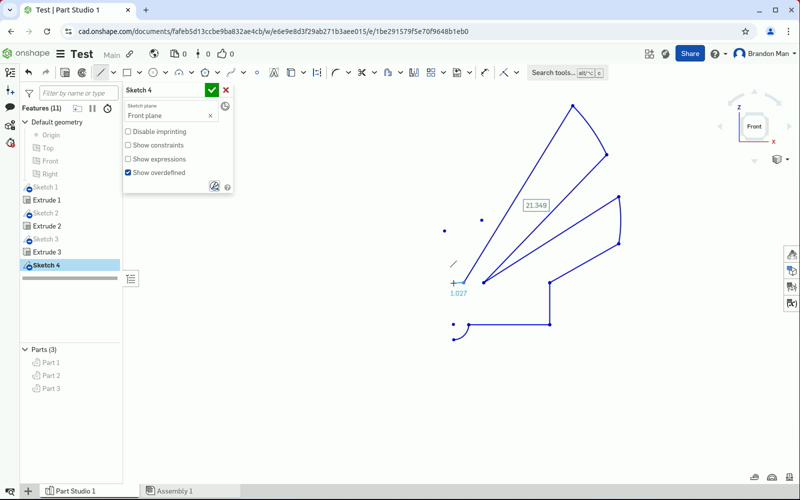
scroll(6)
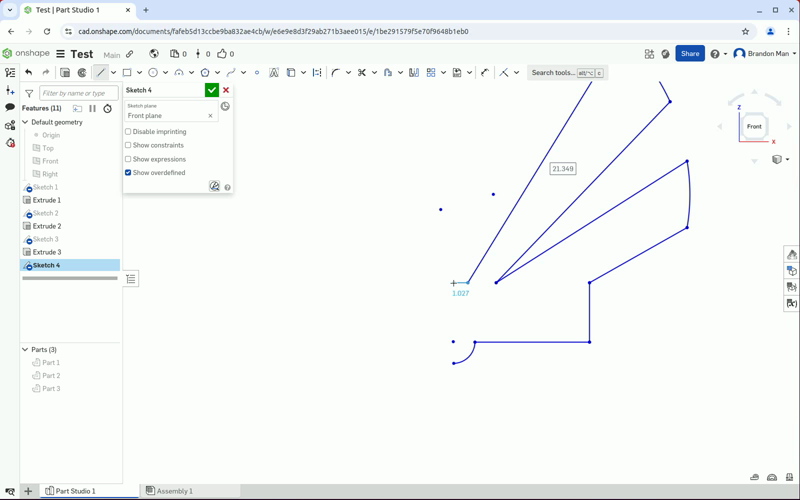
scroll(6)
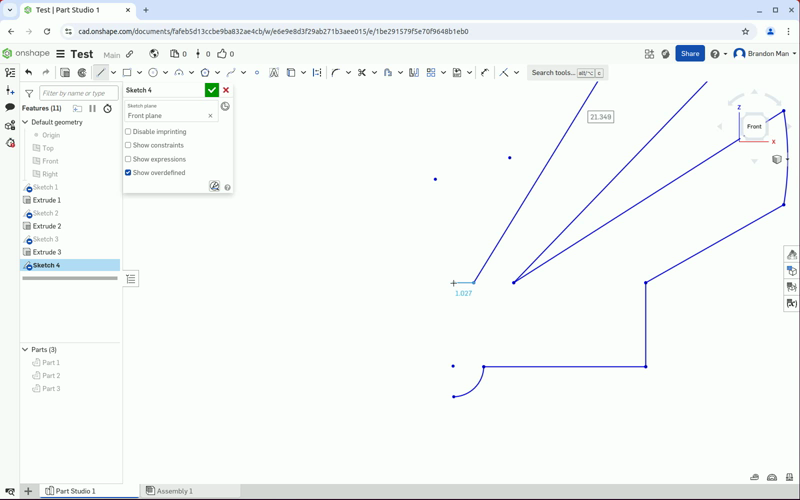
scroll(6)
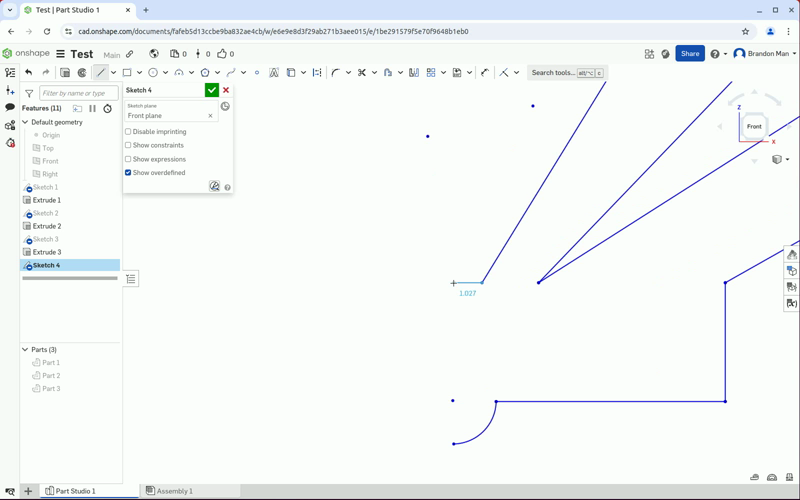
scroll(6)
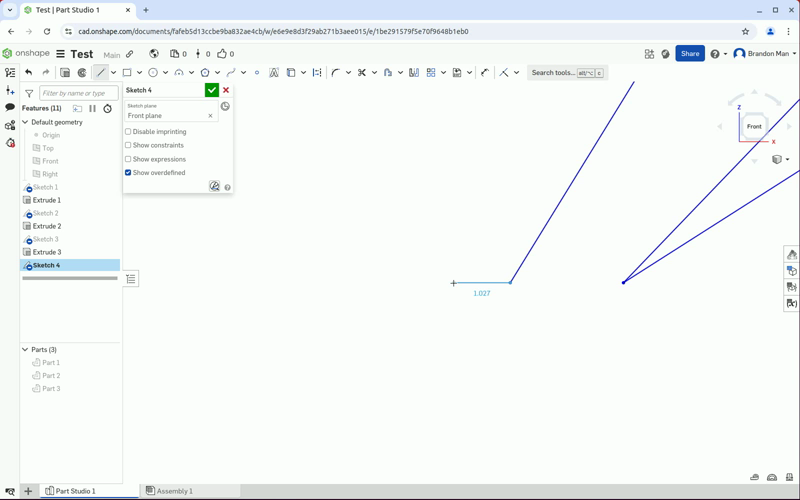
click(453, 282)
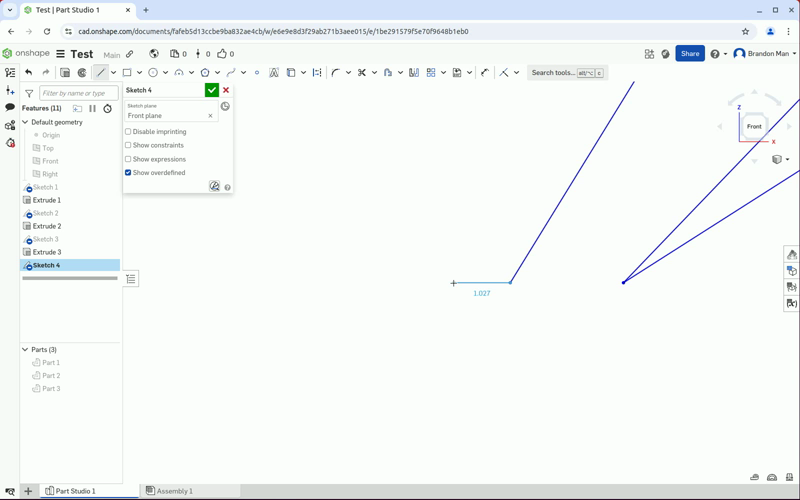
scroll(-6)
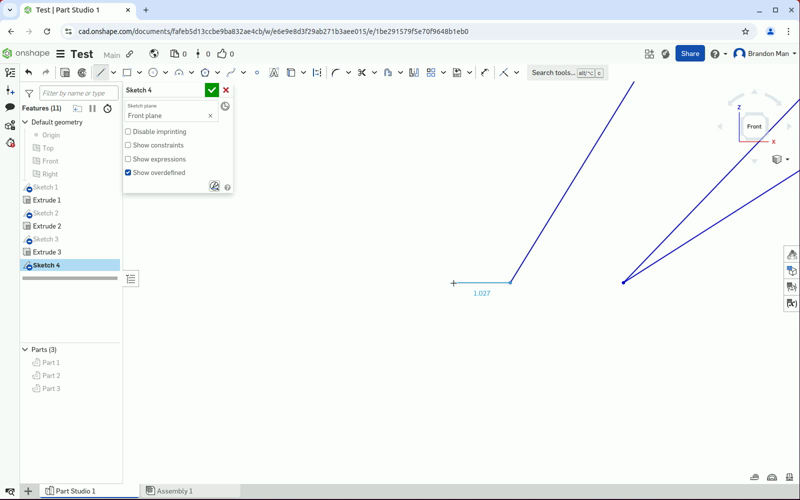
scroll(-6)
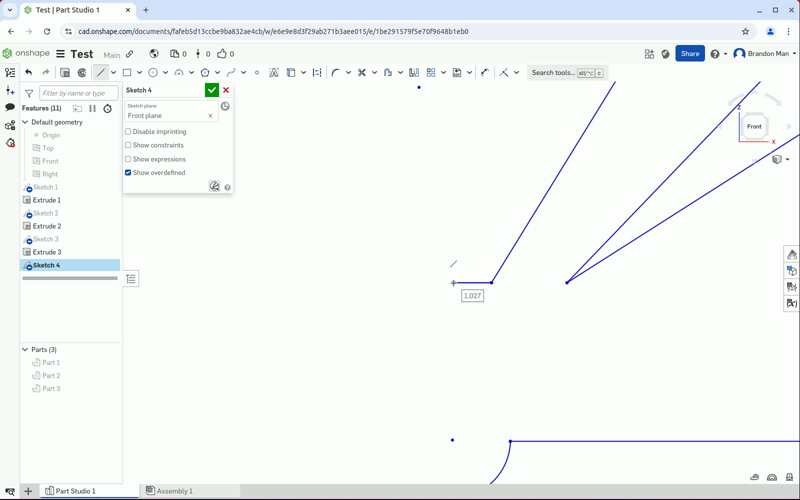
scroll(-6)
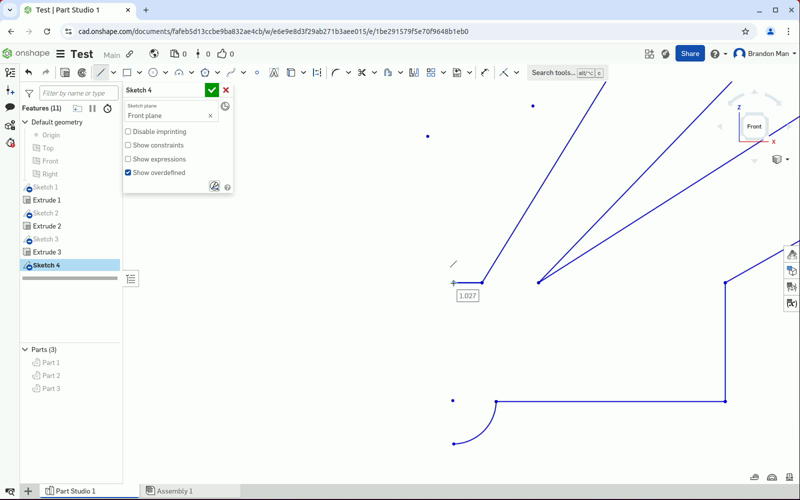
scroll(-6)
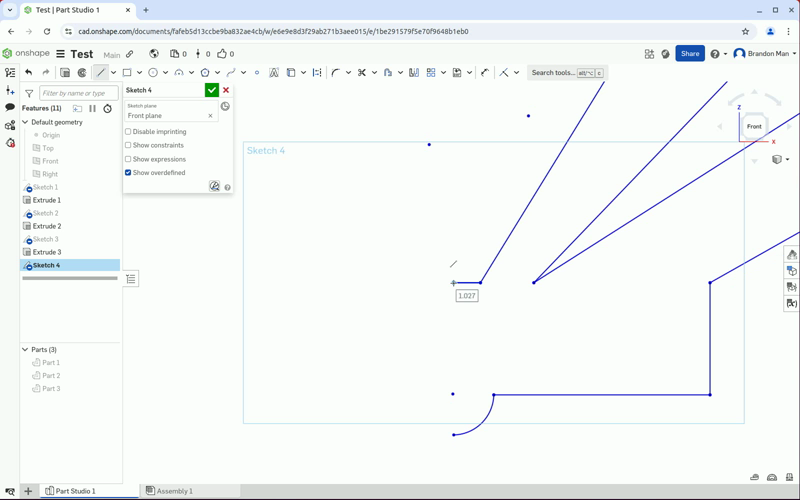
scroll(-6)
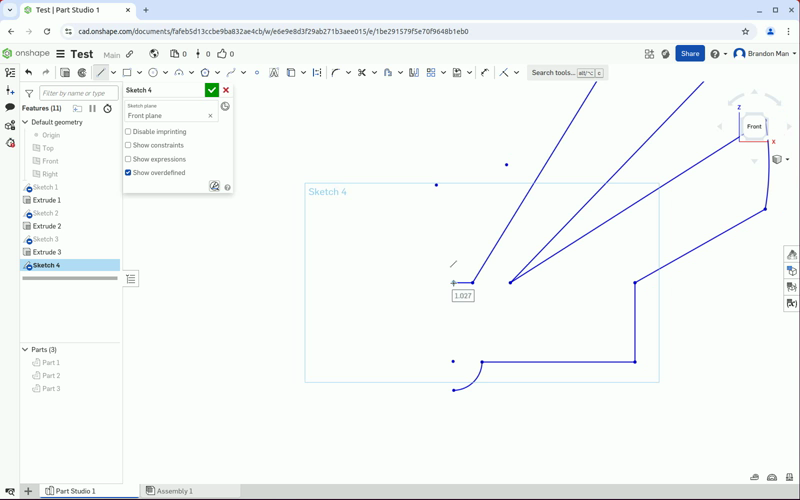
scroll(-6)
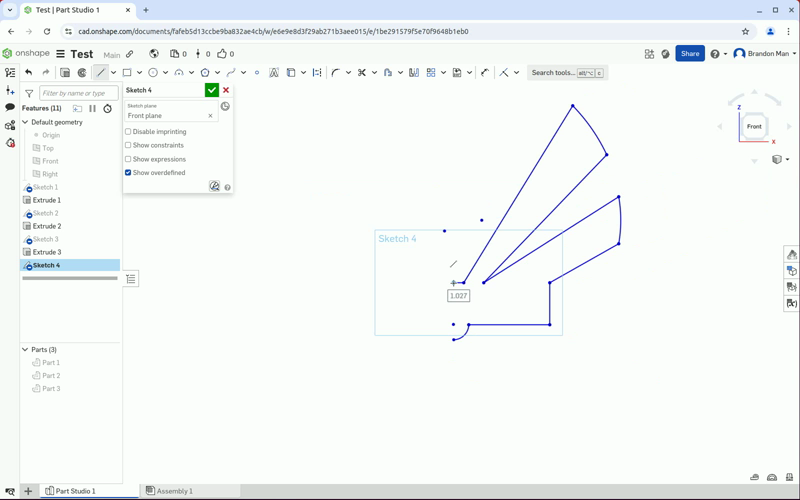
scroll(-6)
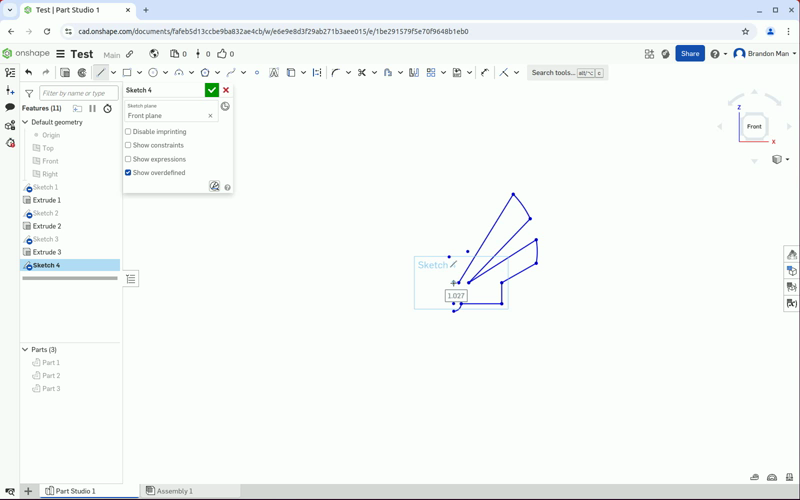
key_up(shift)
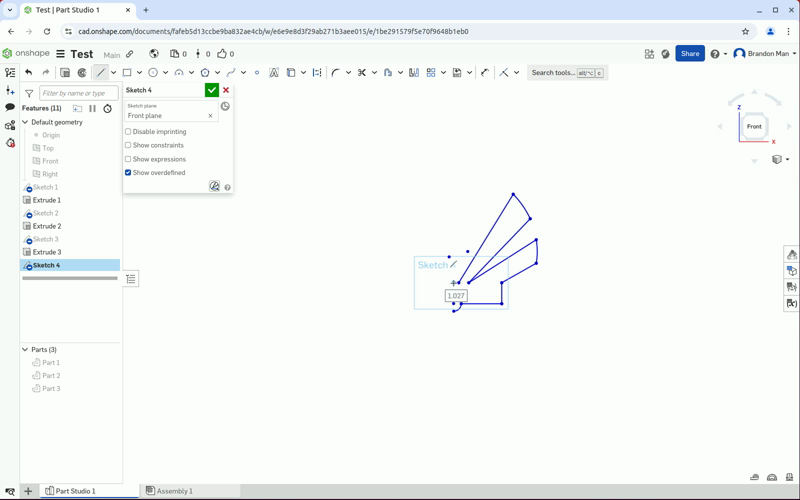
mouse_move(483, 282)
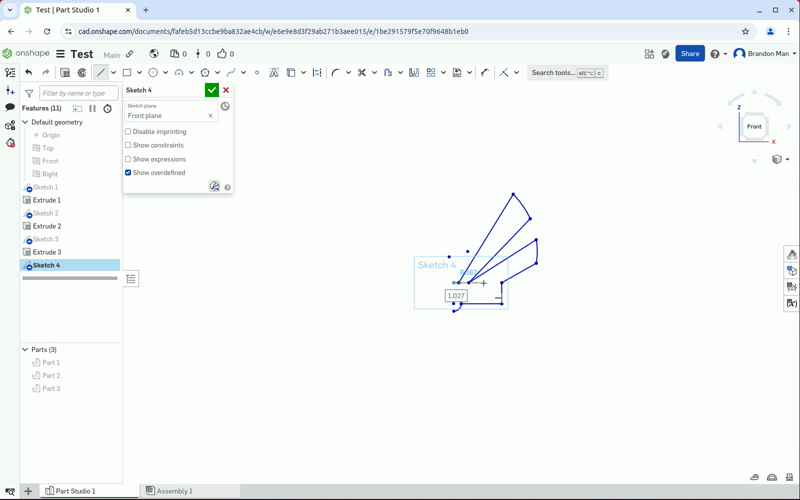
key_down(shift)
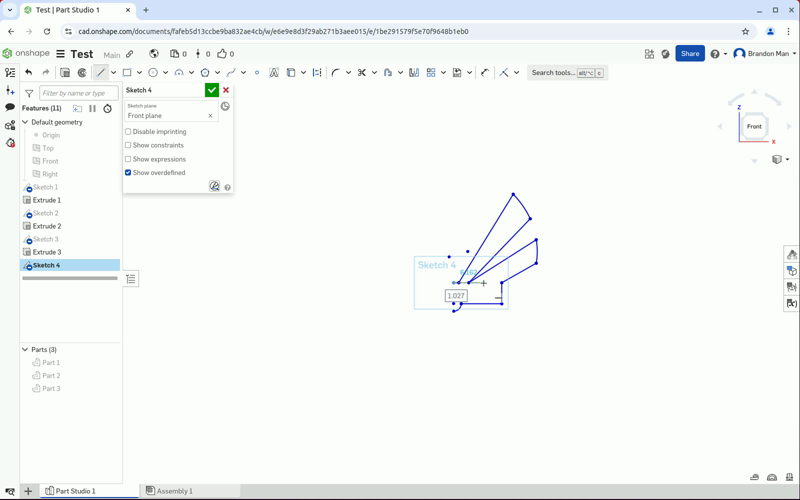
mouse_move(453, 311)
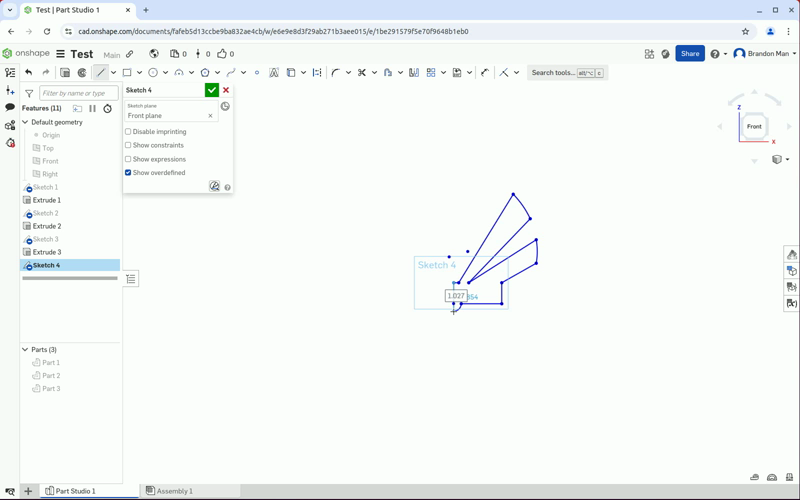
key_up(shift)
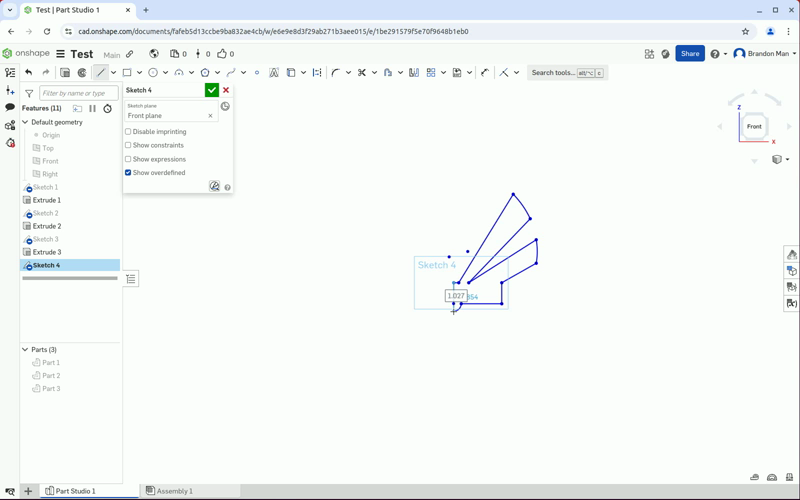
click(453, 311)
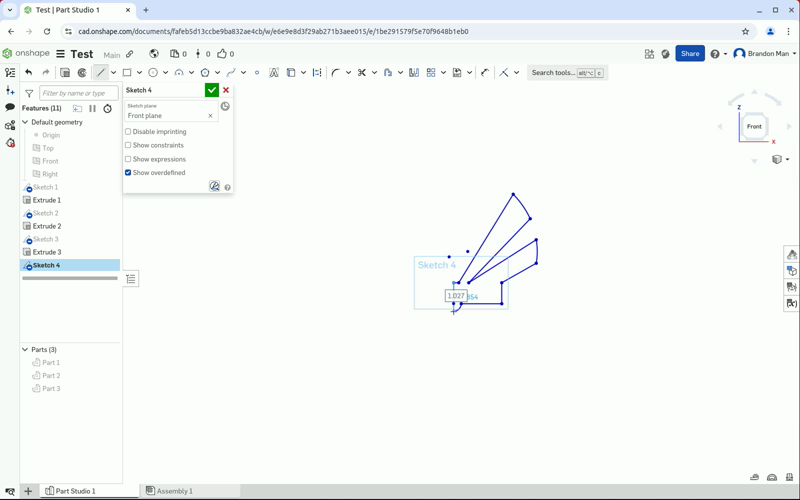
key(esc)
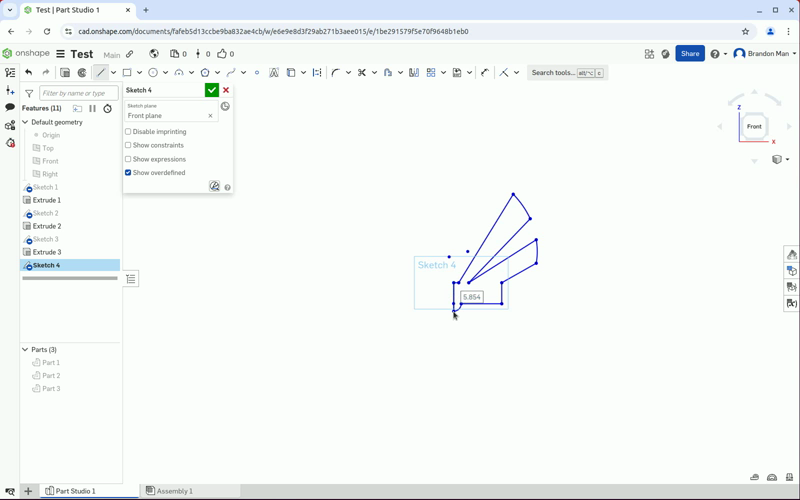
mouse_move(487, 273)
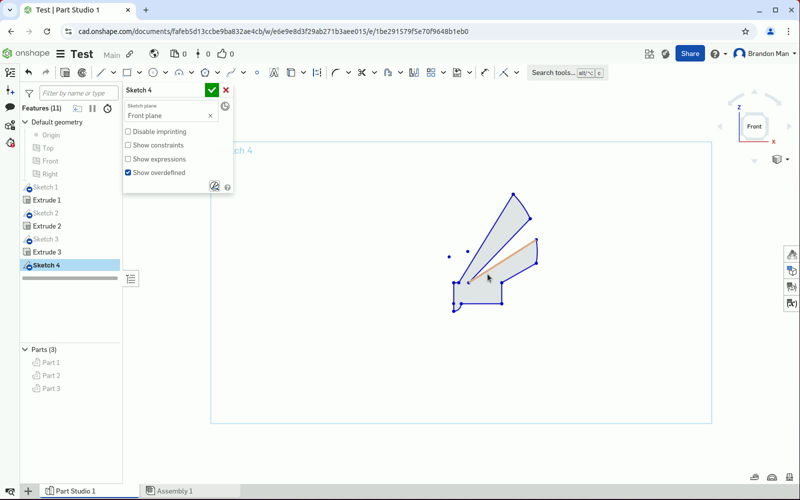
scroll(6)
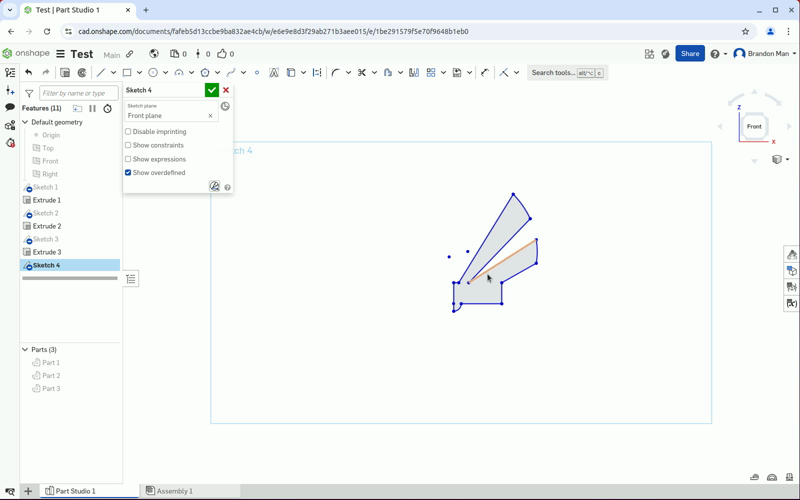
scroll(6)
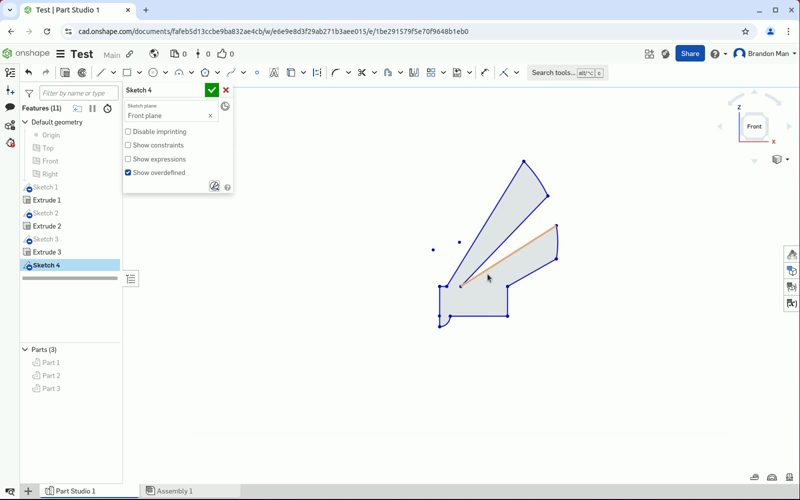
scroll(6)
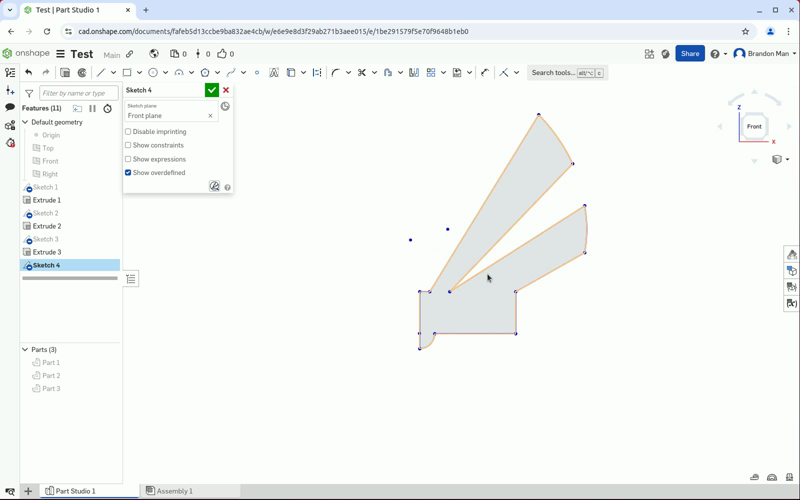
scroll(6)
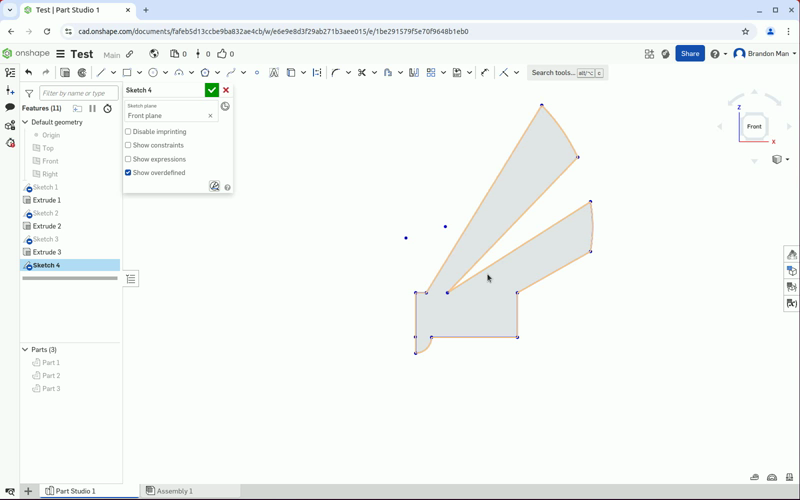
scroll(6)
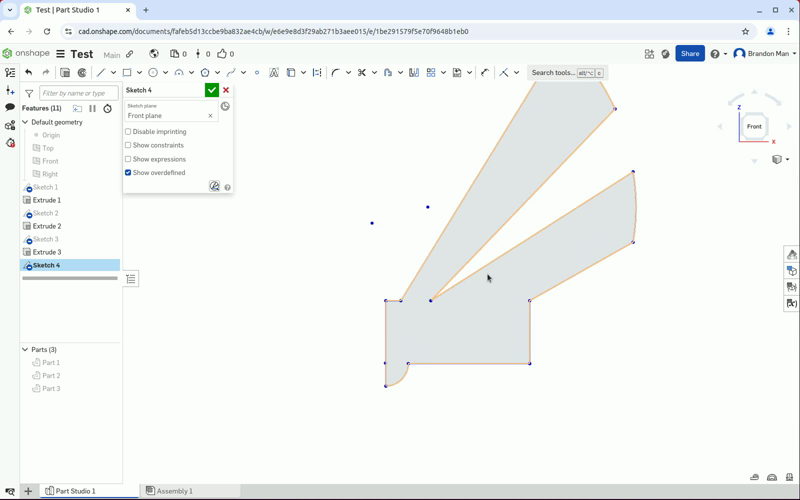
scroll(6)
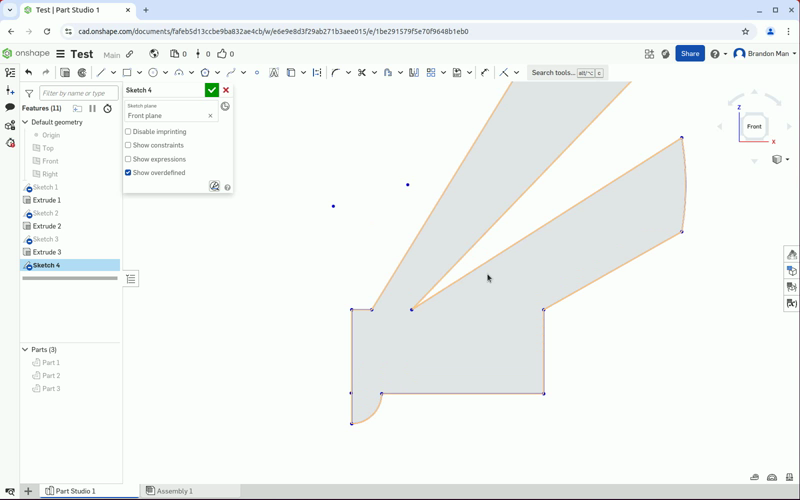
scroll(6)
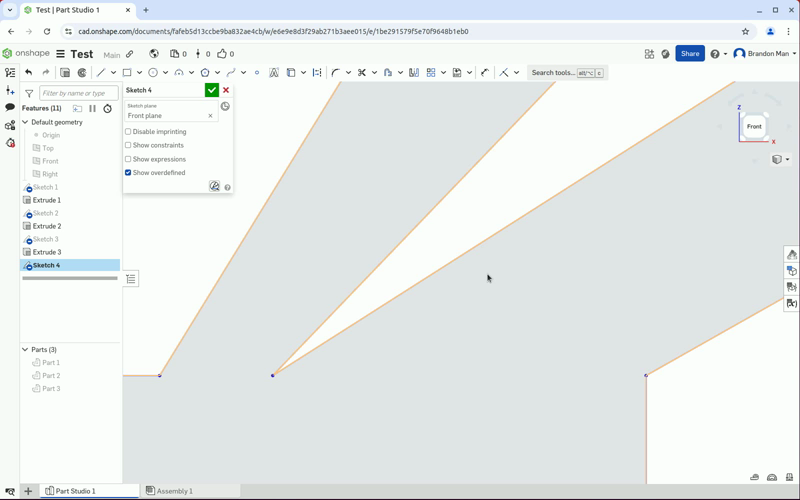
click(487, 273)
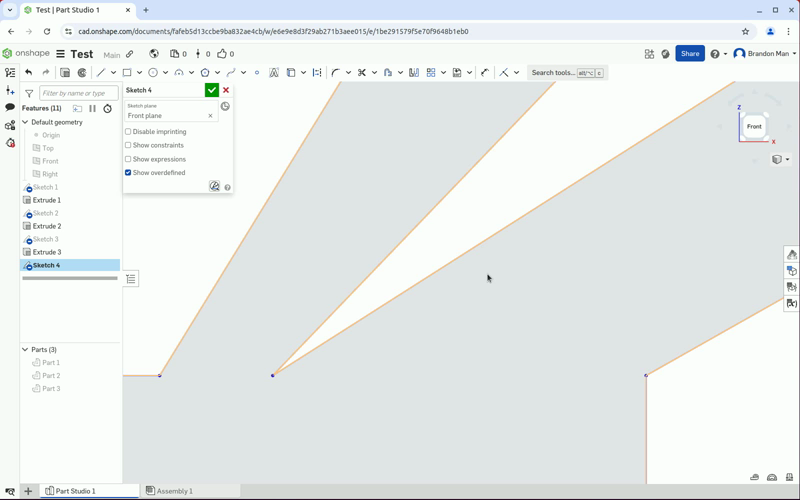
scroll(-6)
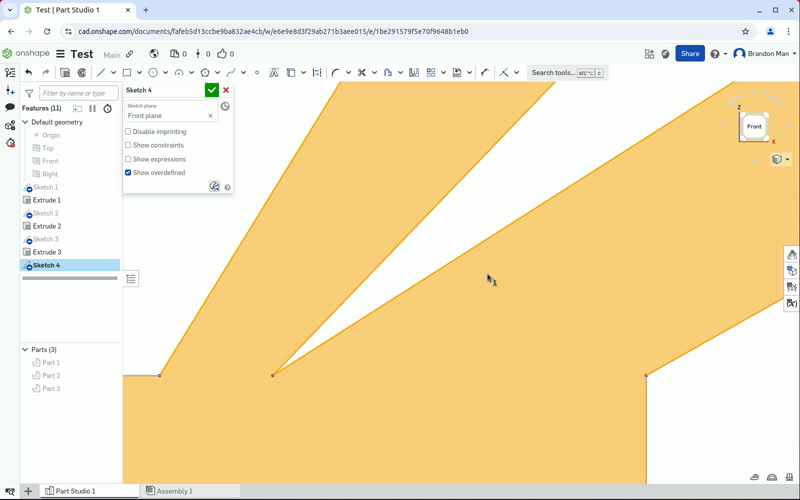
scroll(-6)
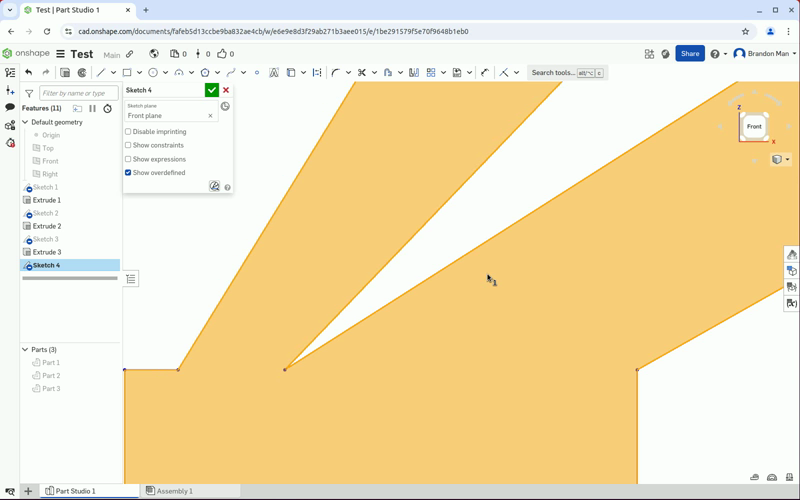
scroll(-6)
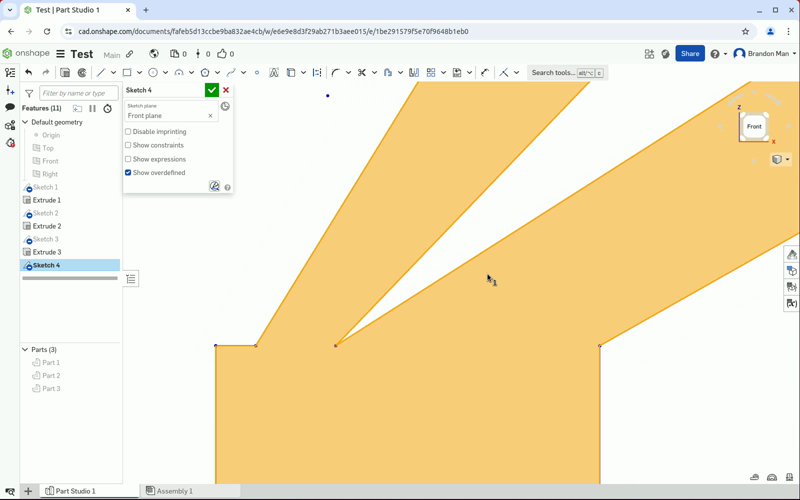
scroll(-6)
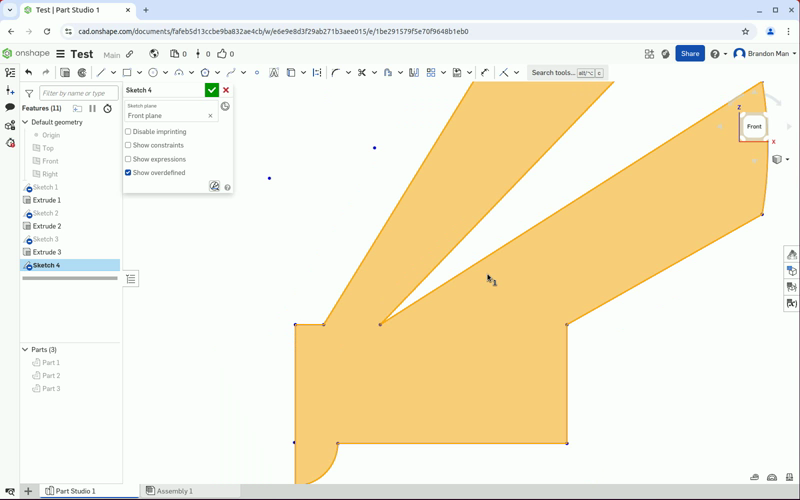
scroll(-6)
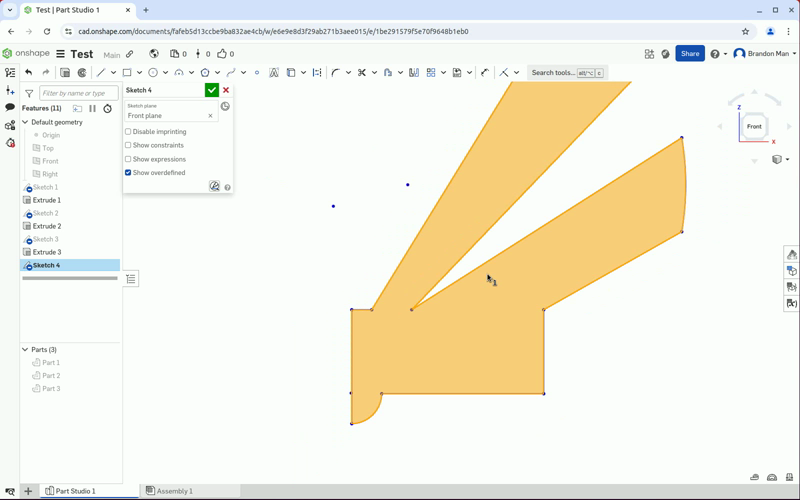
scroll(-6)
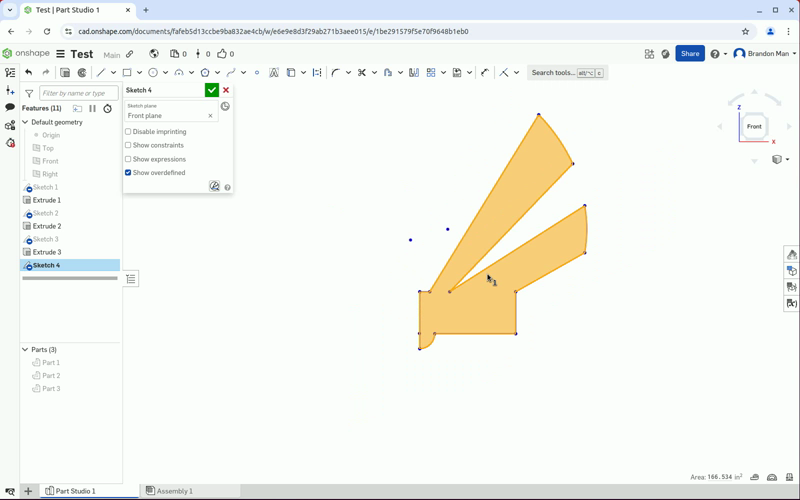
scroll(-6)
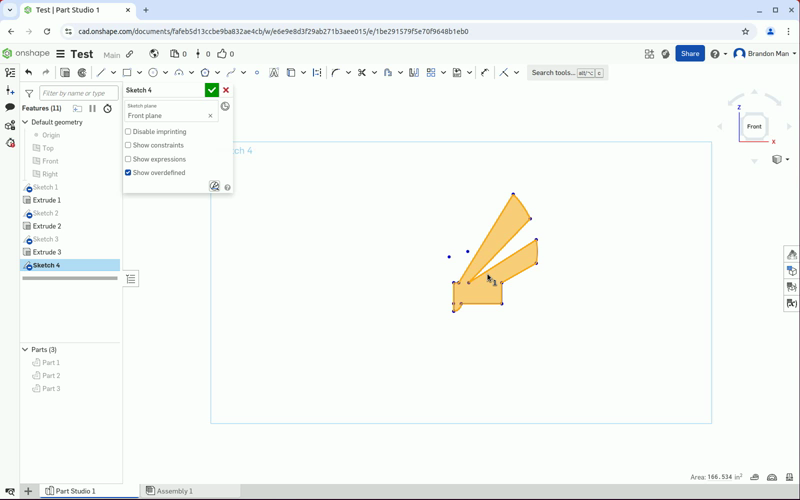
mouse_move(73, 352)
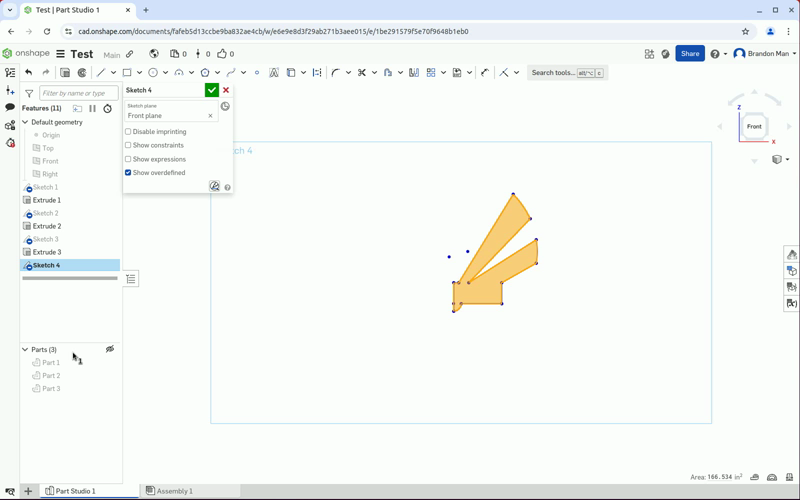
key(shift+y)
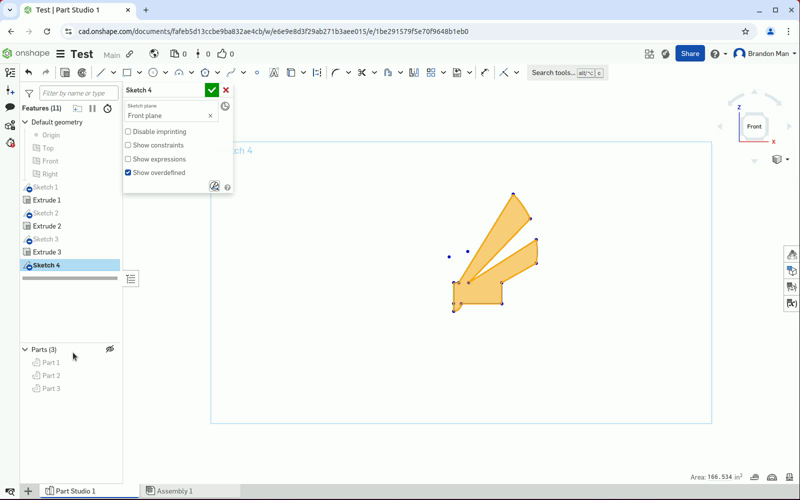
key(shift+e)
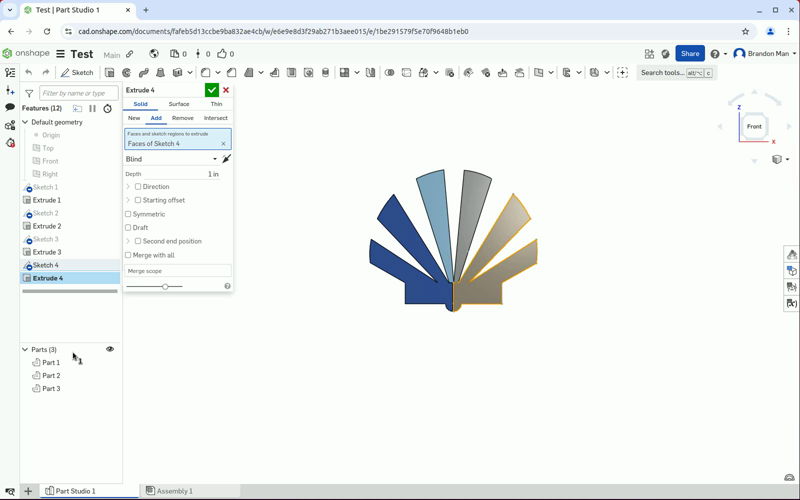
mouse_move(143, 106)
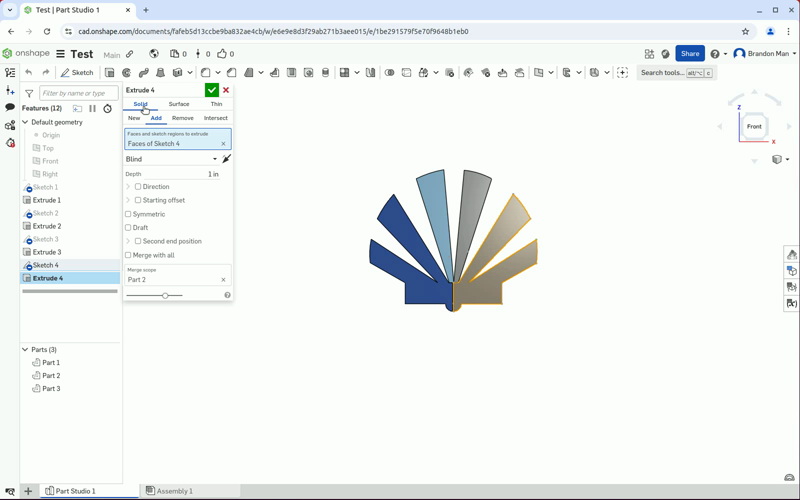
click(143, 106)
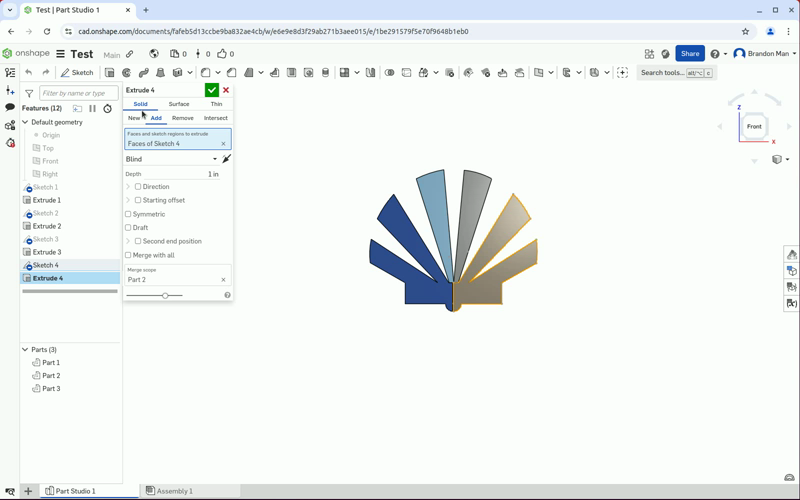
mouse_move(137, 120)
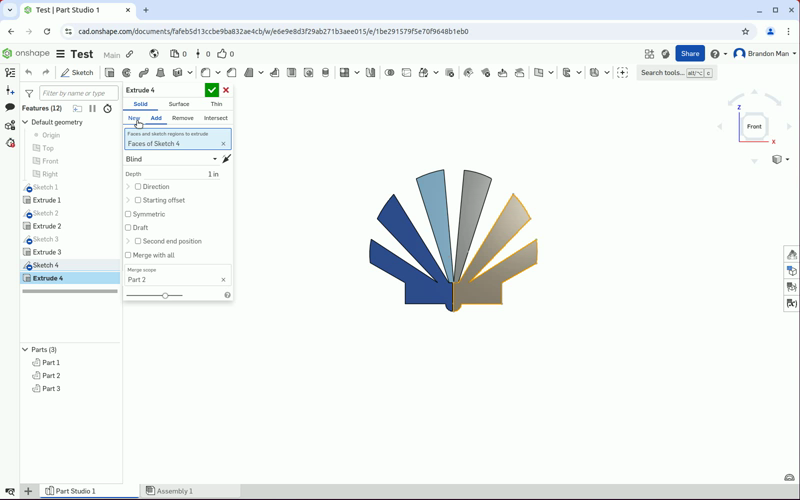
click(137, 120)
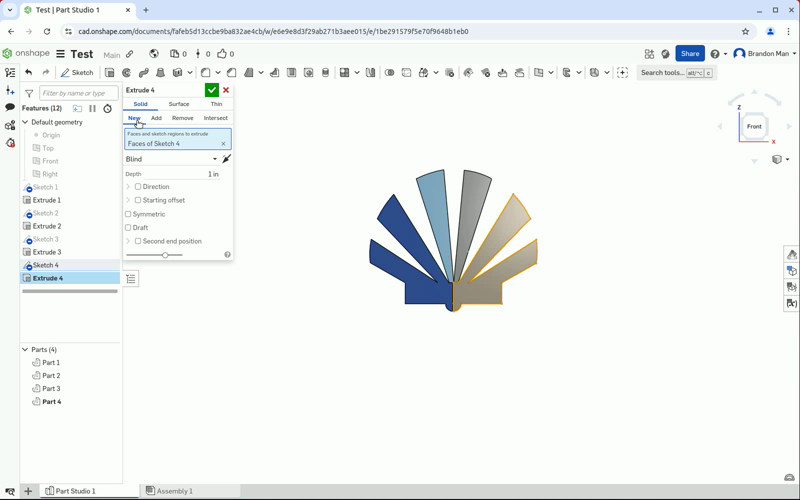
key(tab, 4)
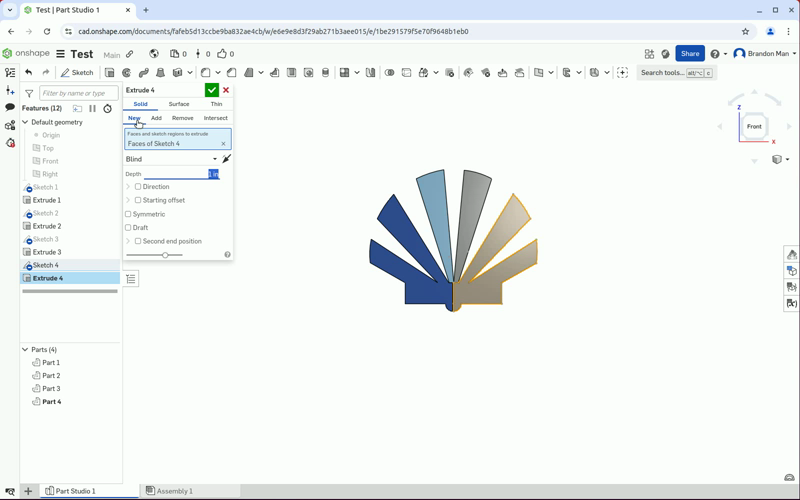
text(0.722)
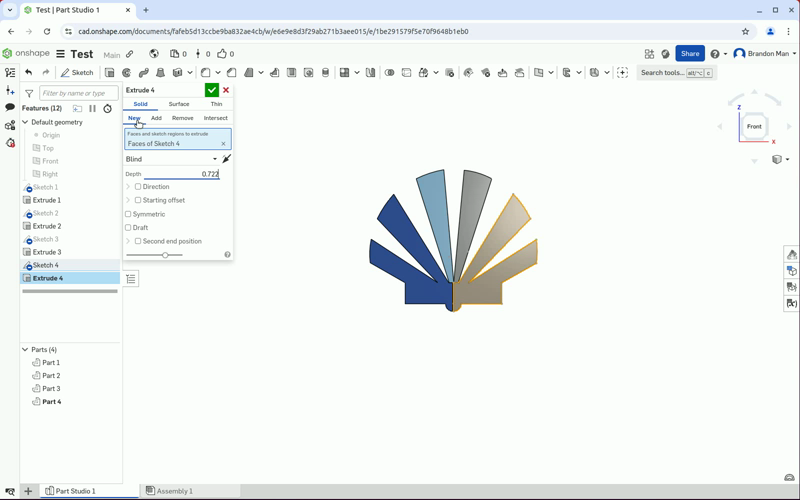
key(enter)
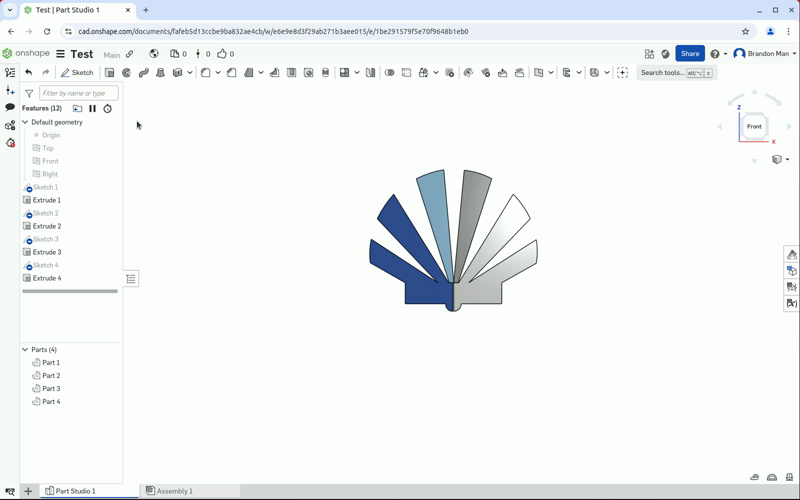
key(shift+h)
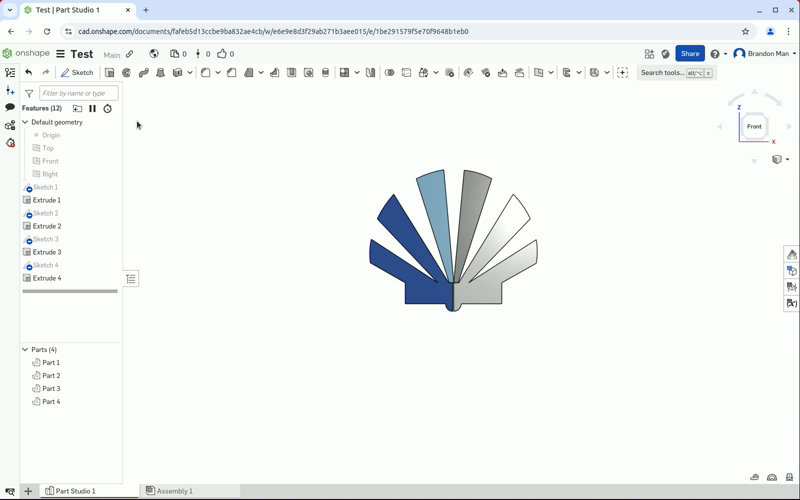
key(shift+h)
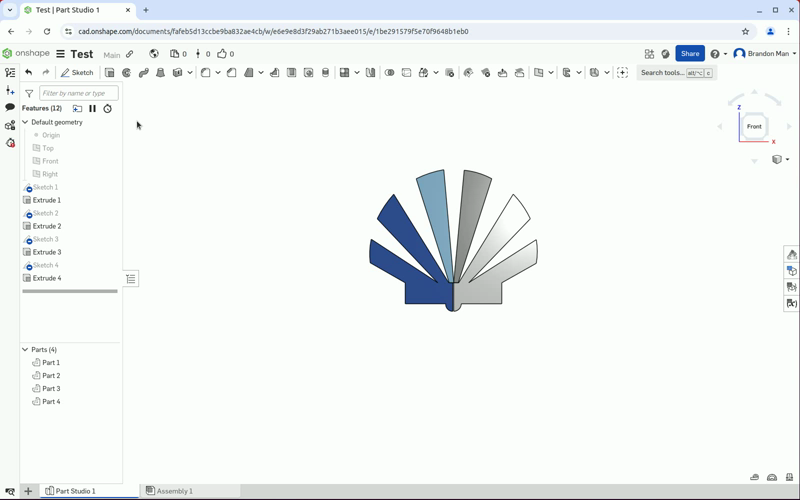
mouse_move(73, 189)
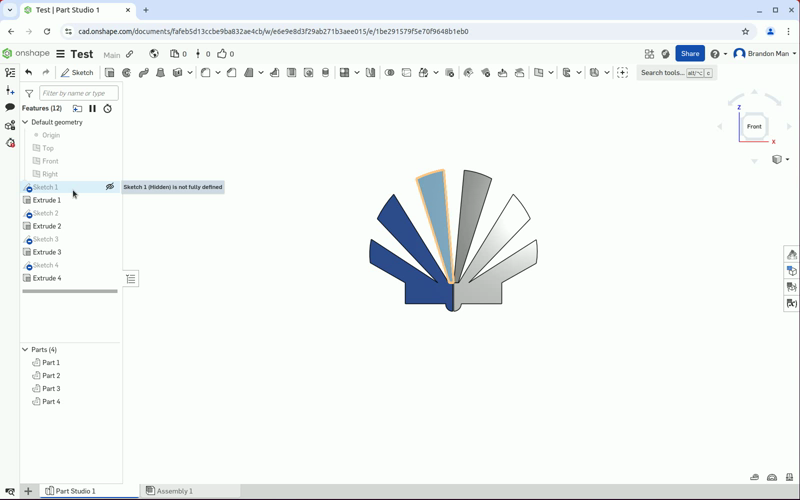
click(73, 189)
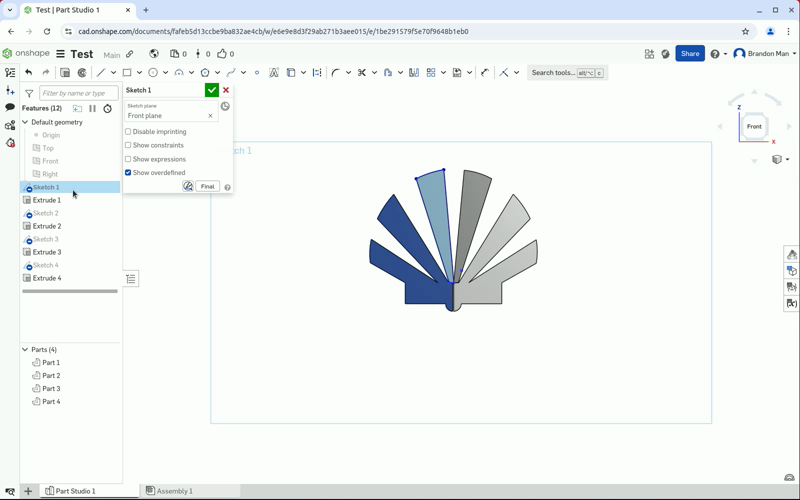
mouse_move(229, 92)
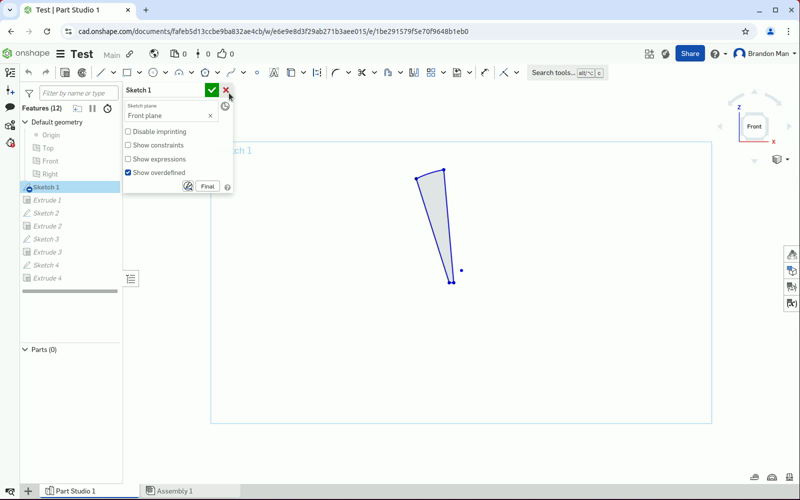
click(229, 92)
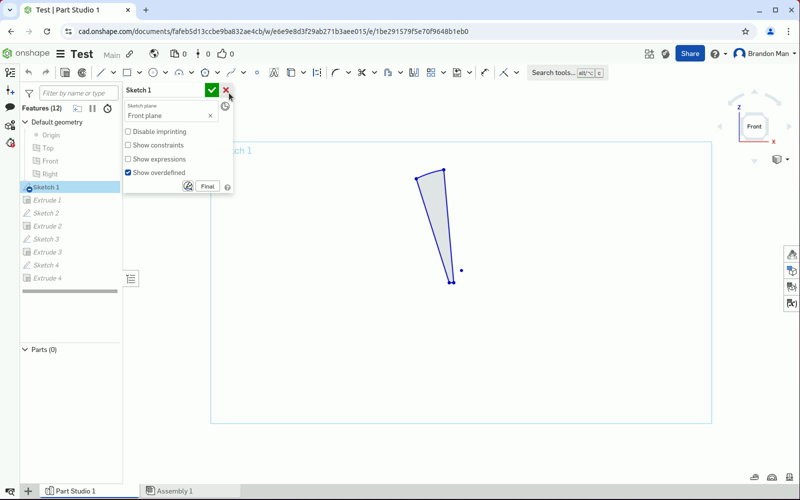
key(shift+s)
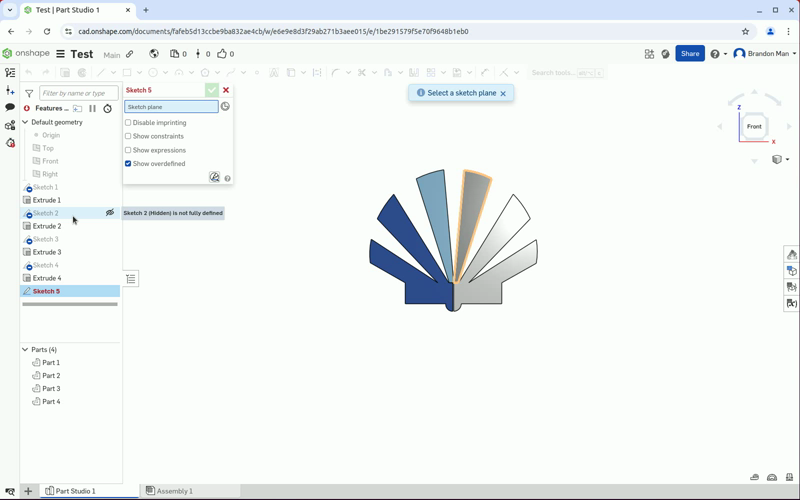
scroll(3)
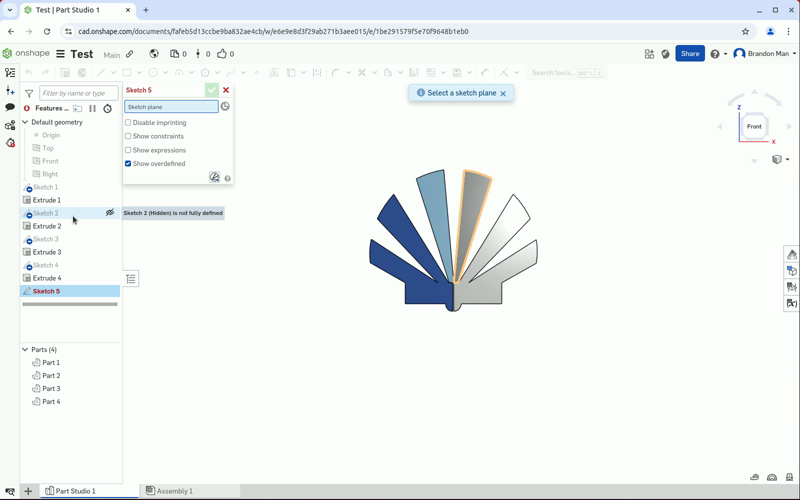
mouse_move(73, 163)
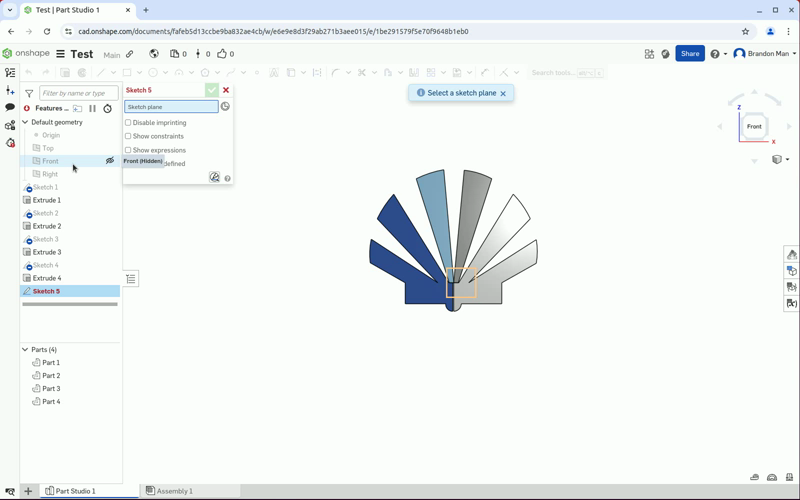
click(73, 163)
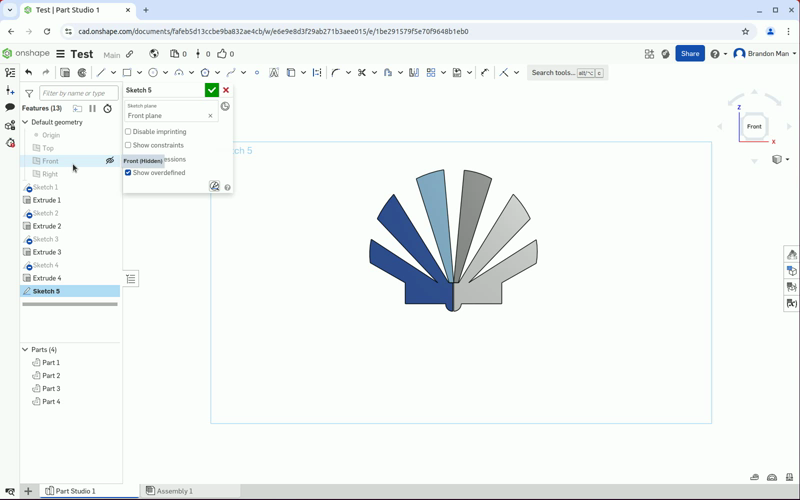
mouse_move(73, 352)
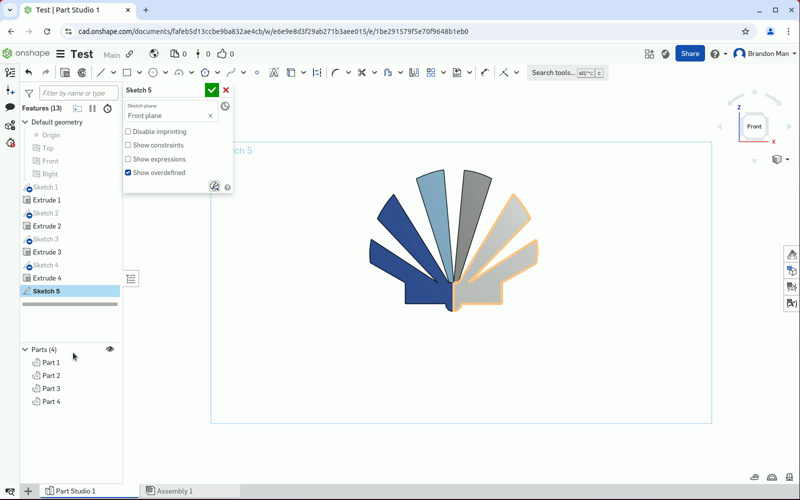
key(y)
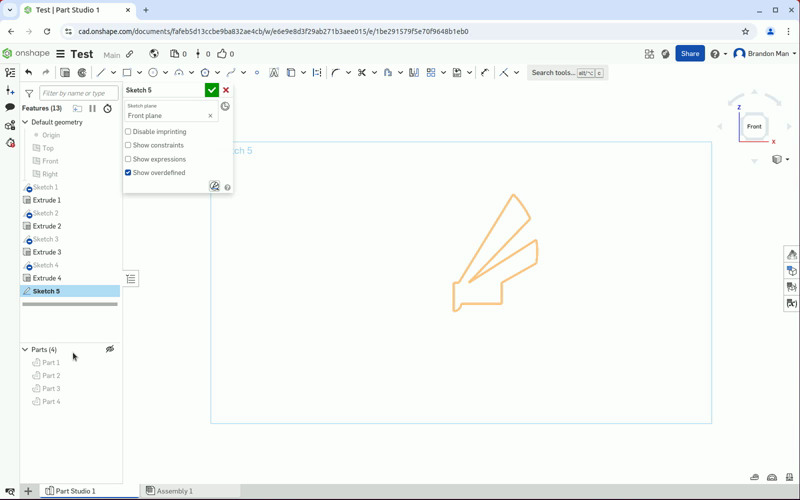
key(l)
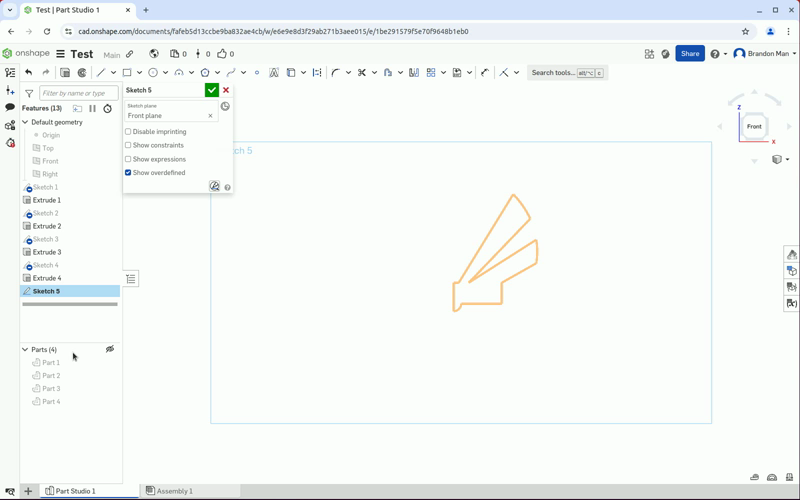
key_down(shift)
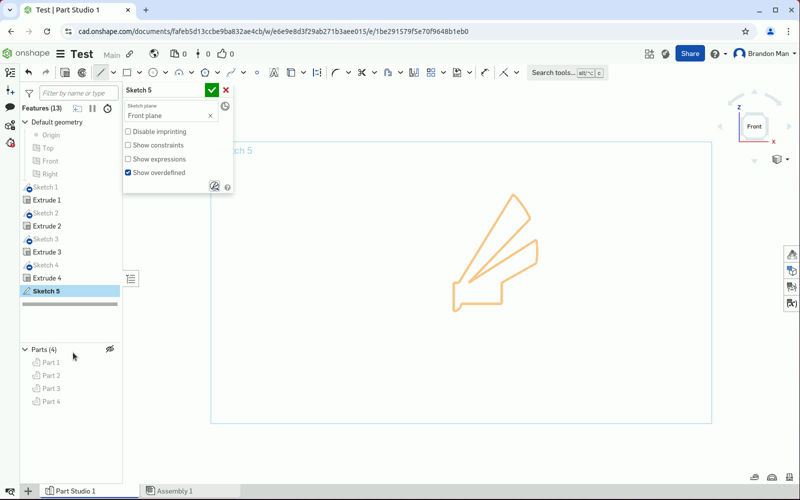
mouse_move(370, 262)
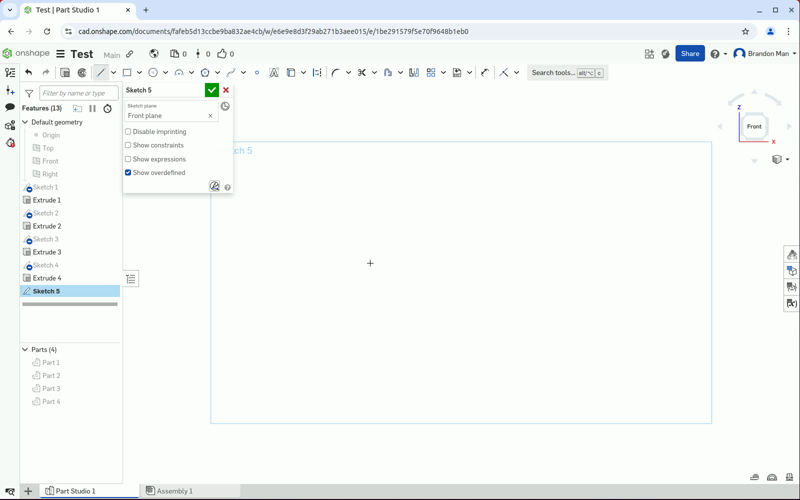
click(370, 262)
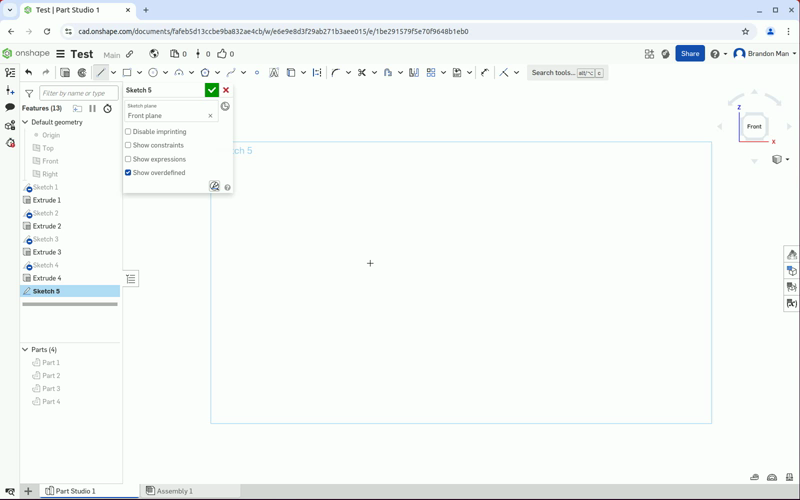
key_up(shift)
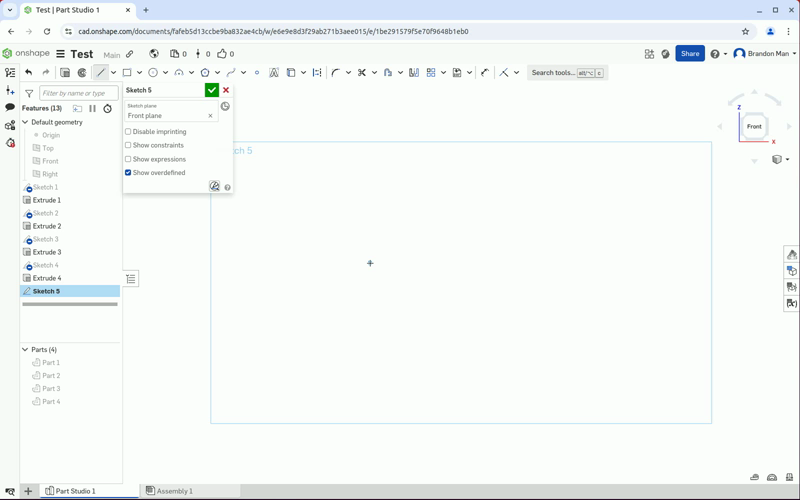
key_down(shift)
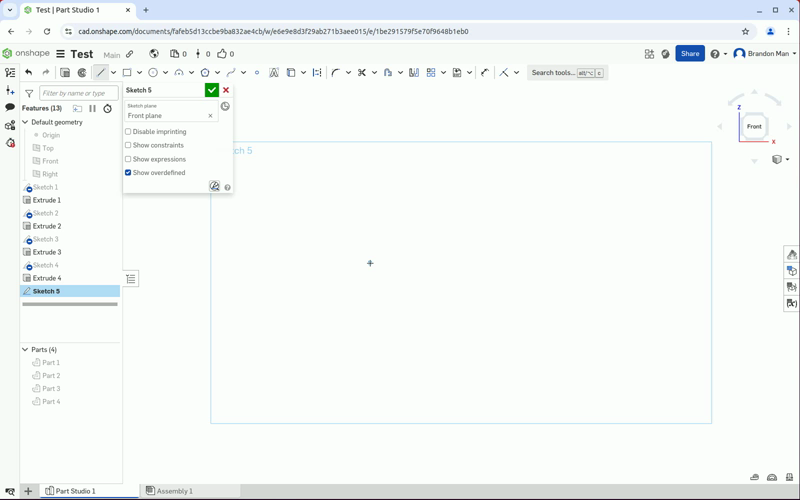
mouse_move(400, 262)
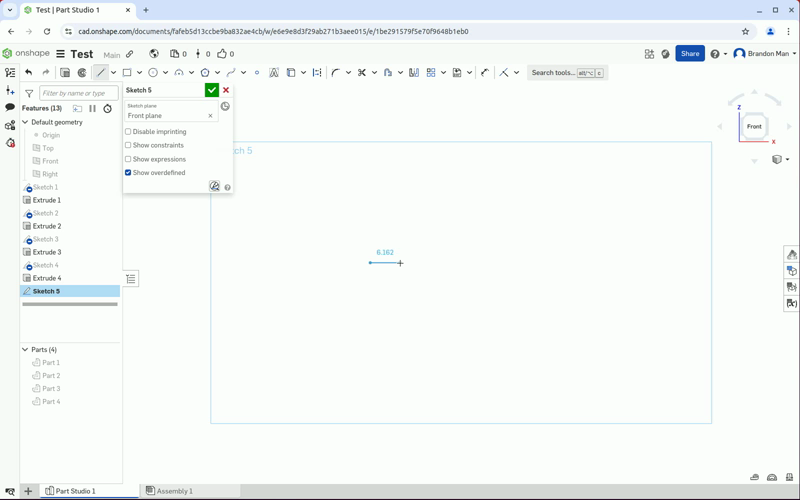
mouse_move(405, 282)
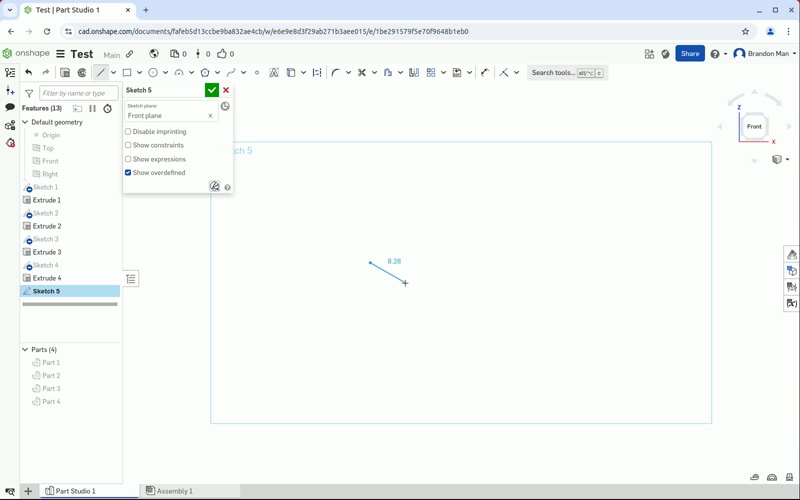
click(405, 282)
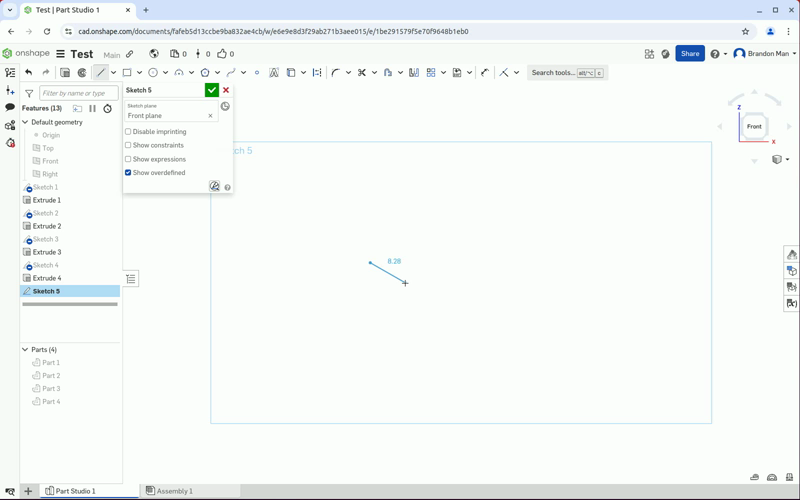
key_up(shift)
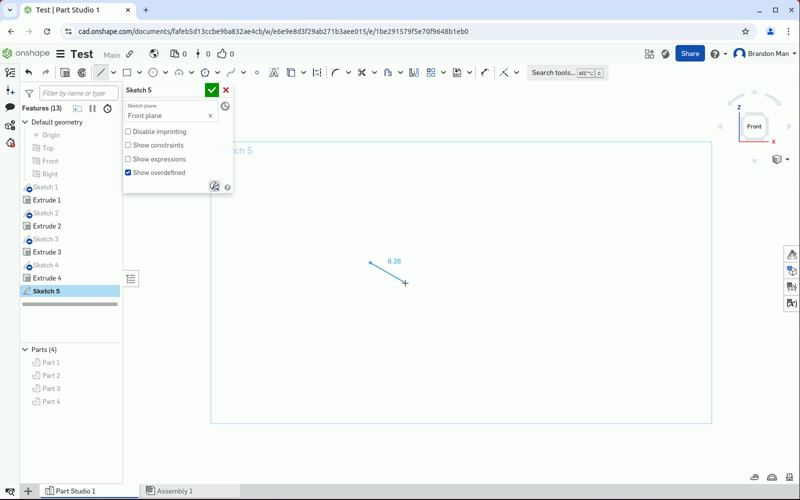
key_down(shift)
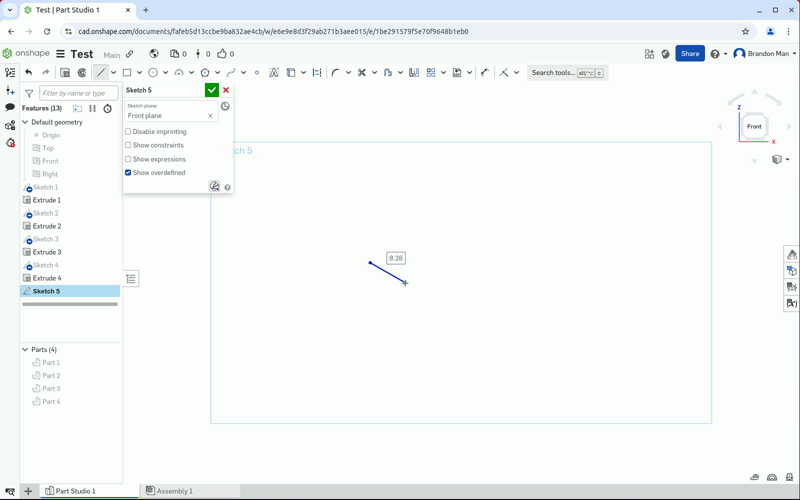
mouse_move(435, 282)
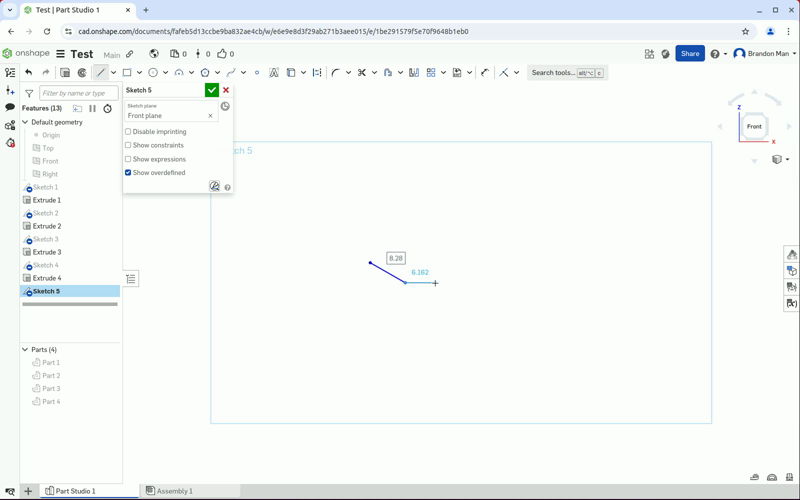
mouse_move(405, 303)
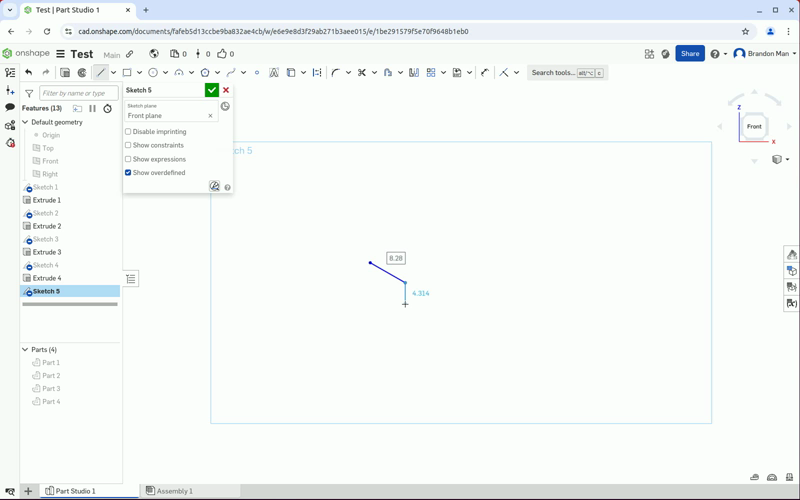
click(405, 303)
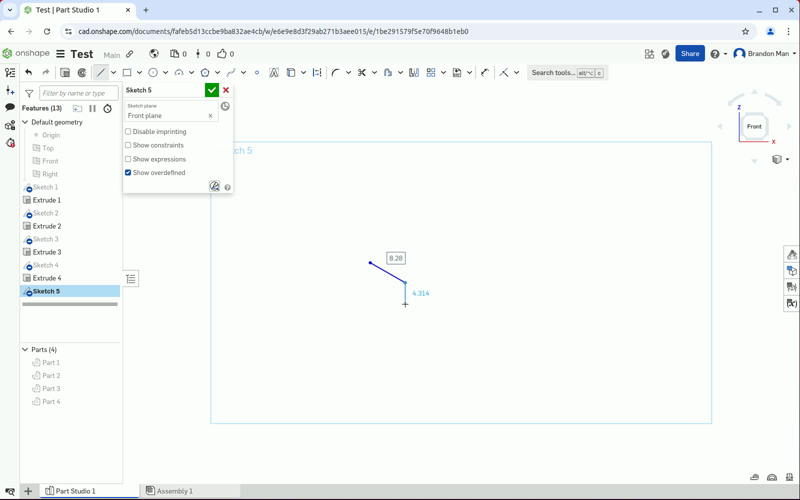
key_up(shift)
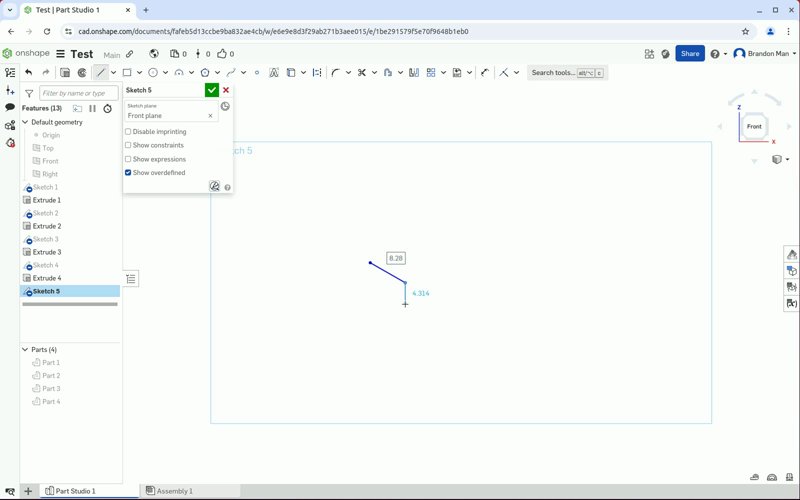
key_down(shift)
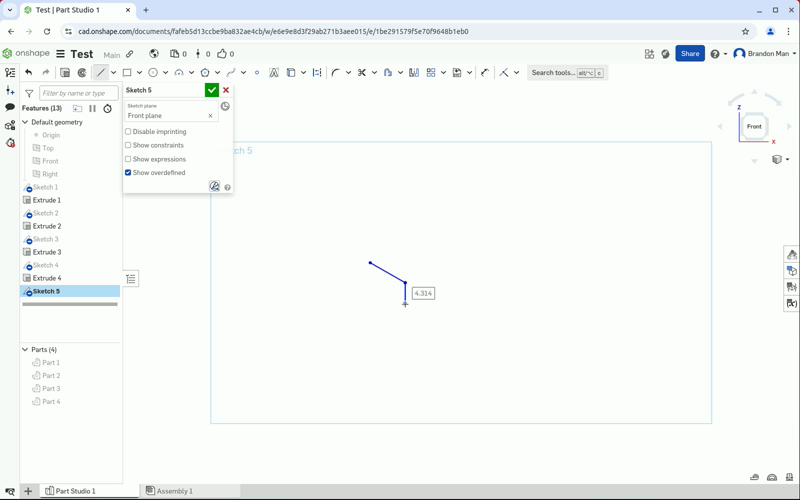
mouse_move(435, 303)
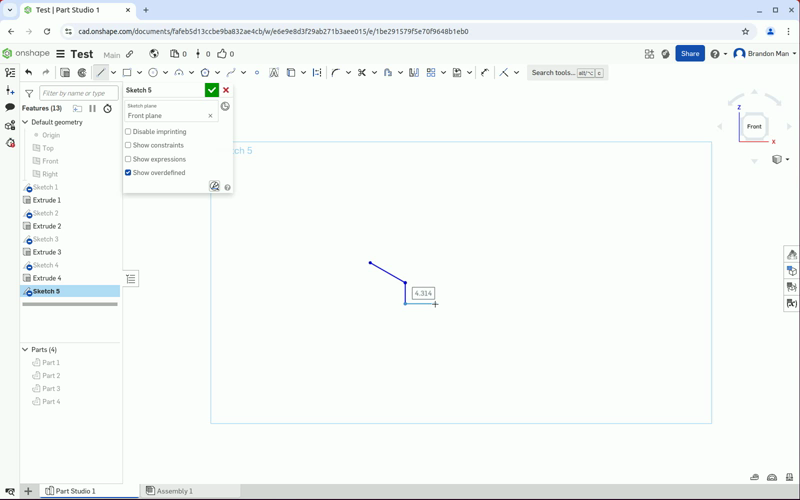
mouse_move(445, 303)
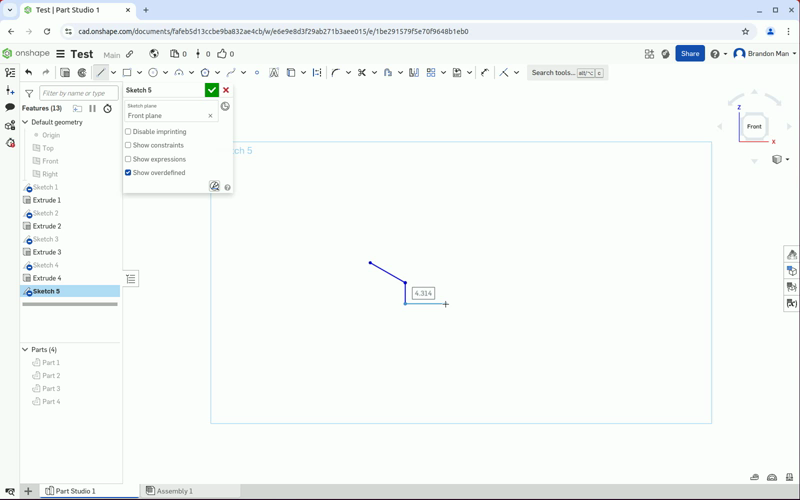
click(445, 303)
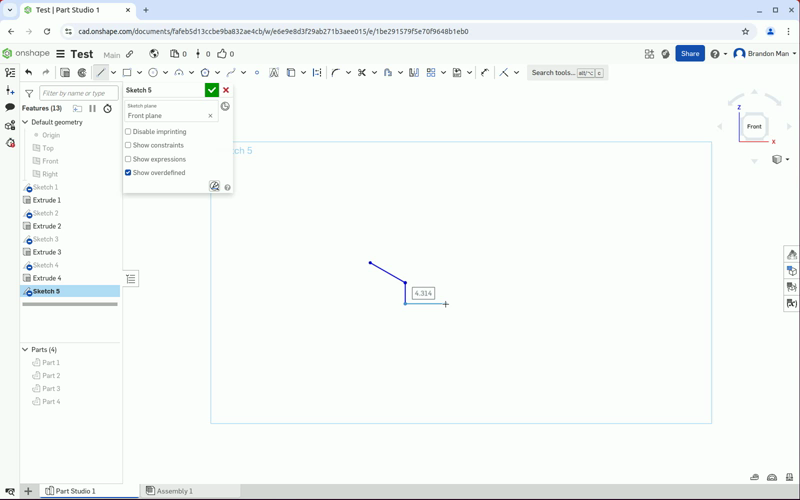
key_up(shift)
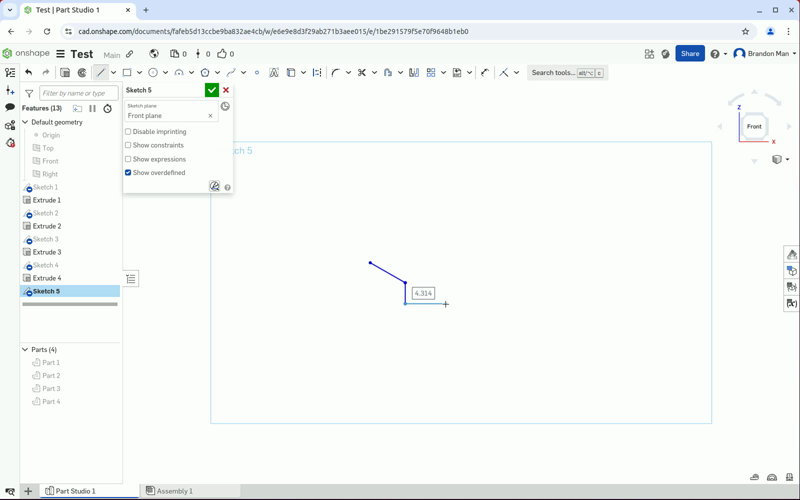
key(esc)
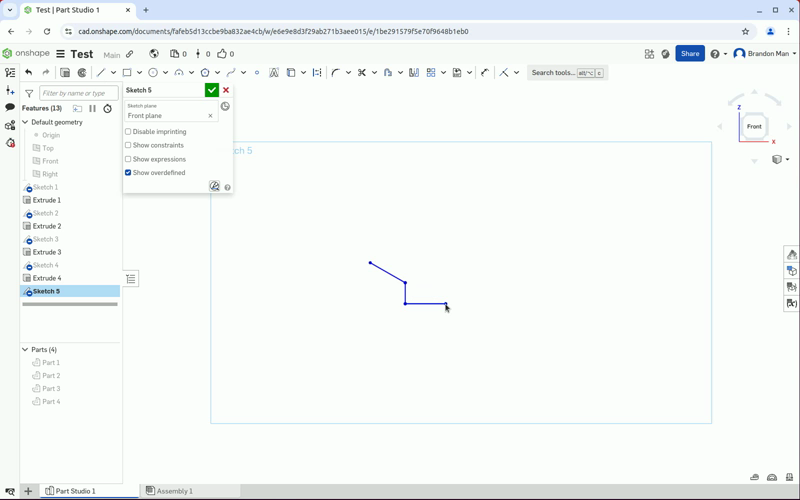
key(a)
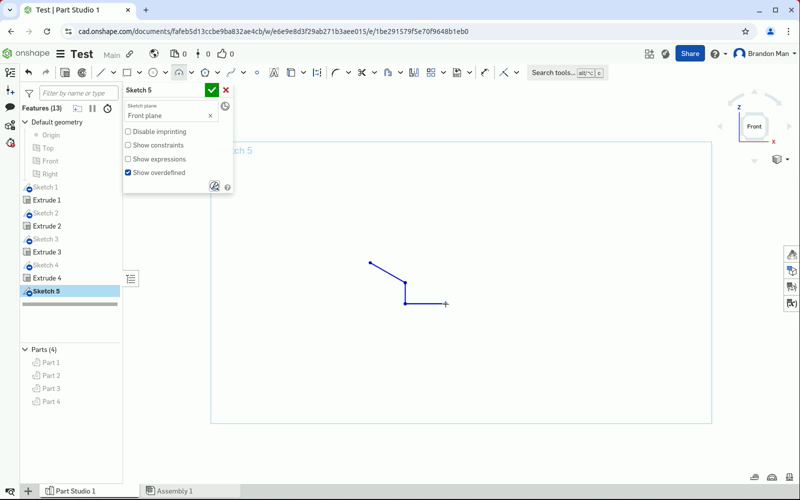
mouse_move(445, 303)
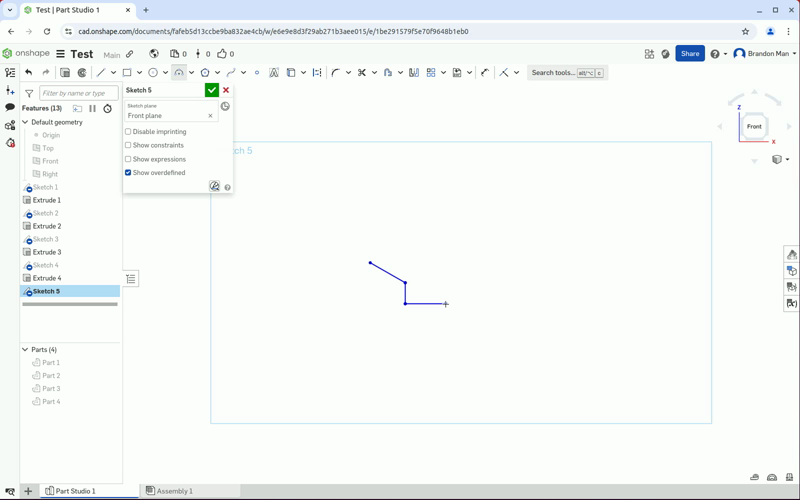
click(445, 303)
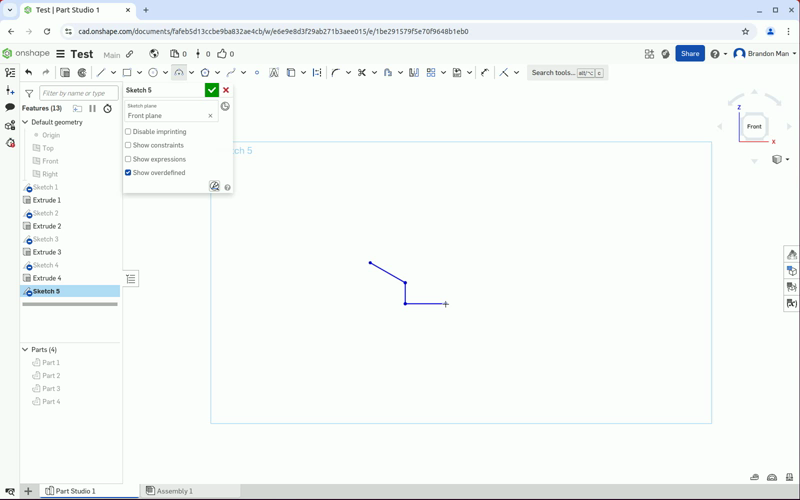
key_down(shift)
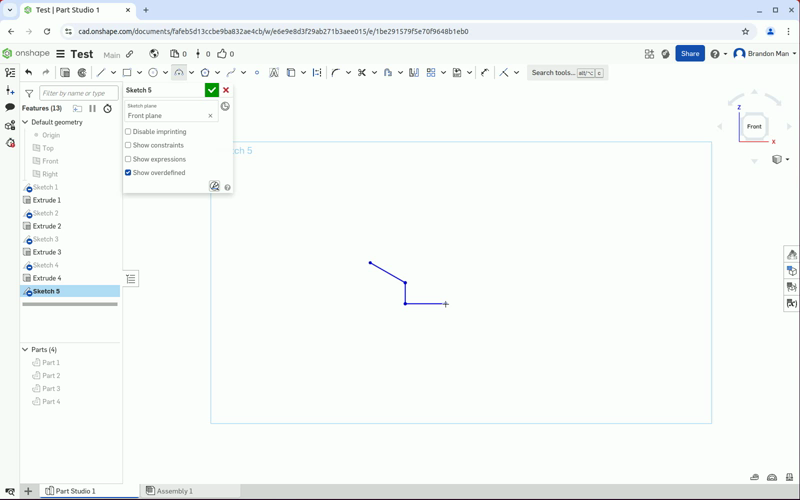
mouse_move(452, 311)
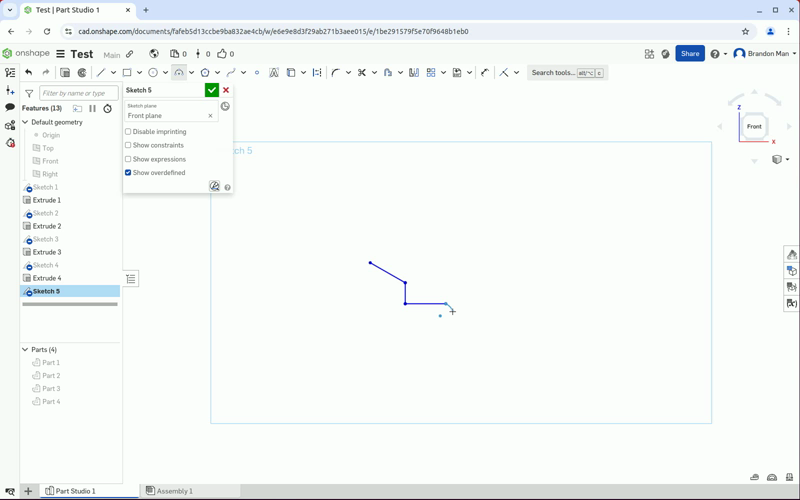
click(452, 311)
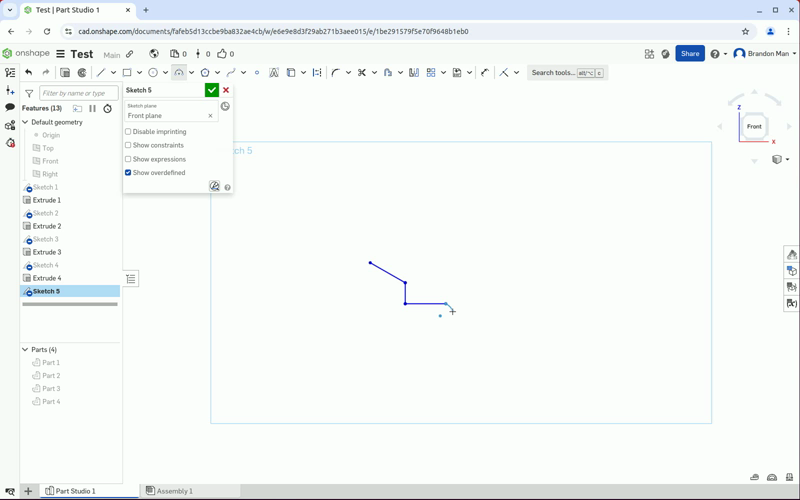
mouse_move(447, 309)
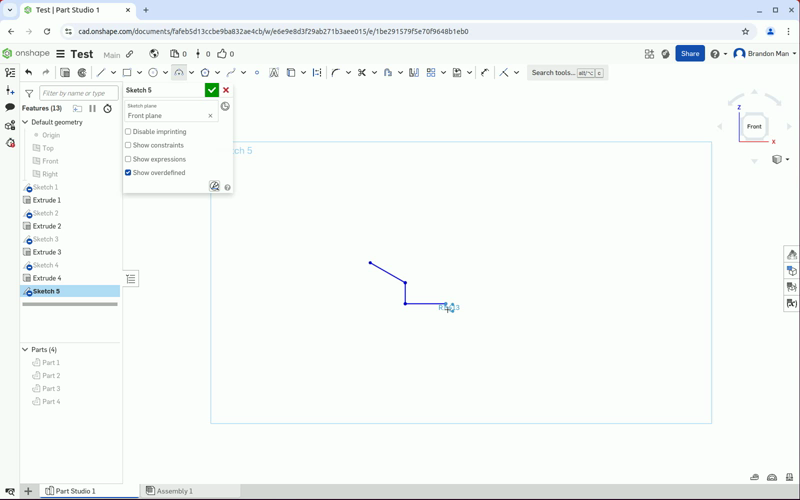
click(447, 309)
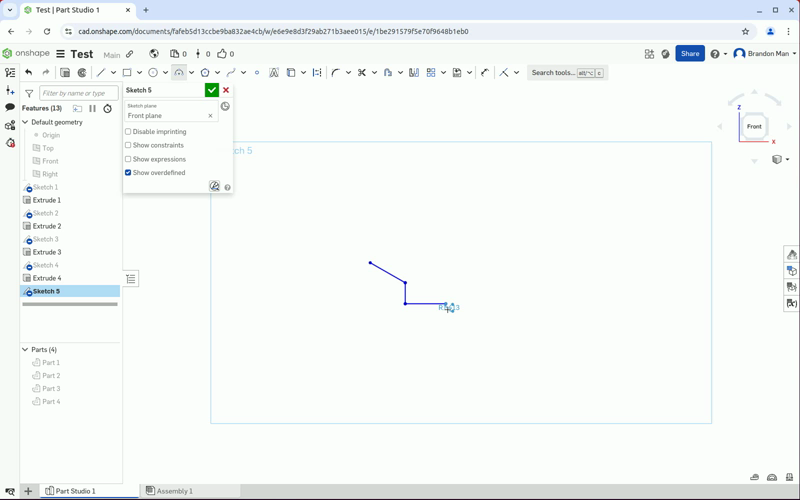
key_up(shift)
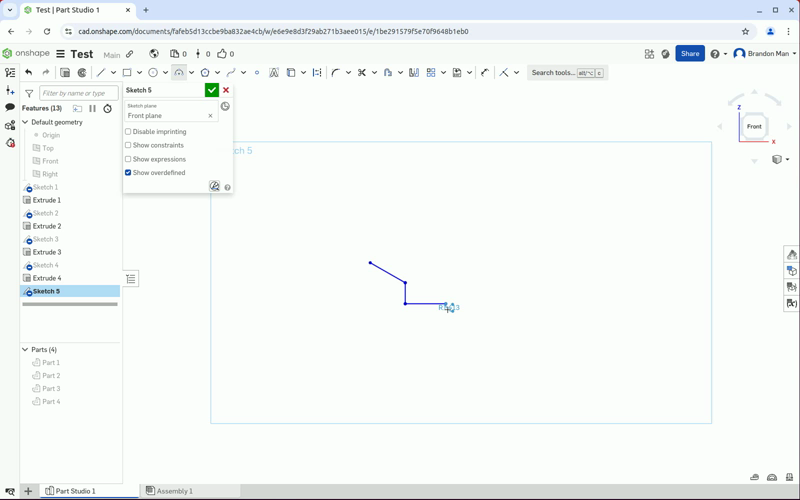
key(esc)
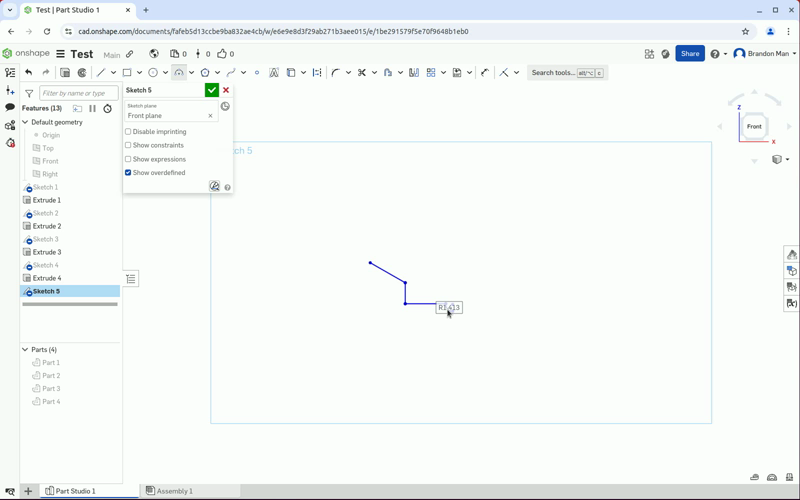
key(l)
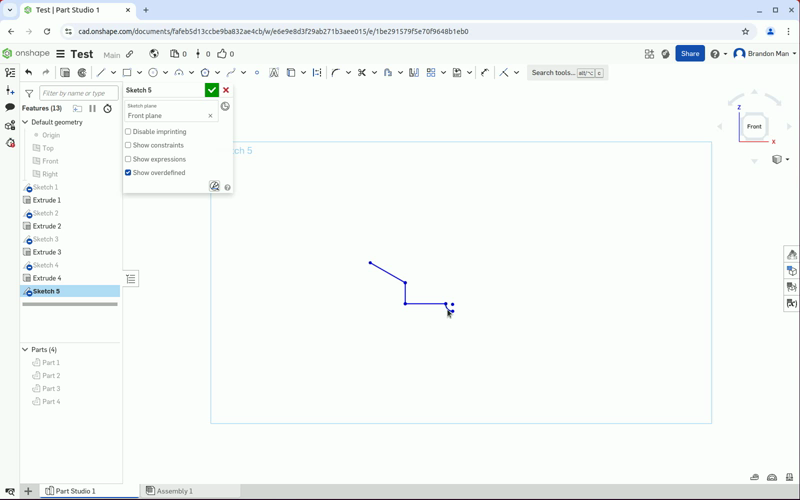
mouse_move(452, 311)
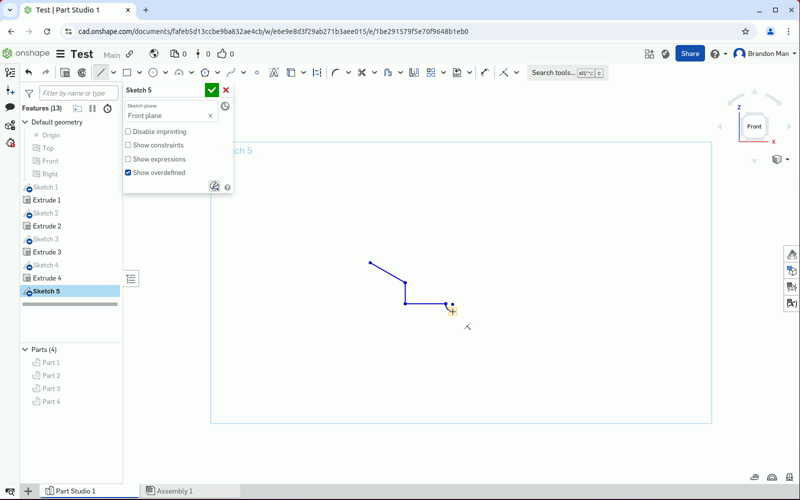
click(452, 311)
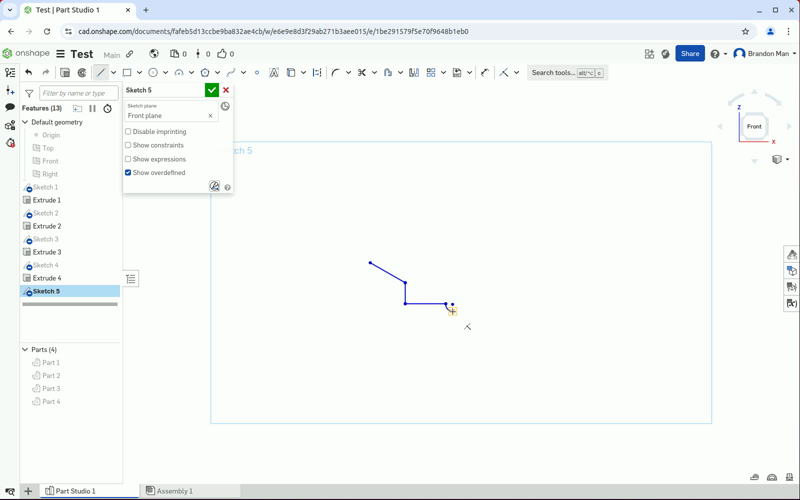
key_down(shift)
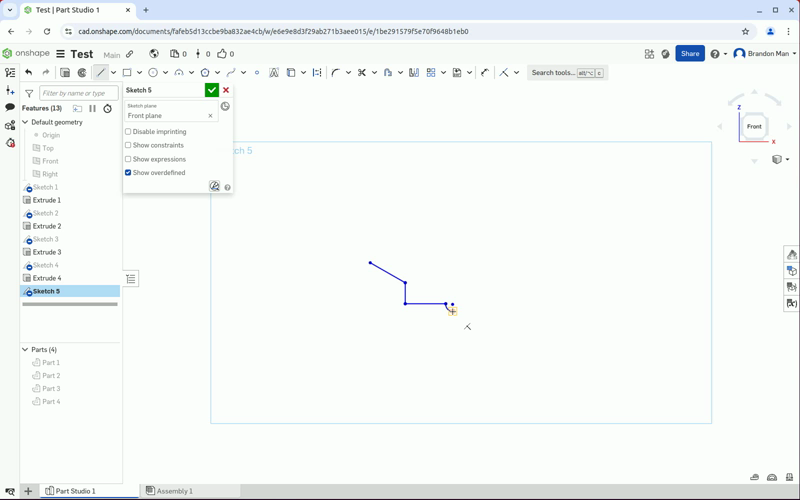
mouse_move(482, 311)
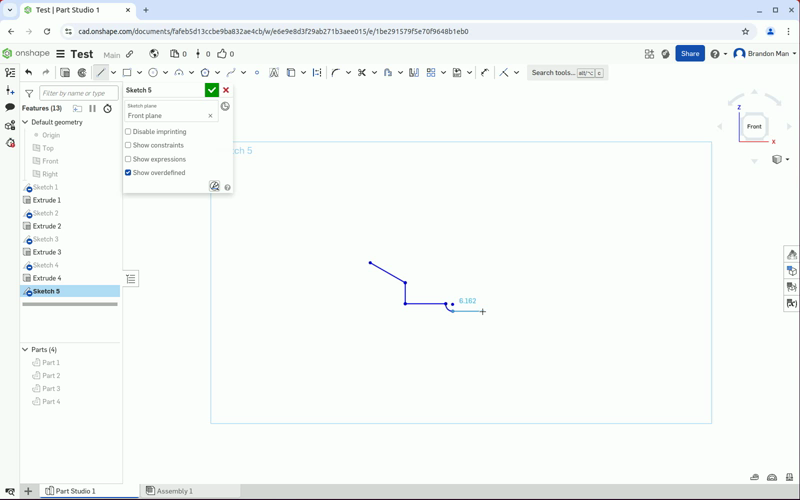
mouse_move(452, 282)
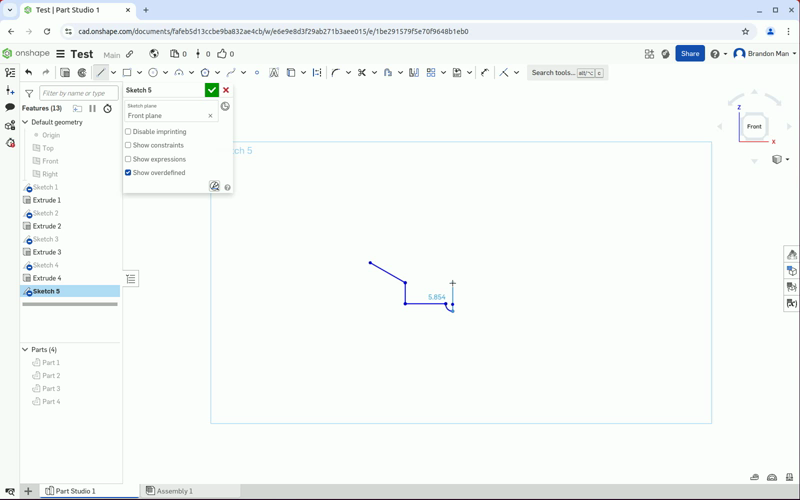
click(452, 282)
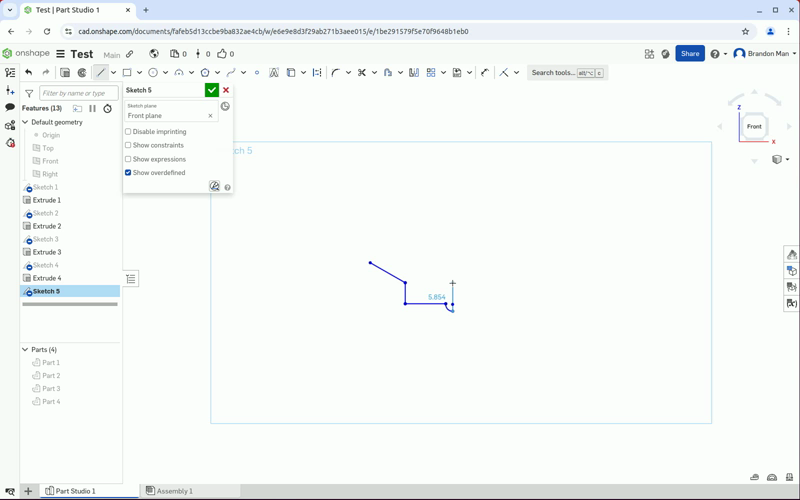
key_up(shift)
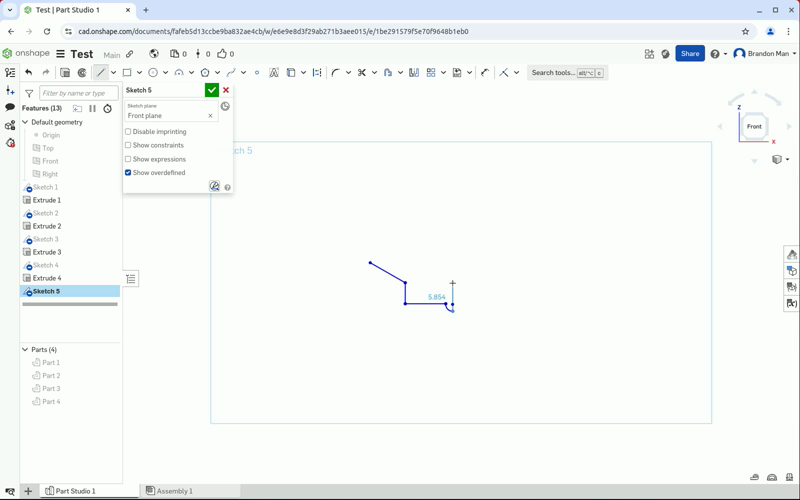
key_down(shift)
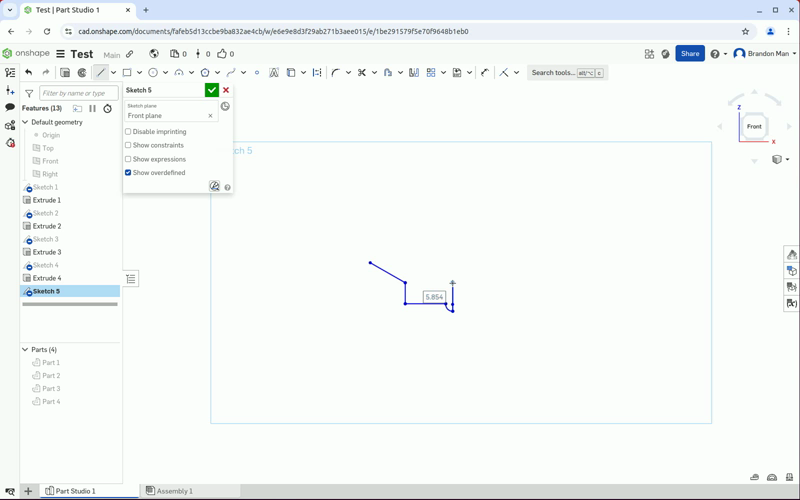
mouse_move(482, 282)
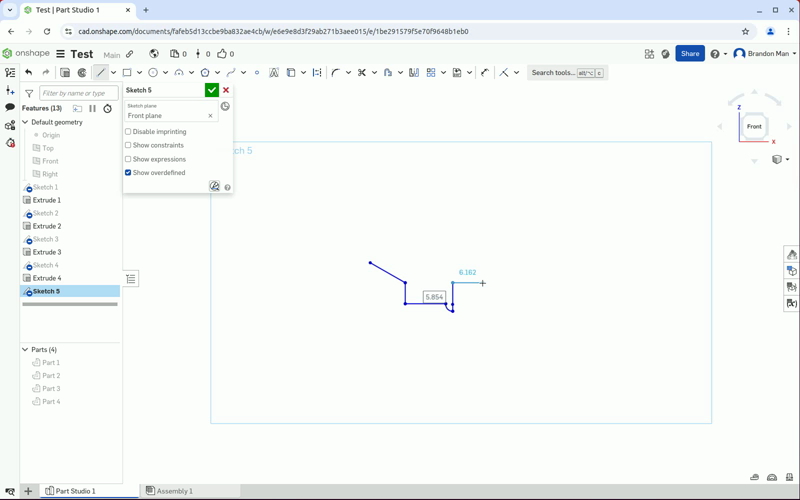
mouse_move(448, 282)
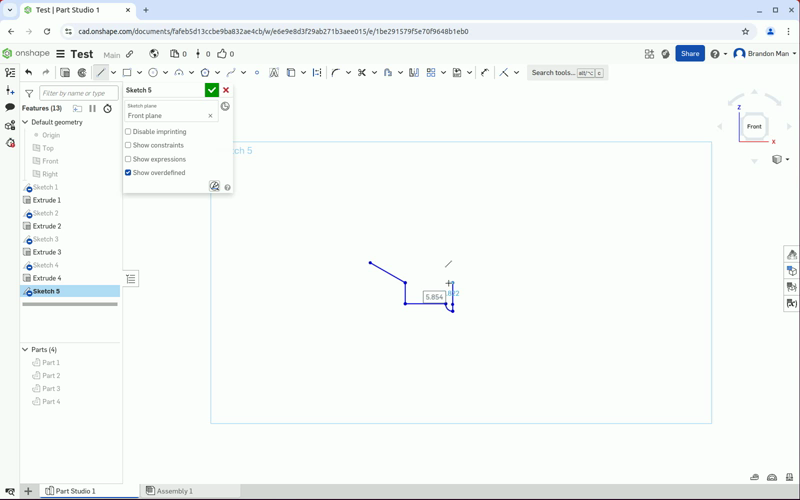
scroll(6)
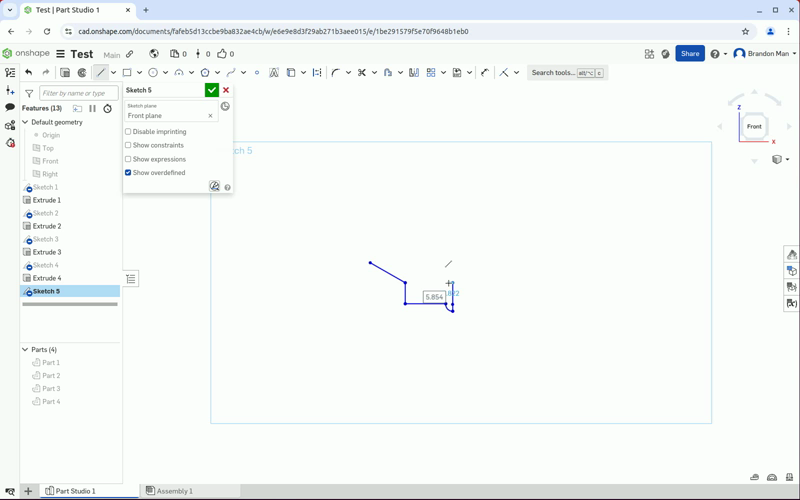
scroll(6)
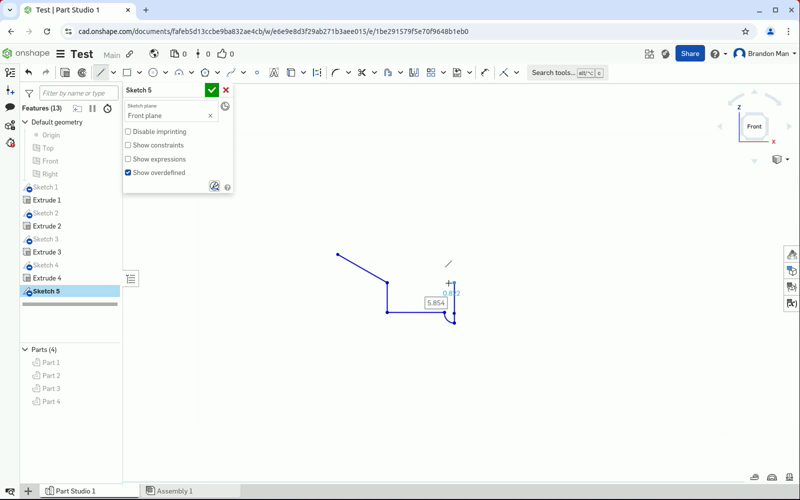
scroll(6)
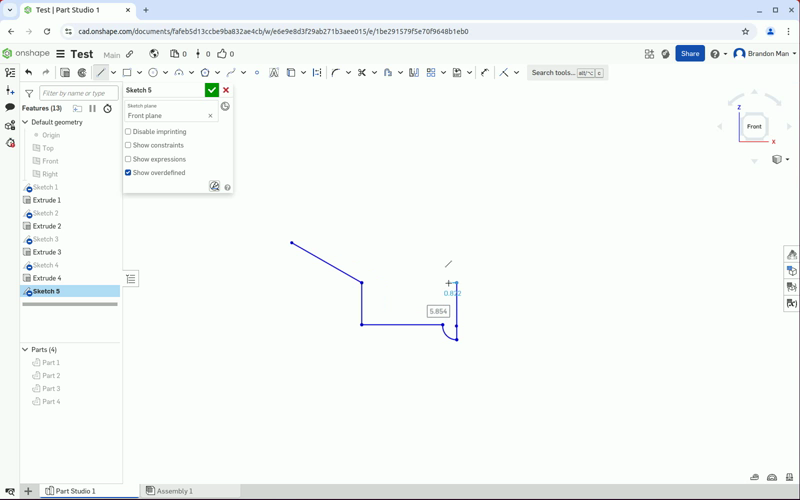
scroll(6)
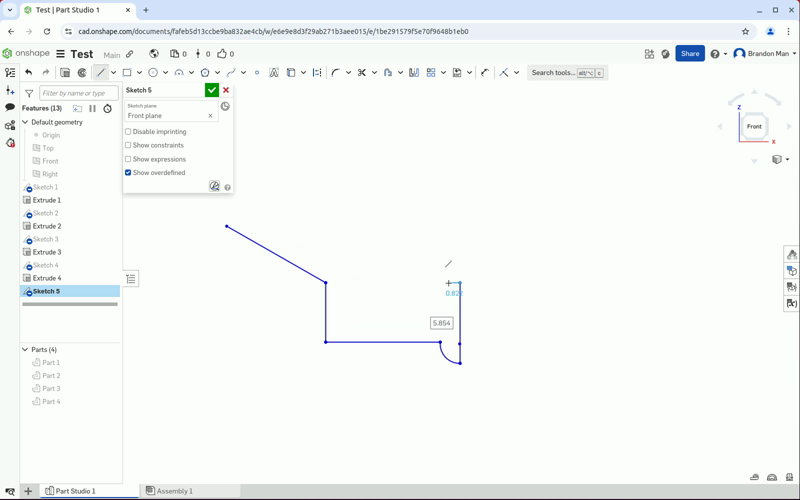
scroll(6)
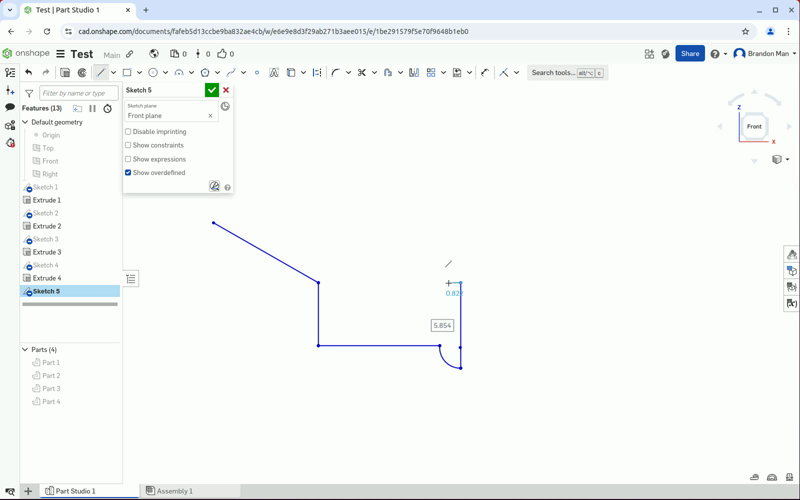
scroll(6)
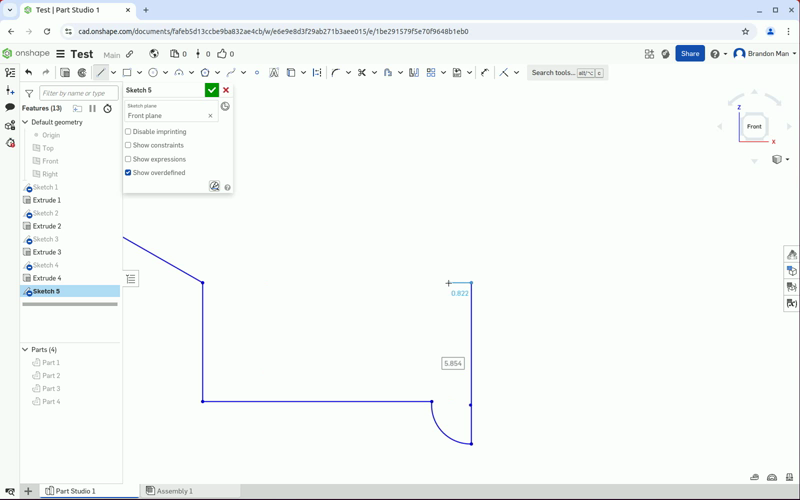
scroll(6)
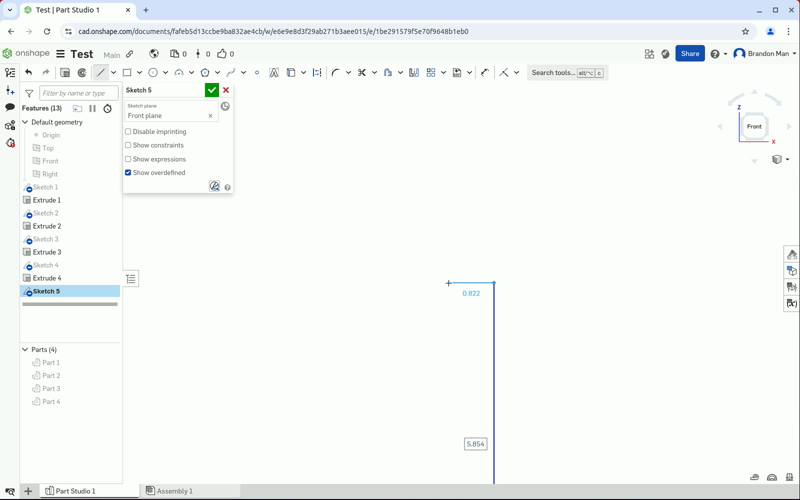
click(448, 282)
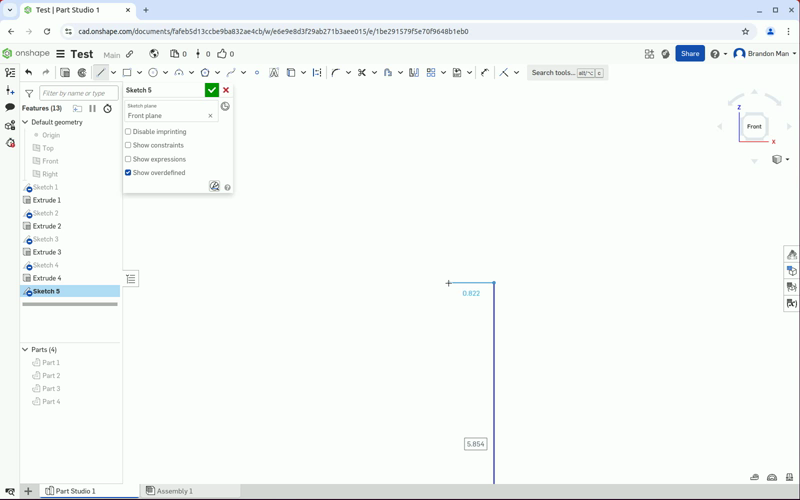
scroll(-6)
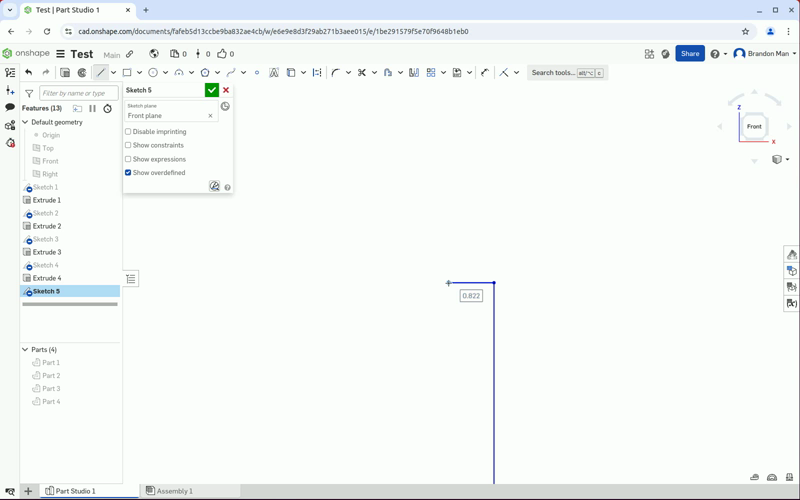
scroll(-6)
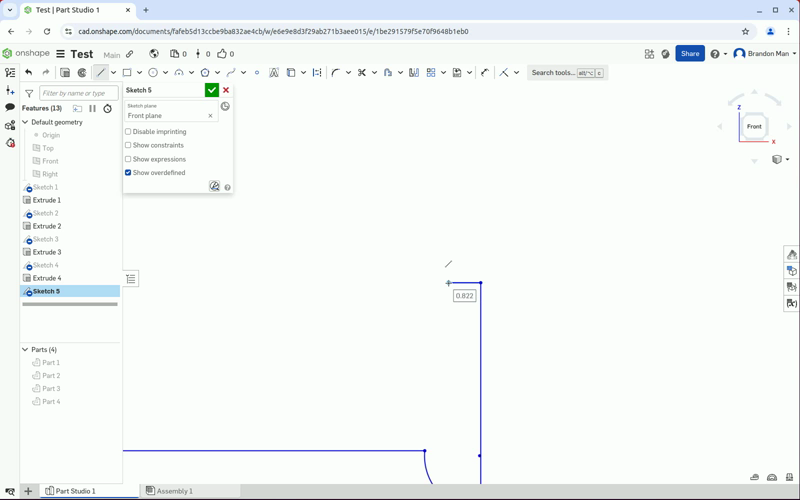
scroll(-6)
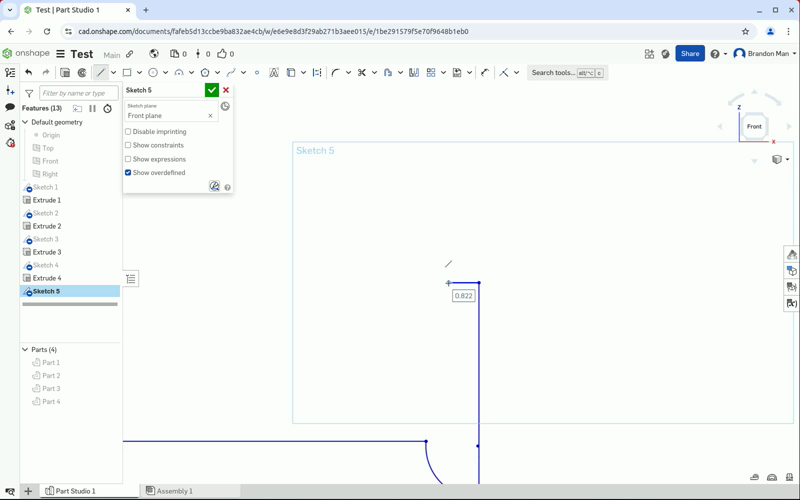
scroll(-6)
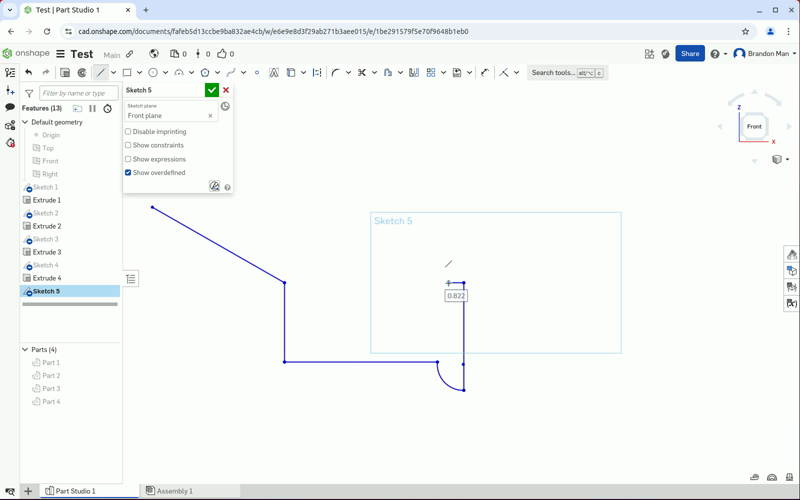
scroll(-6)
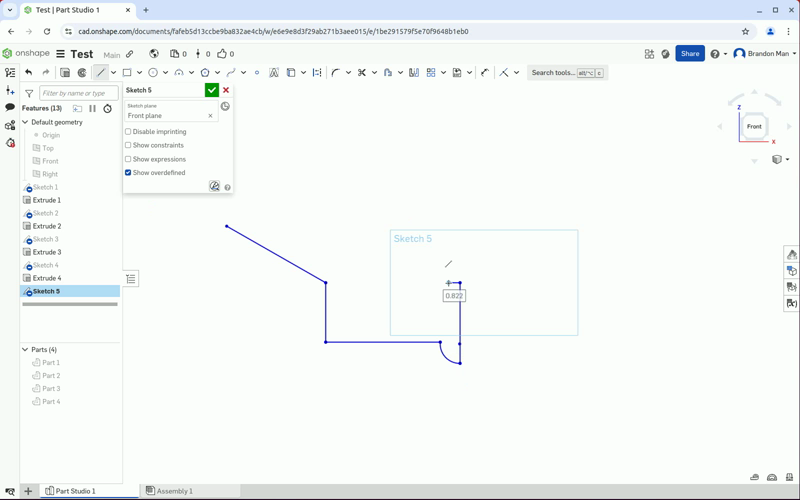
scroll(-6)
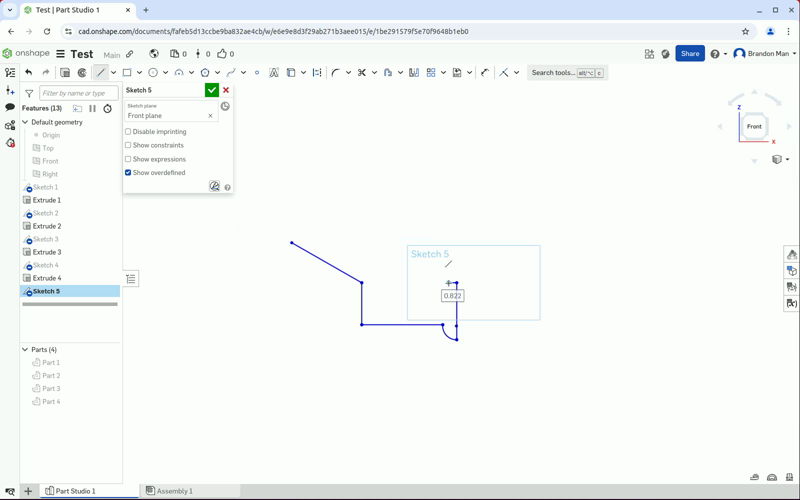
scroll(-6)
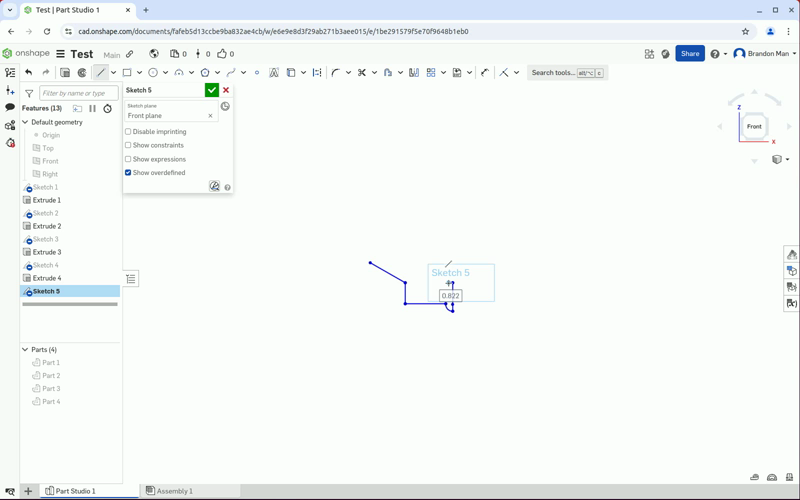
key_up(shift)
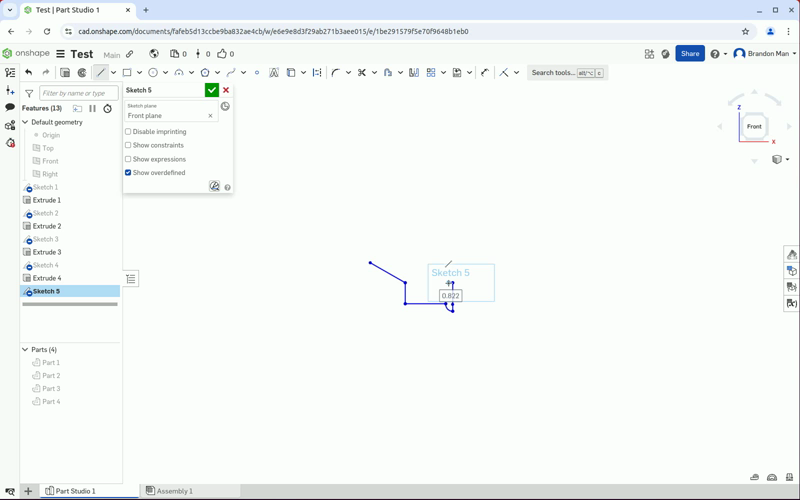
key_down(shift)
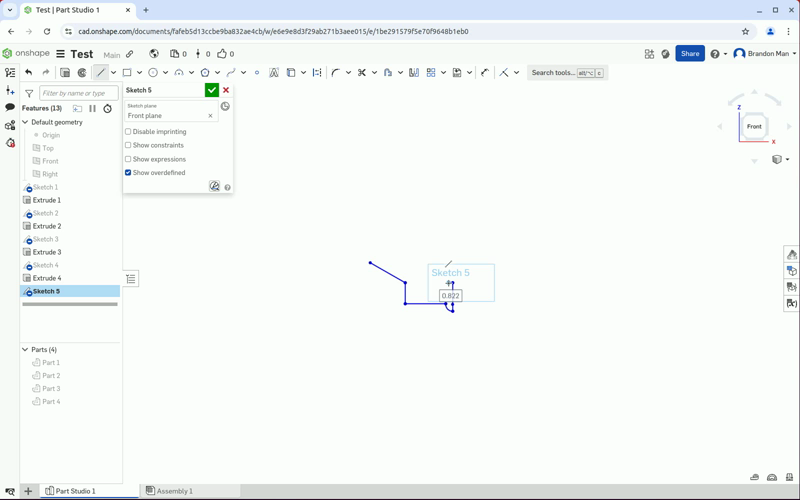
mouse_move(393, 194)
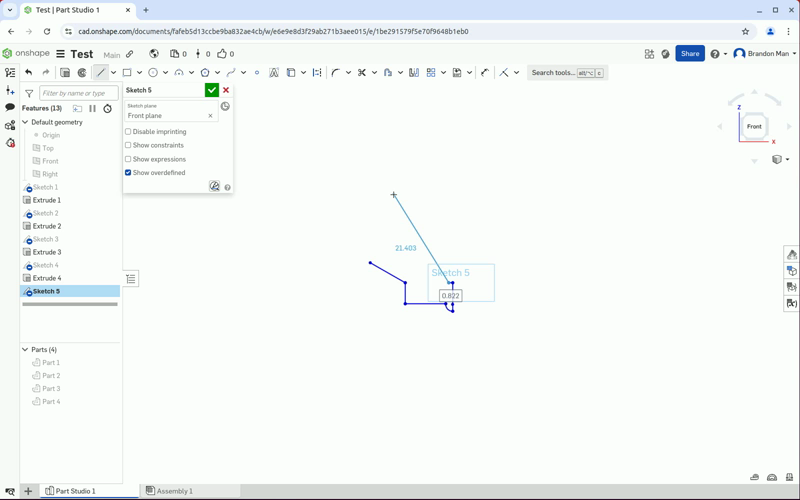
click(393, 194)
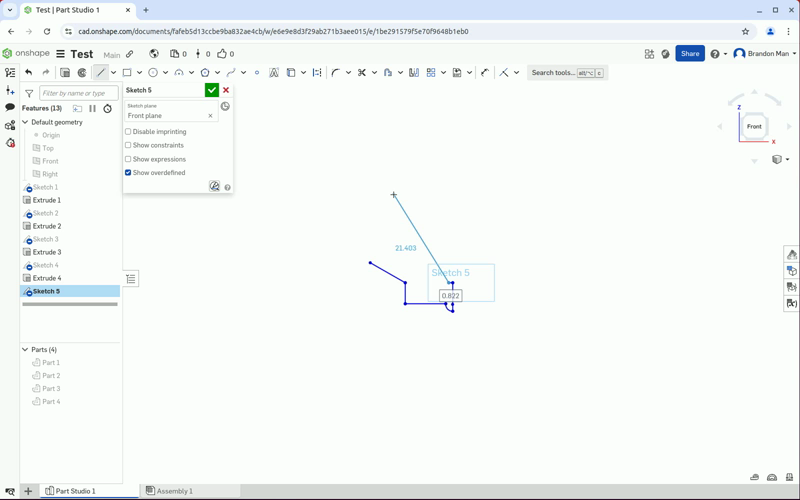
key_up(shift)
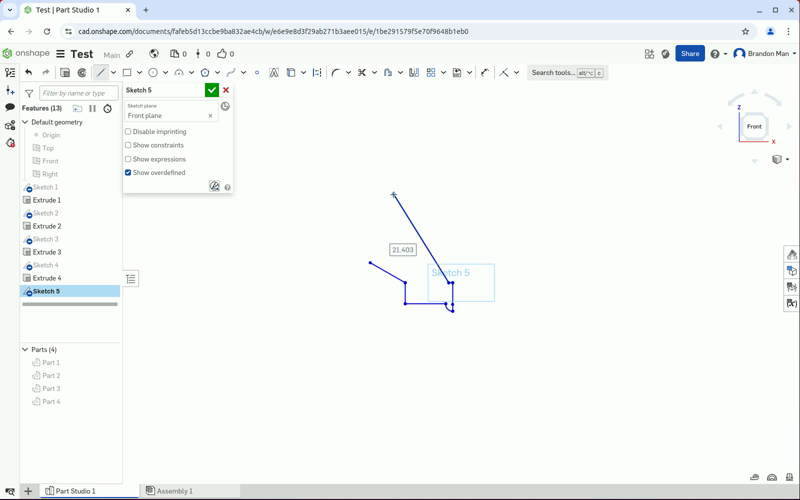
key(esc)
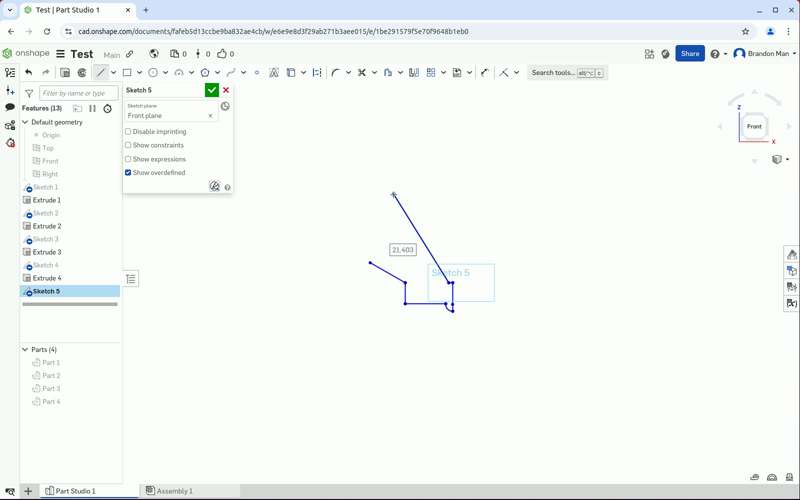
key(a)
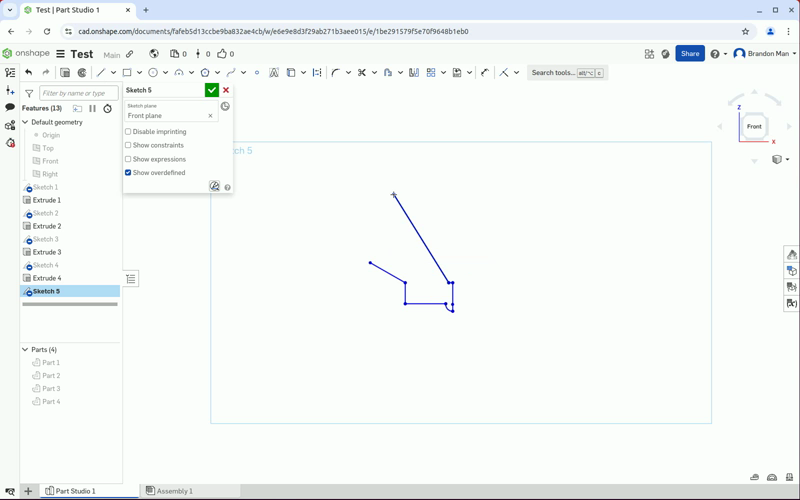
mouse_move(393, 194)
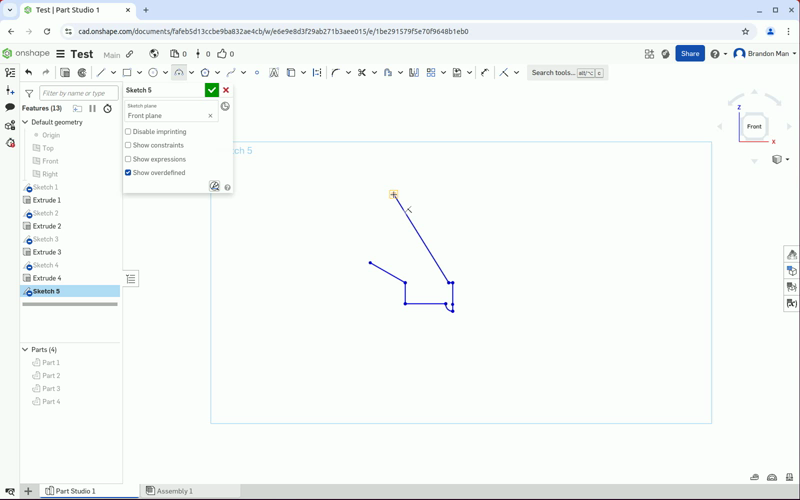
click(393, 194)
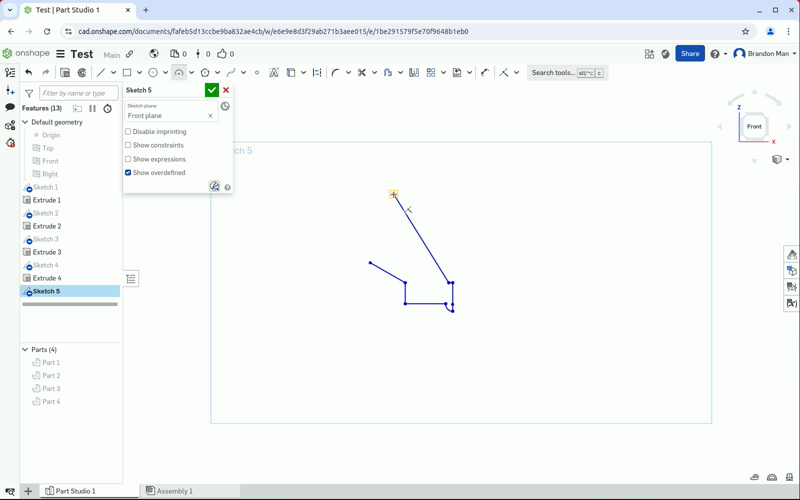
key_down(shift)
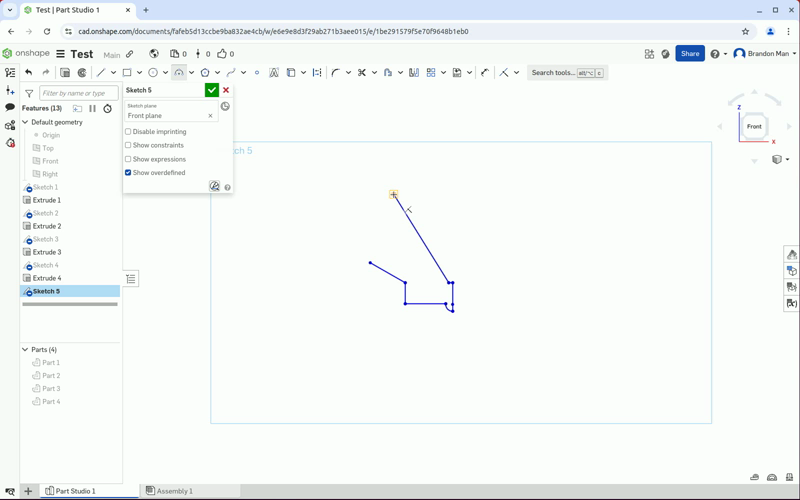
mouse_move(377, 218)
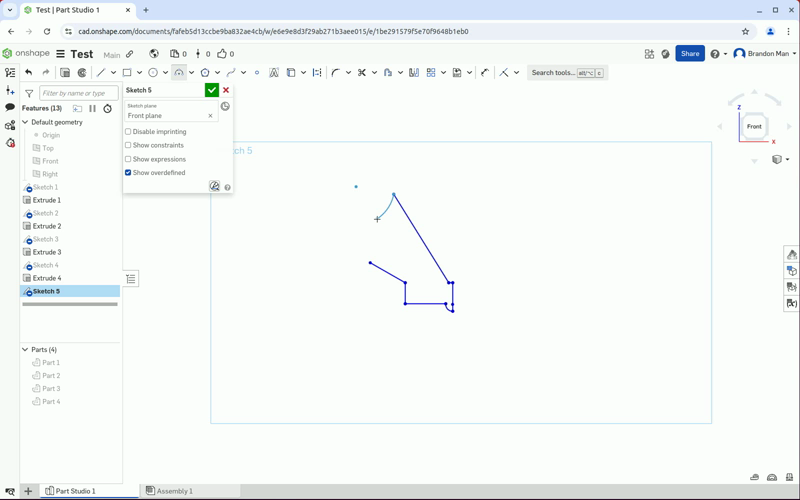
click(377, 218)
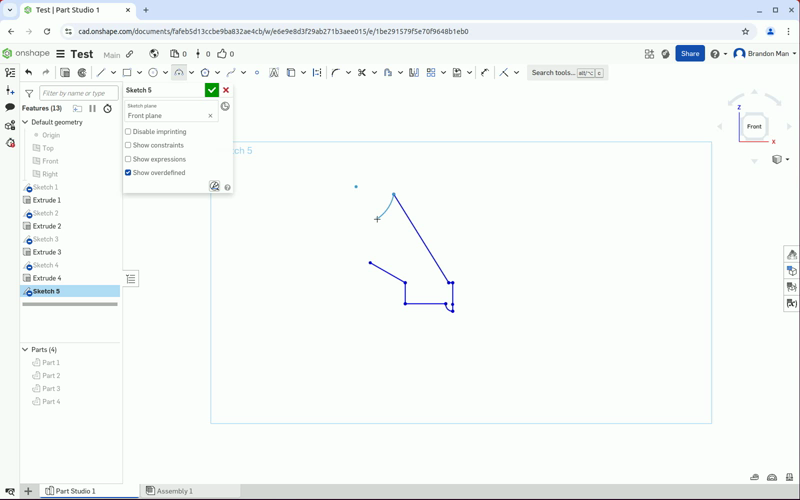
mouse_move(384, 205)
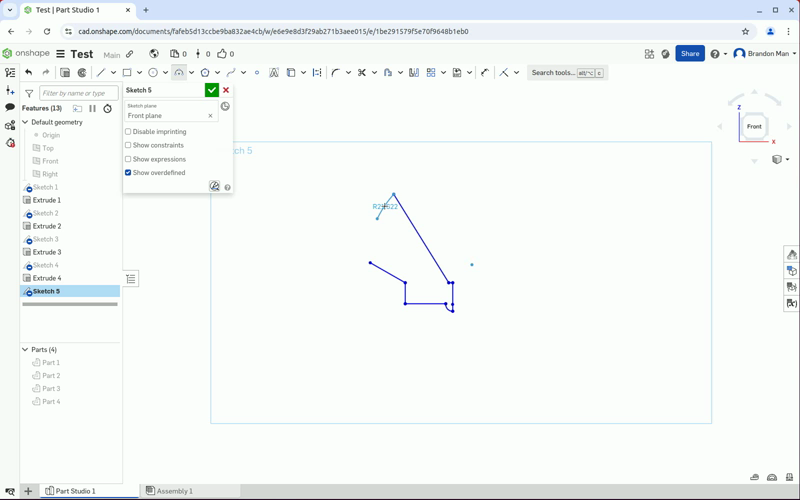
click(384, 205)
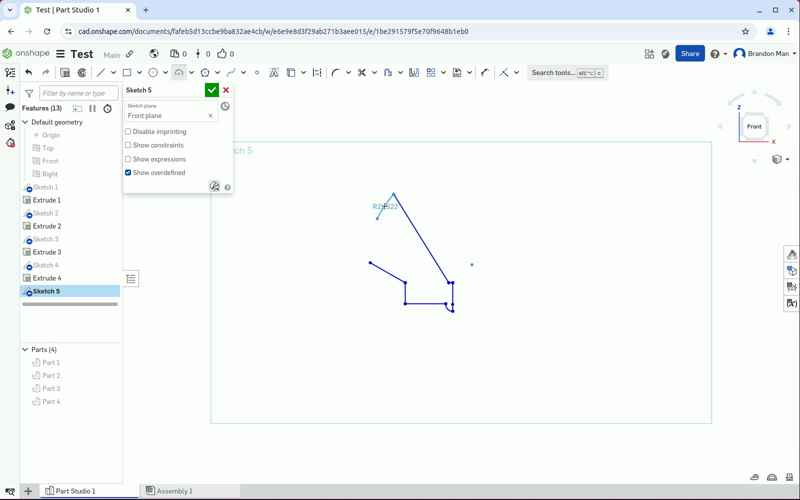
key_up(shift)
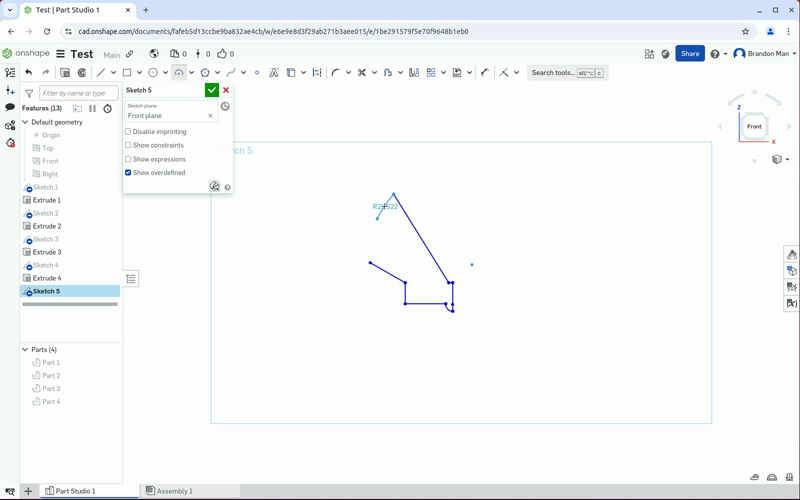
key(esc)
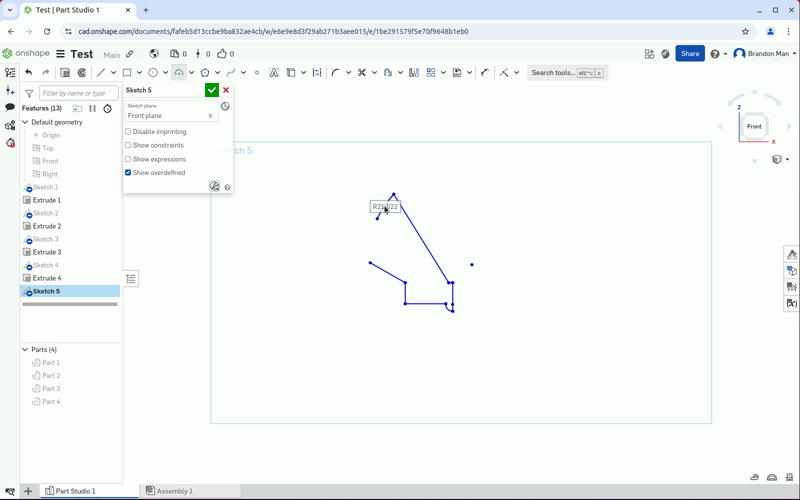
key(l)
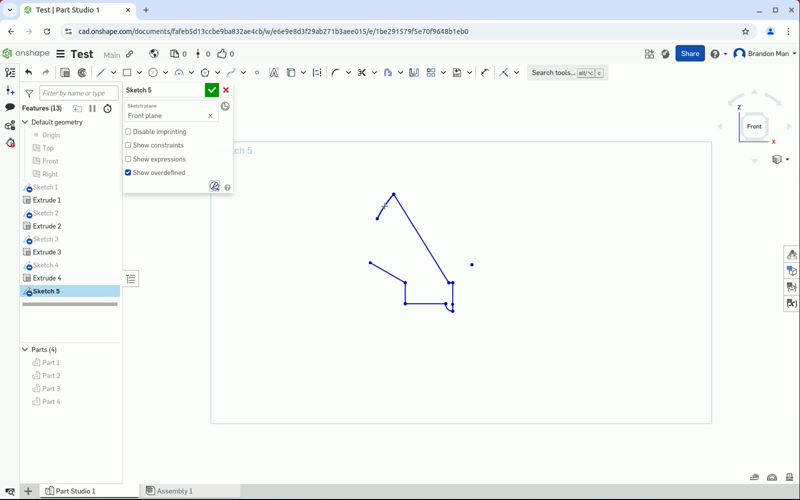
mouse_move(377, 218)
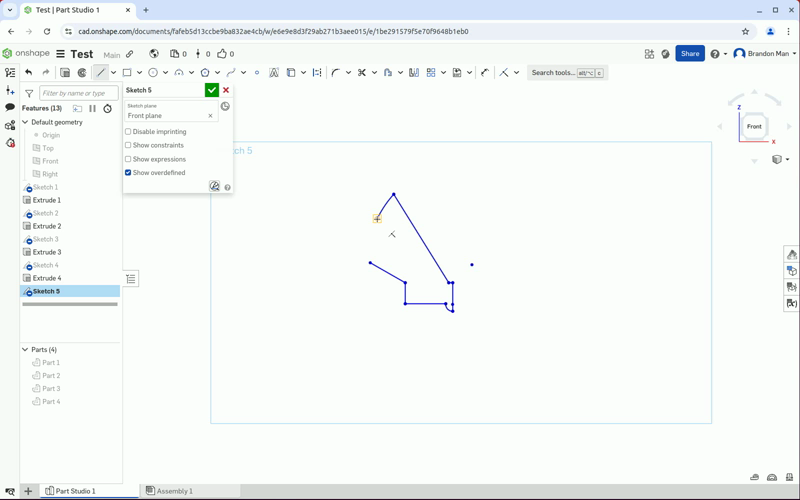
click(377, 218)
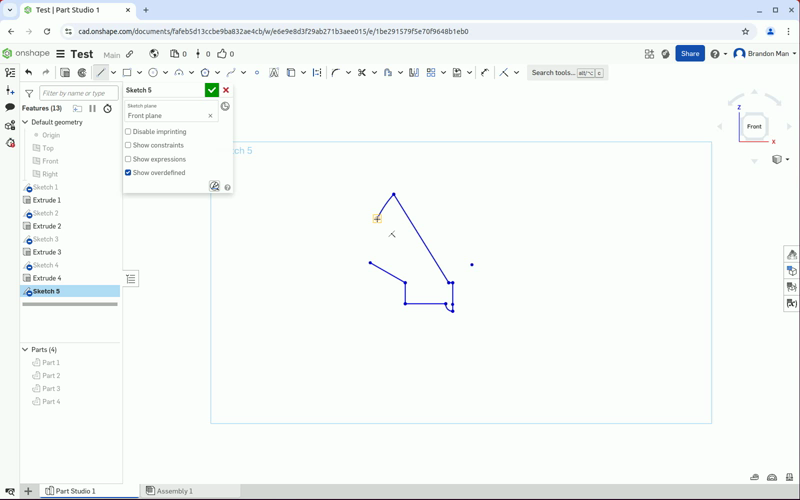
key_down(shift)
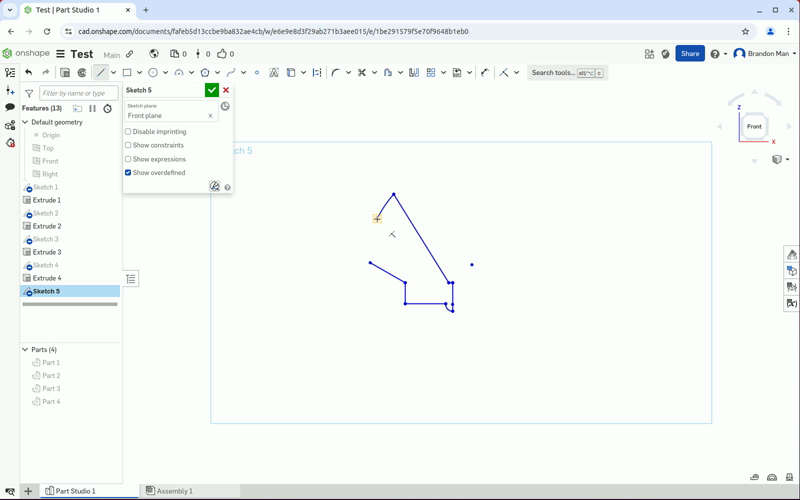
mouse_move(437, 282)
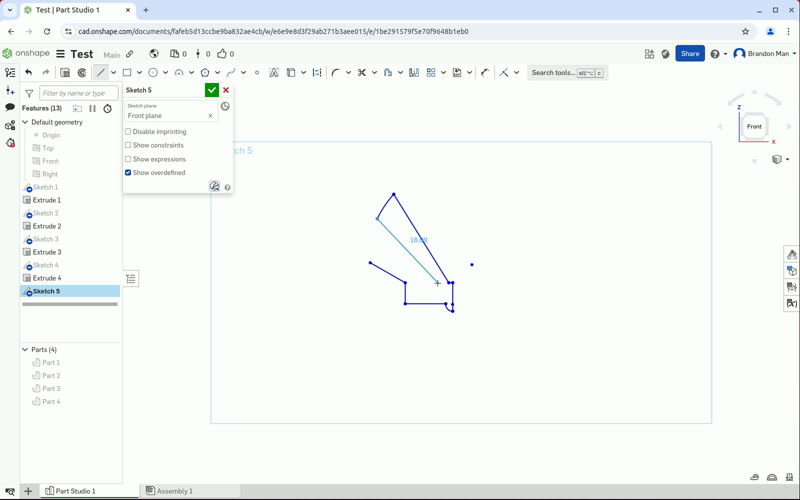
click(437, 282)
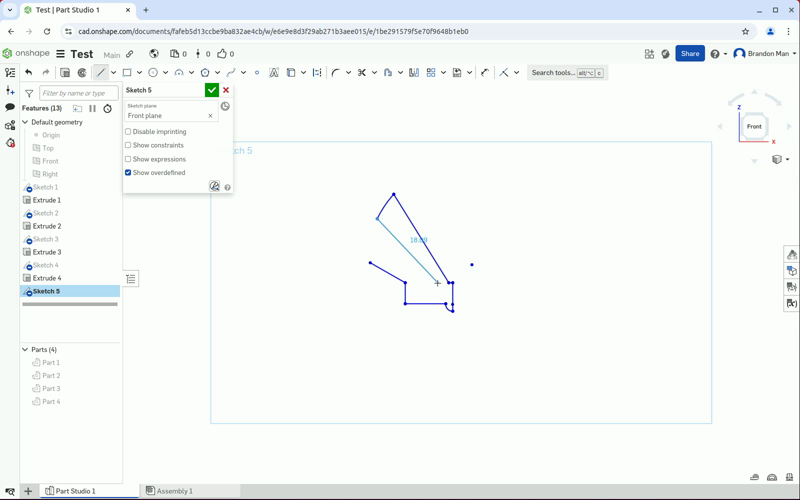
key_up(shift)
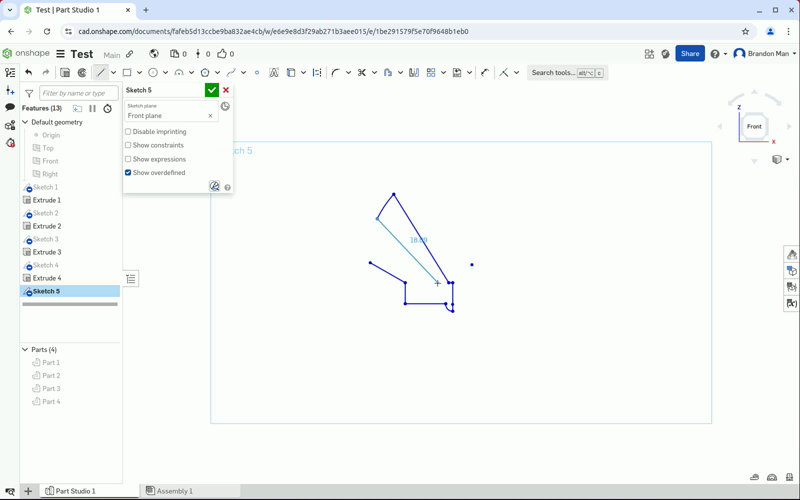
key_down(shift)
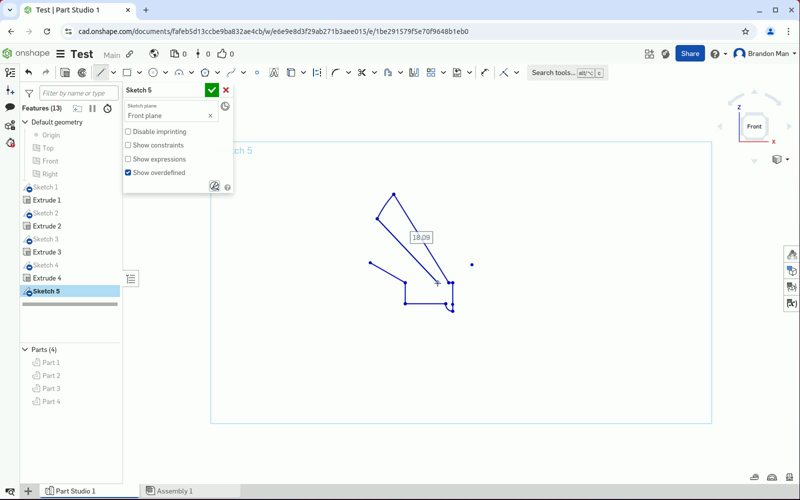
mouse_move(371, 239)
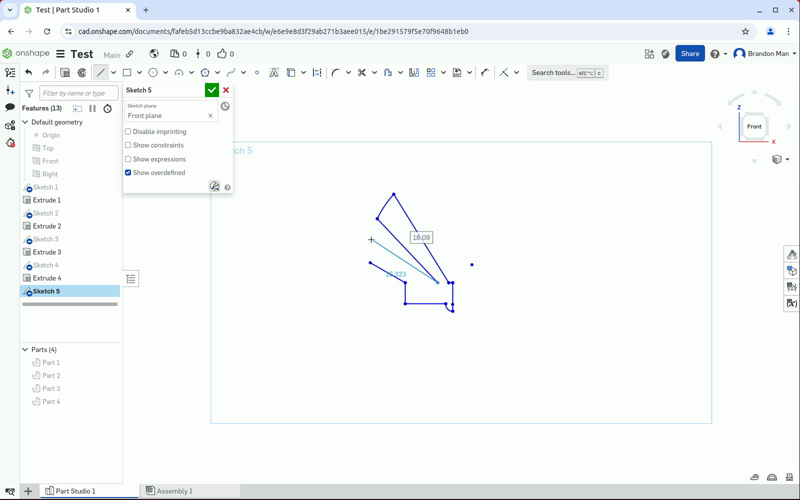
click(371, 239)
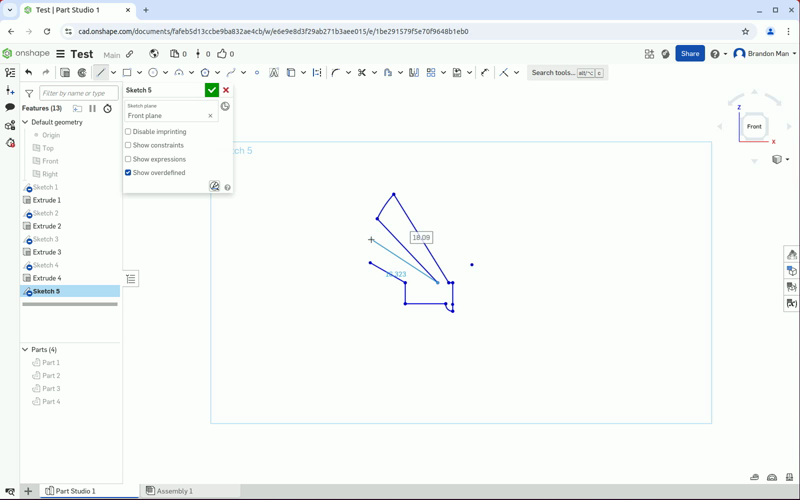
key_up(shift)
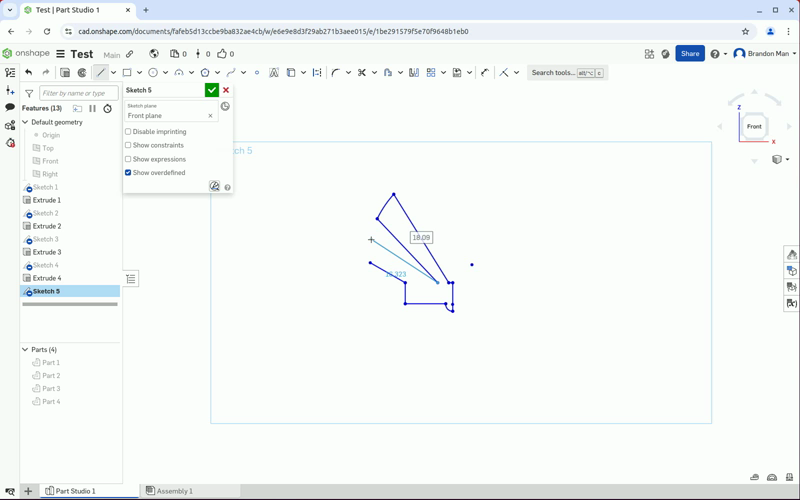
key(esc)
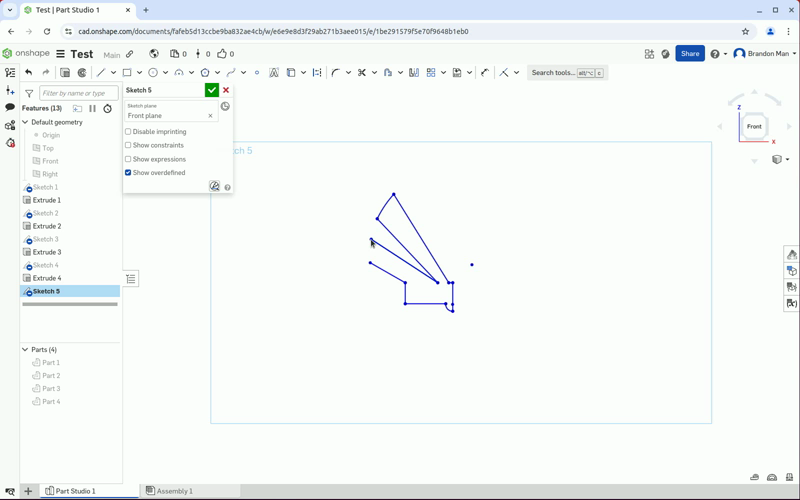
key(a)
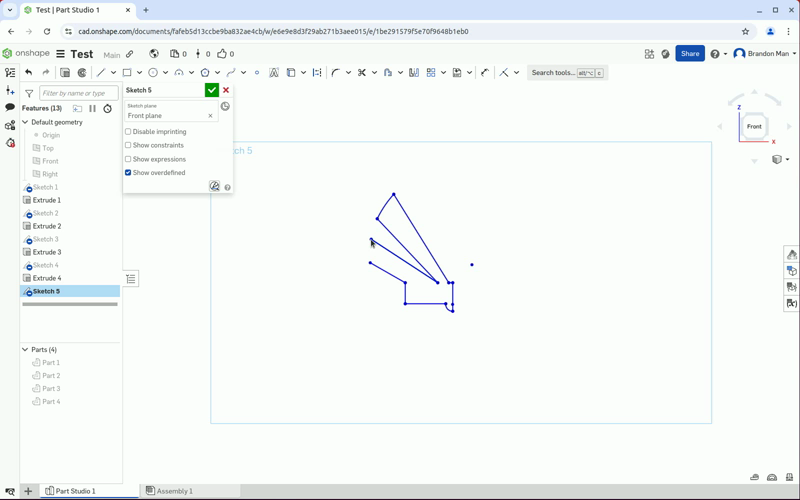
mouse_move(371, 239)
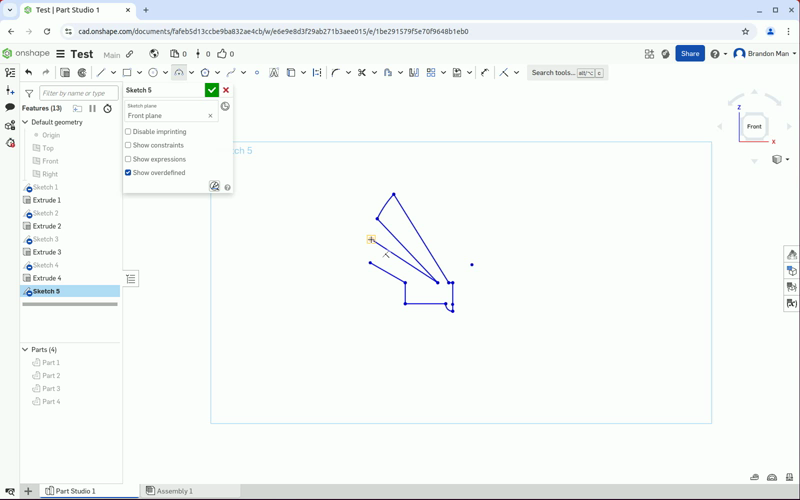
click(371, 239)
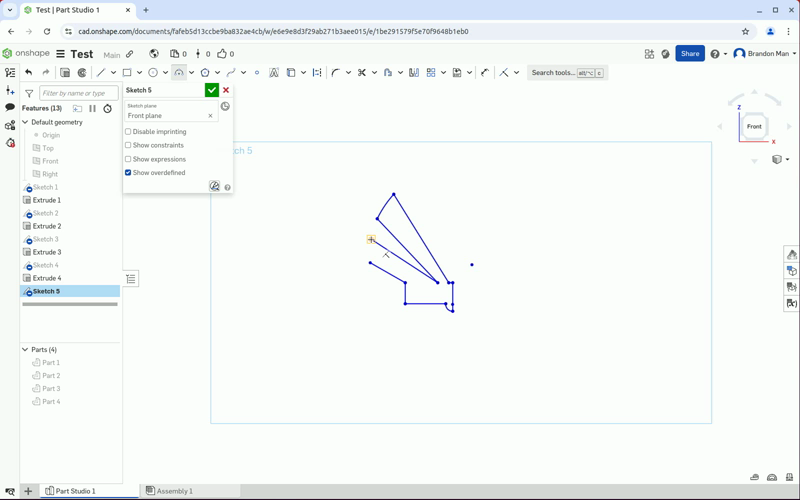
mouse_move(370, 262)
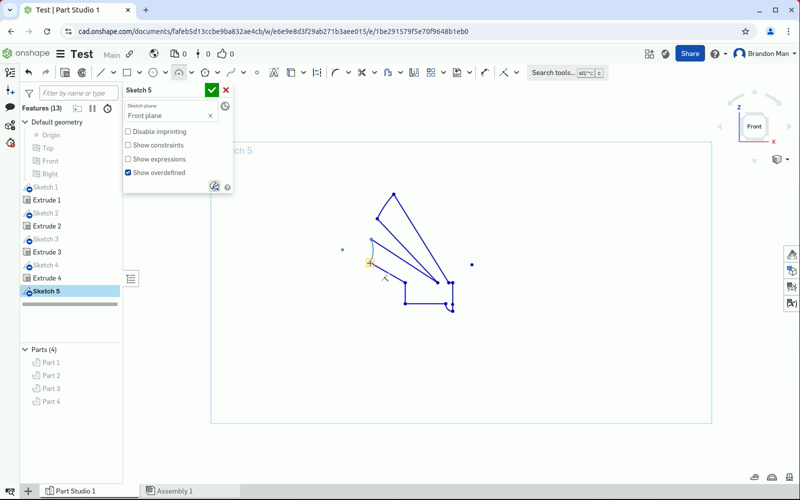
click(370, 262)
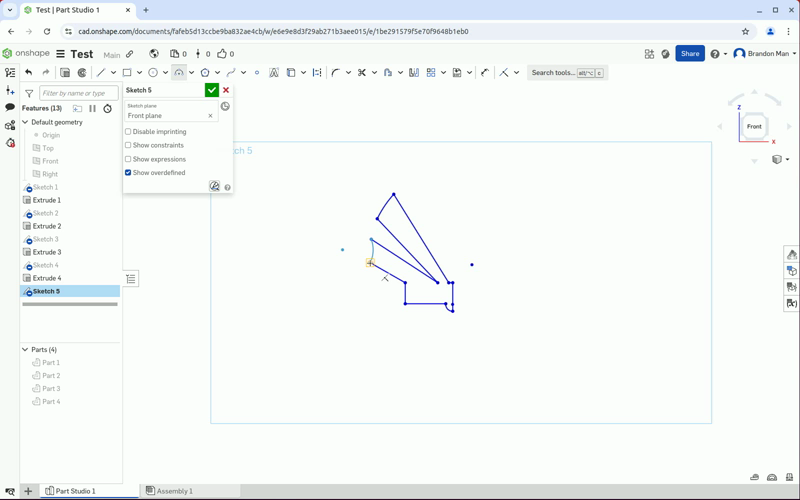
key_down(shift)
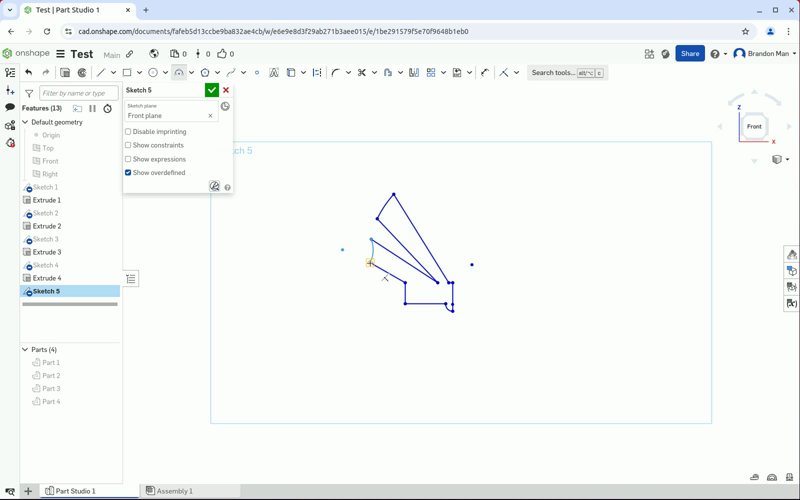
mouse_move(369, 251)
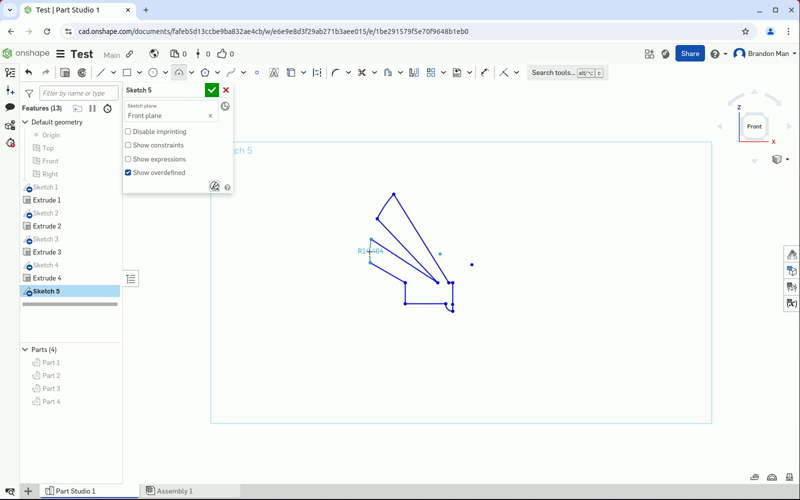
click(369, 251)
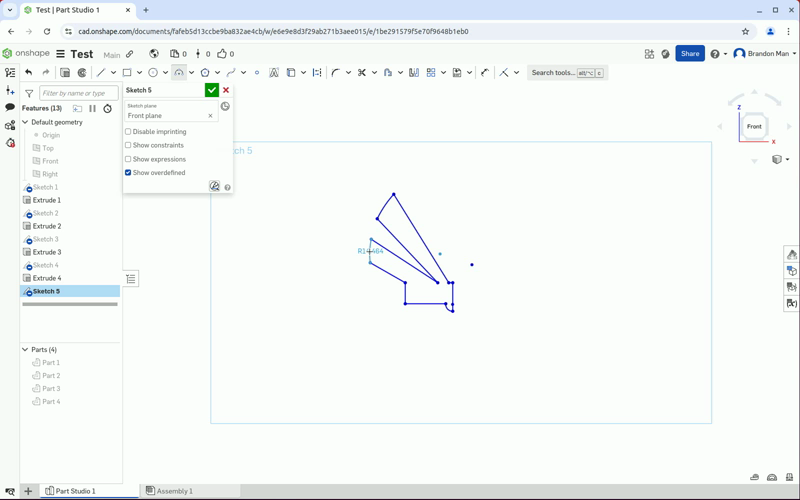
key_up(shift)
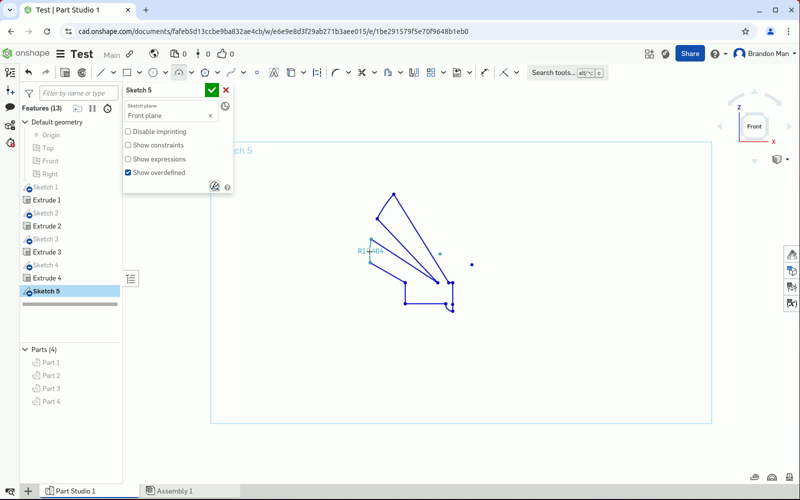
key(esc)
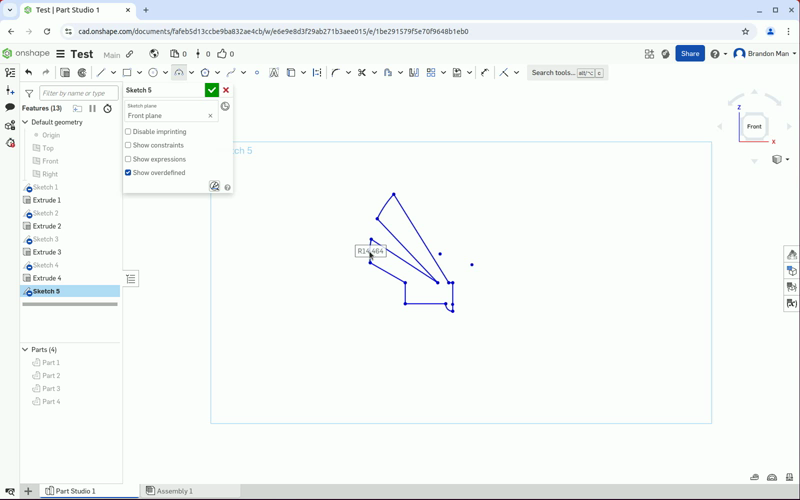
mouse_move(388, 213)
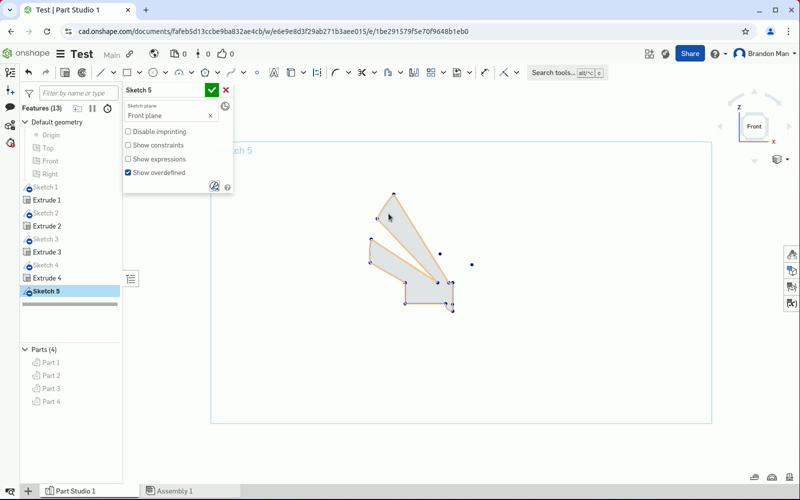
click(388, 213)
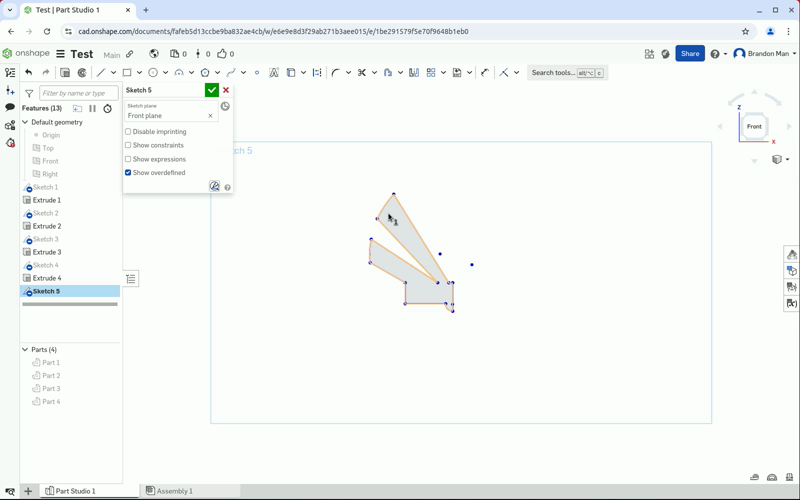
mouse_move(73, 352)
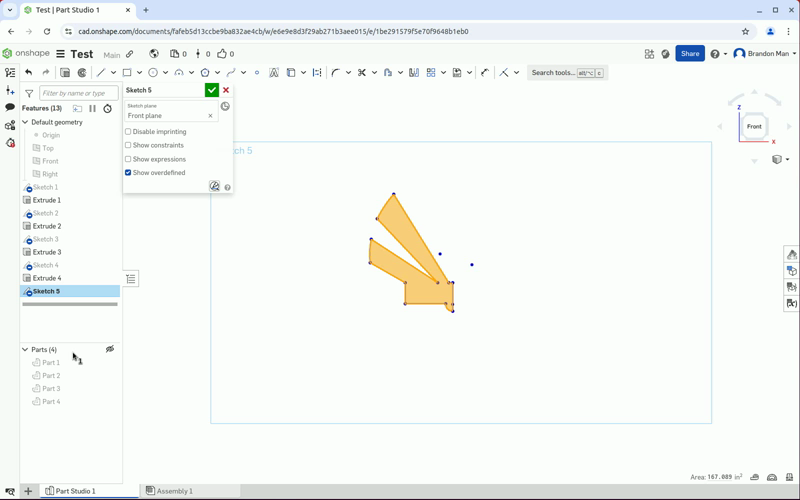
key(shift+y)
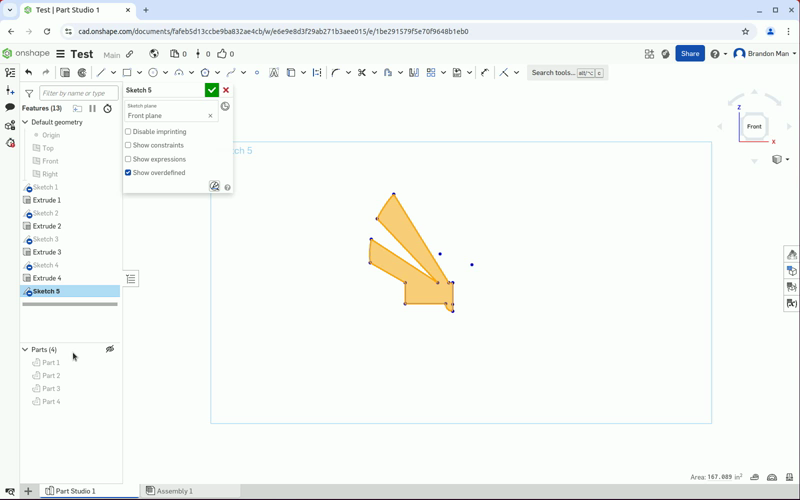
key(shift+e)
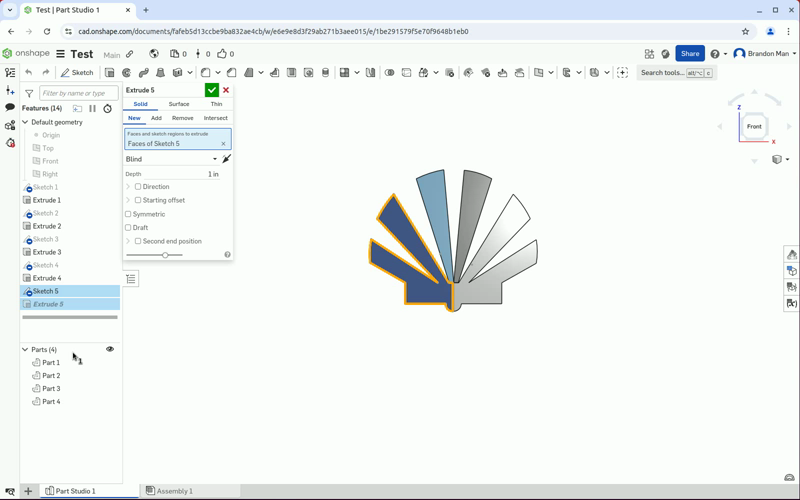
mouse_move(143, 106)
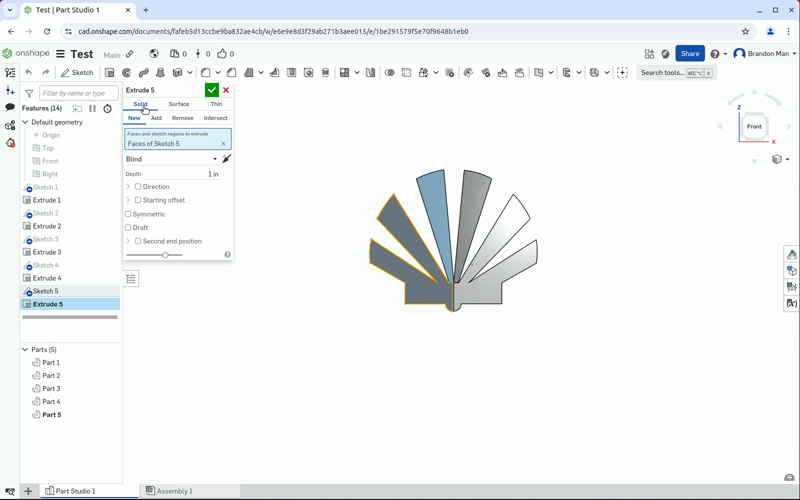
click(143, 106)
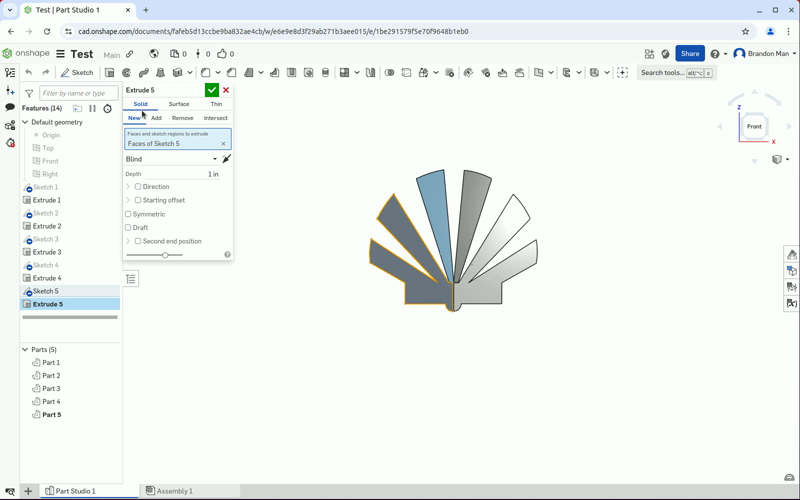
mouse_move(137, 120)
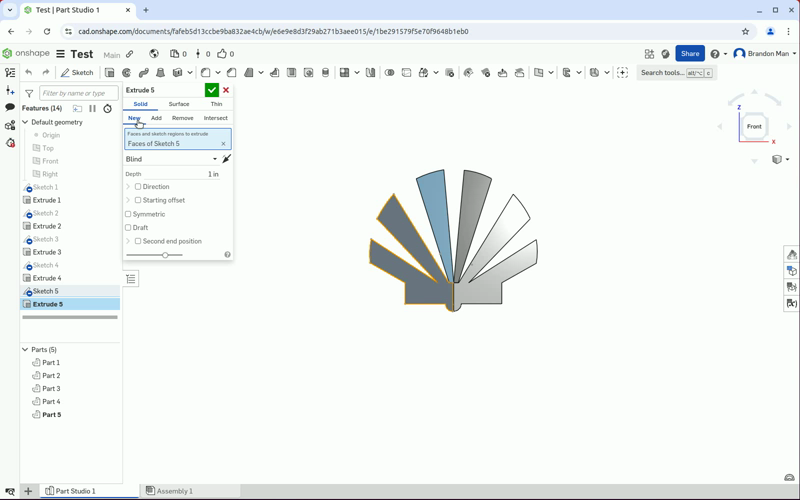
click(137, 120)
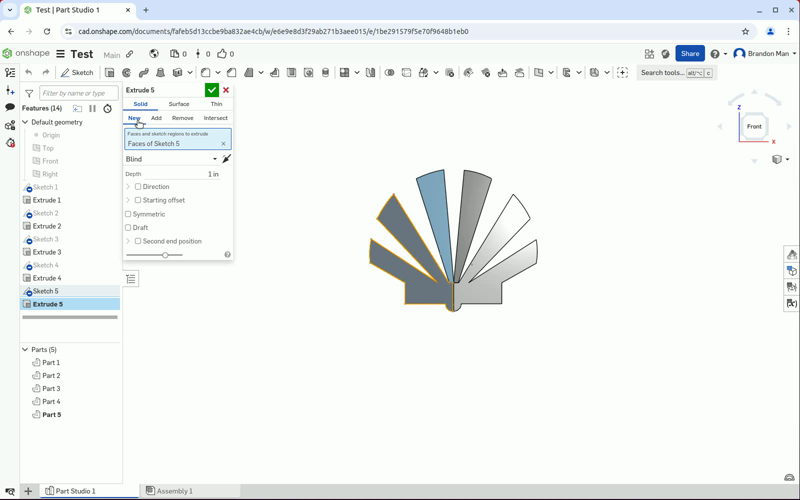
key(tab, 4)
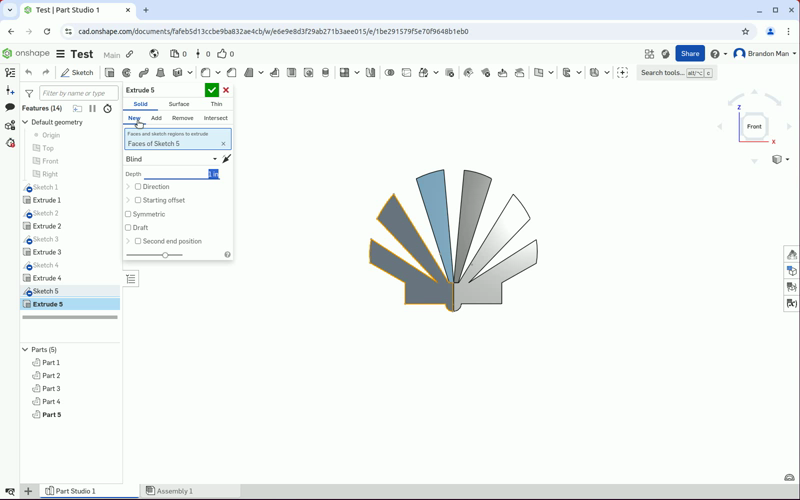
text(0.722)
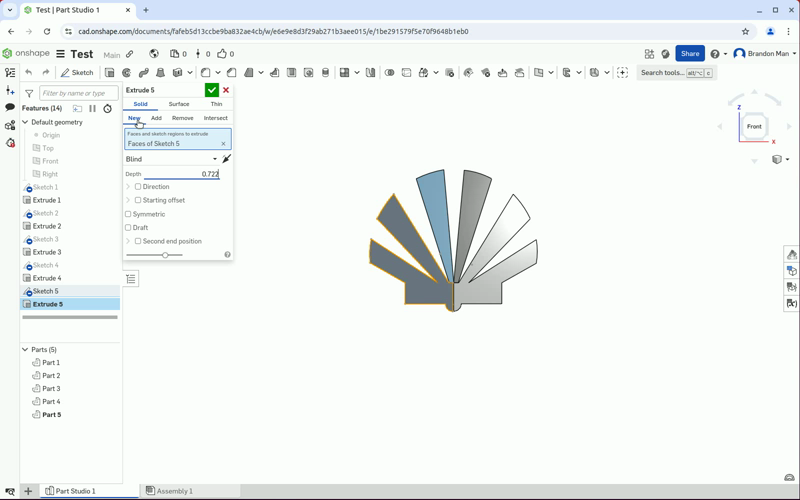
key(enter)
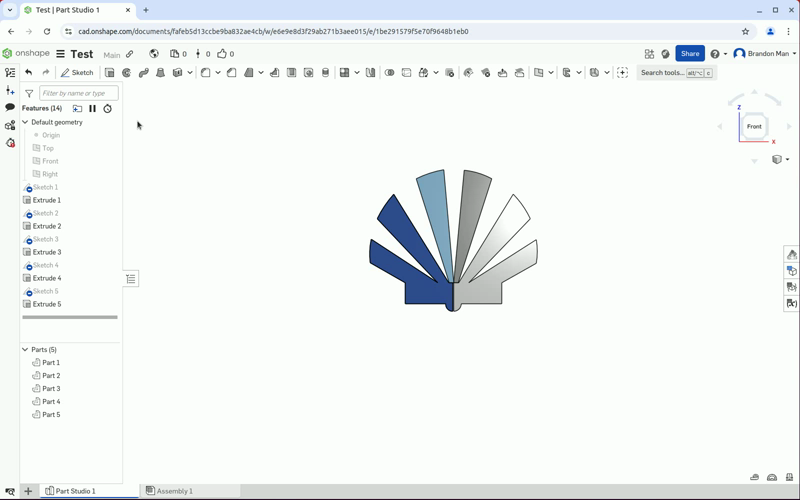
key(shift+h)
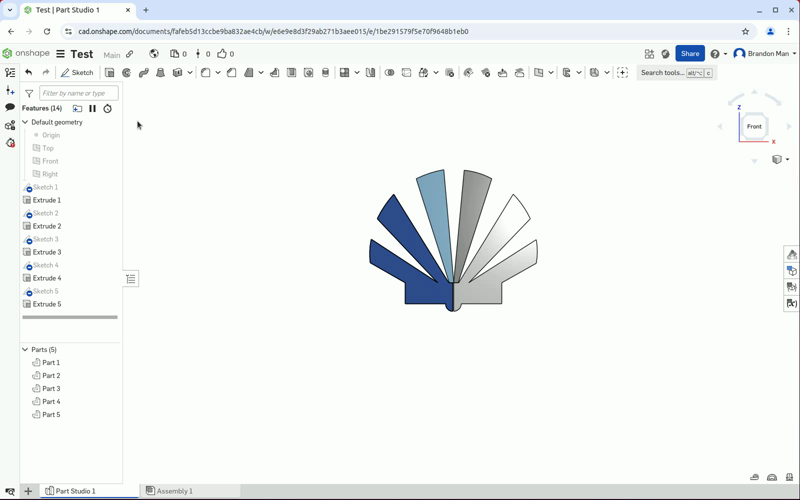
key(shift+h)
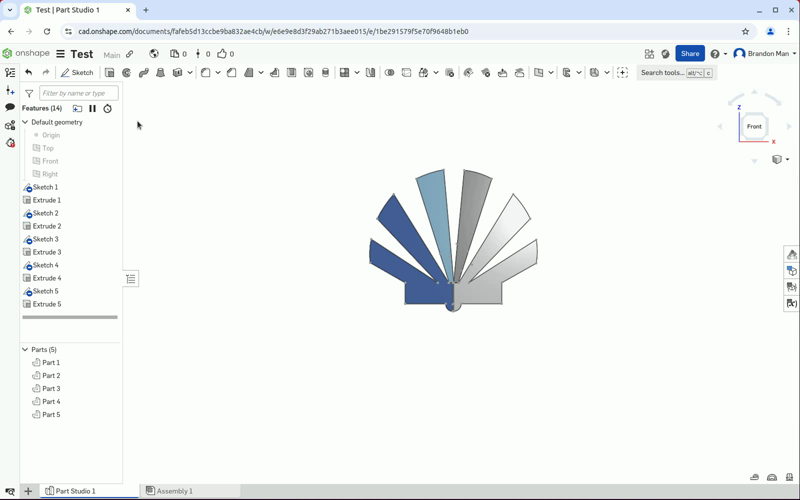
key(shift+7)
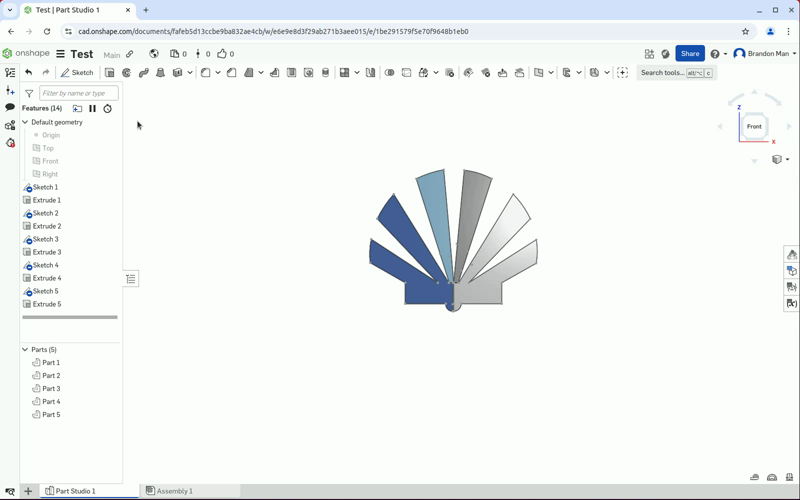
key(left, 2)
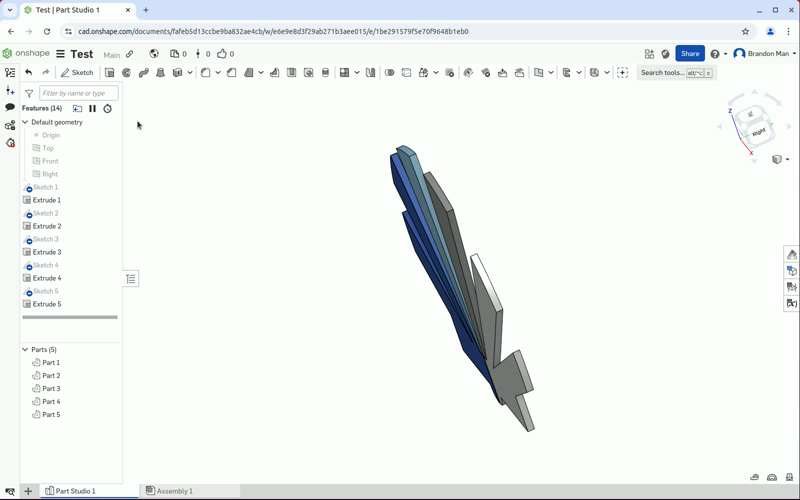
key(down, 2)
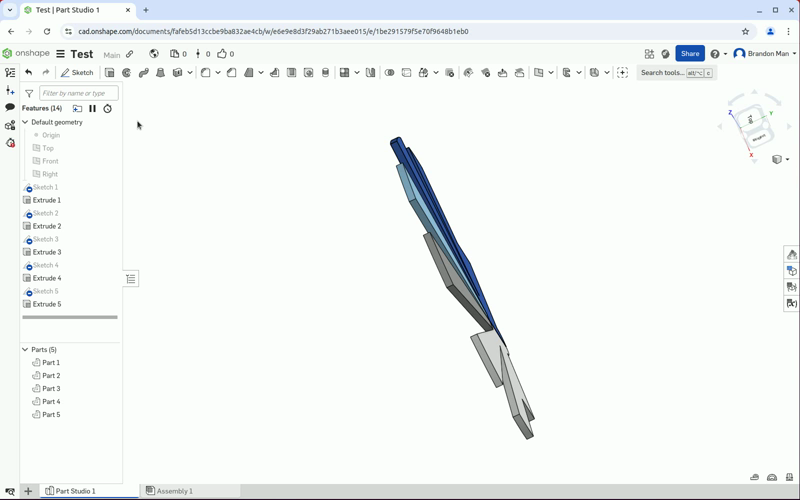
key(up, 2)
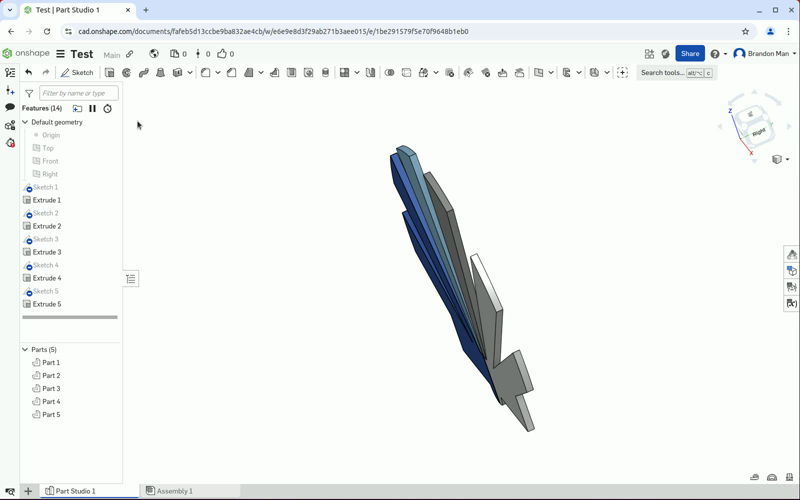
key(right, 2)
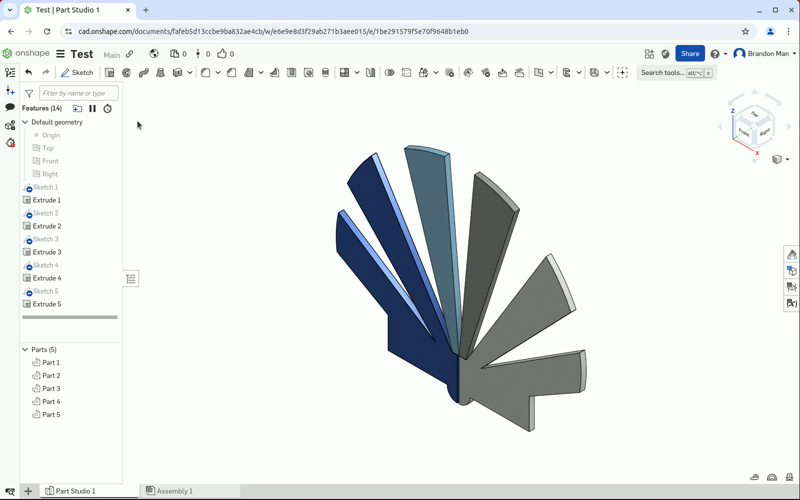
mouse_move(73, 189)
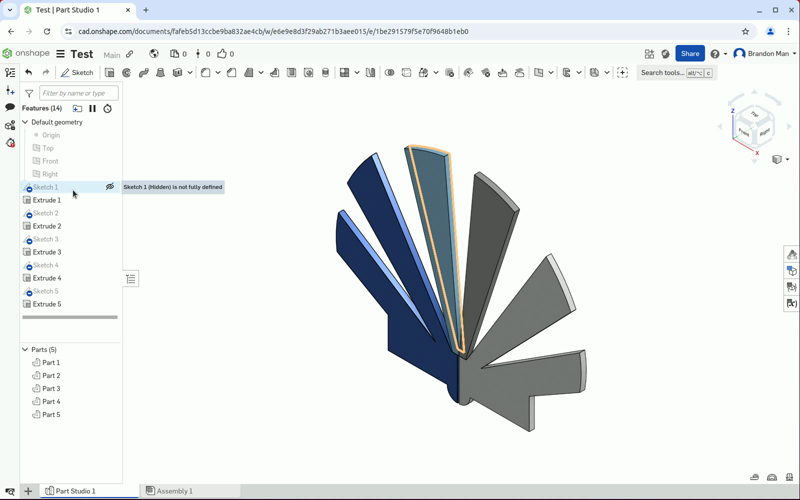
click(73, 189)